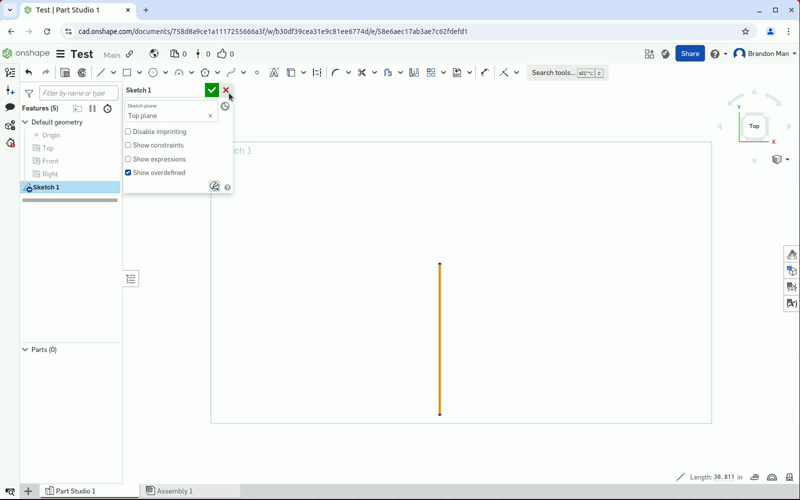
key(shift+h)
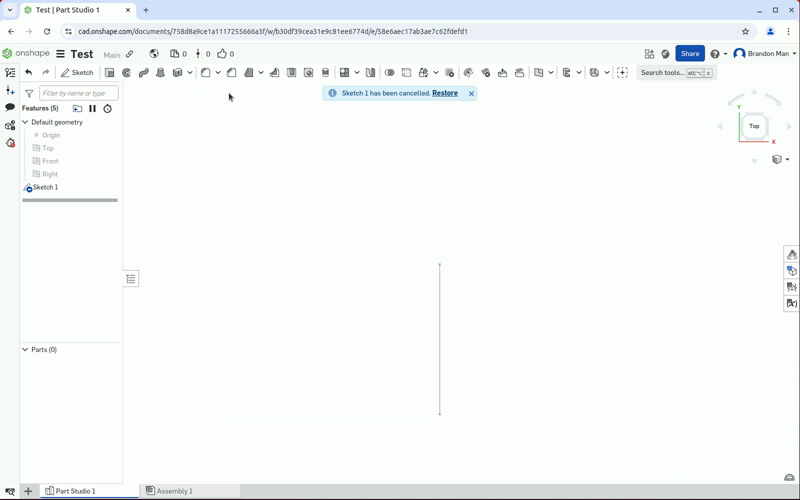
key(shift+s)
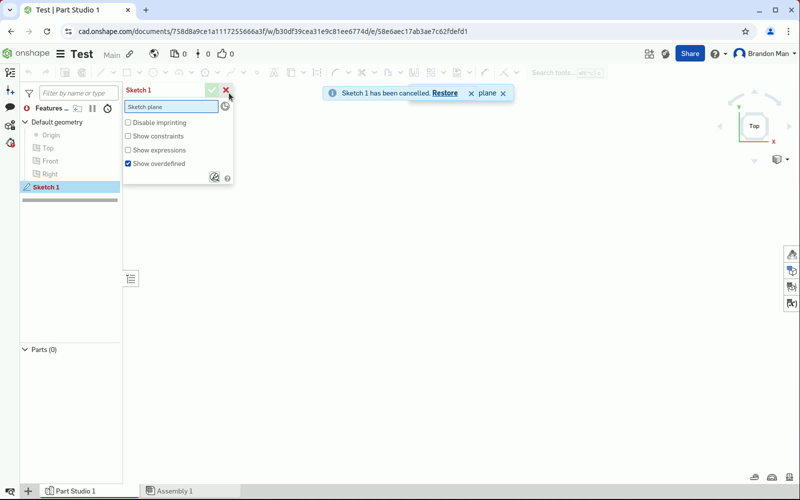
mouse_move(73, 150)
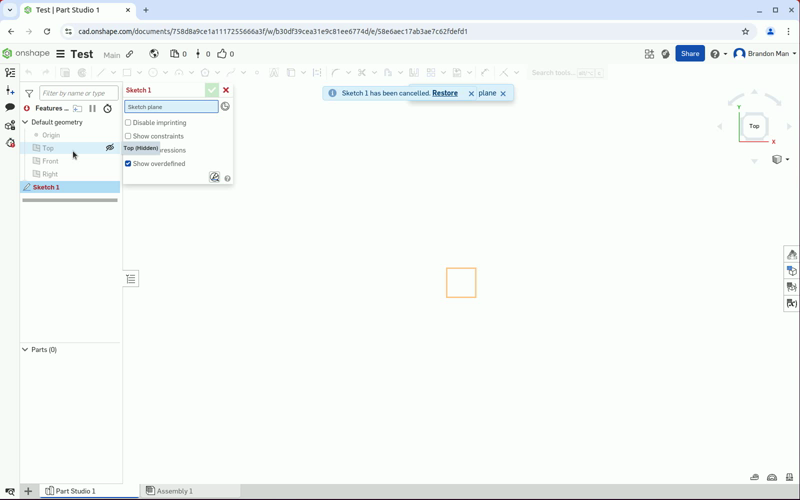
click(73, 150)
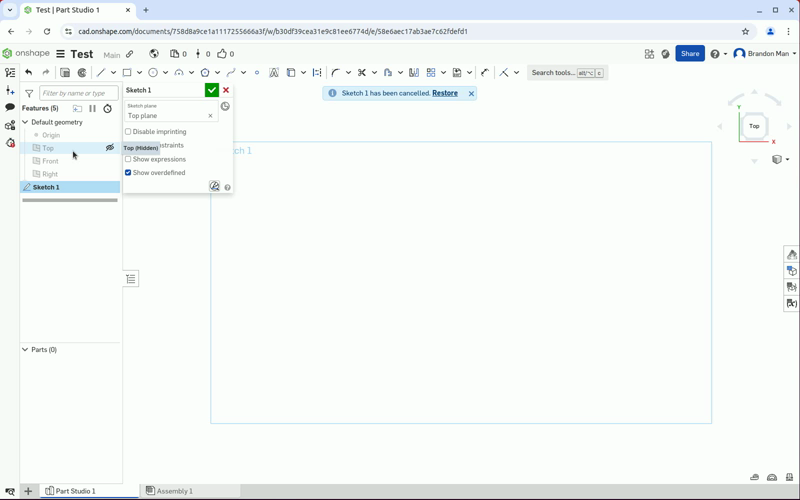
mouse_move(73, 352)
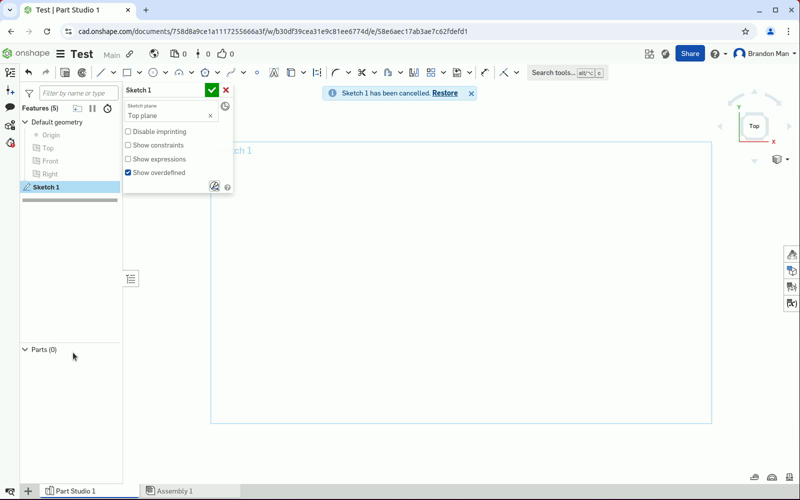
key(y)
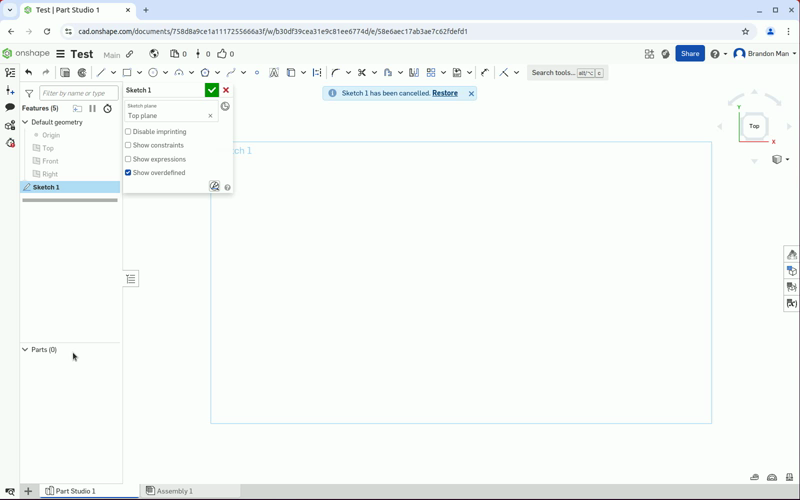
key(l)
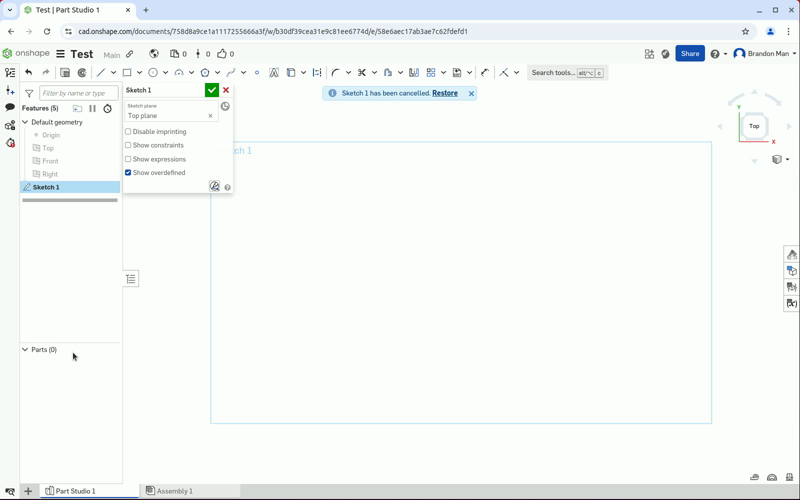
key_down(shift)
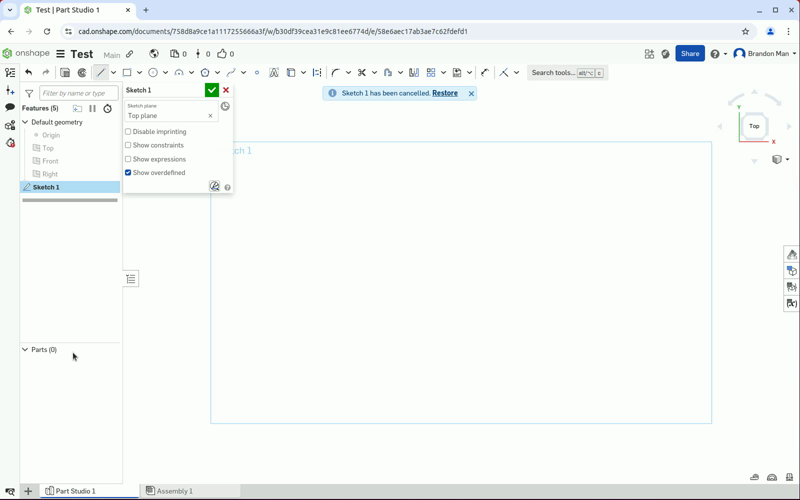
mouse_move(569, 297)
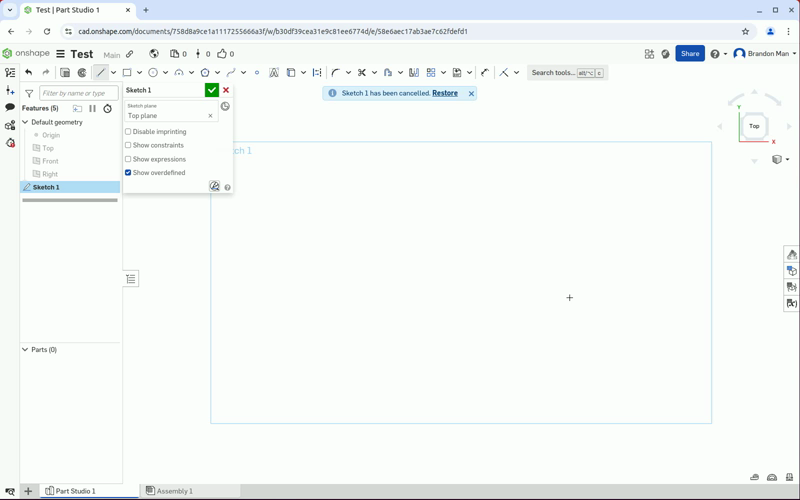
click(569, 297)
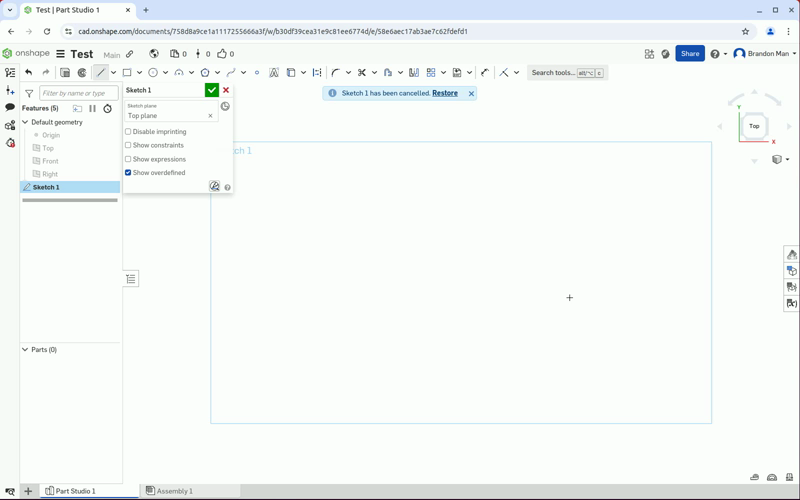
key_up(shift)
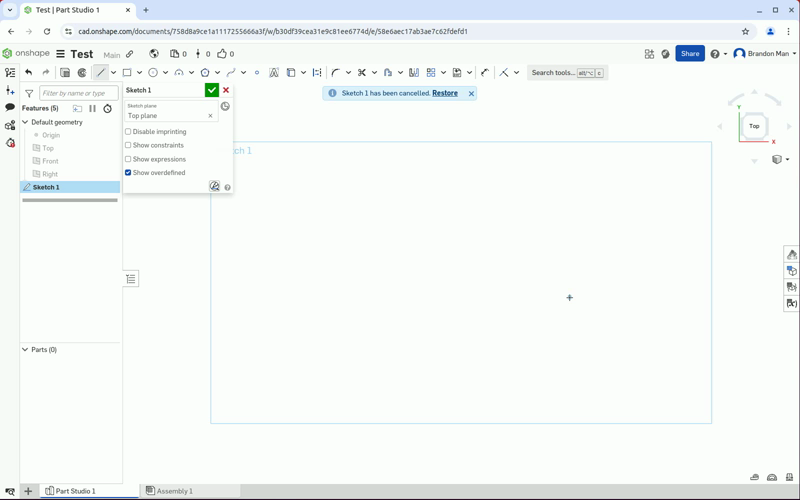
key_down(shift)
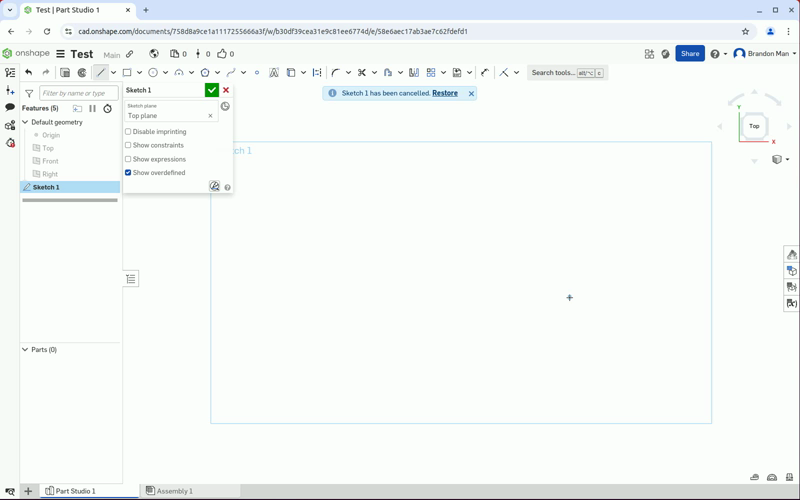
mouse_move(589, 297)
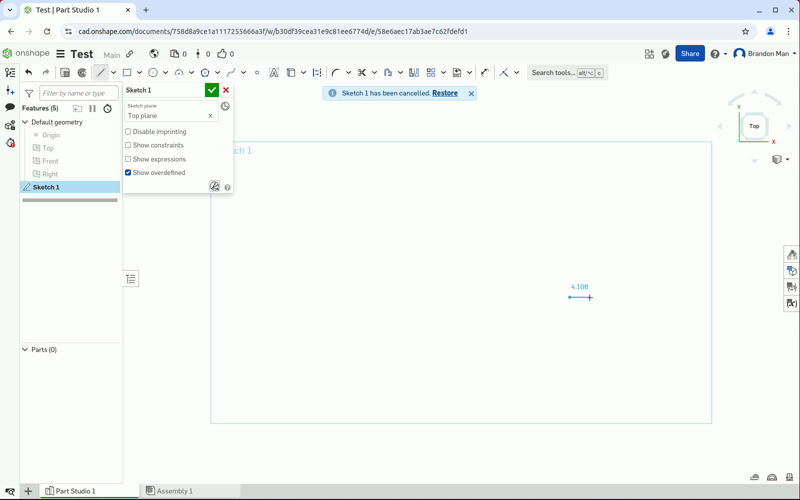
mouse_move(573, 297)
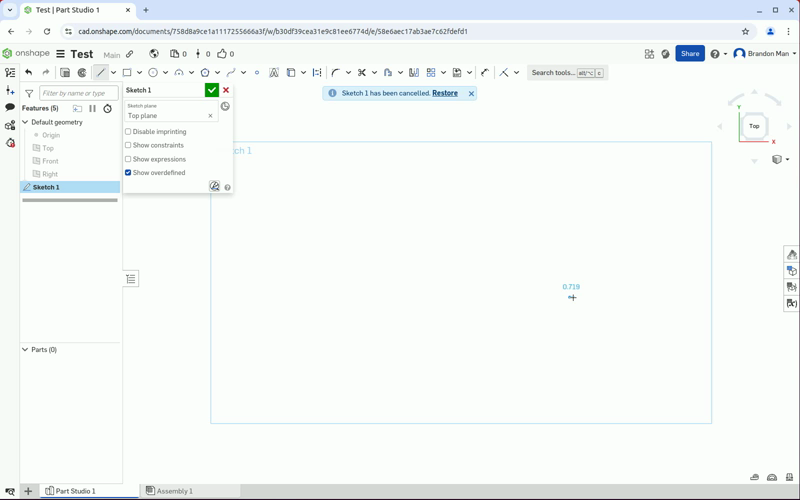
scroll(6)
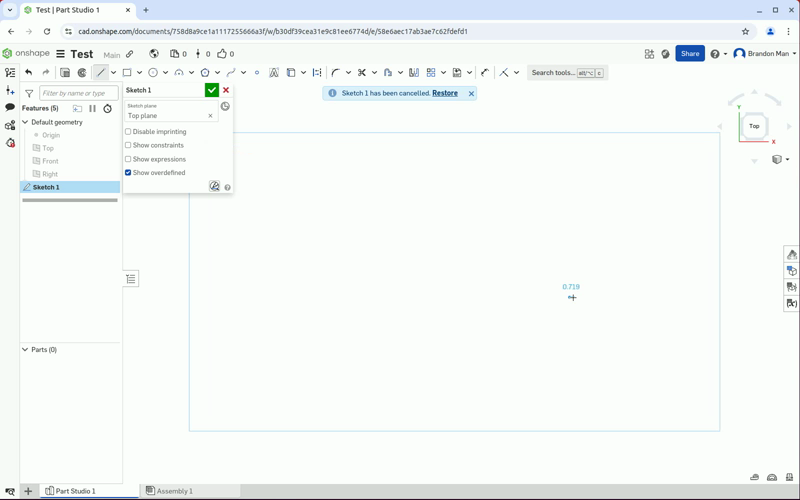
scroll(6)
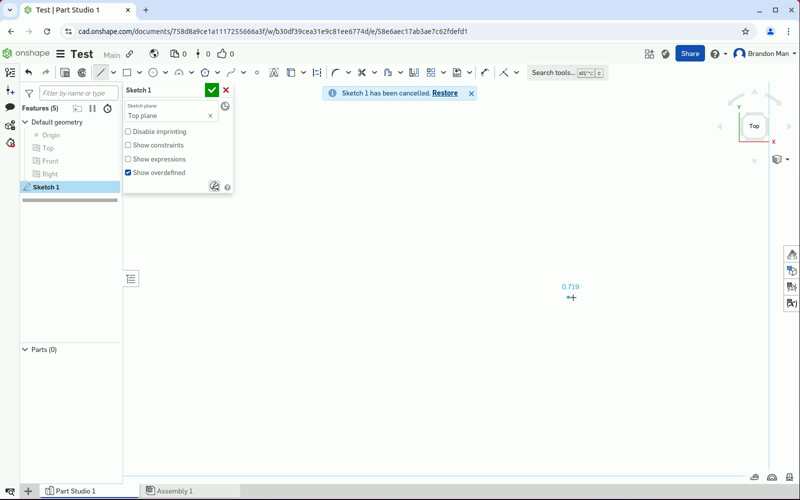
scroll(6)
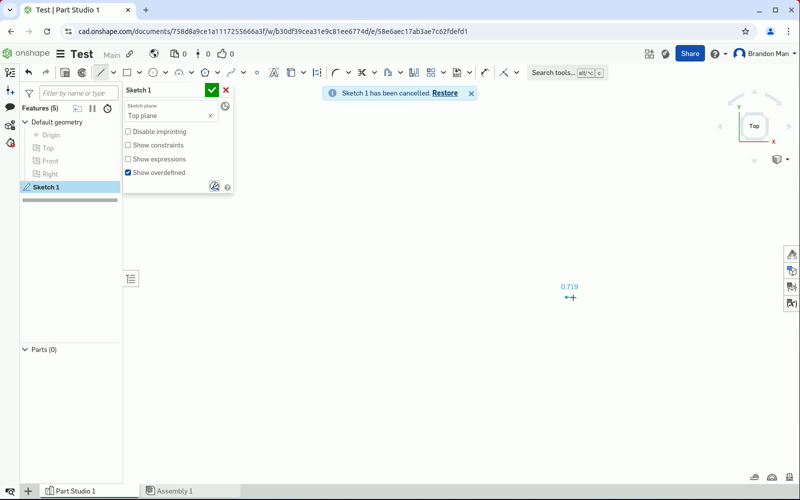
scroll(6)
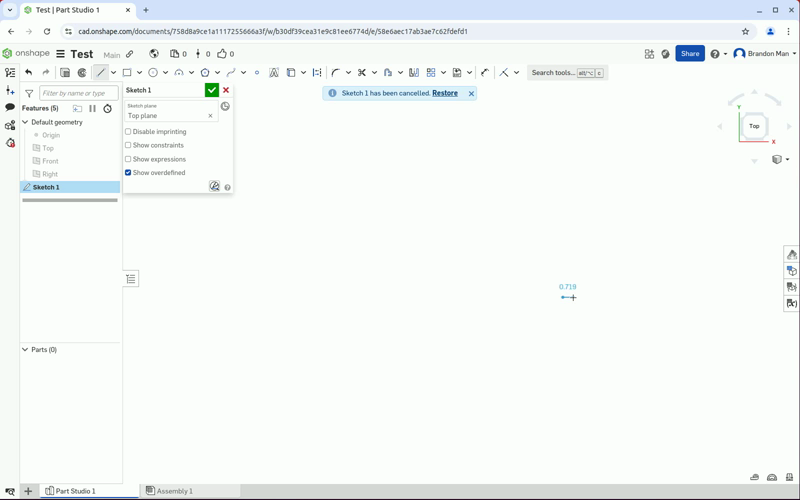
scroll(6)
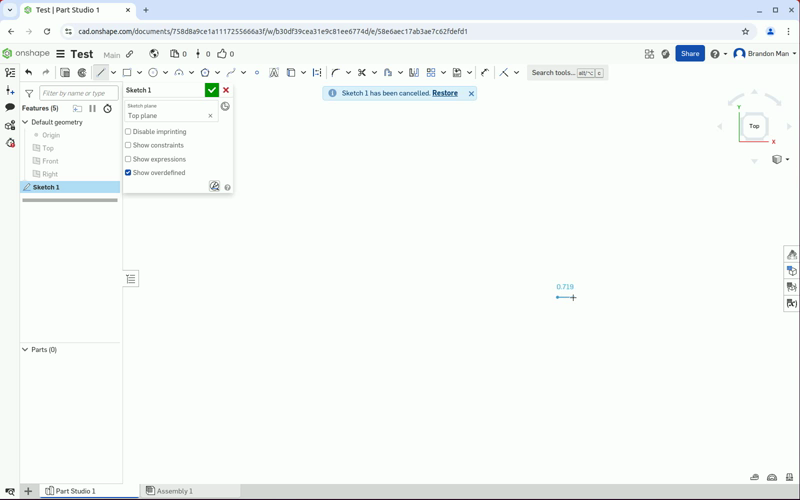
scroll(6)
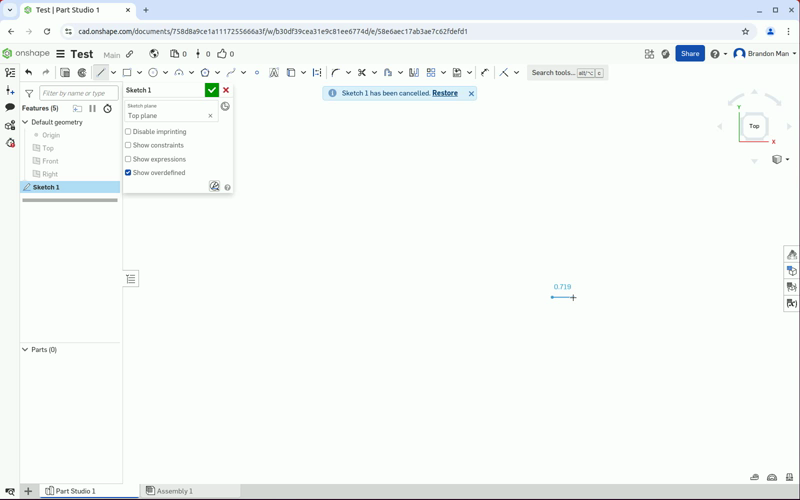
scroll(6)
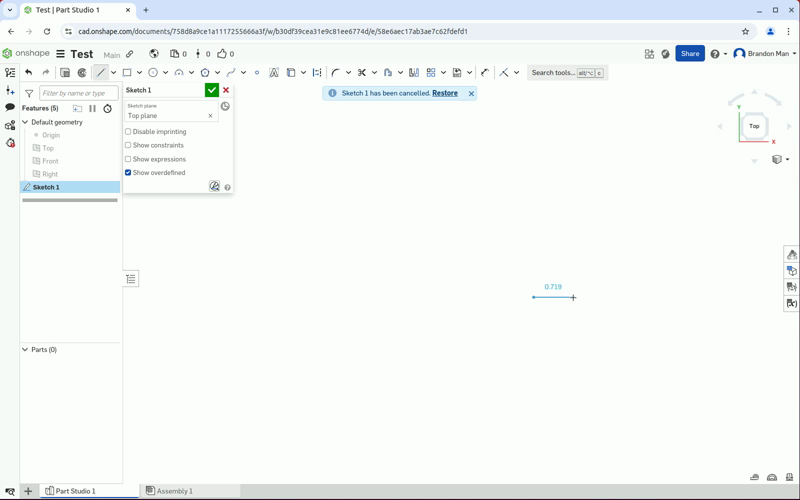
click(573, 297)
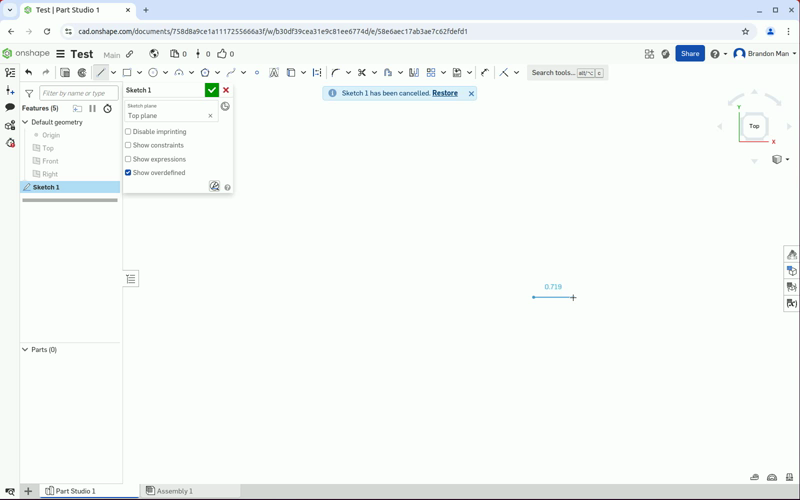
scroll(-6)
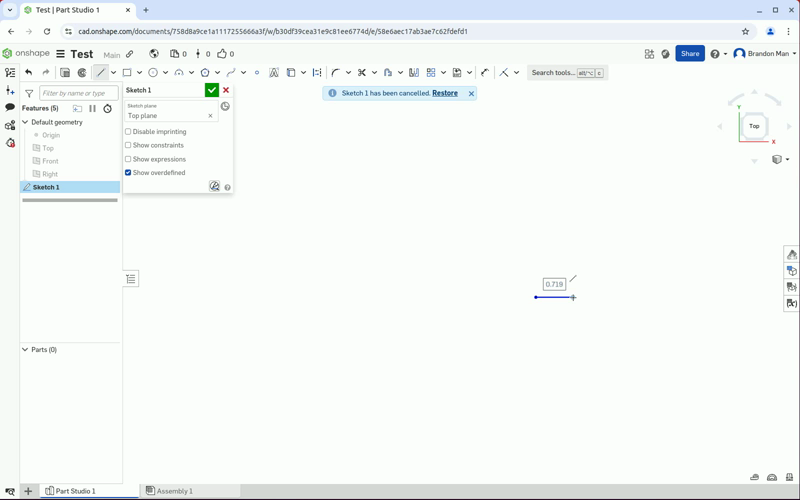
scroll(-6)
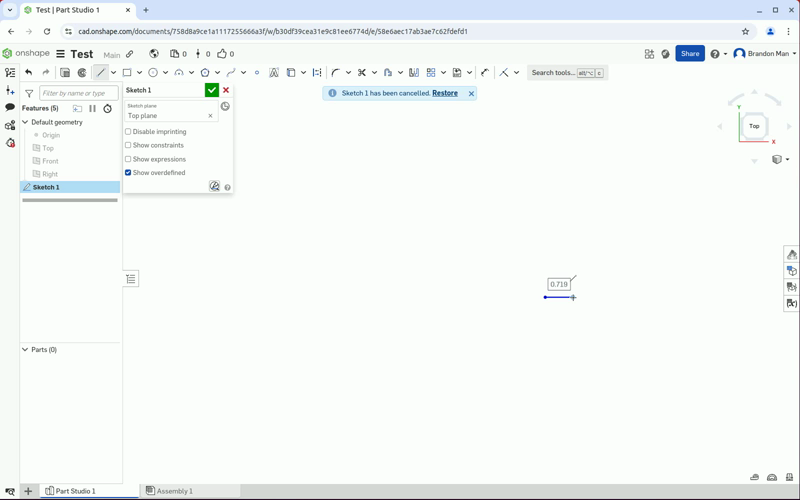
scroll(-6)
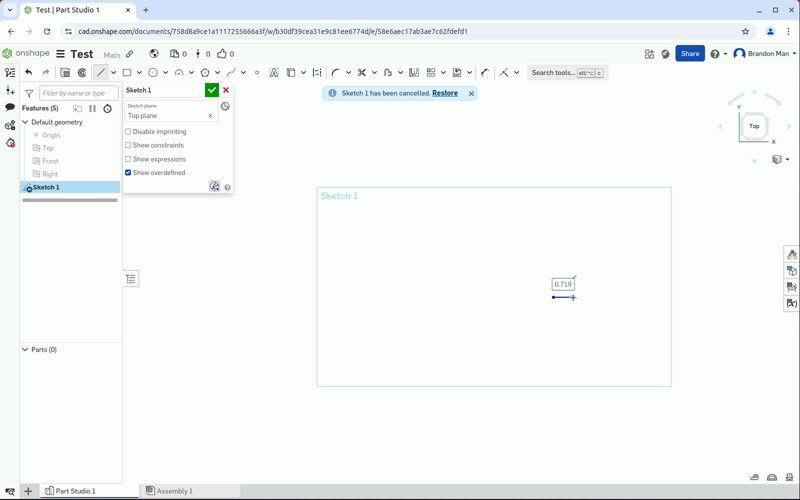
scroll(-6)
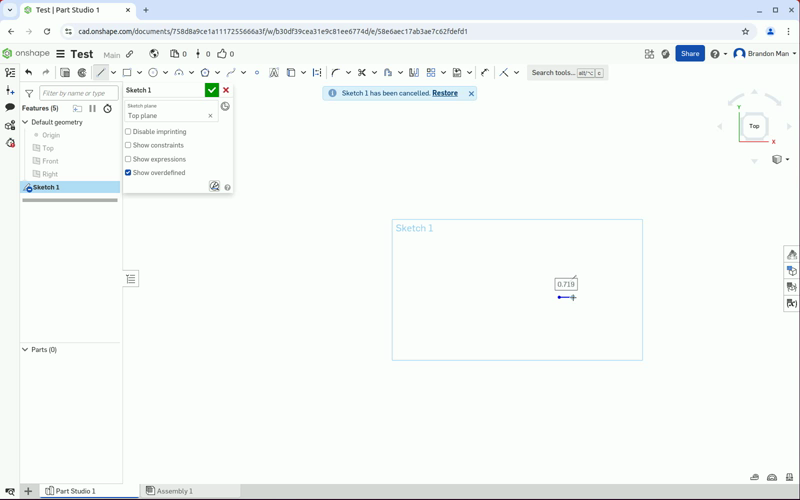
scroll(-6)
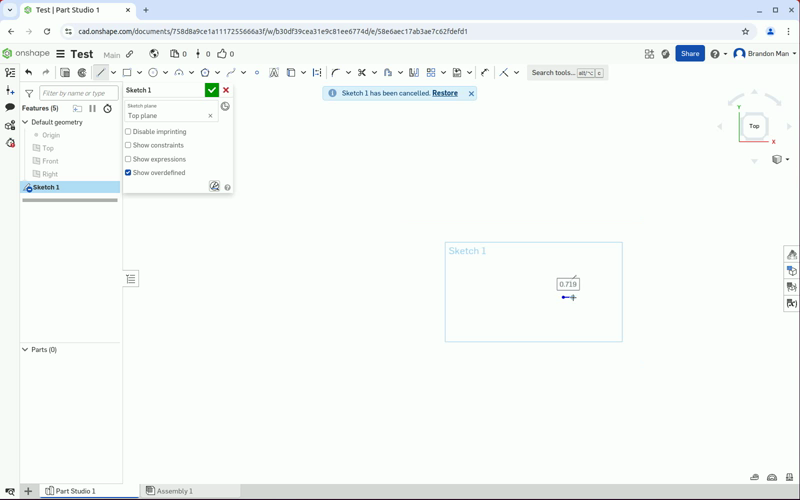
scroll(-6)
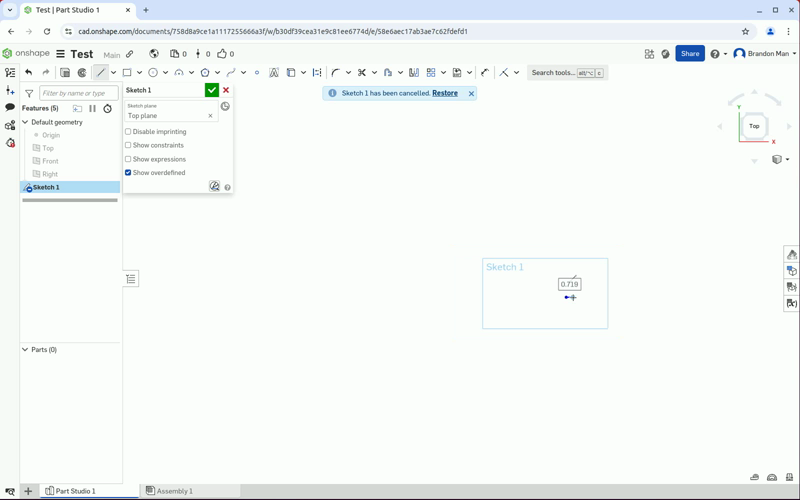
scroll(-6)
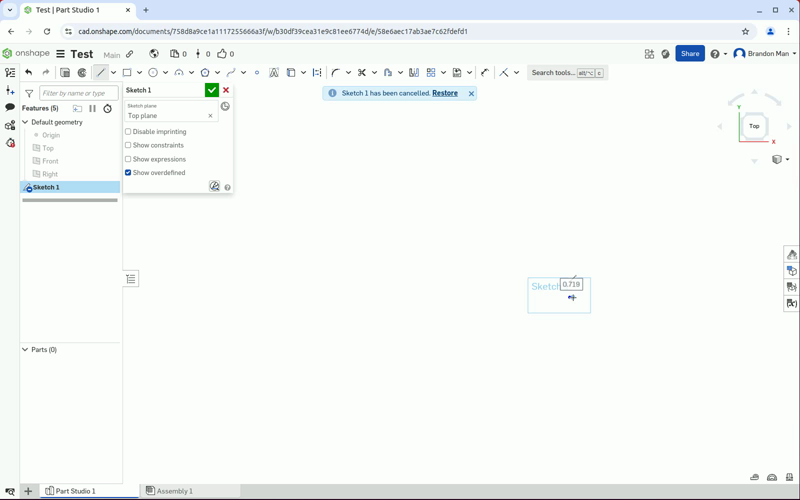
key_up(shift)
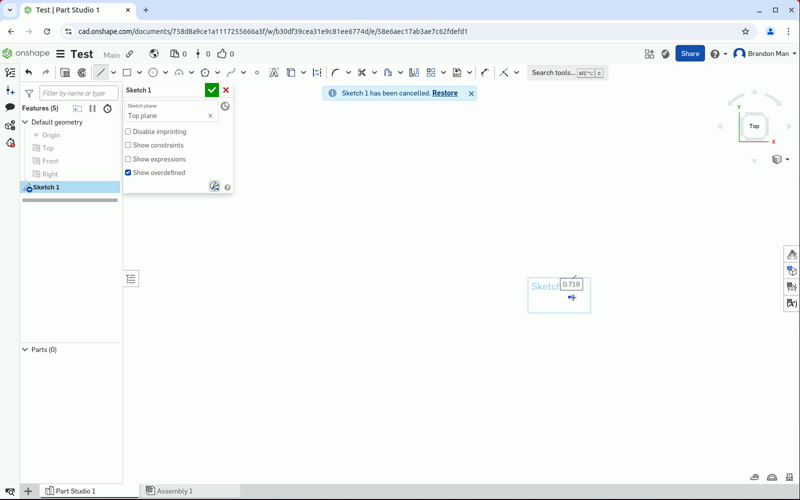
key_down(shift)
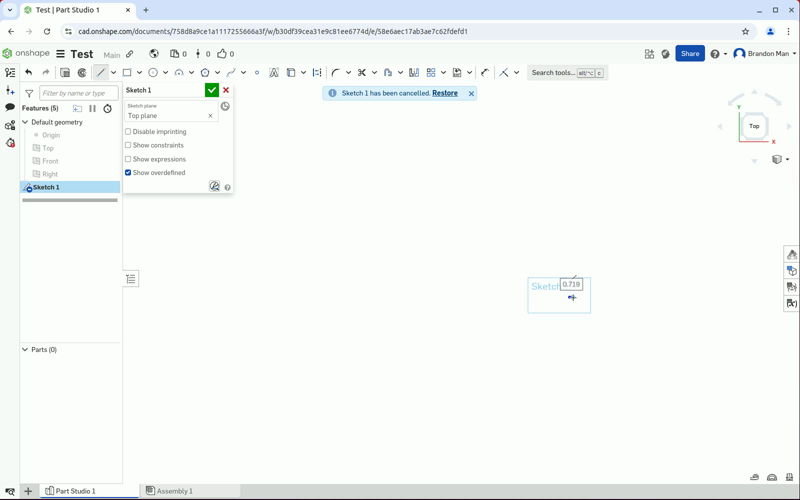
mouse_move(589, 297)
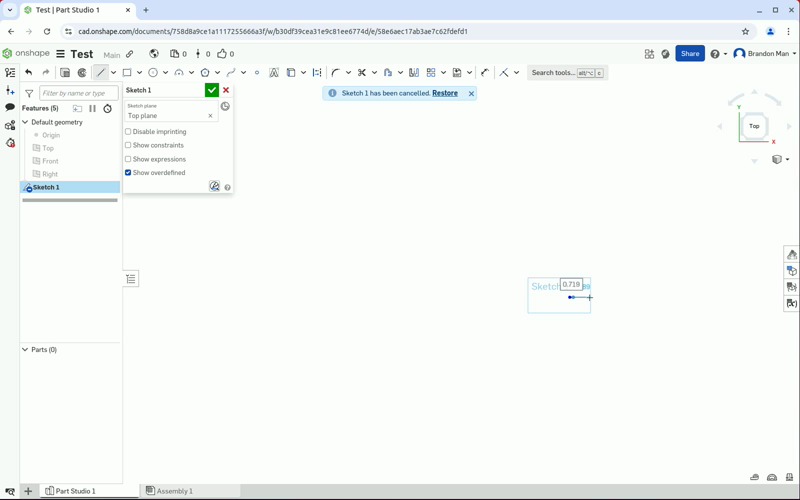
mouse_move(573, 269)
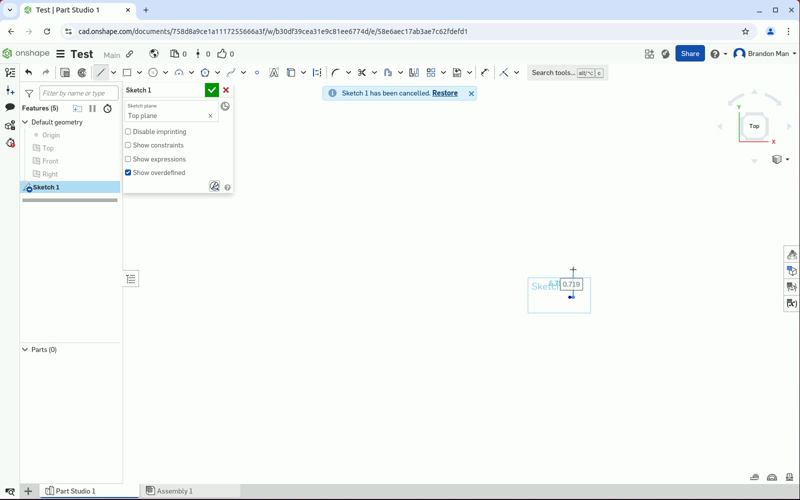
click(573, 269)
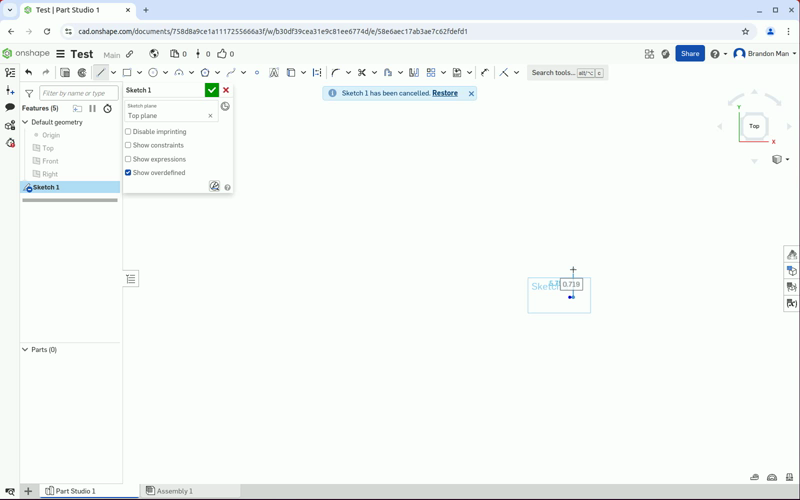
key_up(shift)
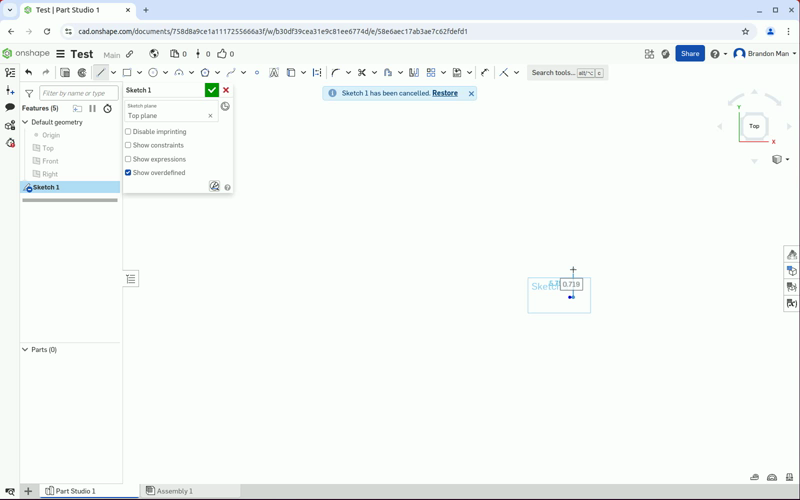
key_down(shift)
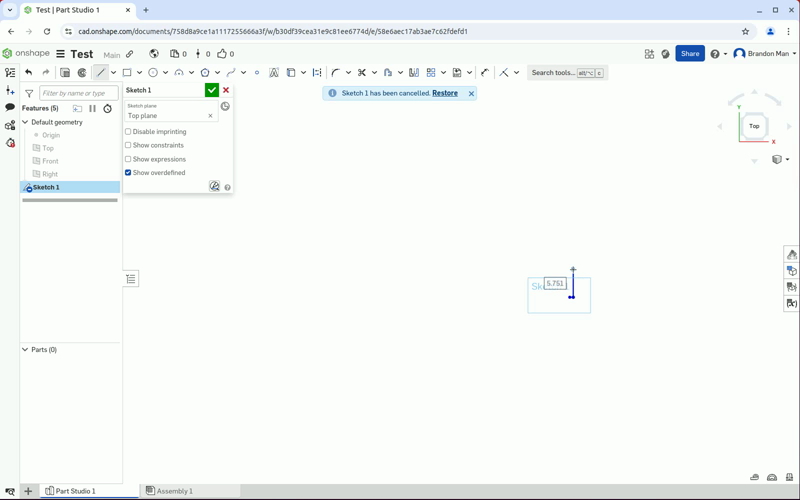
mouse_move(589, 269)
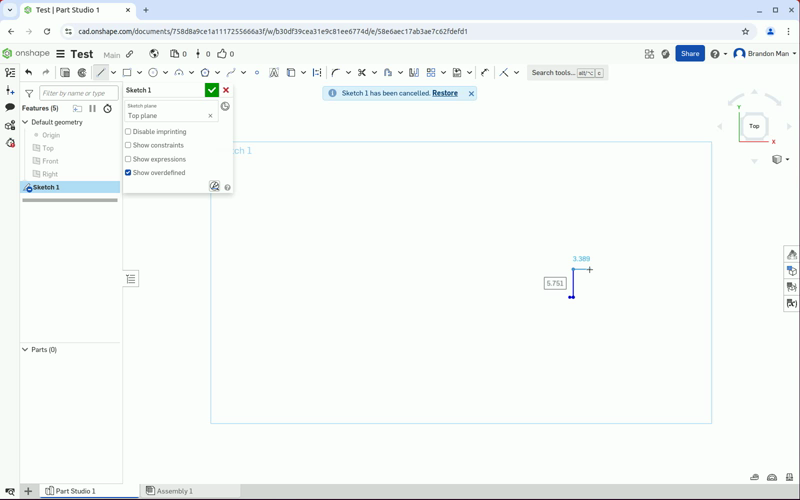
mouse_move(569, 269)
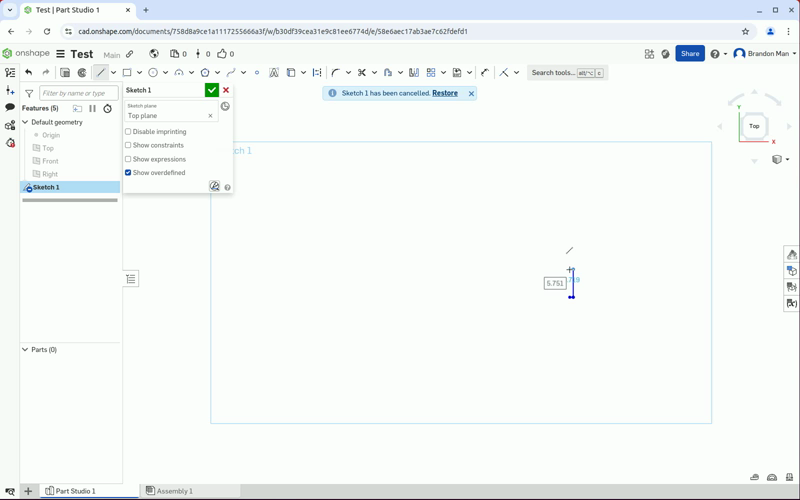
scroll(6)
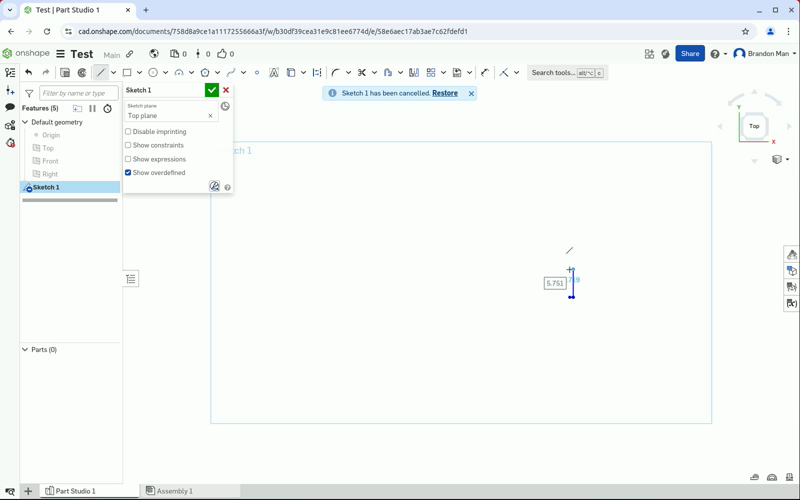
scroll(6)
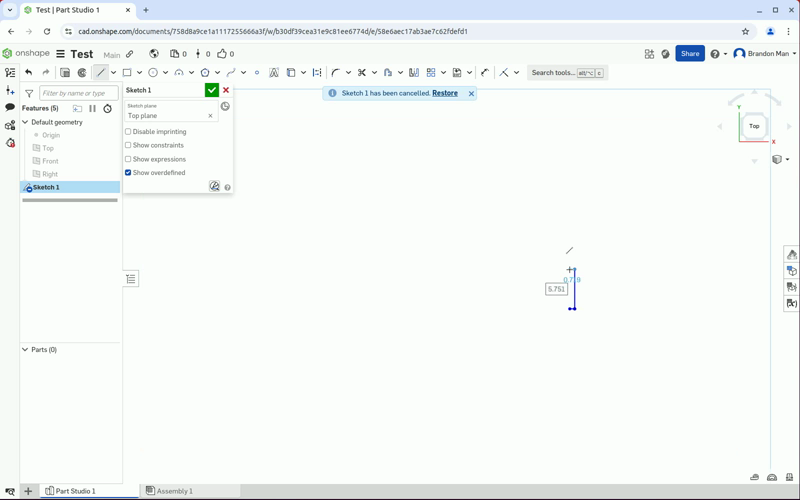
scroll(6)
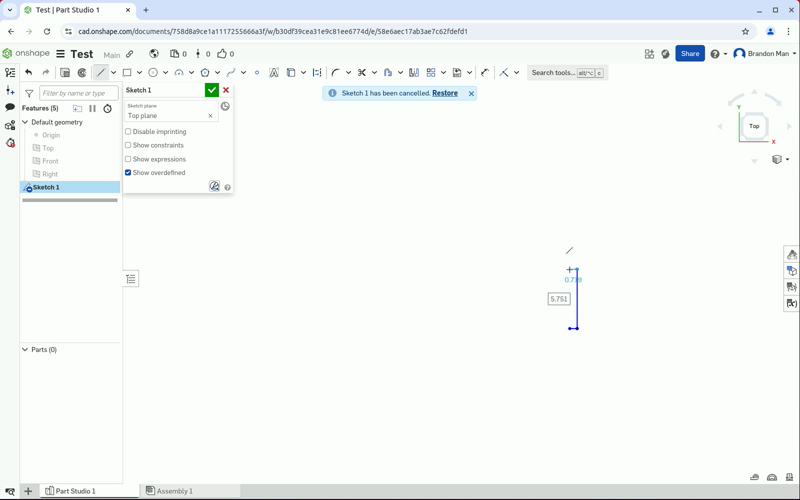
scroll(6)
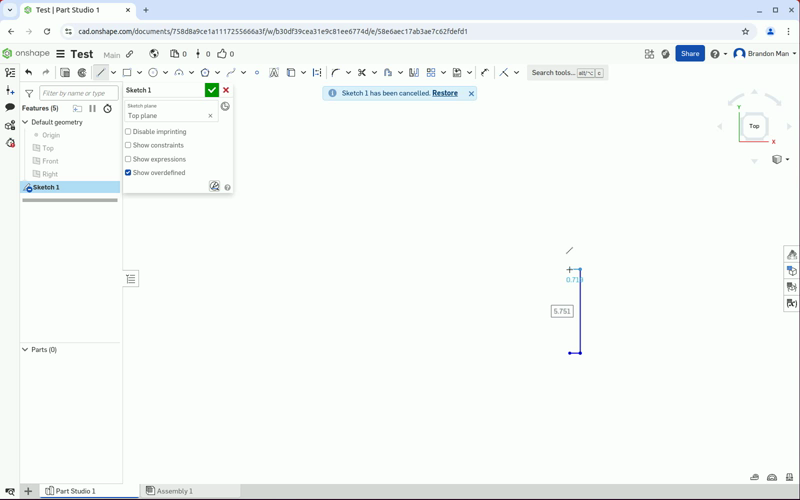
scroll(6)
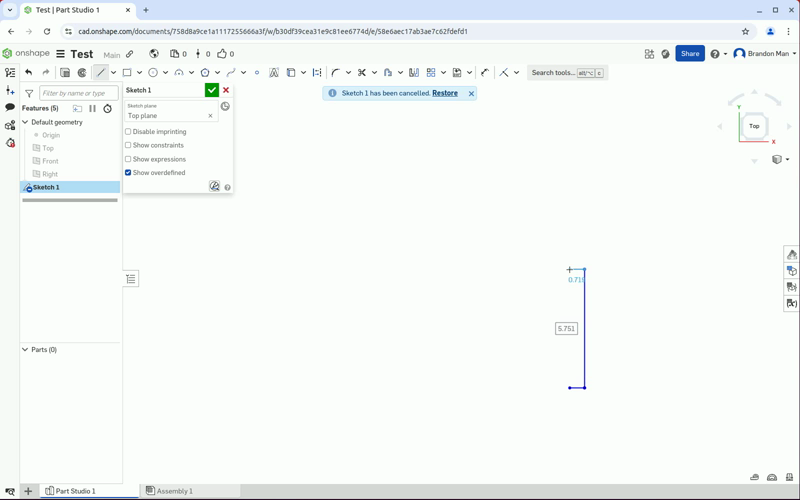
scroll(6)
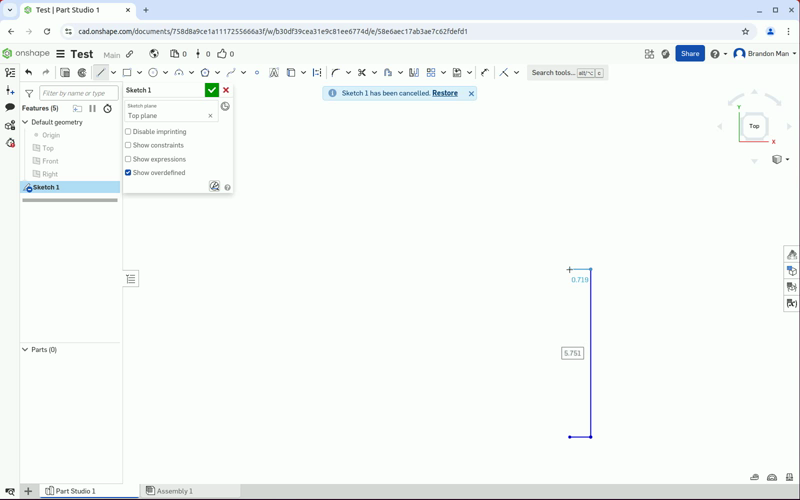
scroll(6)
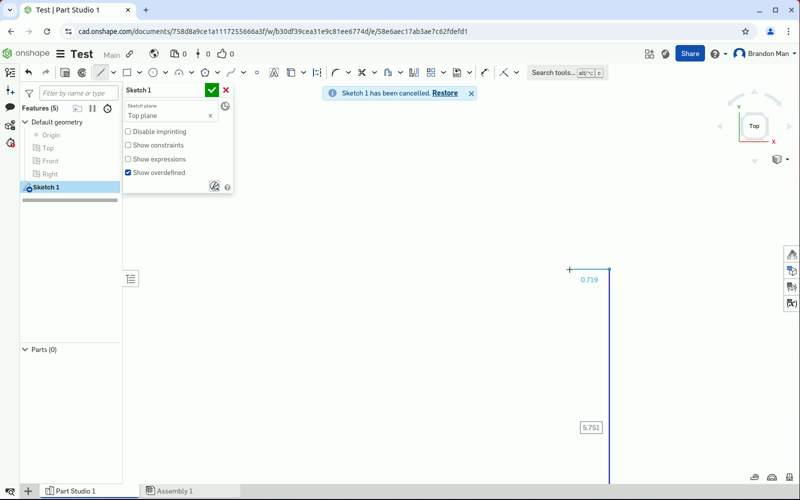
click(569, 269)
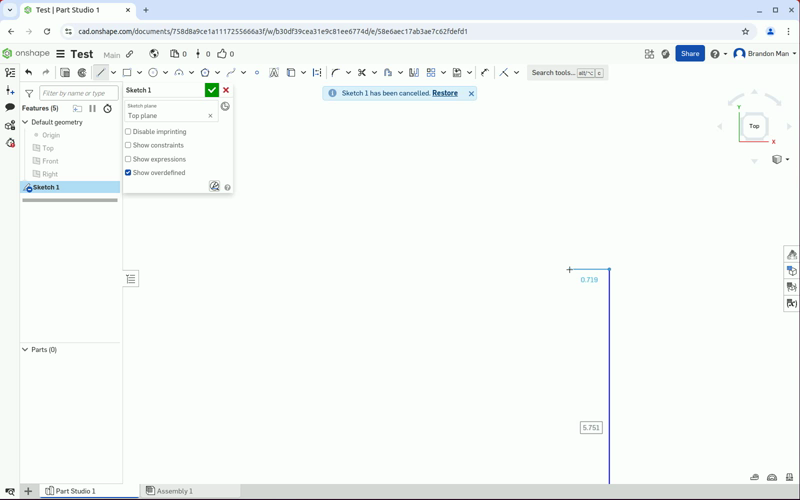
scroll(-6)
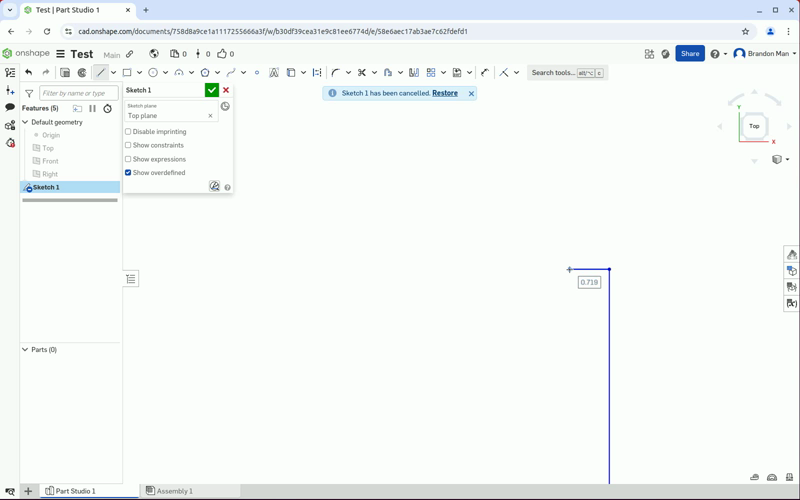
scroll(-6)
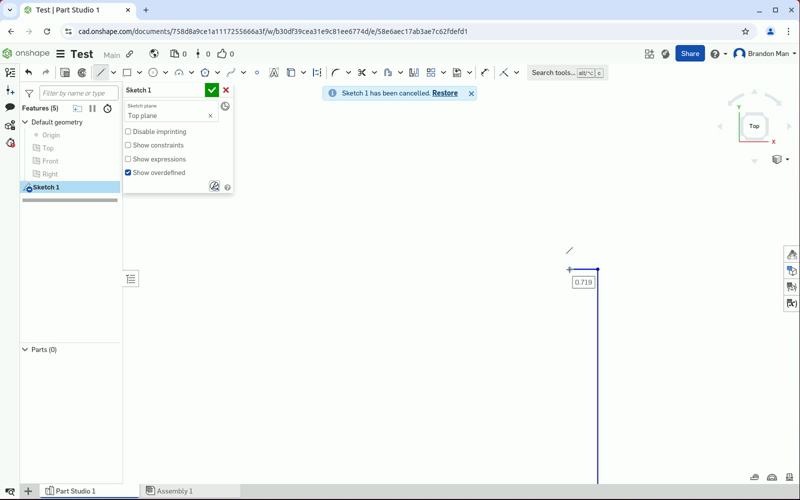
scroll(-6)
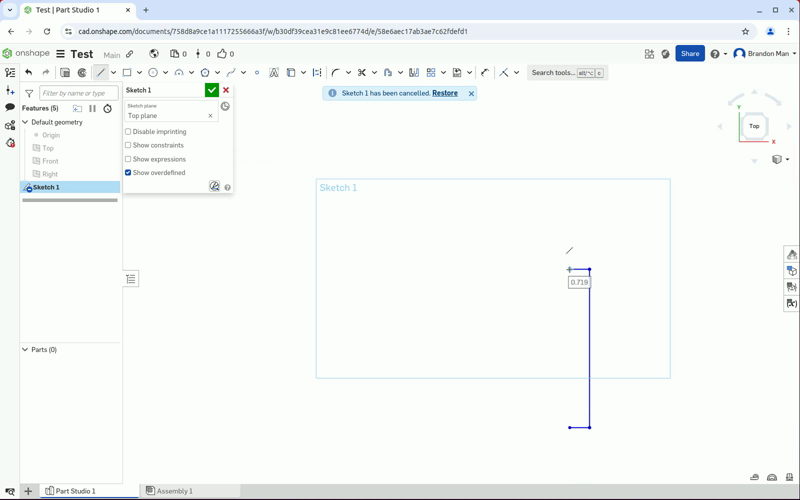
scroll(-6)
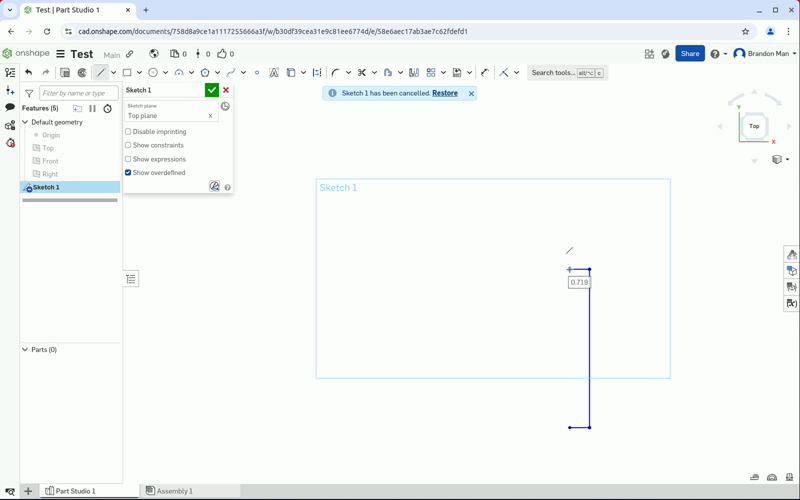
scroll(-6)
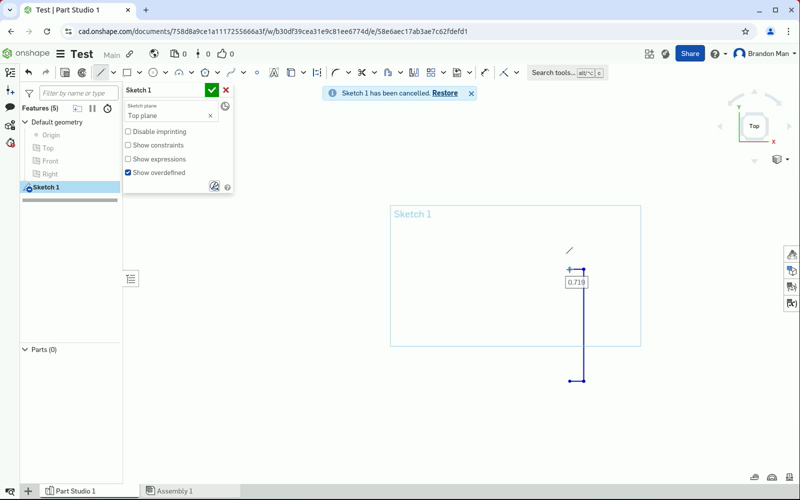
scroll(-6)
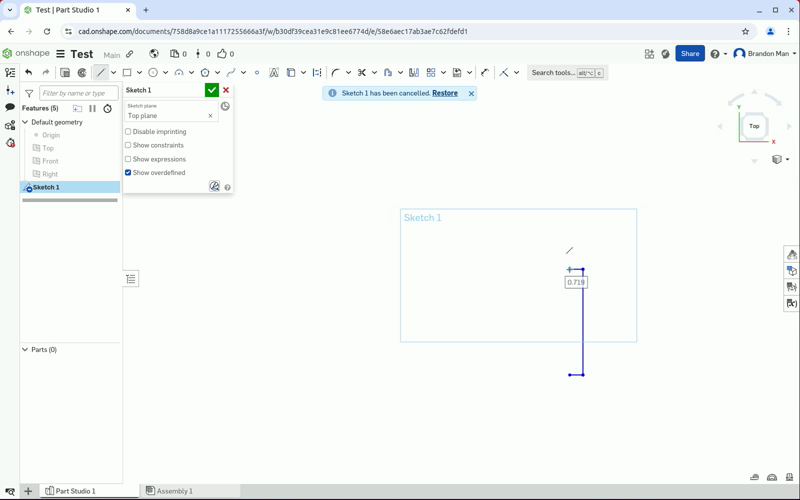
scroll(-6)
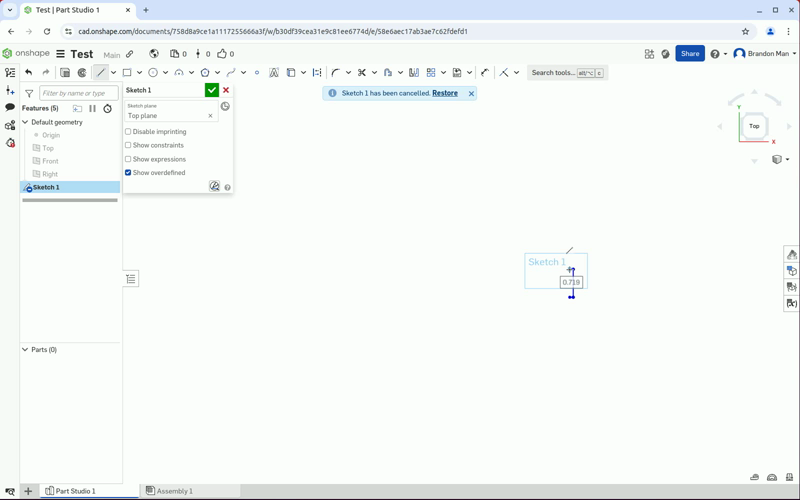
key_up(shift)
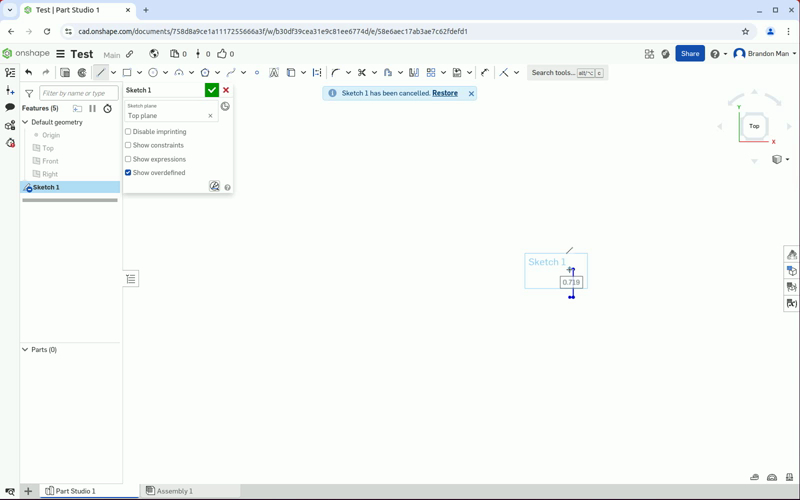
mouse_move(589, 269)
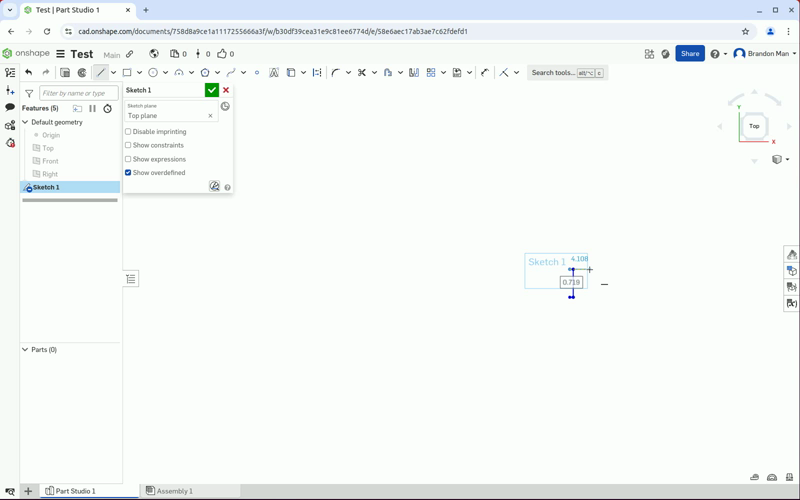
key_down(shift)
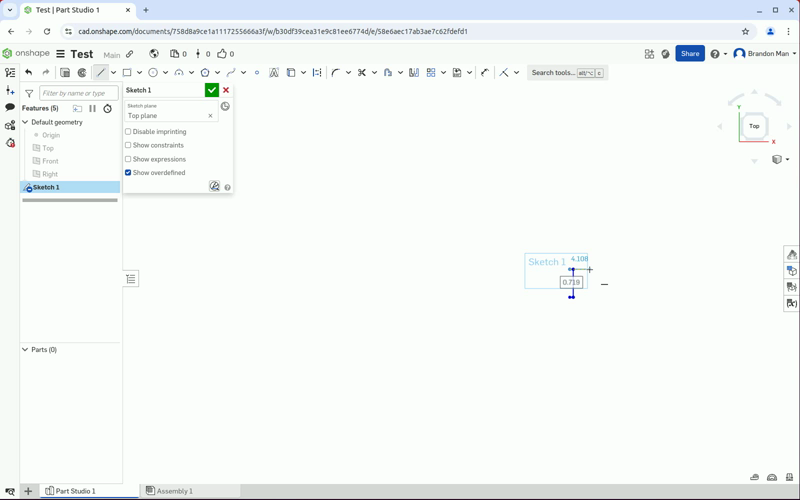
mouse_move(569, 297)
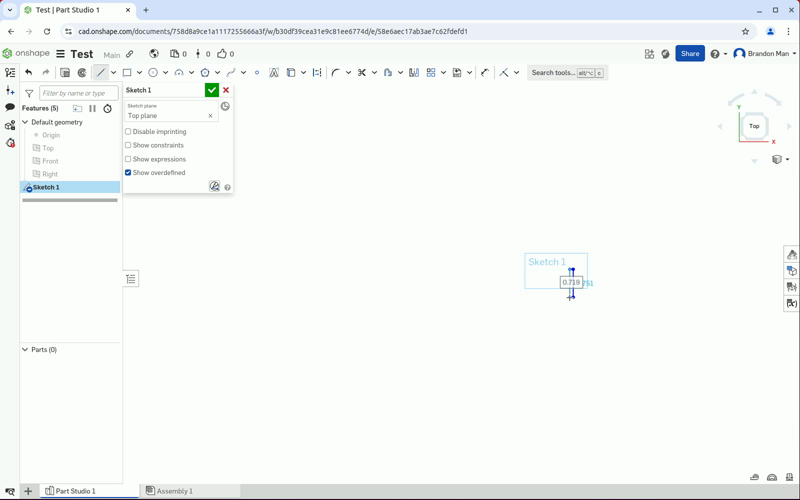
scroll(6)
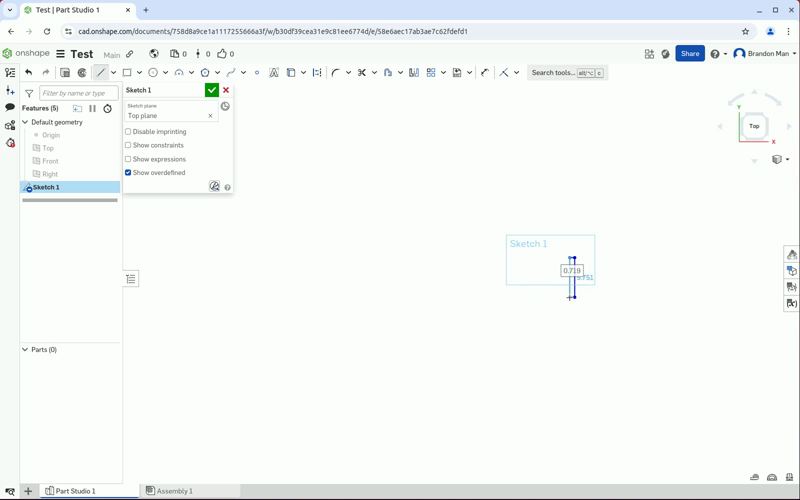
scroll(6)
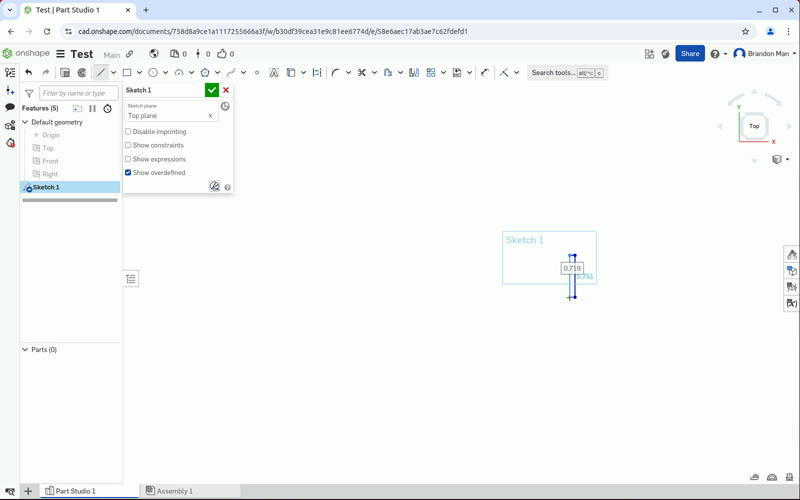
scroll(6)
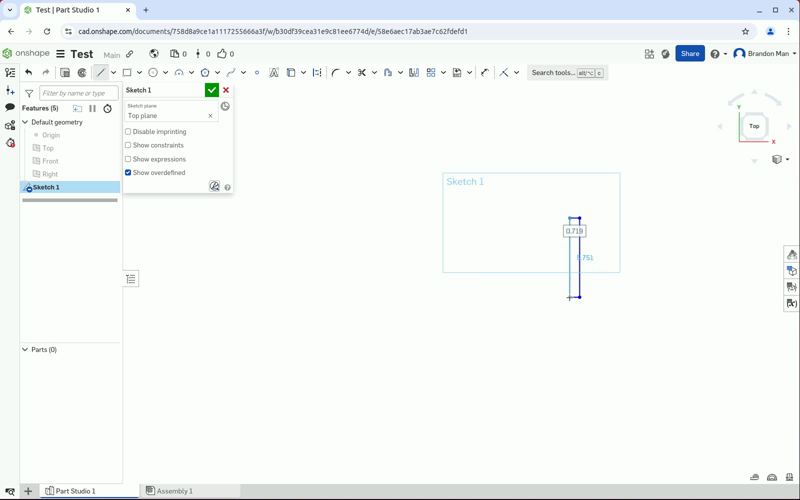
scroll(6)
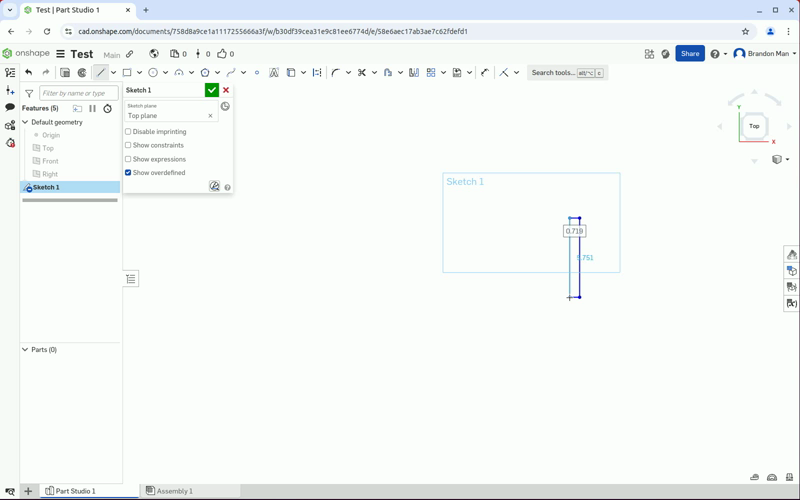
scroll(6)
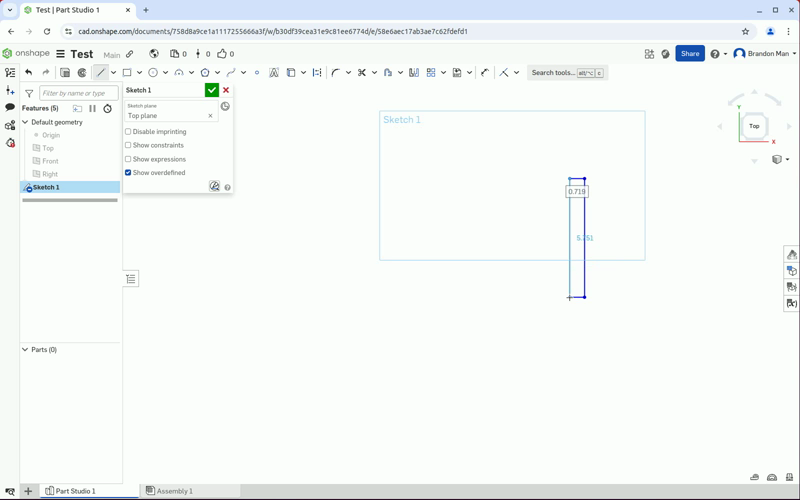
scroll(6)
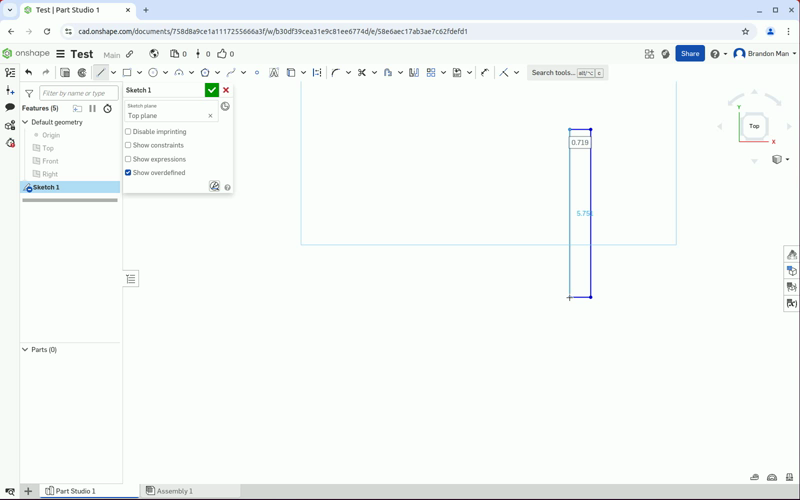
scroll(6)
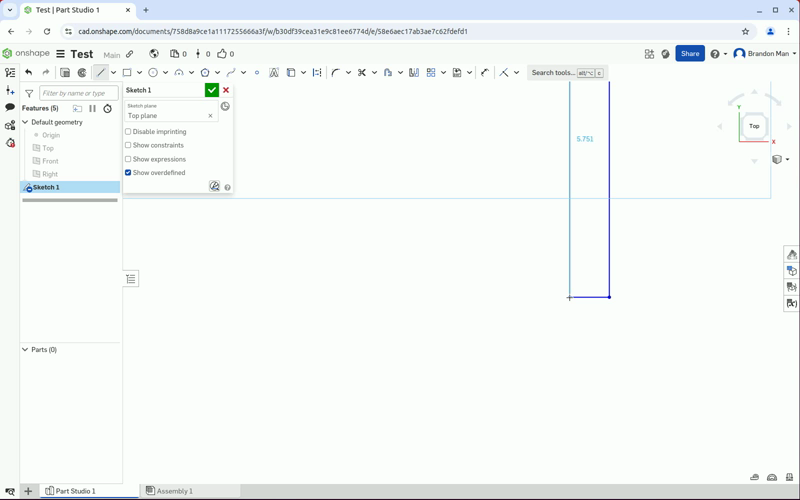
key_up(shift)
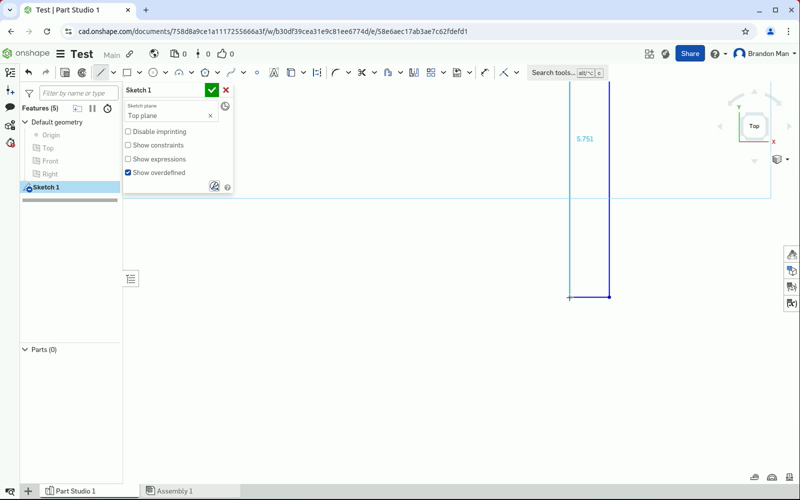
click(569, 297)
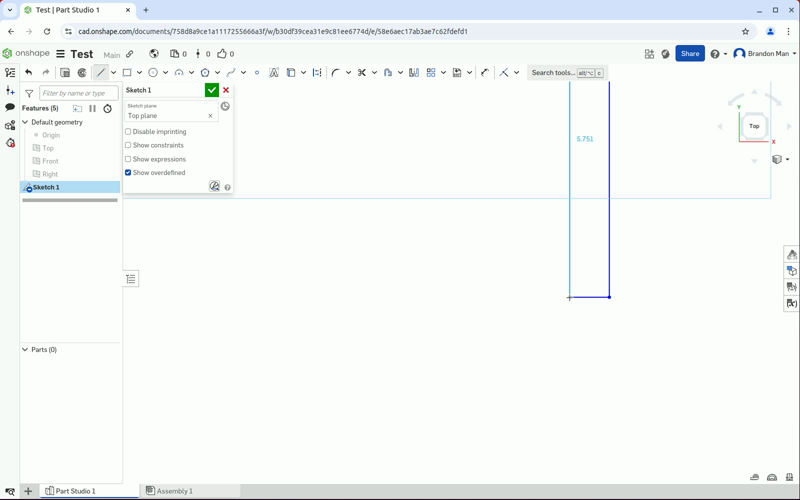
scroll(-6)
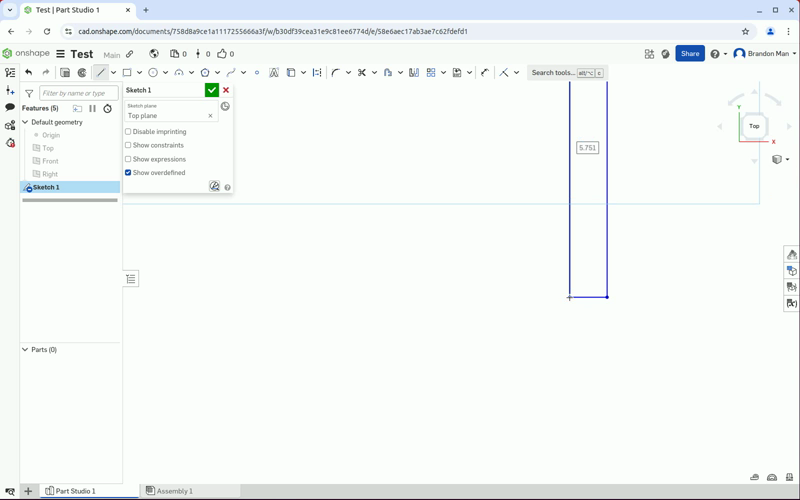
scroll(-6)
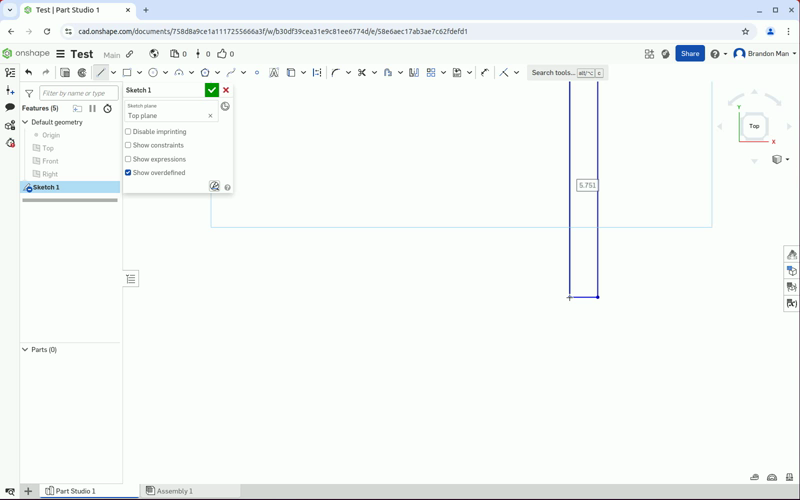
scroll(-6)
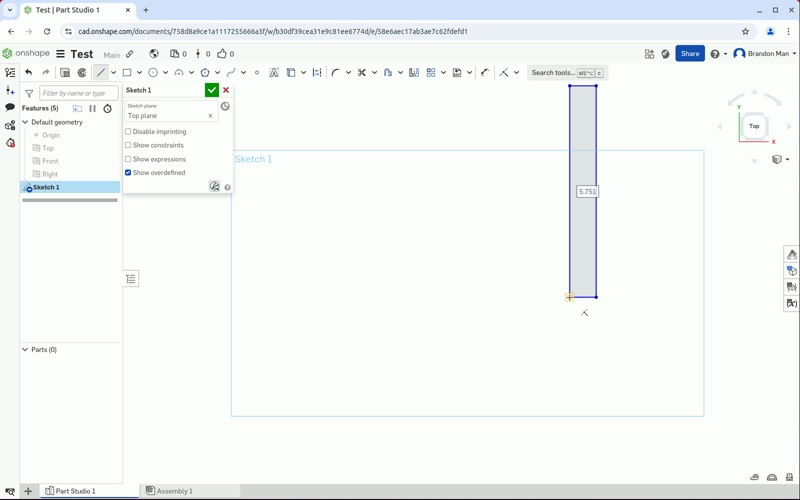
scroll(-6)
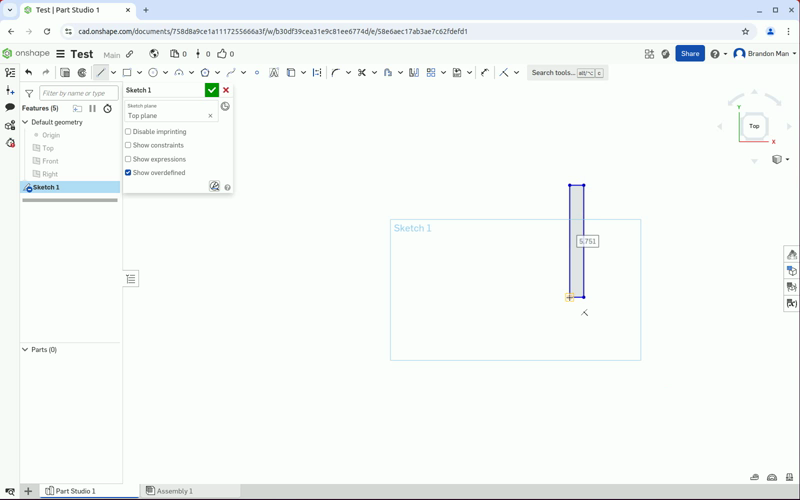
scroll(-6)
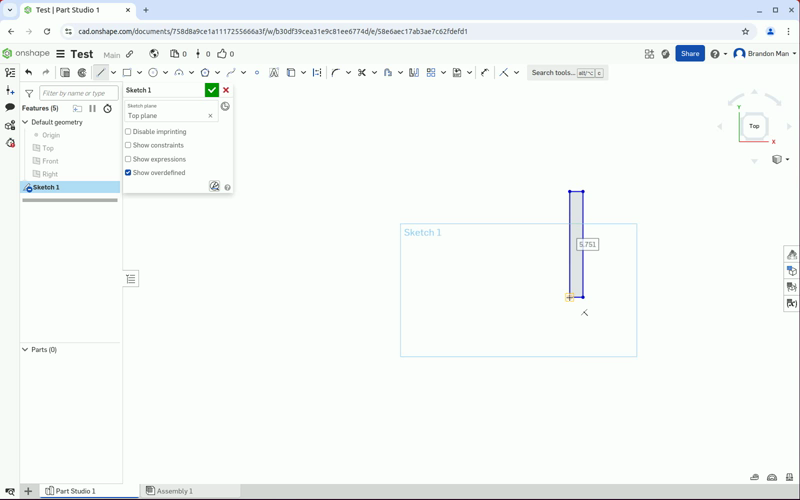
scroll(-6)
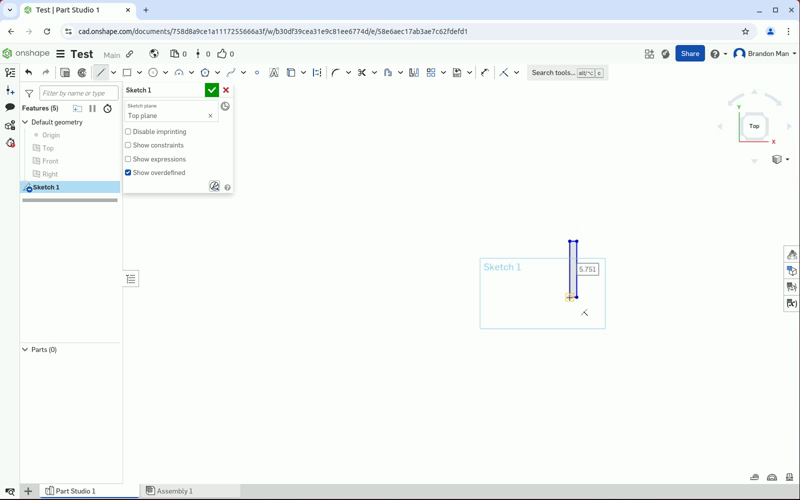
scroll(-6)
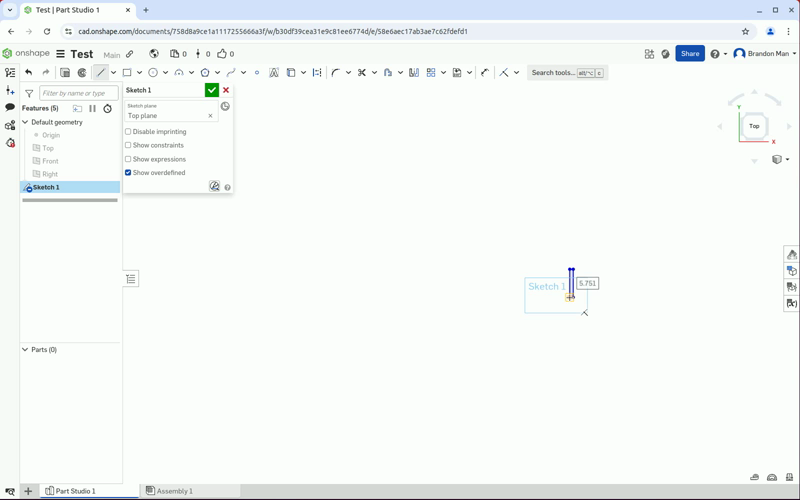
key(esc)
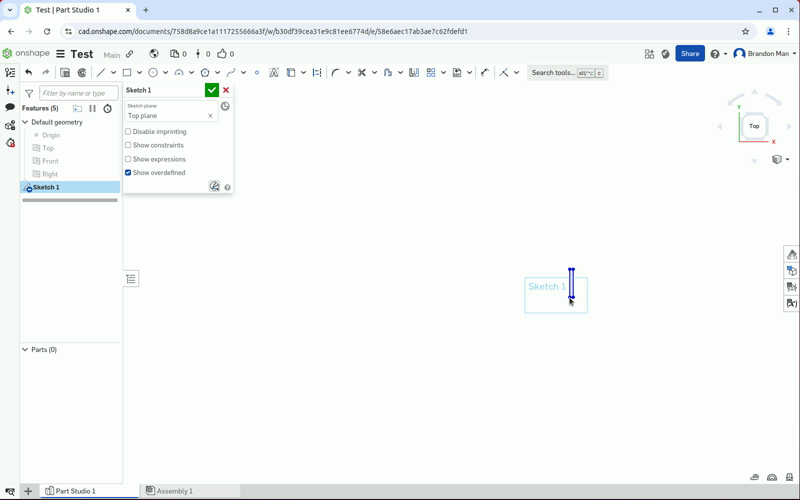
mouse_move(572, 293)
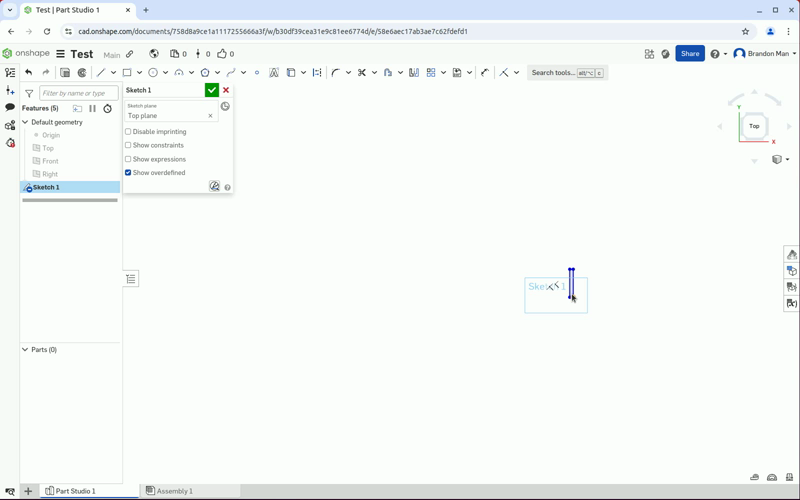
scroll(6)
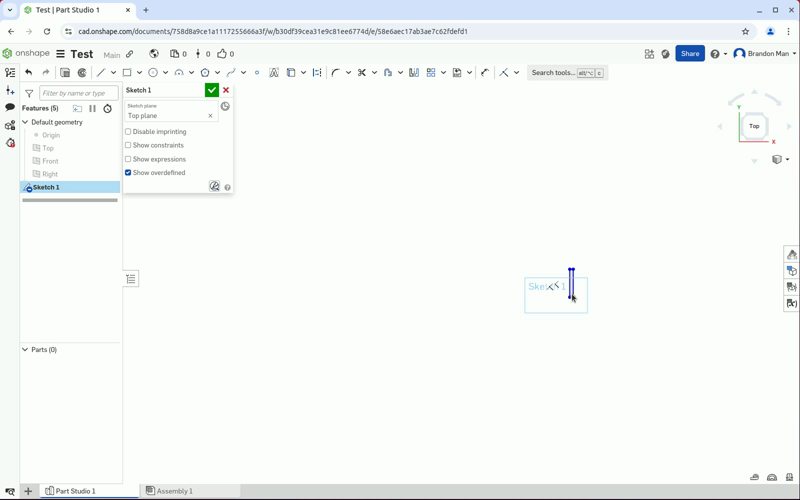
scroll(6)
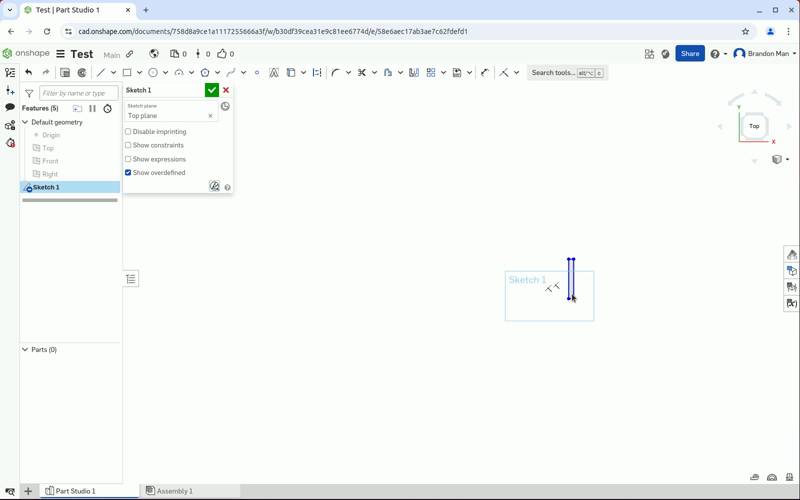
scroll(6)
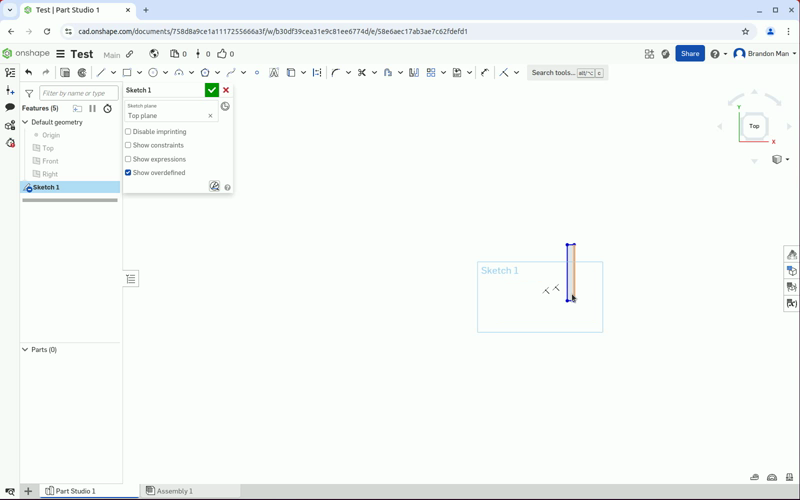
scroll(6)
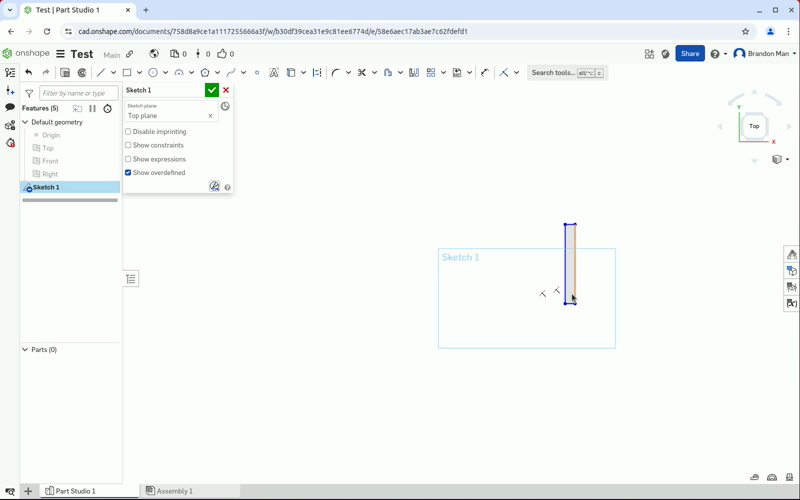
scroll(6)
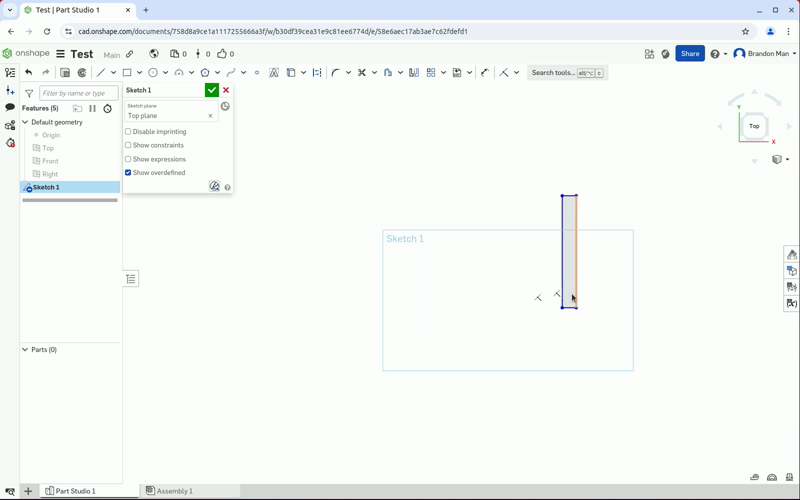
scroll(6)
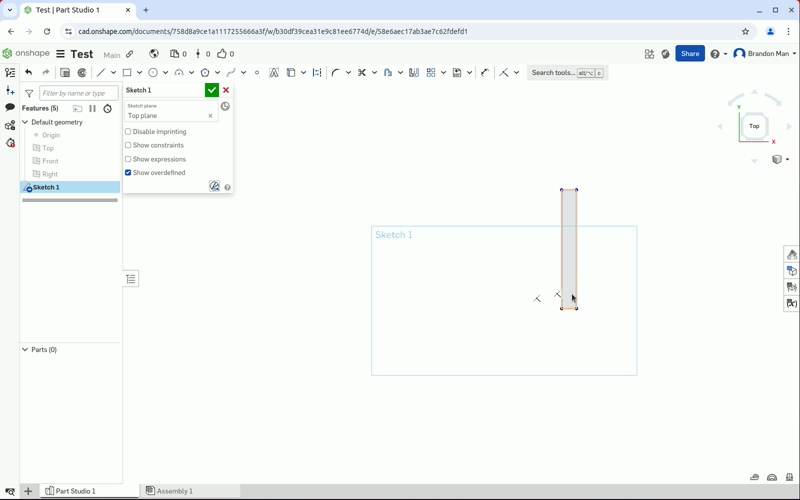
scroll(6)
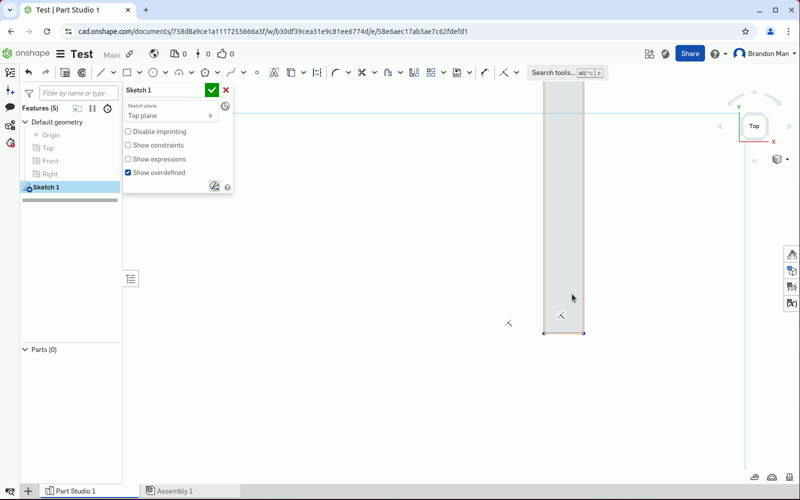
click(572, 293)
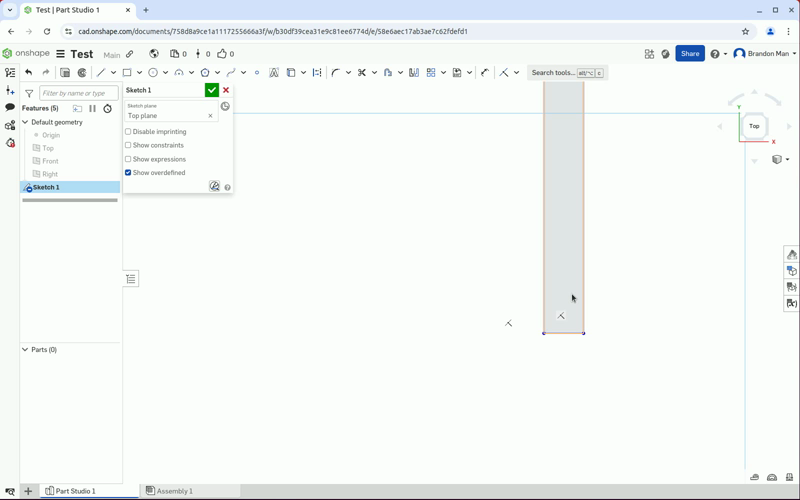
scroll(-6)
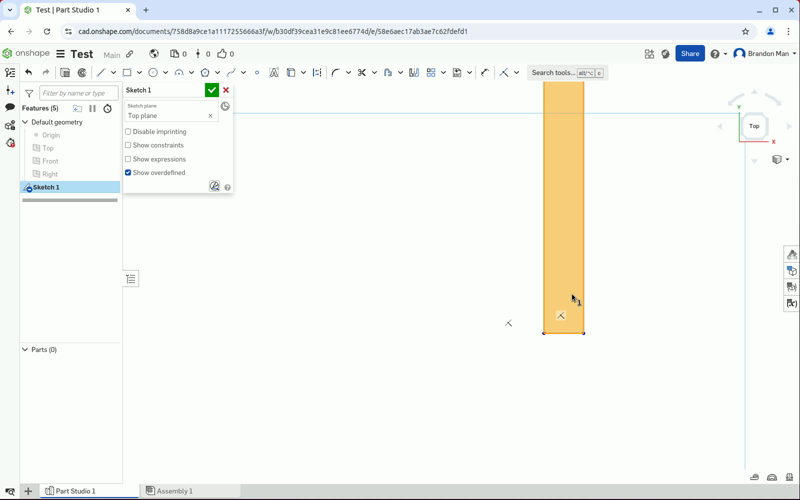
scroll(-6)
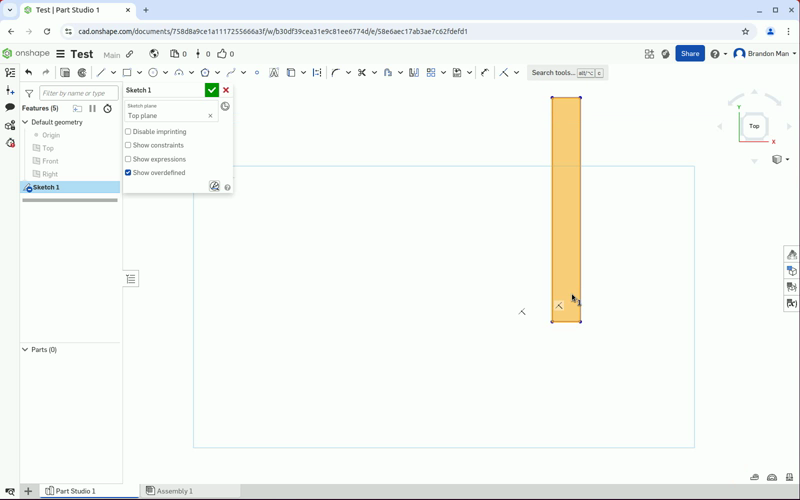
scroll(-6)
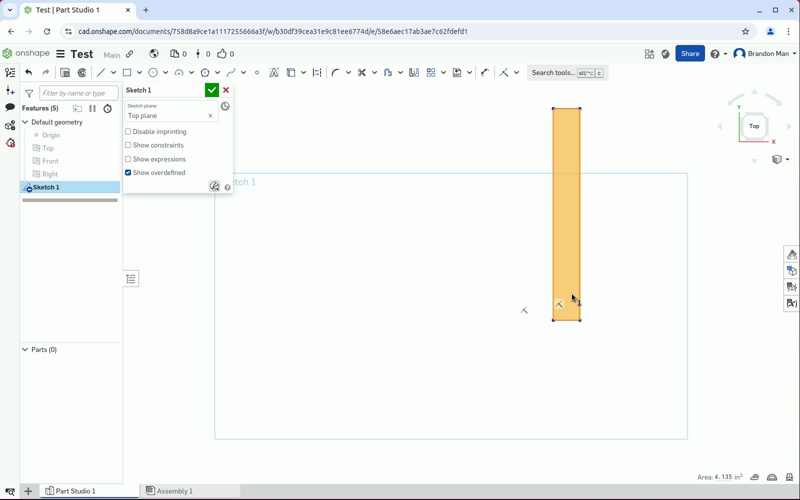
scroll(-6)
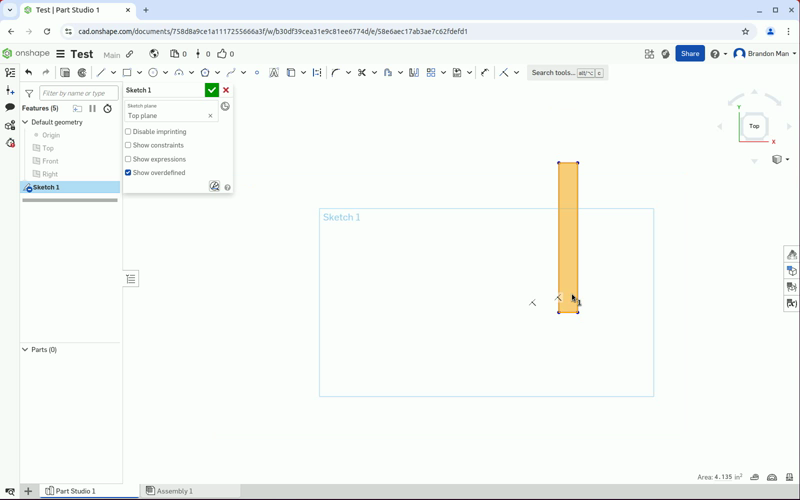
scroll(-6)
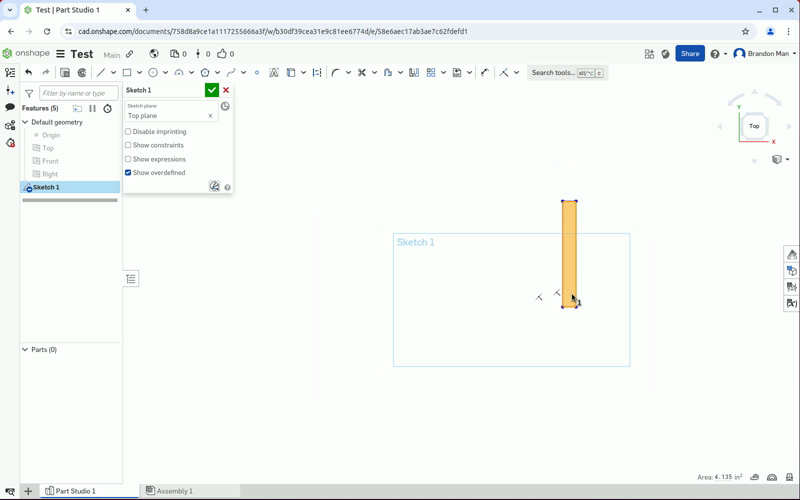
scroll(-6)
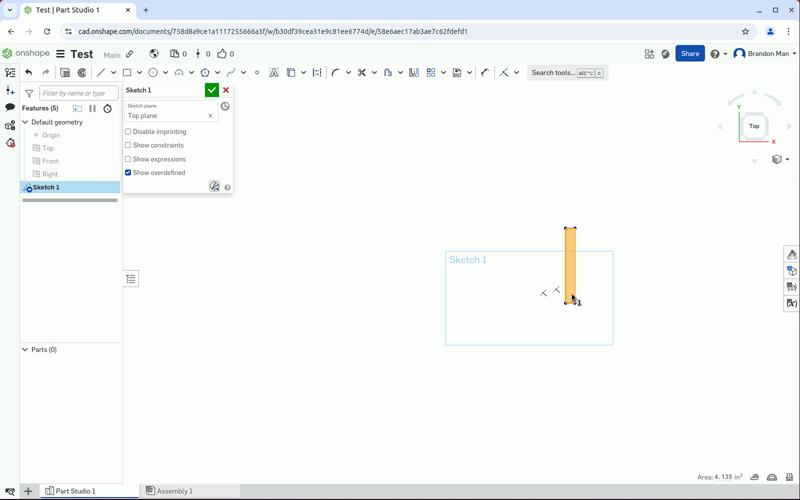
scroll(-6)
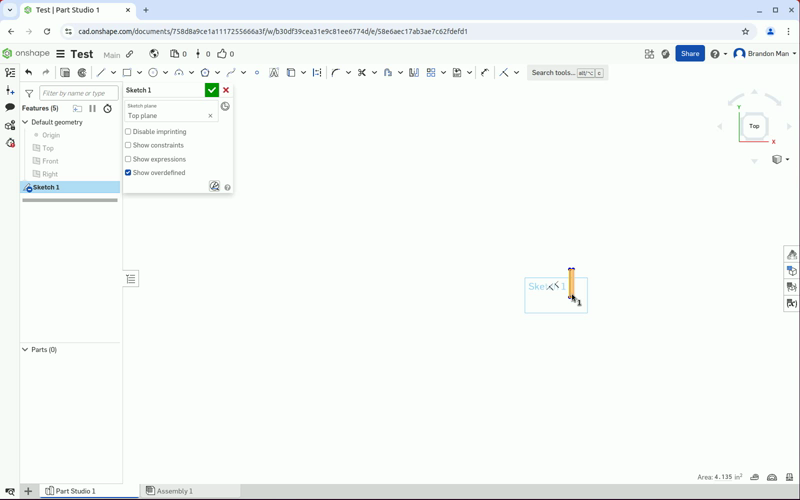
mouse_move(73, 352)
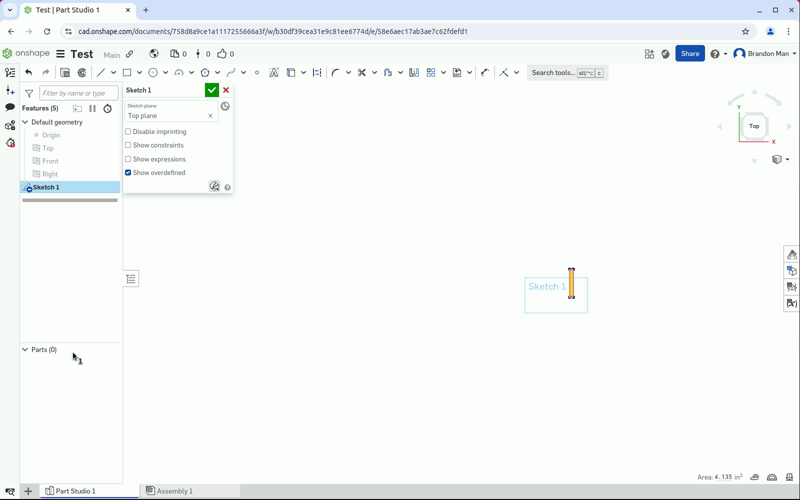
key(shift+y)
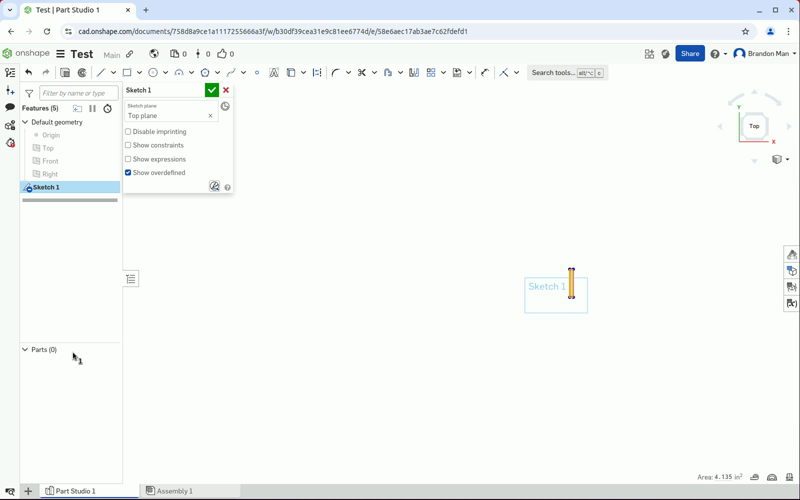
key(shift+e)
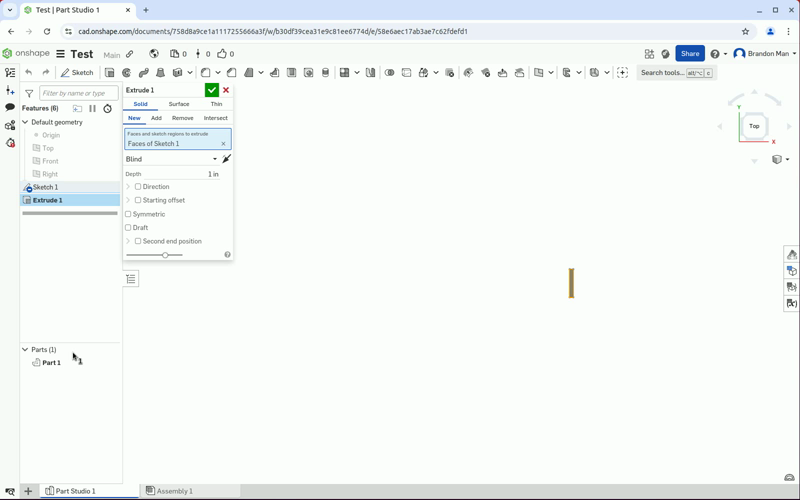
mouse_move(143, 106)
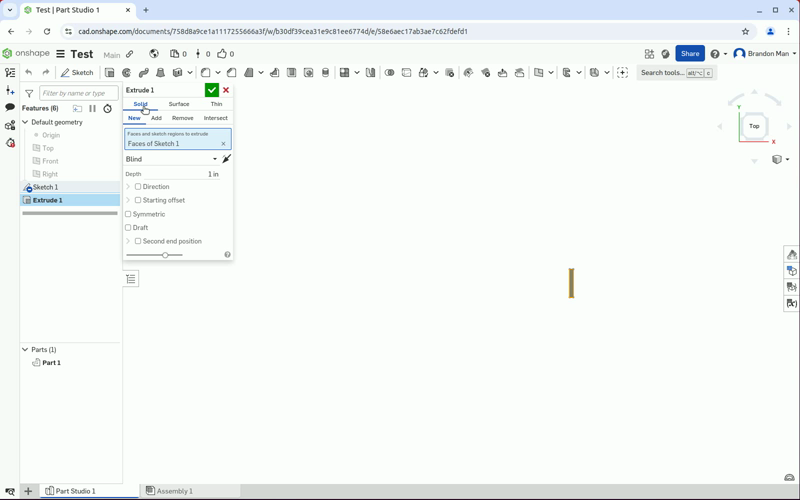
click(143, 106)
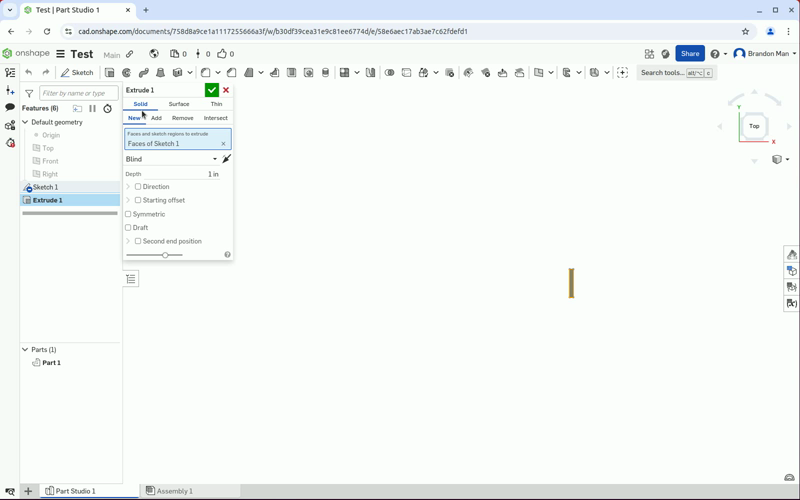
mouse_move(137, 120)
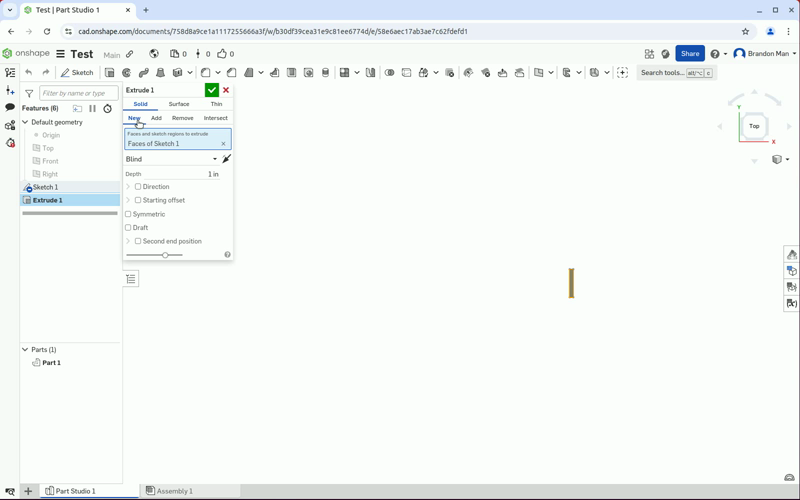
click(137, 120)
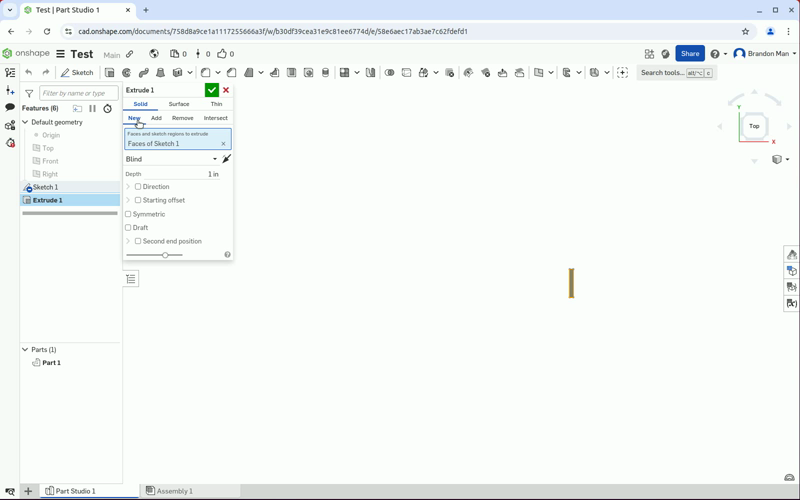
key(tab, 4)
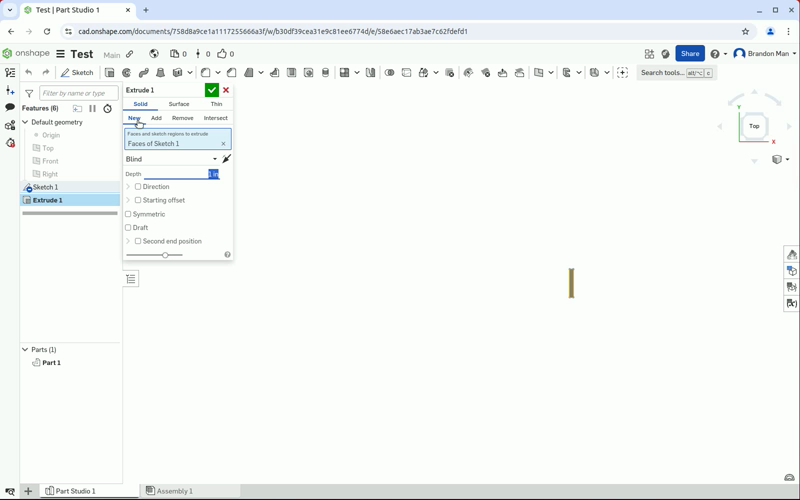
text(0.963)
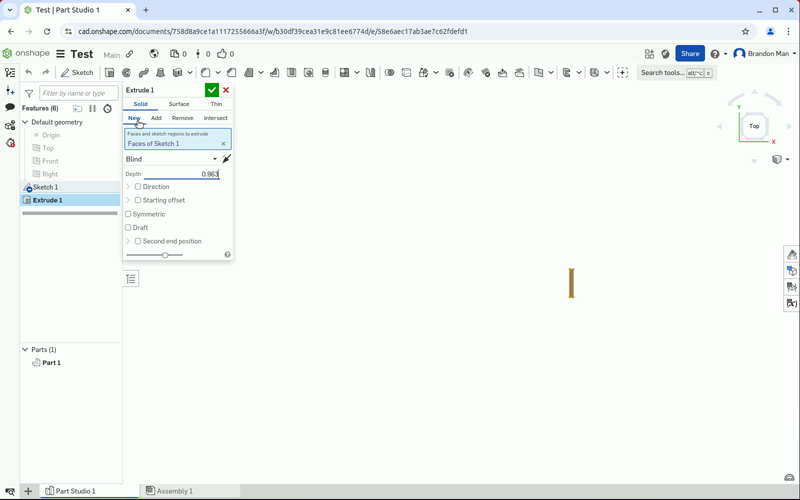
key(enter)
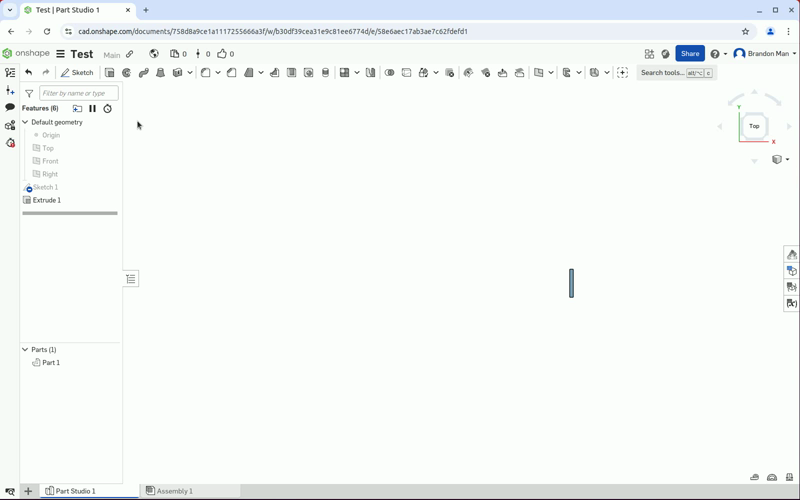
key(shift+h)
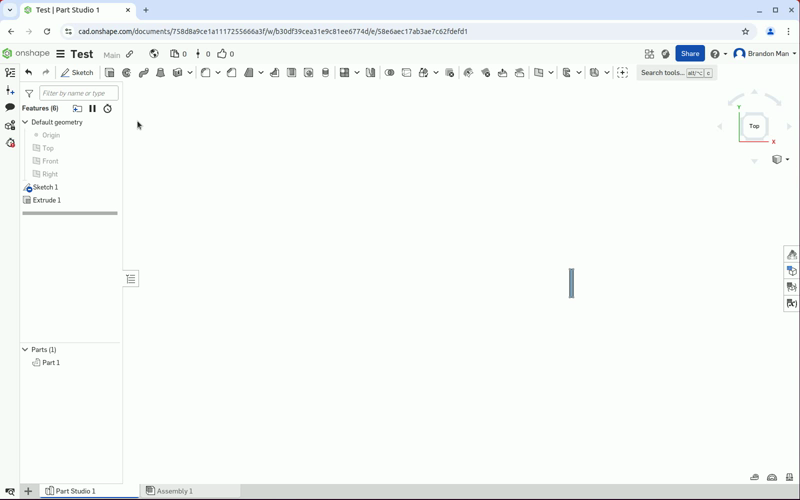
key(shift+h)
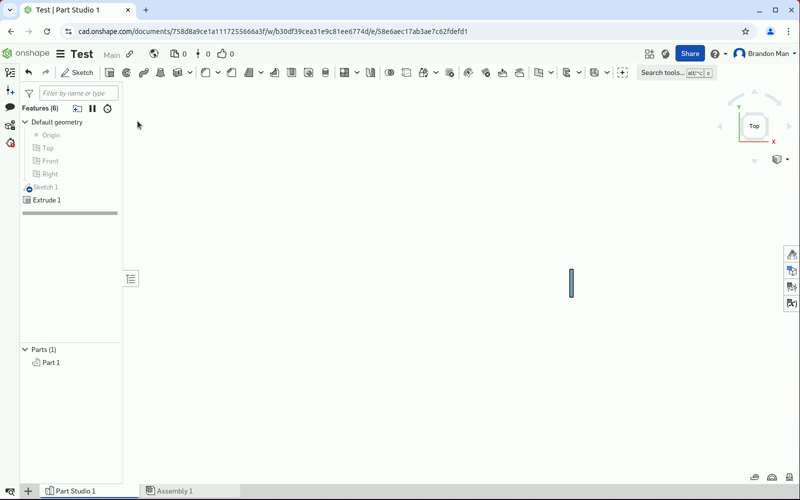
mouse_move(73, 189)
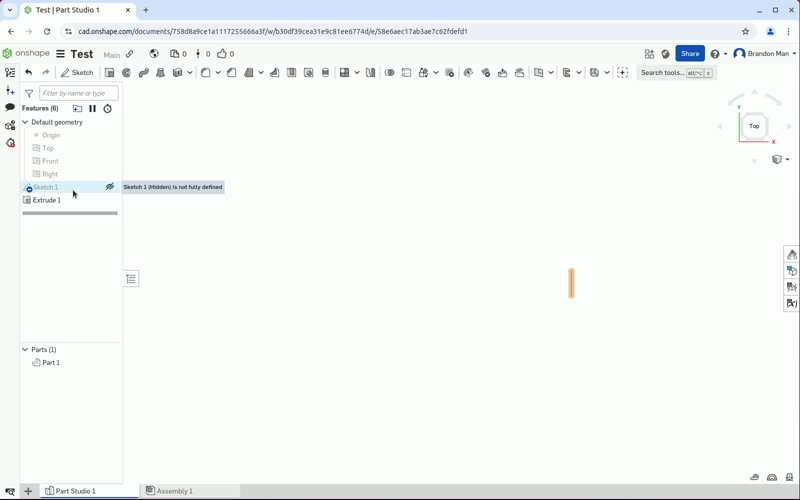
click(73, 189)
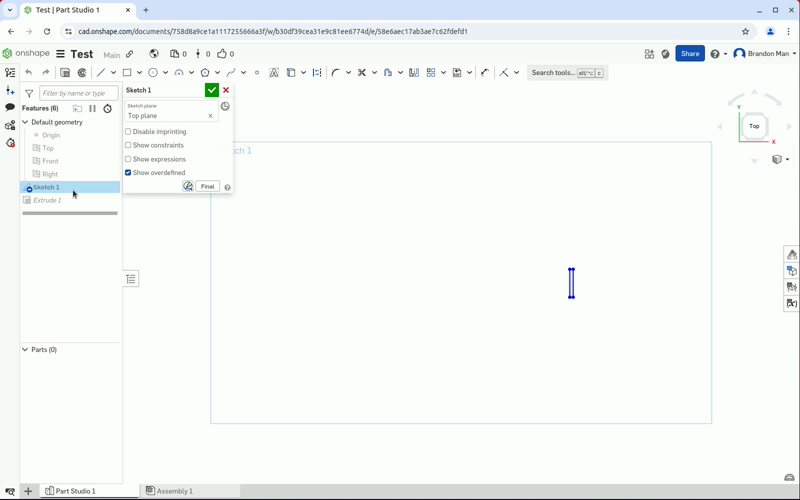
mouse_move(229, 92)
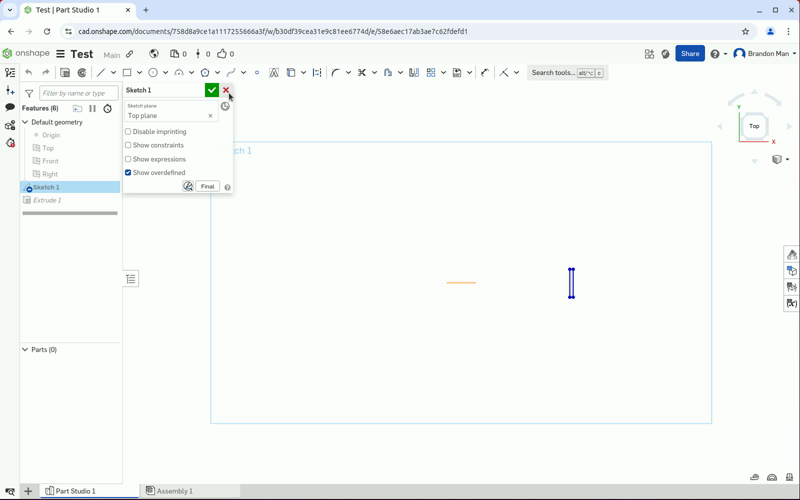
click(229, 92)
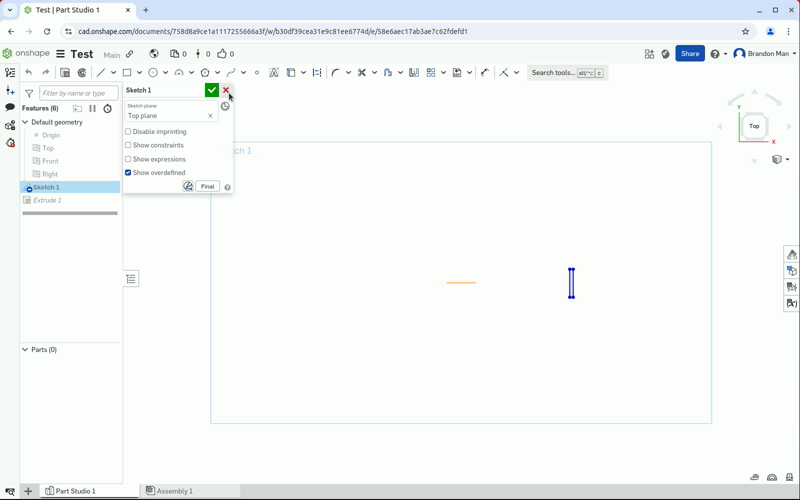
key(shift+s)
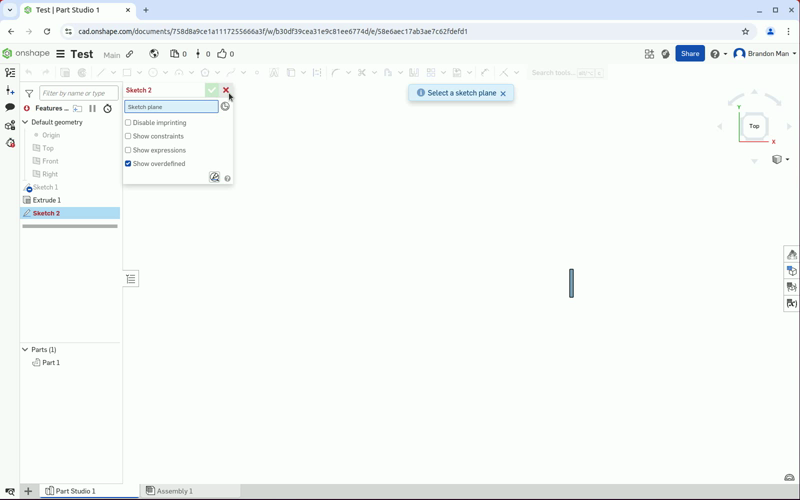
mouse_move(73, 150)
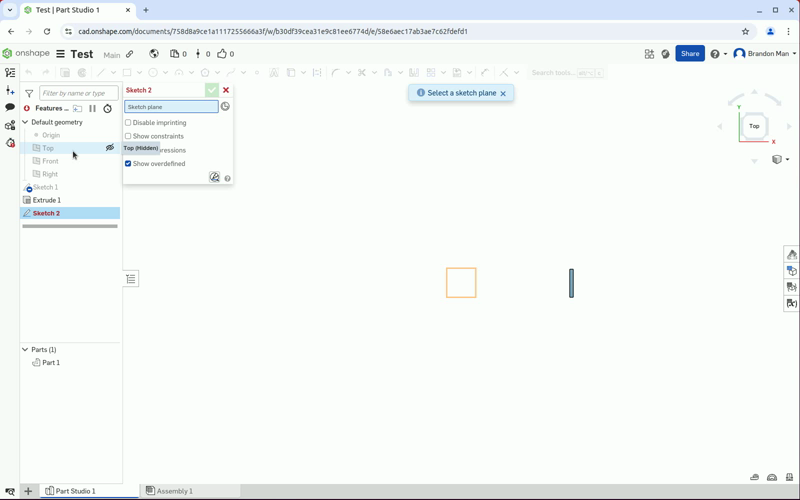
click(73, 150)
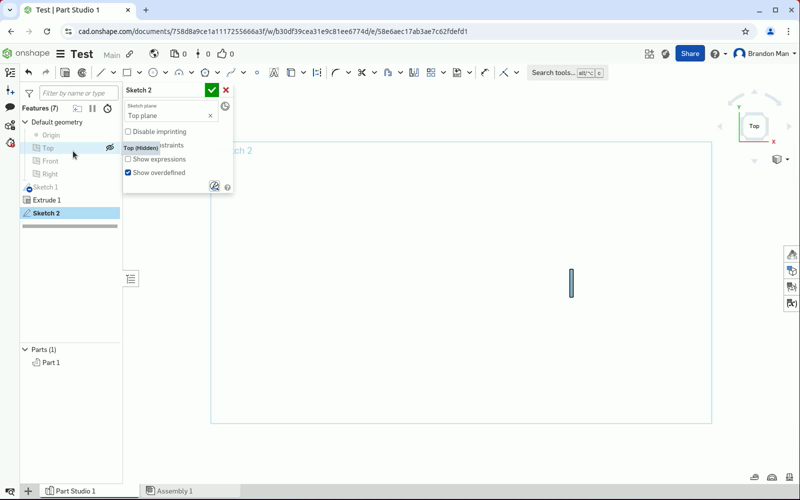
mouse_move(73, 352)
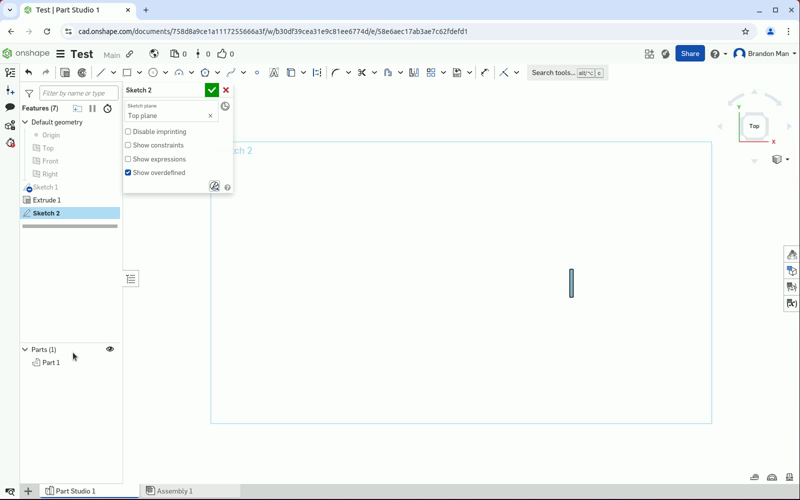
key(y)
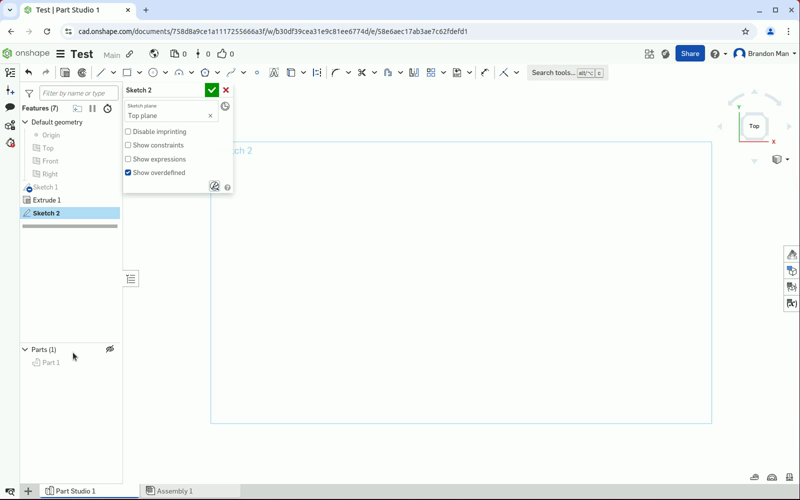
key(l)
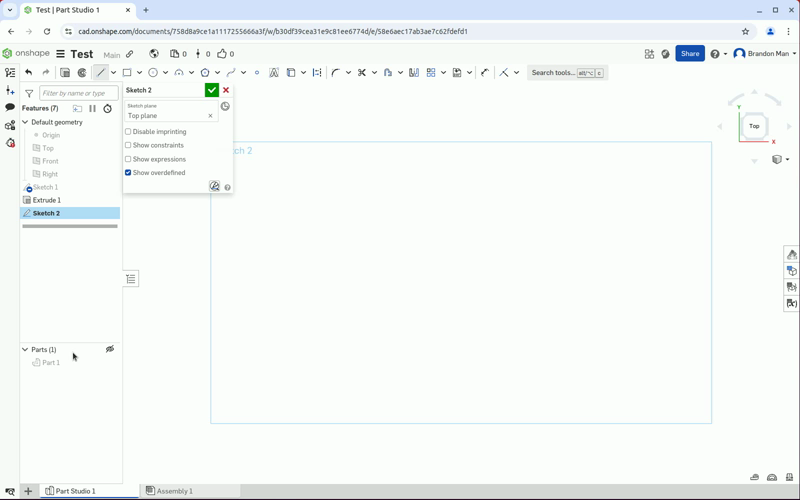
key_down(shift)
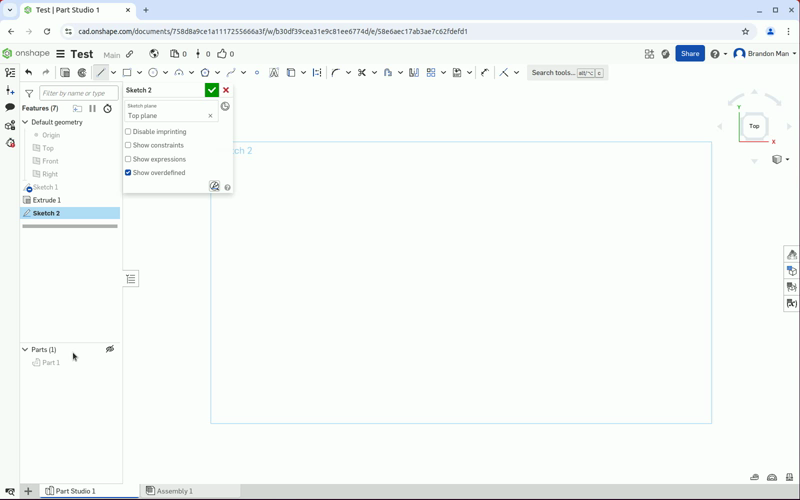
mouse_move(348, 297)
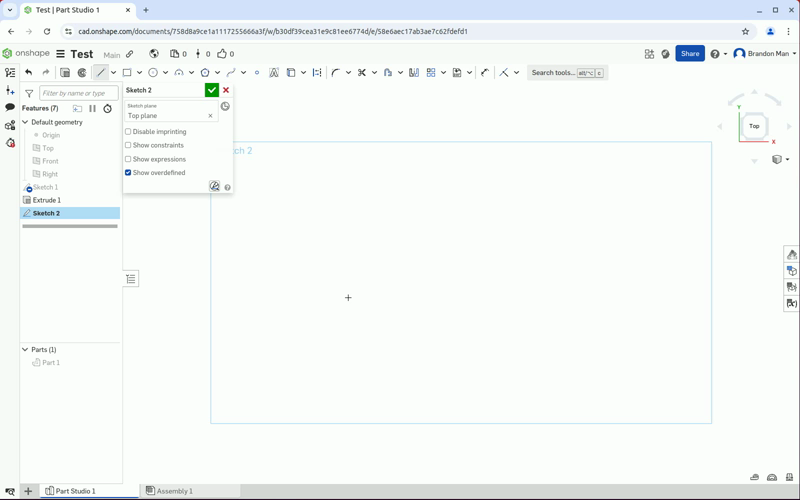
click(348, 297)
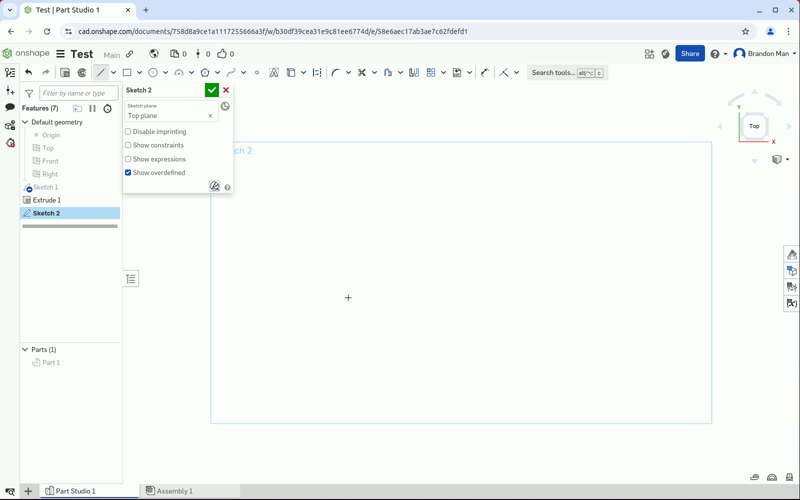
key_up(shift)
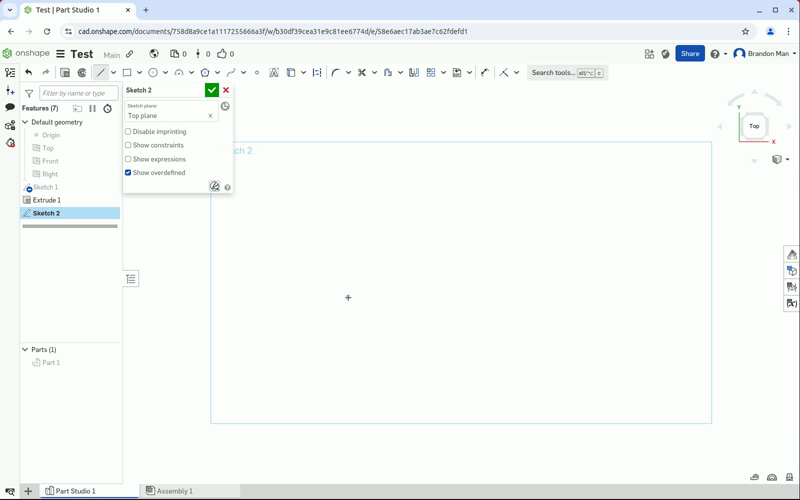
key_down(shift)
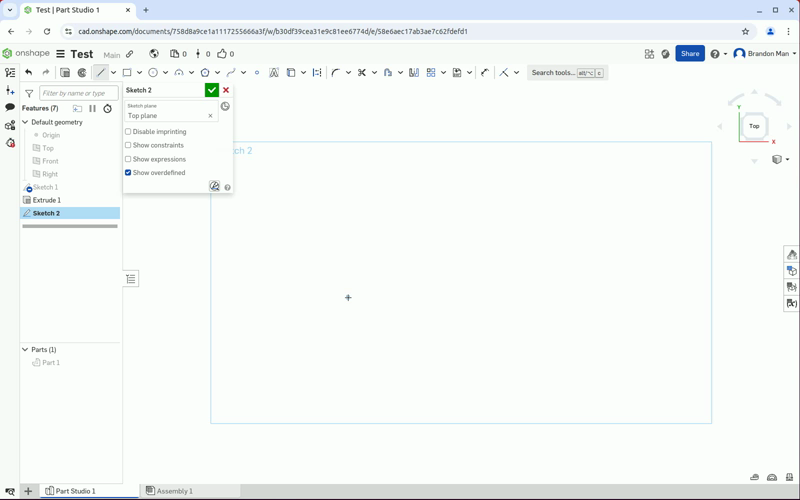
mouse_move(378, 297)
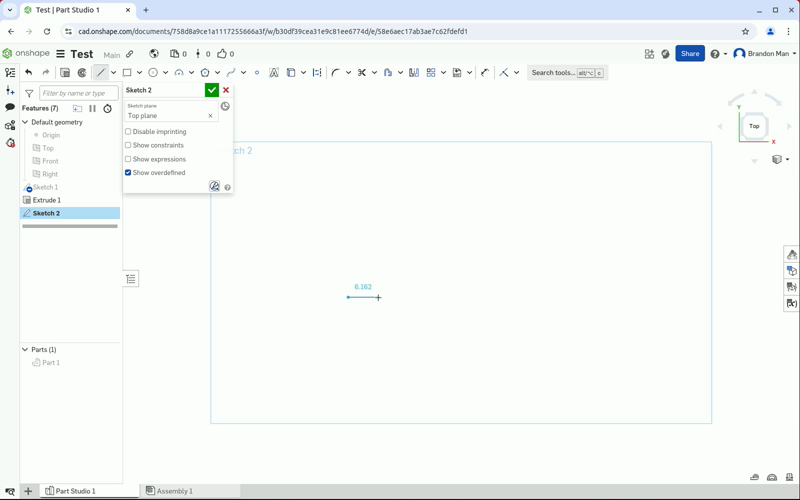
mouse_move(351, 297)
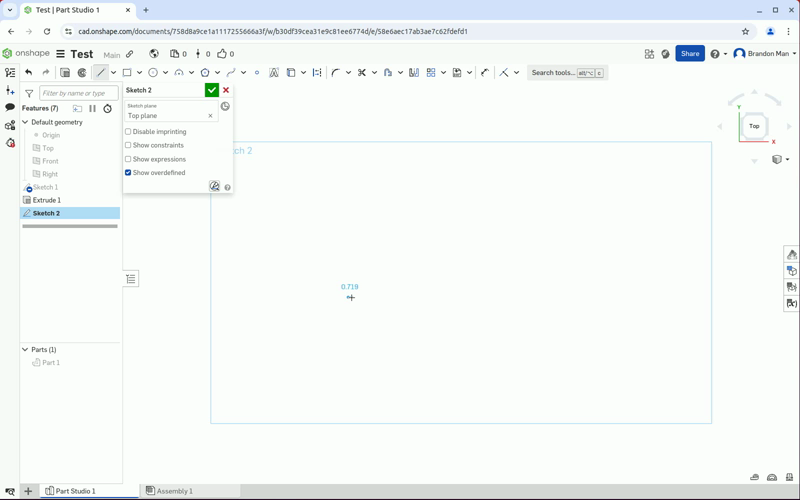
scroll(6)
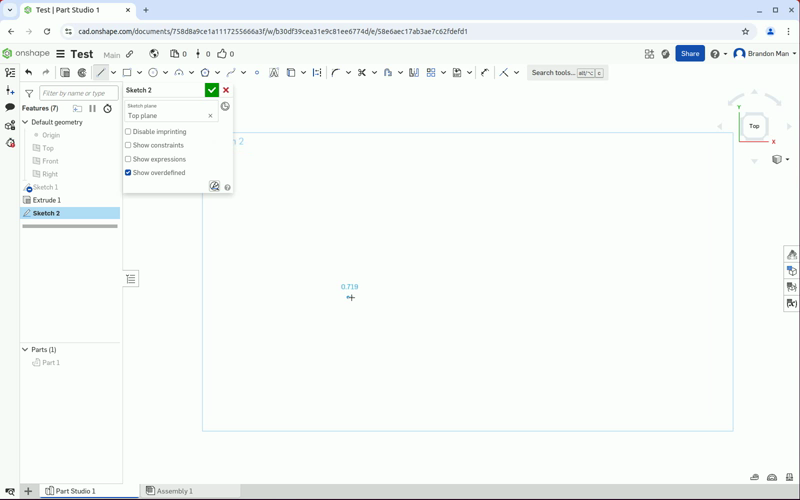
scroll(6)
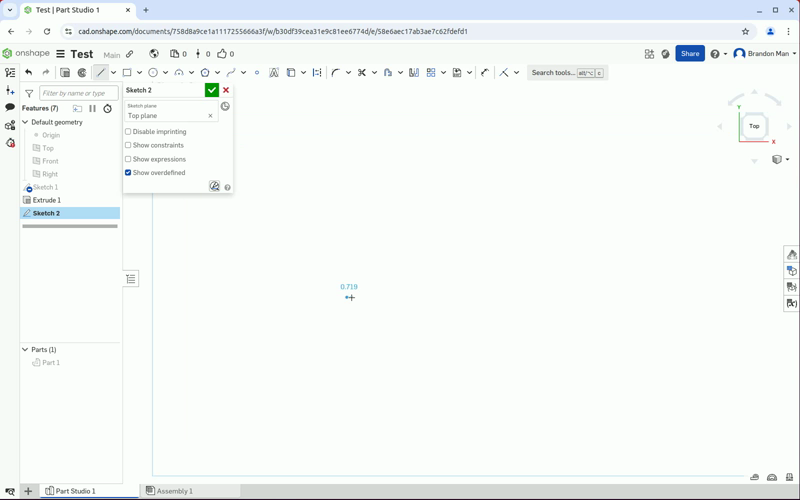
scroll(6)
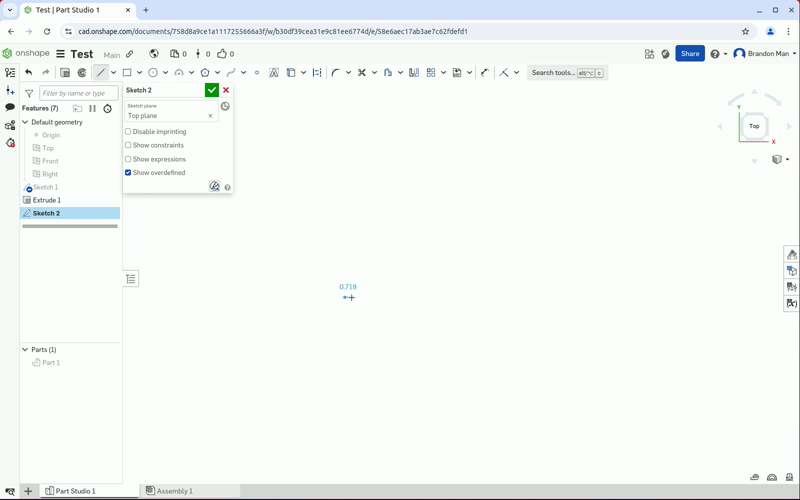
scroll(6)
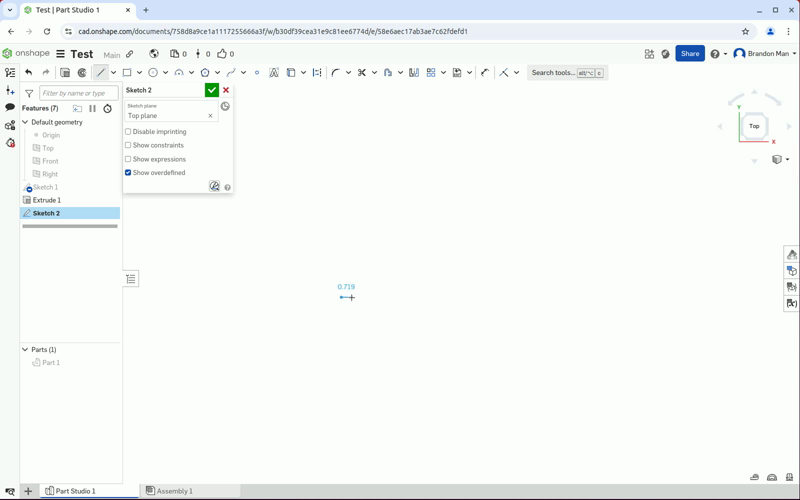
scroll(6)
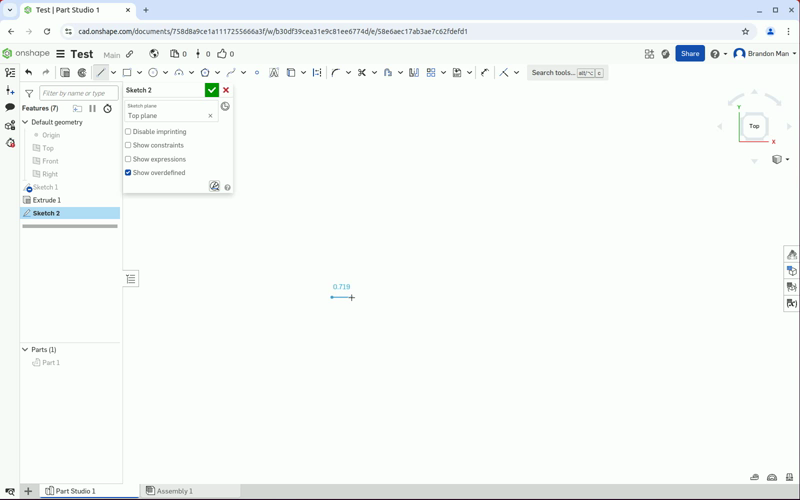
scroll(6)
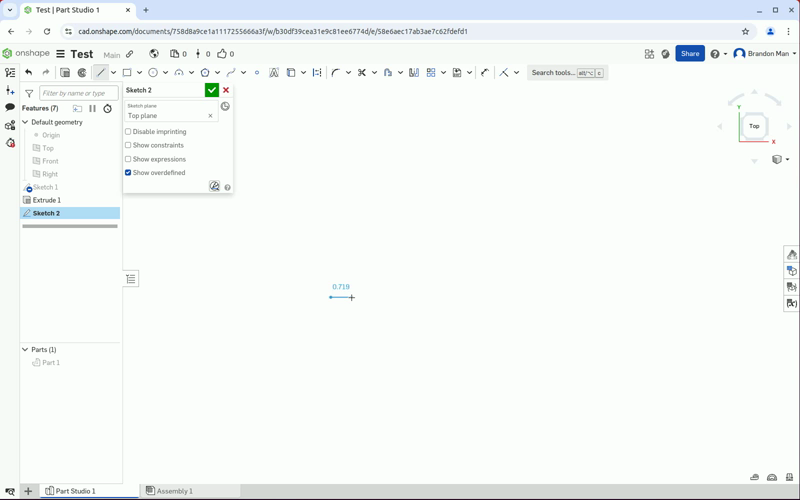
scroll(6)
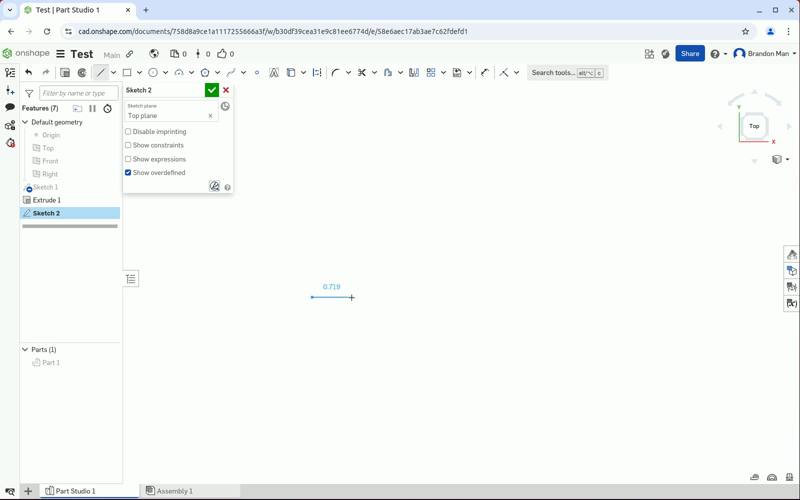
click(351, 297)
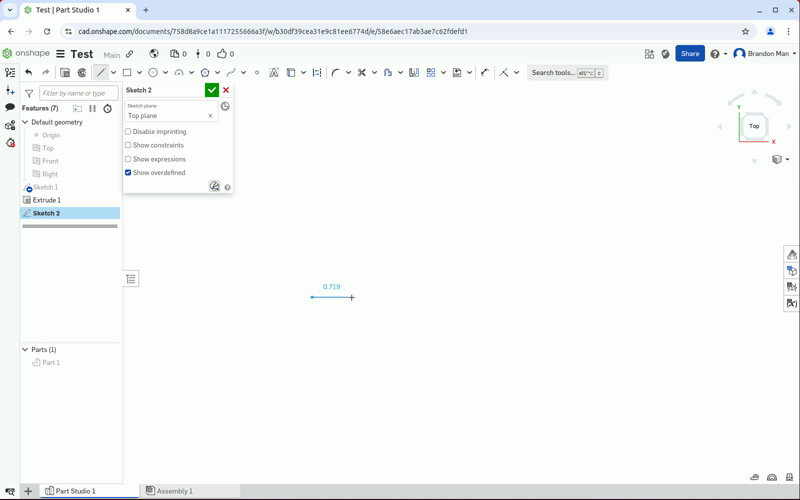
scroll(-6)
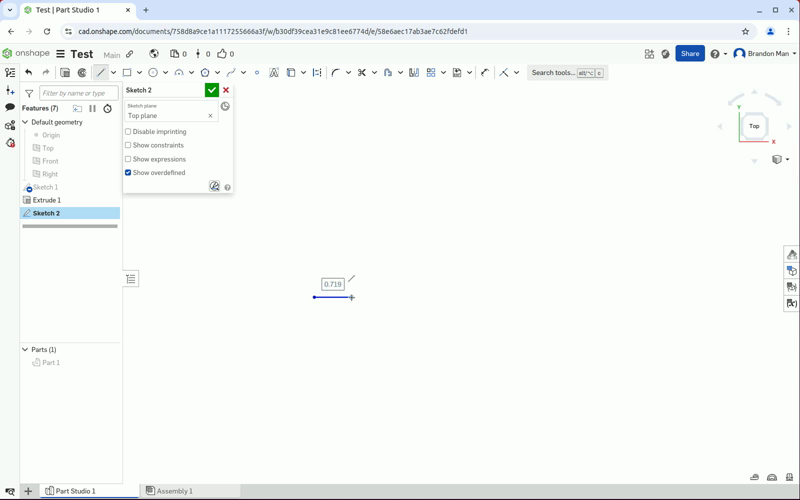
scroll(-6)
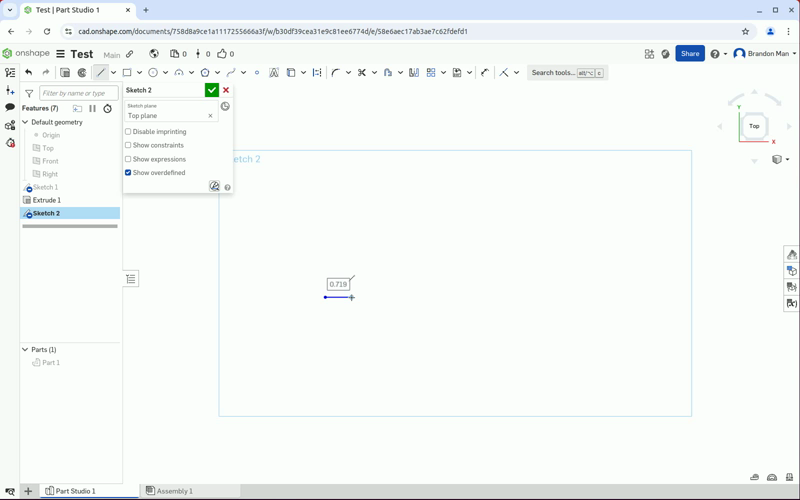
scroll(-6)
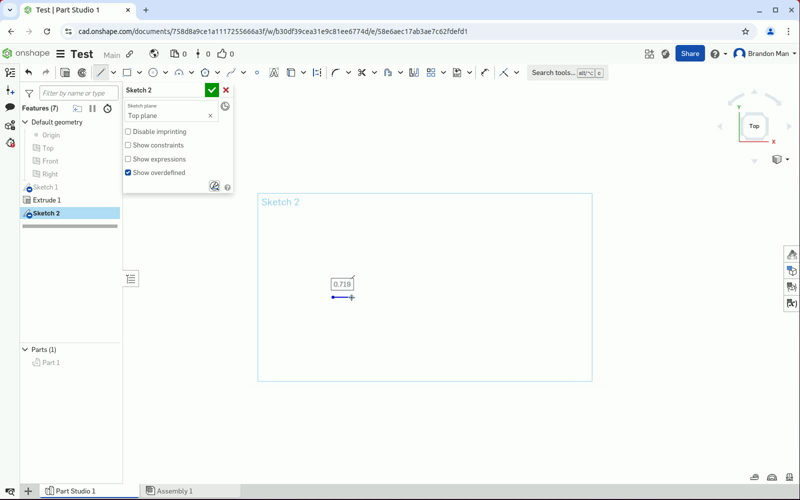
scroll(-6)
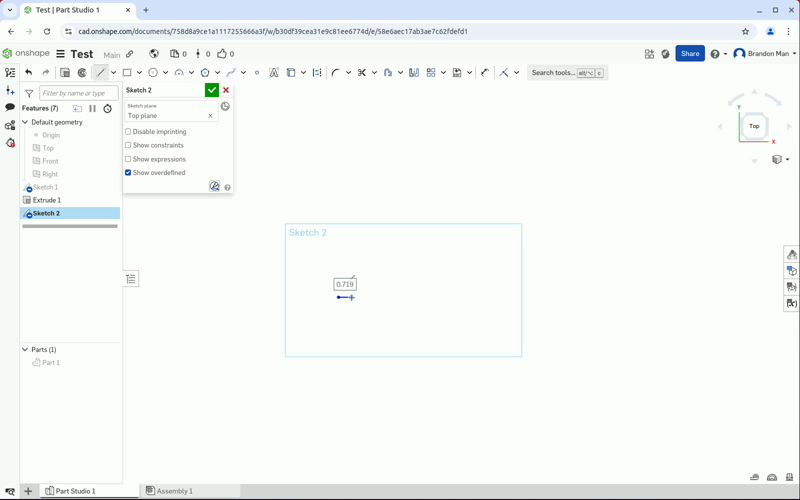
scroll(-6)
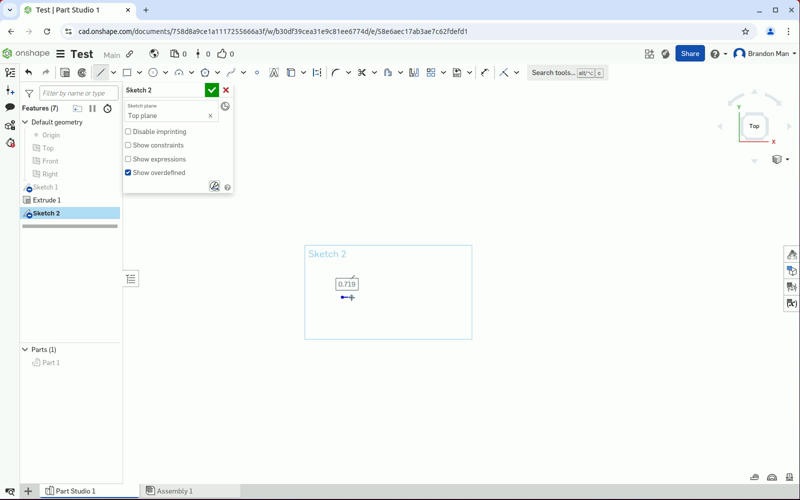
scroll(-6)
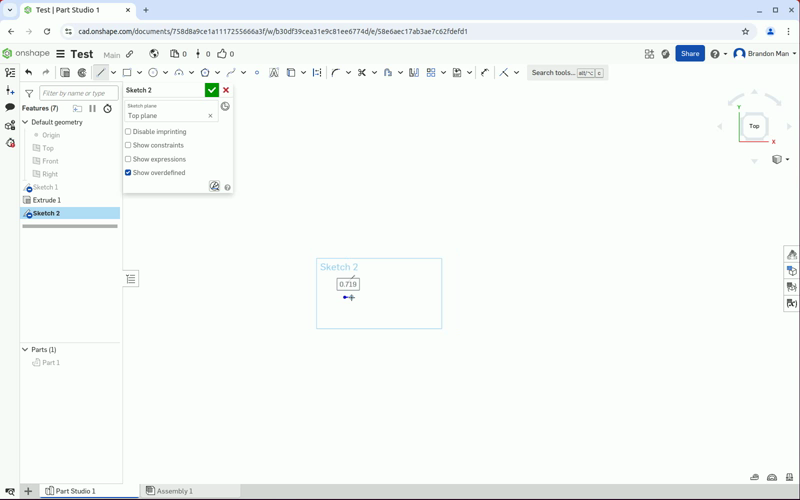
scroll(-6)
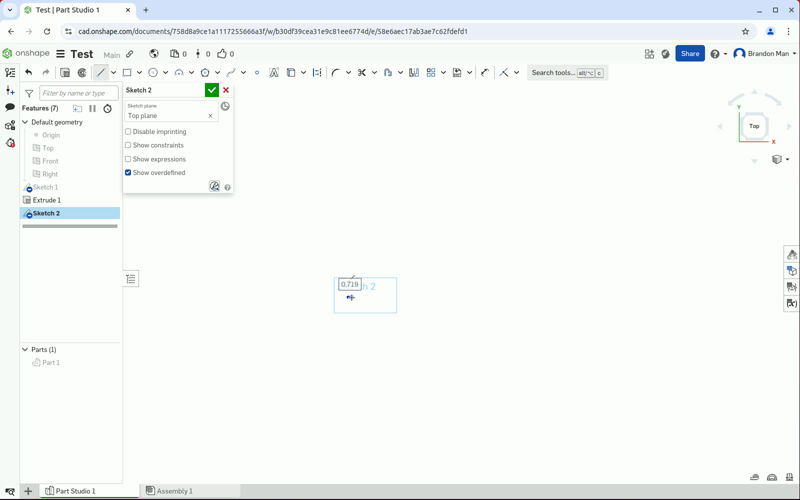
key_up(shift)
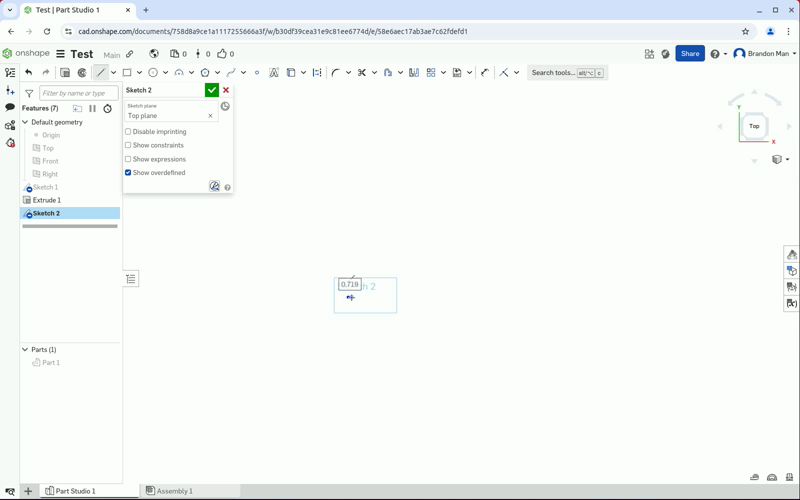
key_down(shift)
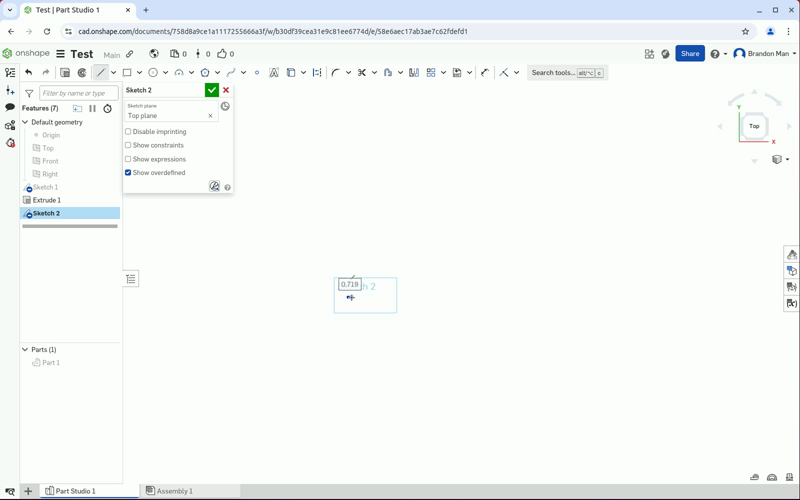
mouse_move(381, 297)
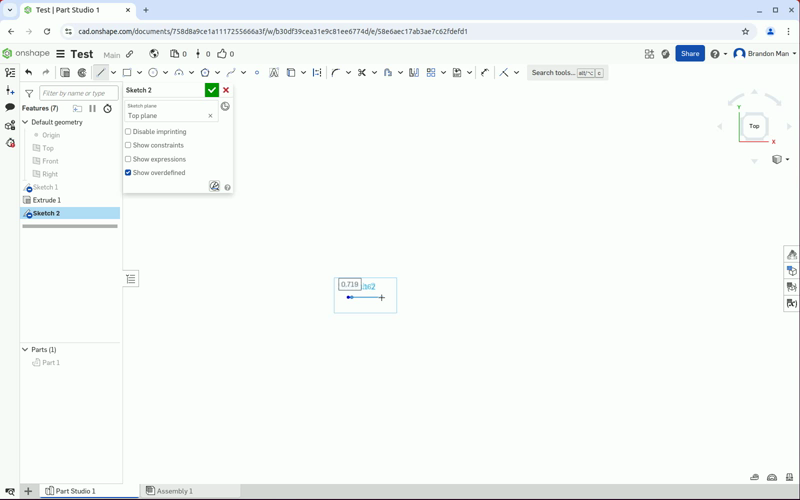
mouse_move(351, 269)
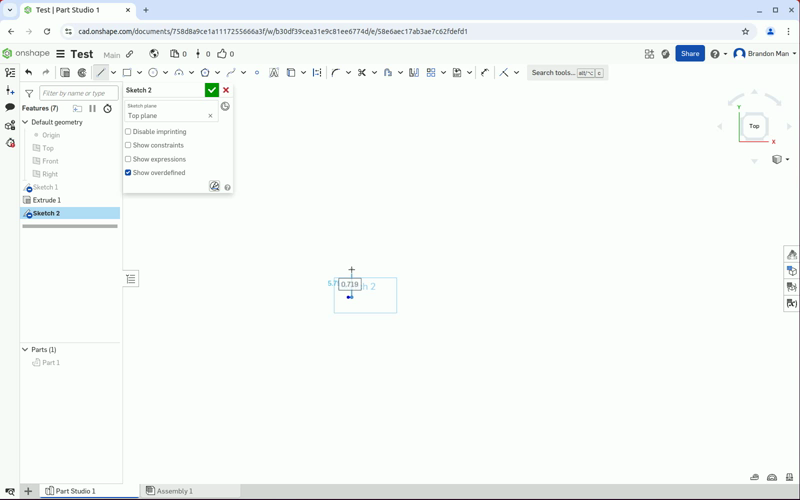
click(351, 269)
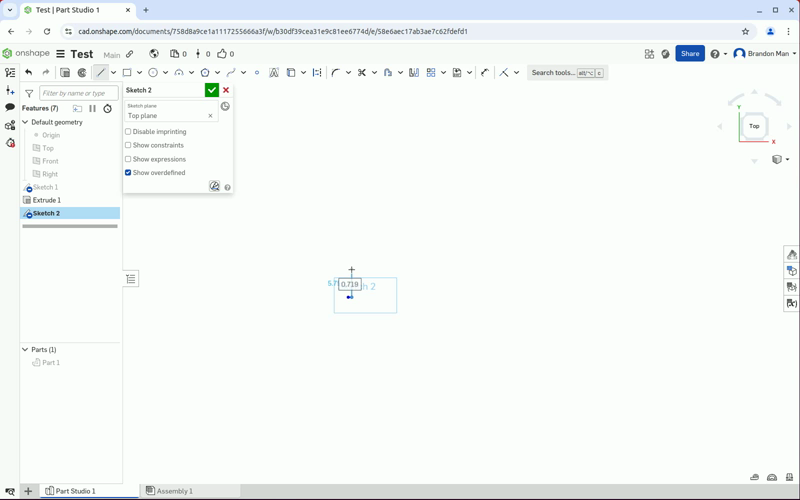
key_up(shift)
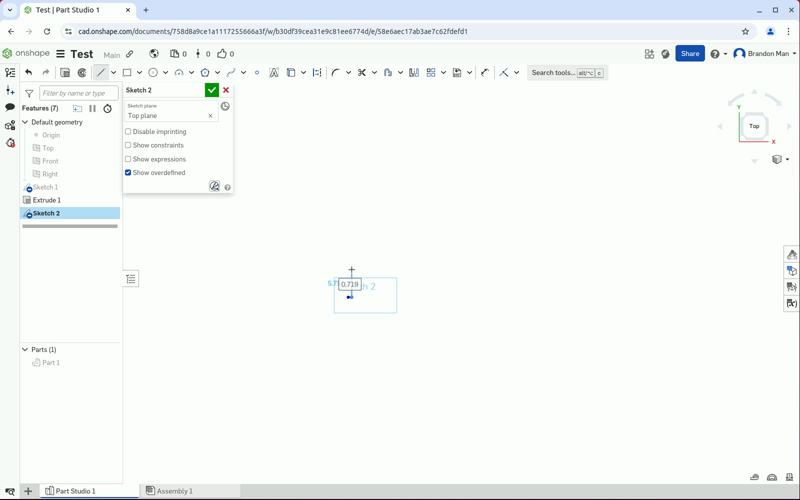
key_down(shift)
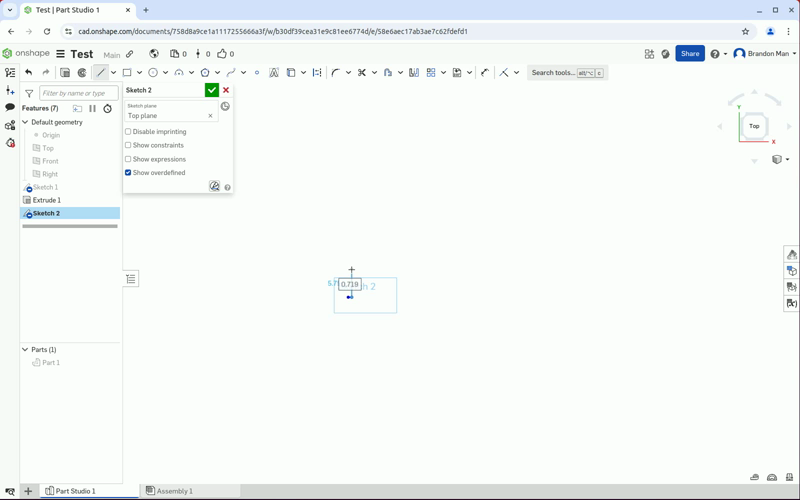
mouse_move(381, 269)
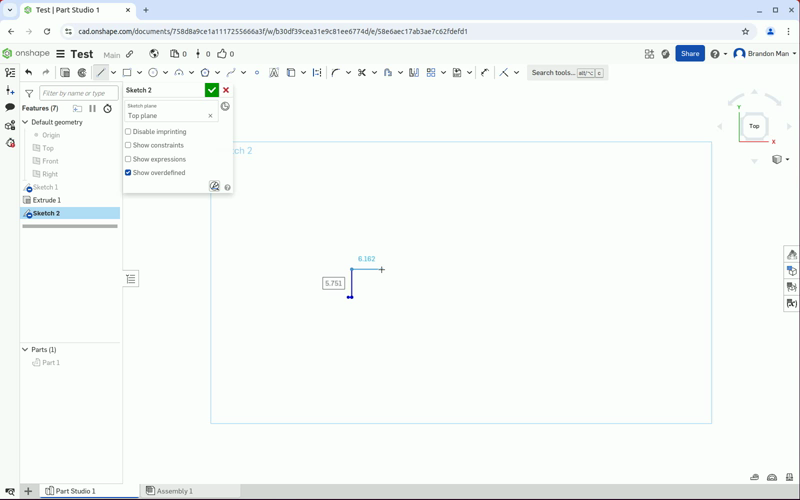
mouse_move(348, 269)
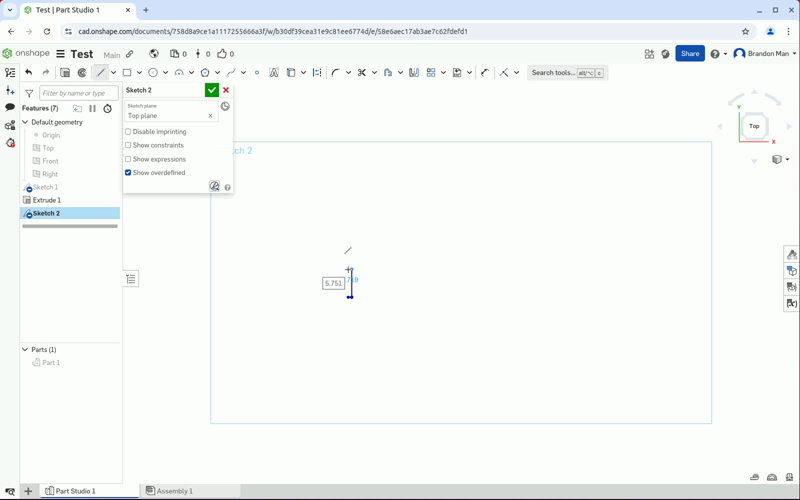
scroll(6)
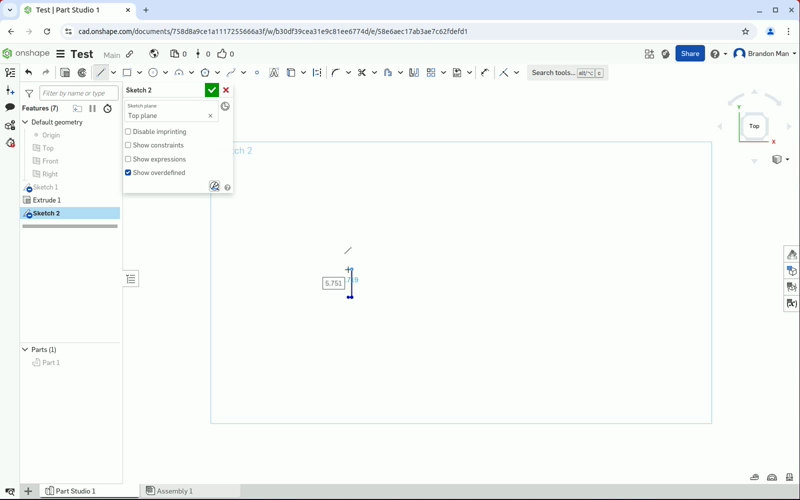
scroll(6)
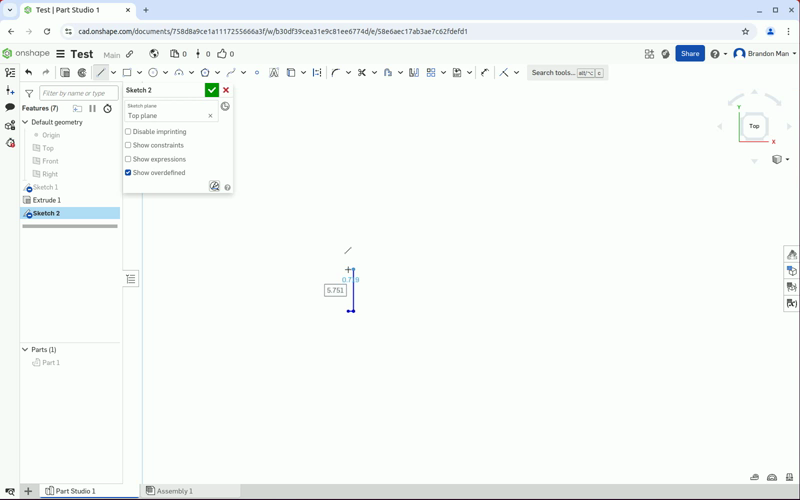
scroll(6)
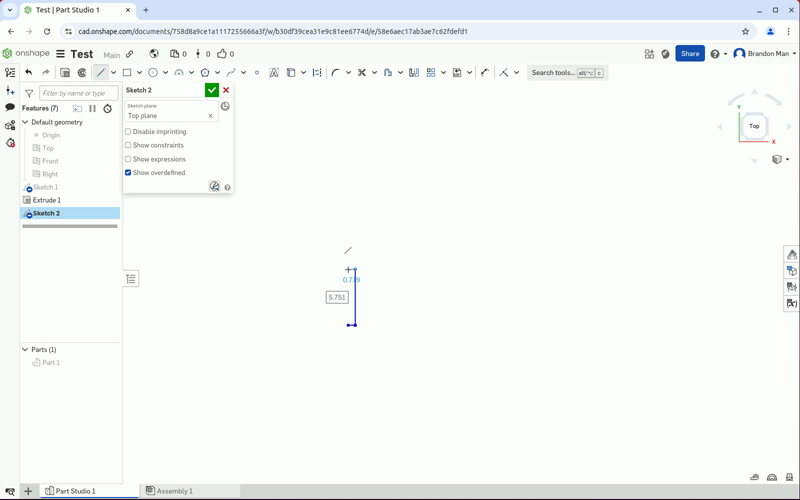
scroll(6)
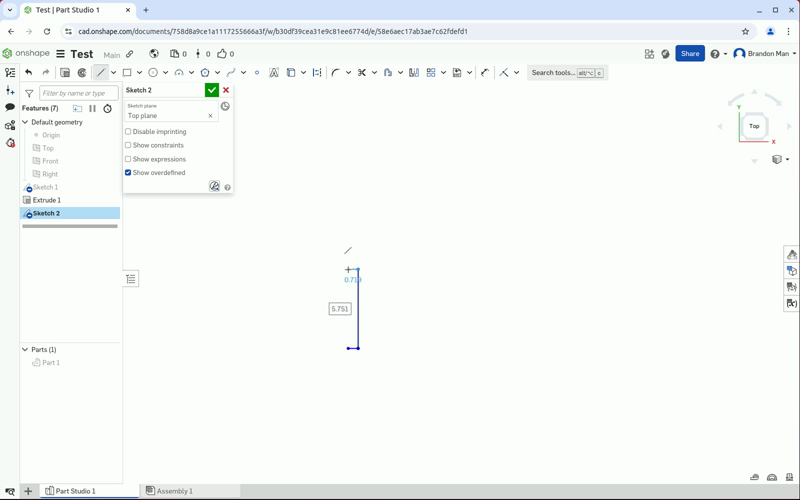
scroll(6)
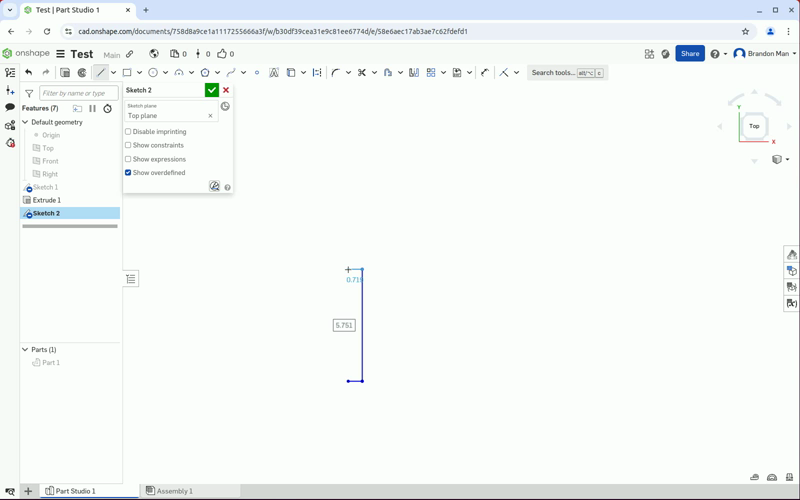
scroll(6)
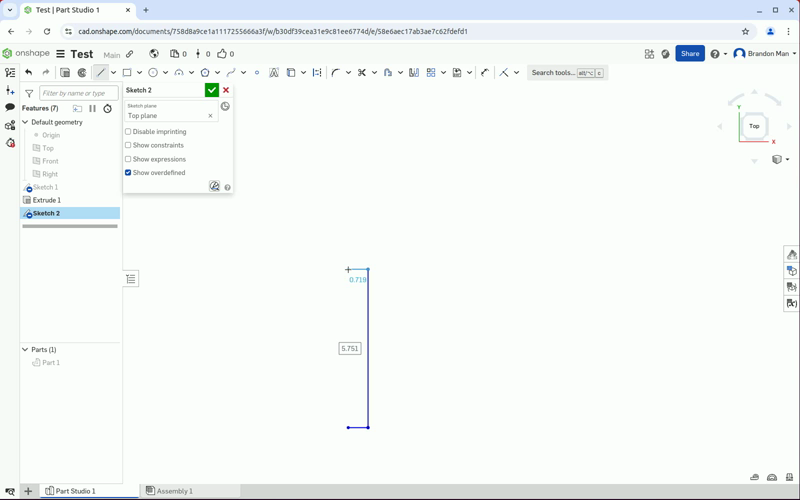
scroll(6)
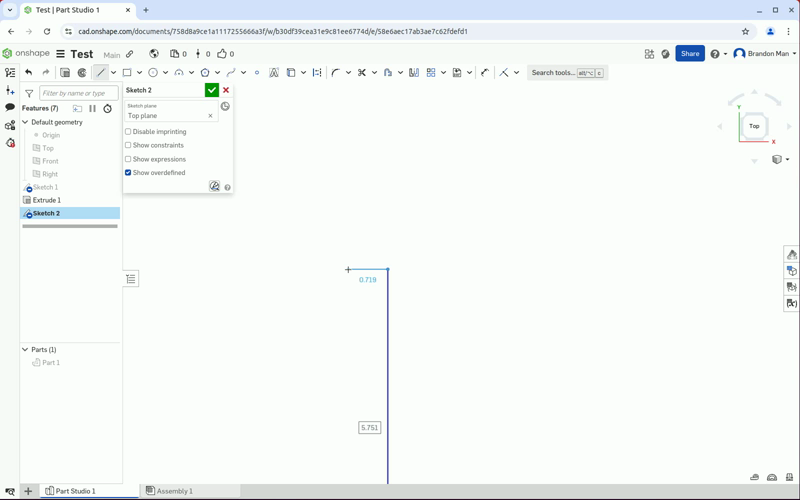
click(348, 269)
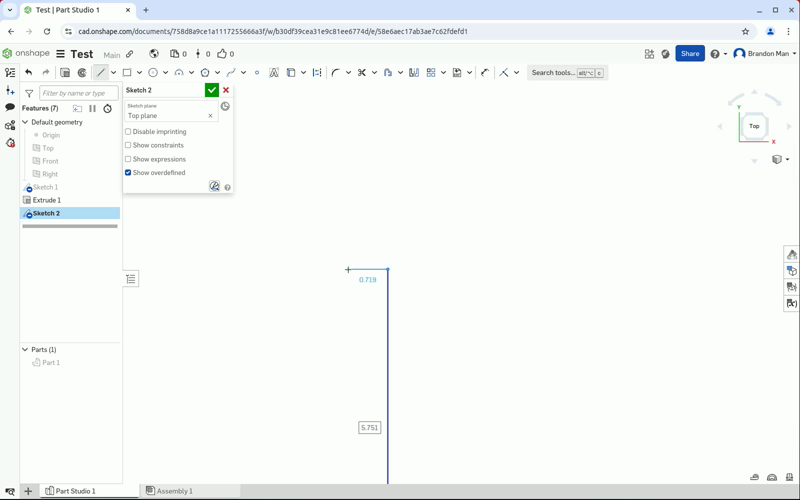
scroll(-6)
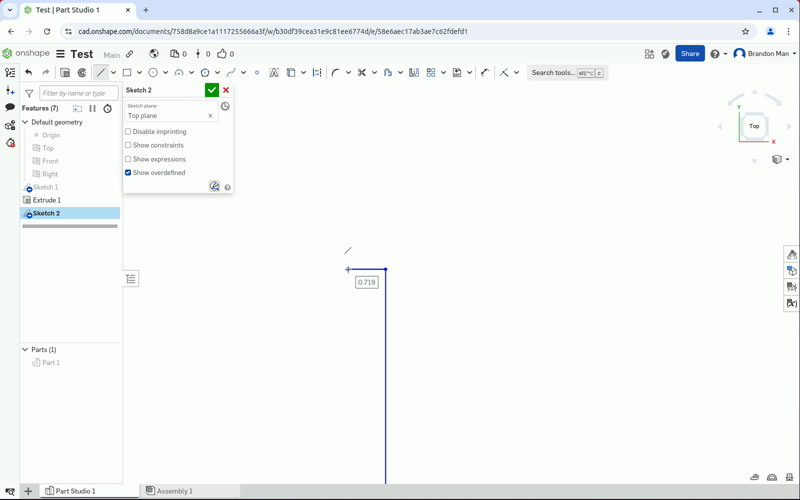
scroll(-6)
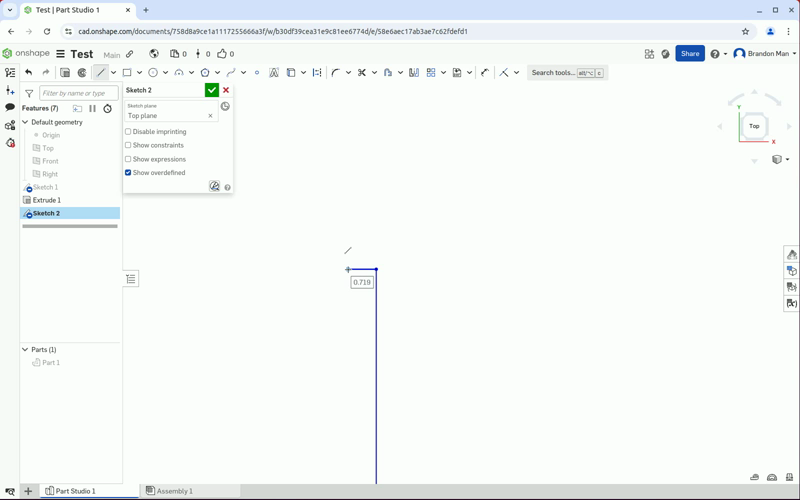
scroll(-6)
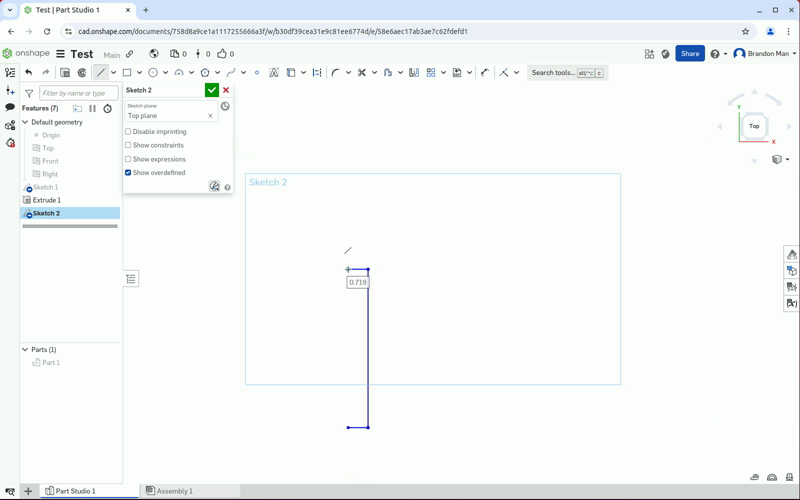
scroll(-6)
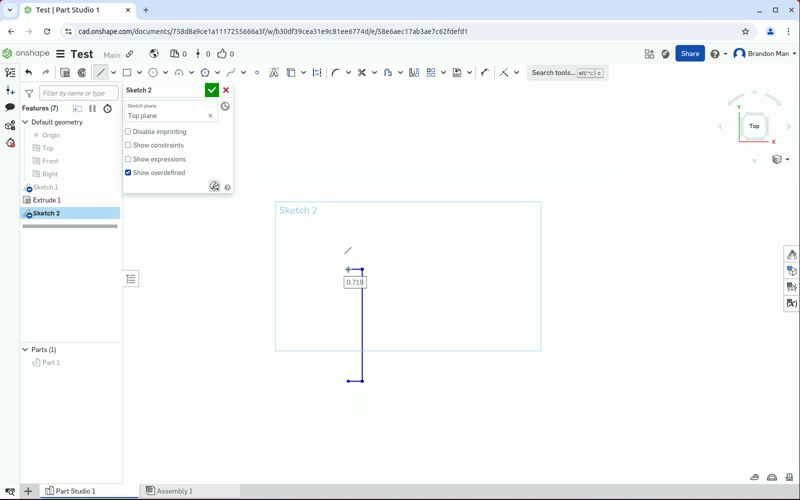
scroll(-6)
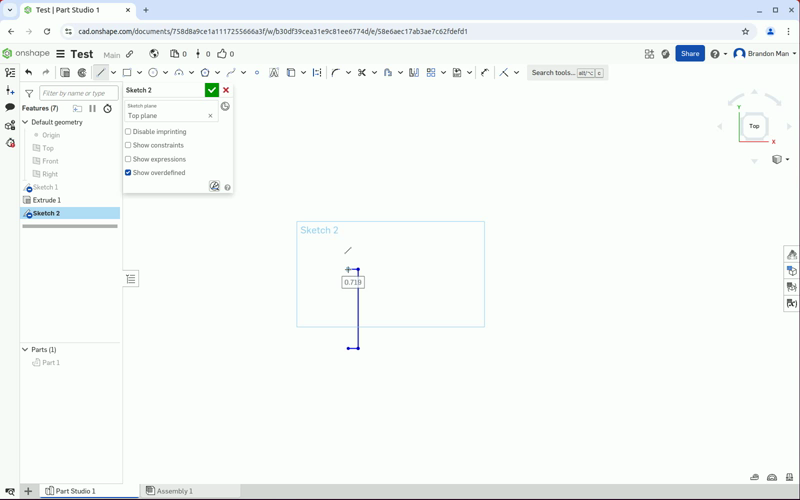
scroll(-6)
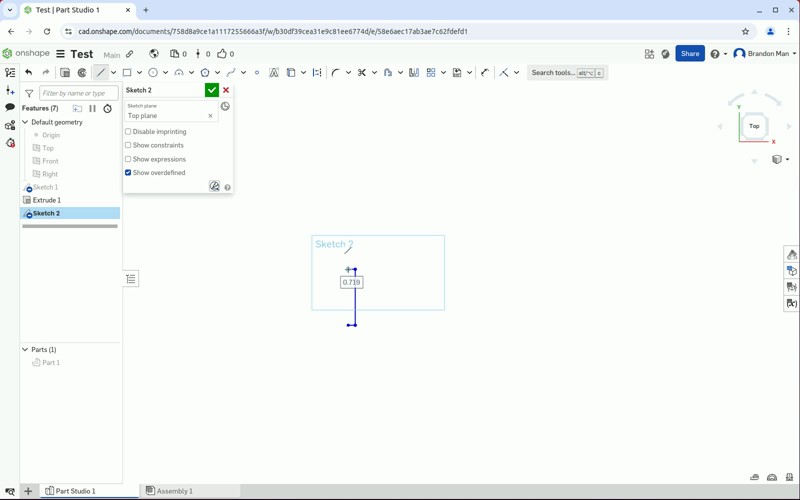
scroll(-6)
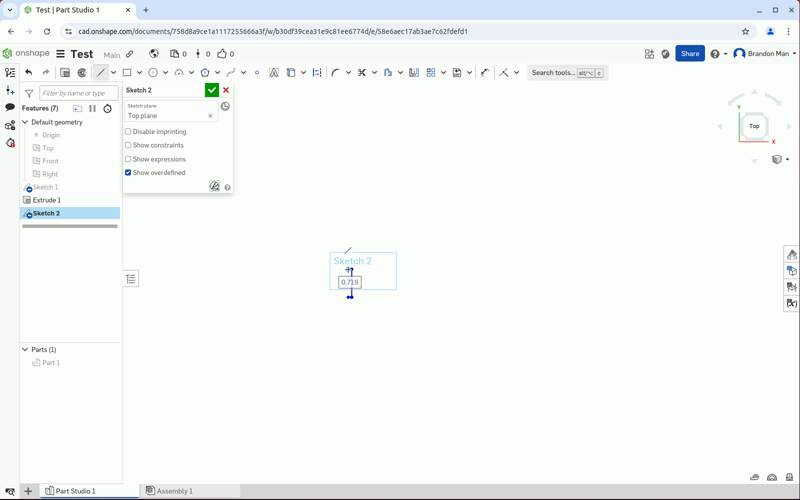
key_up(shift)
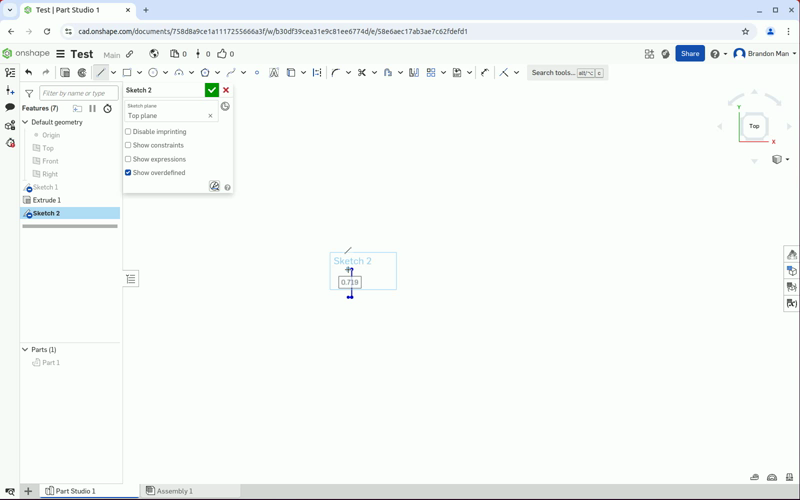
mouse_move(378, 269)
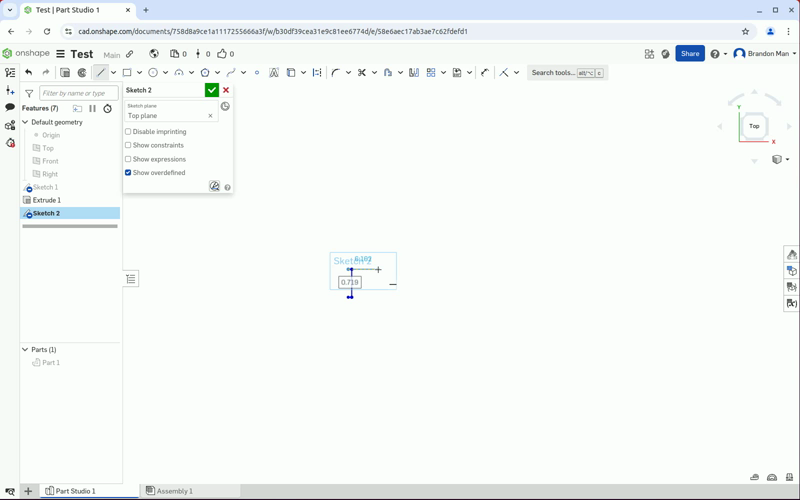
key_down(shift)
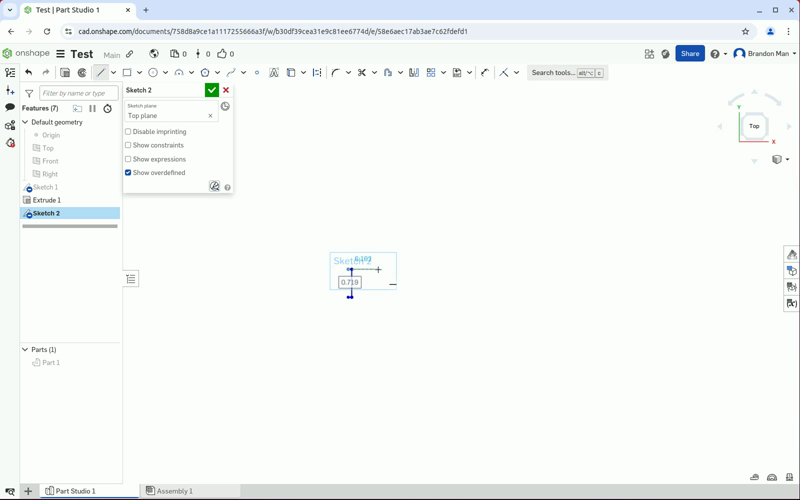
mouse_move(348, 297)
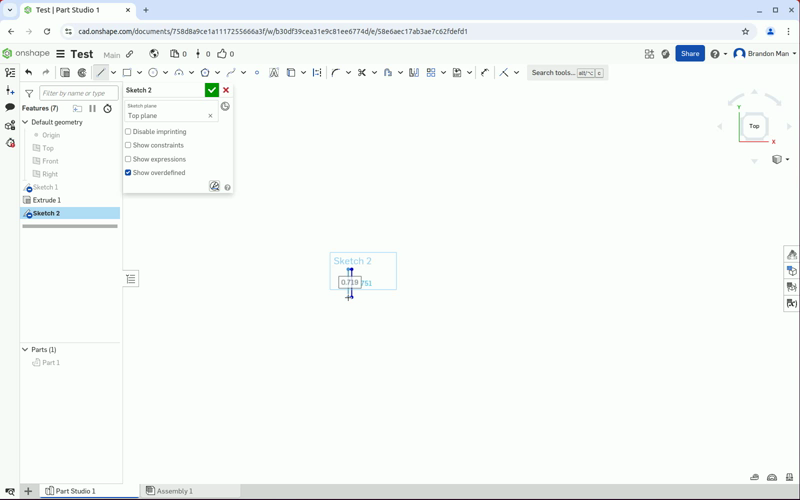
scroll(6)
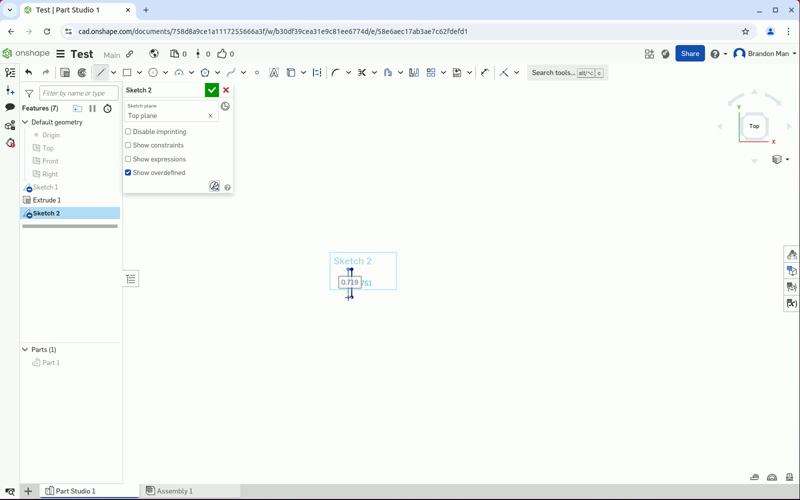
scroll(6)
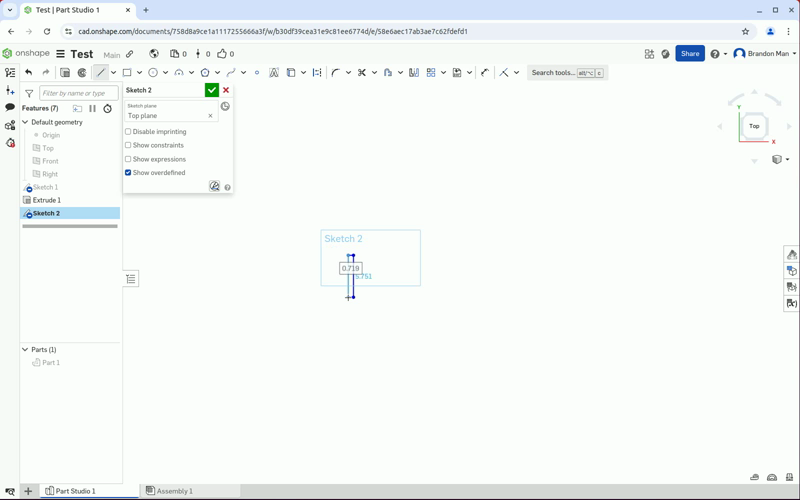
scroll(6)
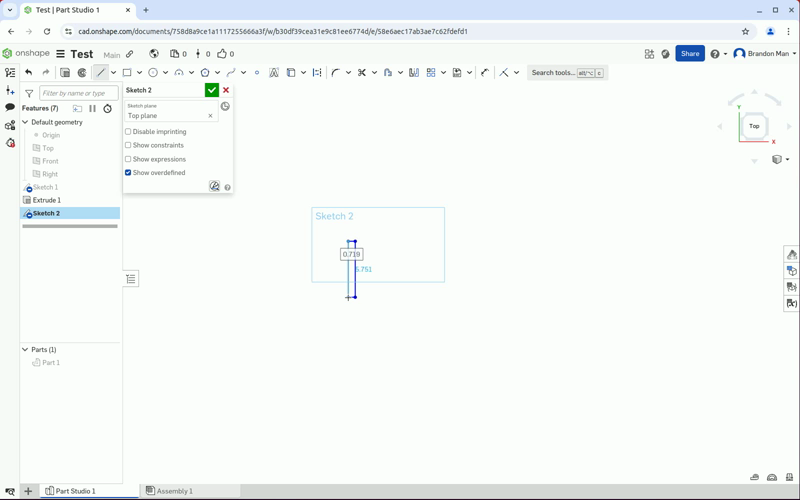
scroll(6)
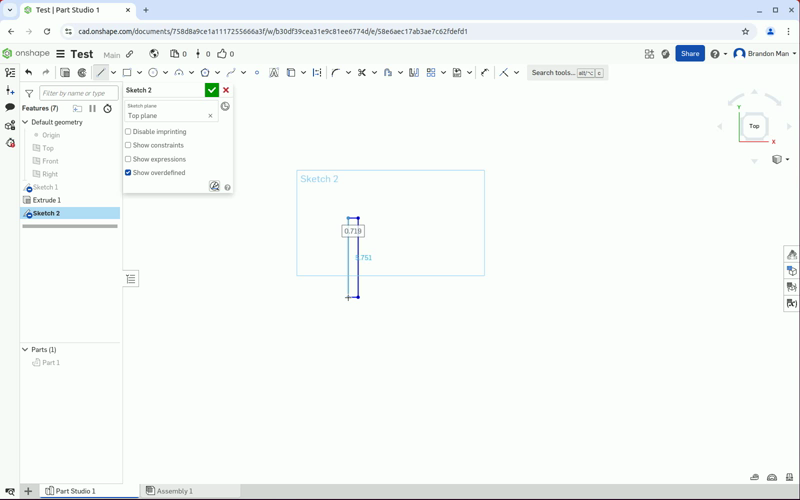
scroll(6)
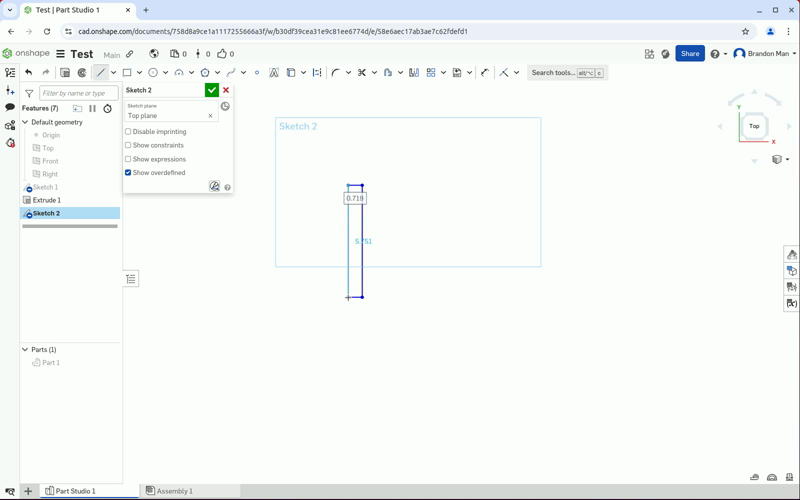
scroll(6)
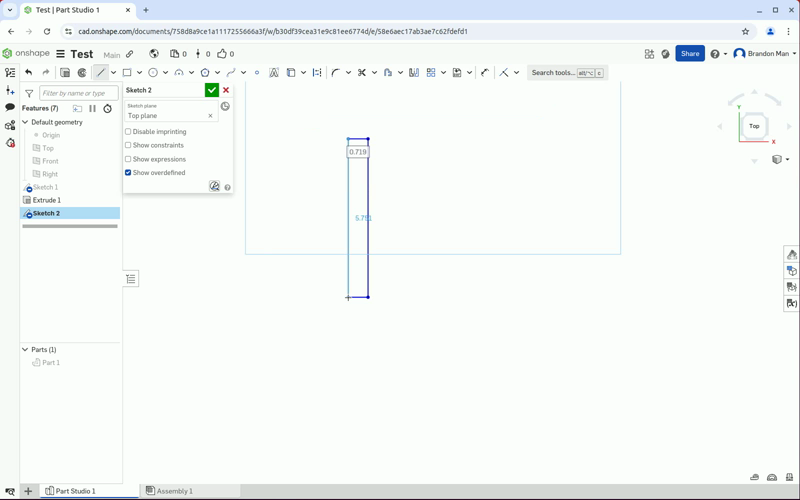
scroll(6)
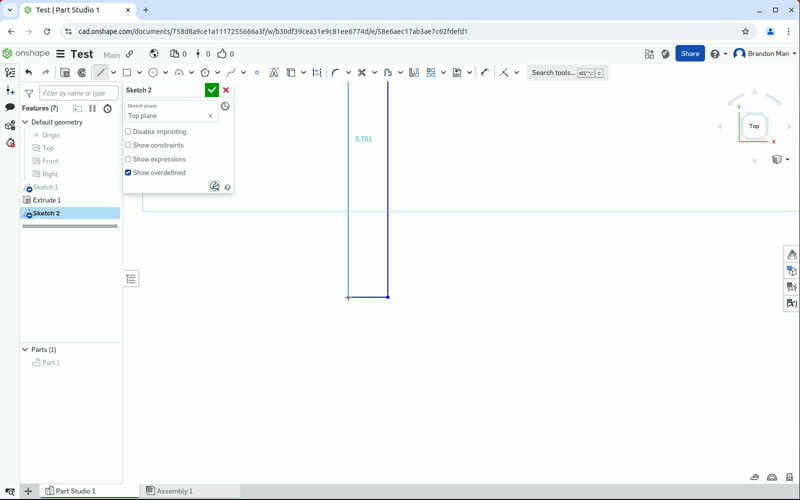
key_up(shift)
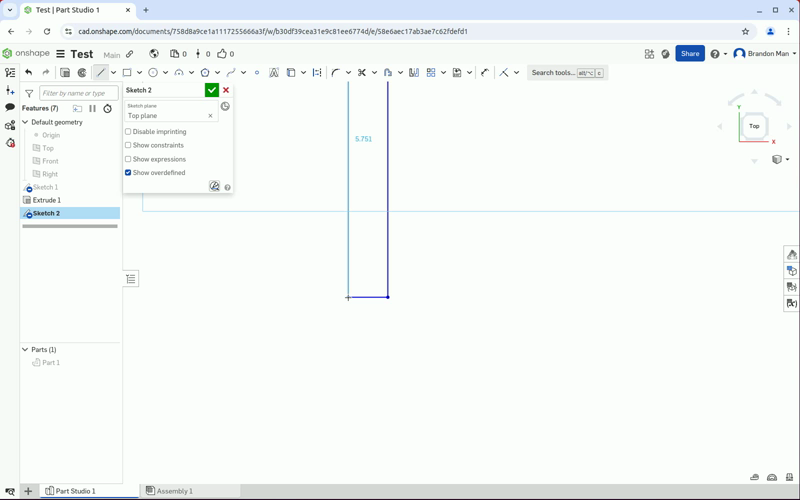
click(348, 297)
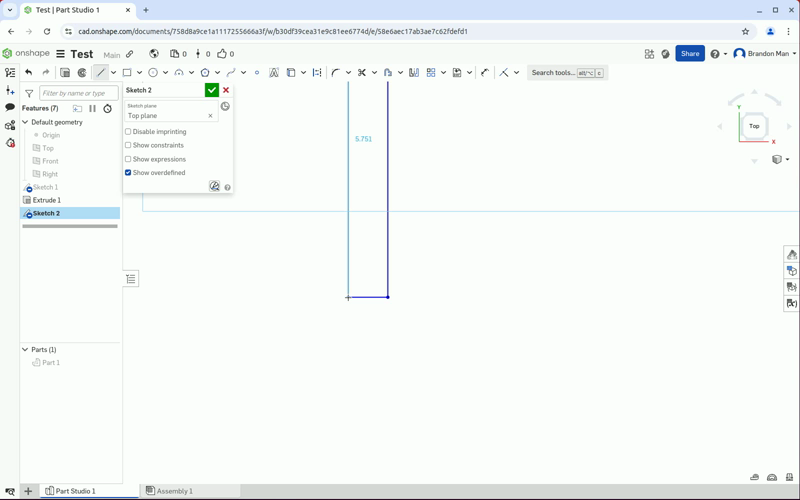
scroll(-6)
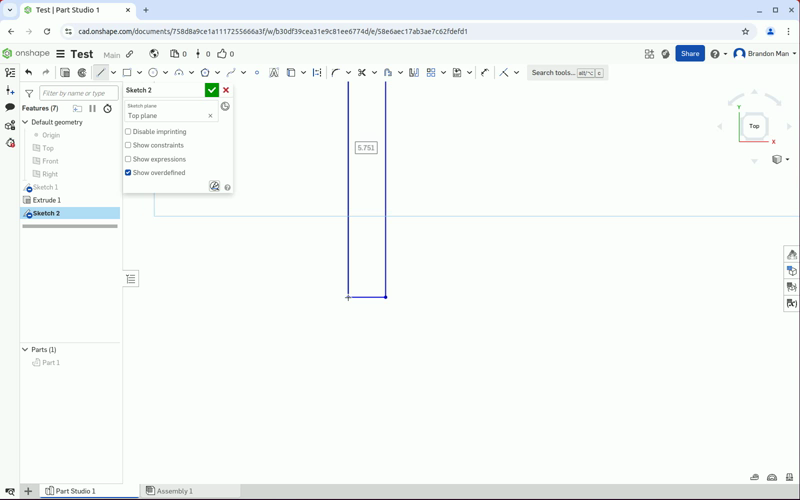
scroll(-6)
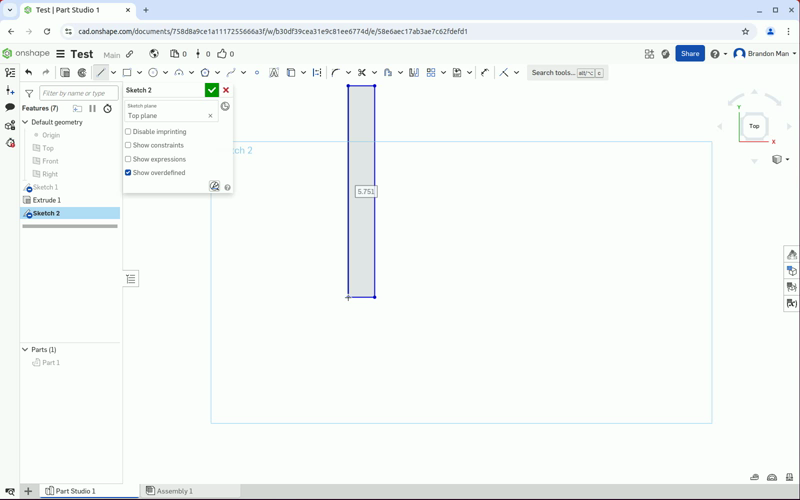
scroll(-6)
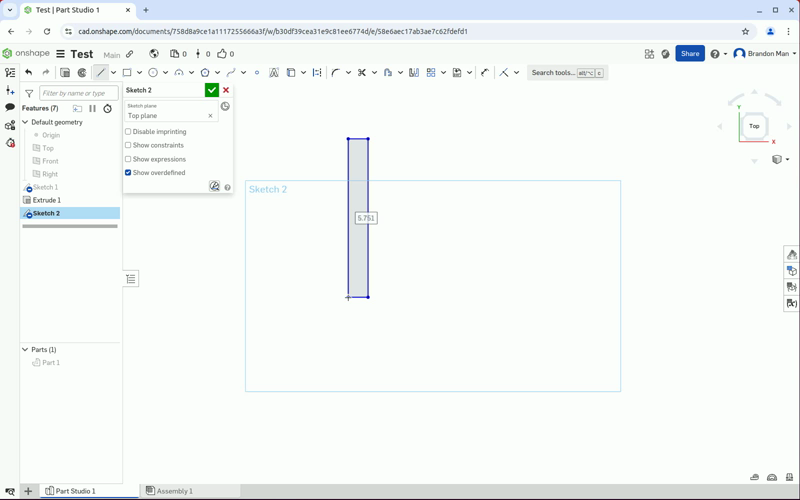
scroll(-6)
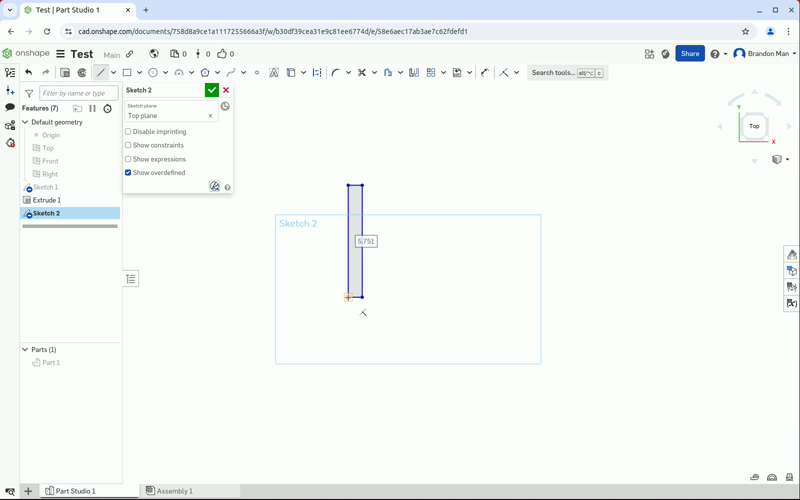
scroll(-6)
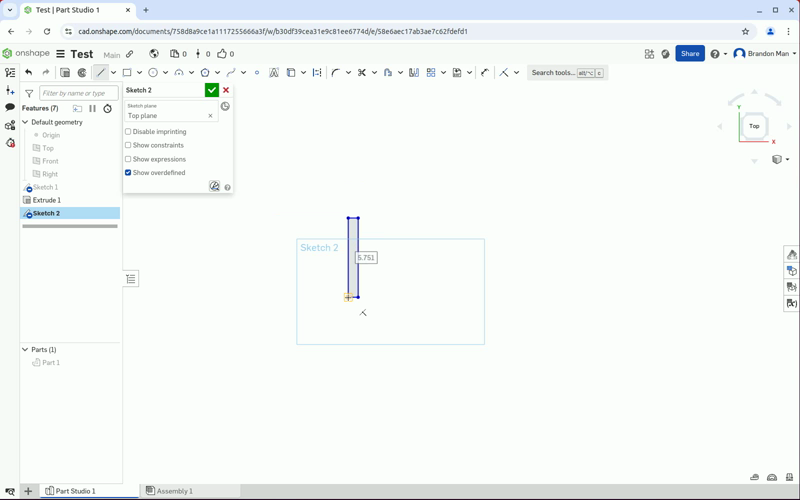
scroll(-6)
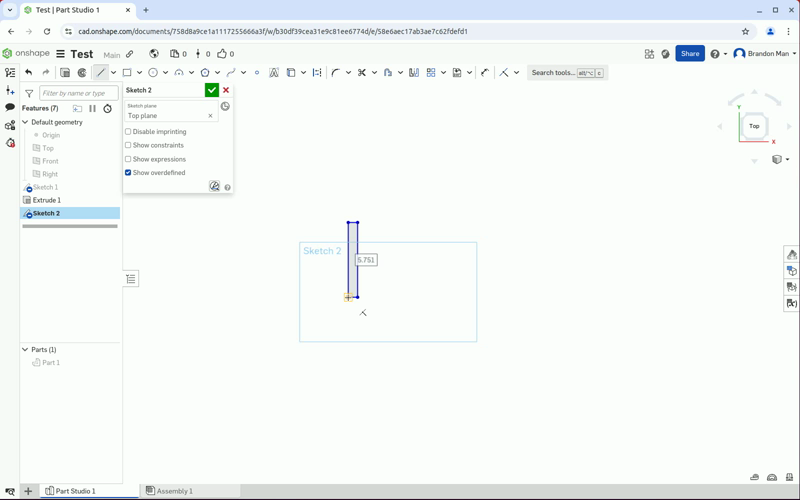
scroll(-6)
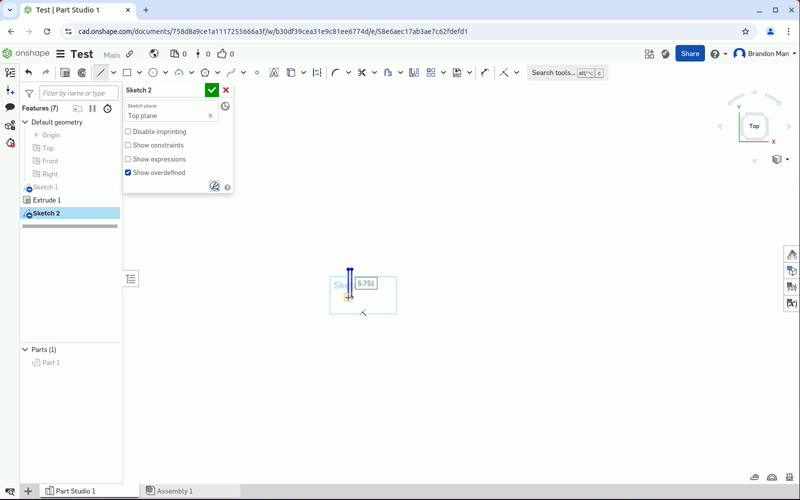
key(esc)
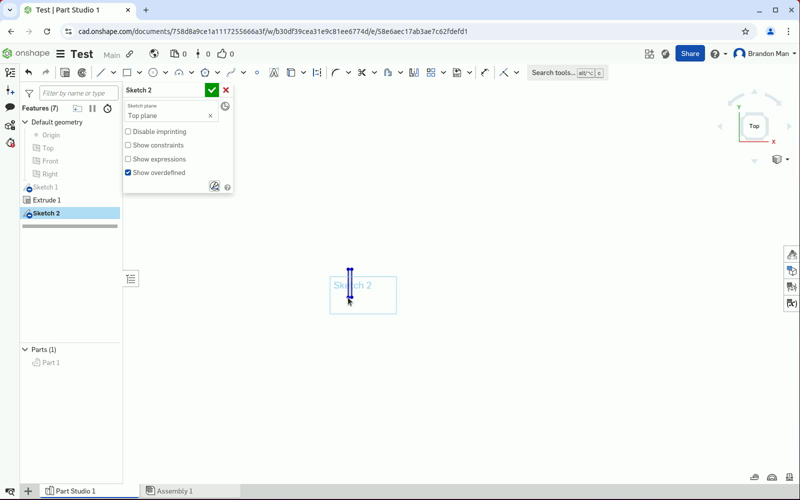
mouse_move(349, 279)
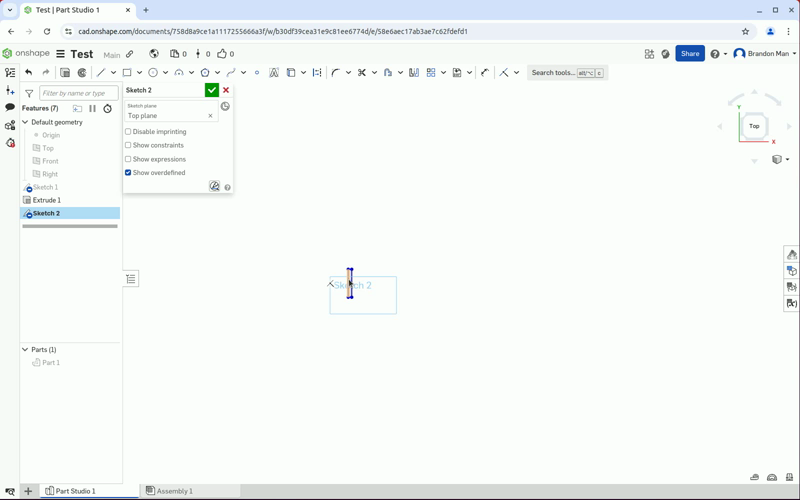
scroll(6)
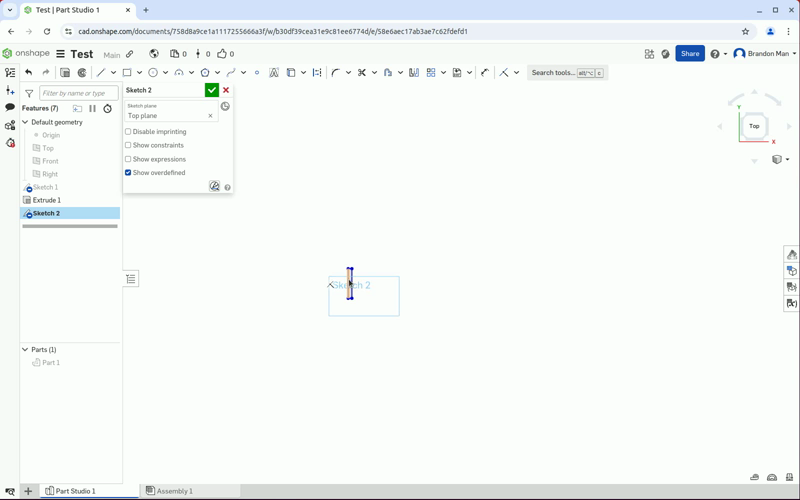
scroll(6)
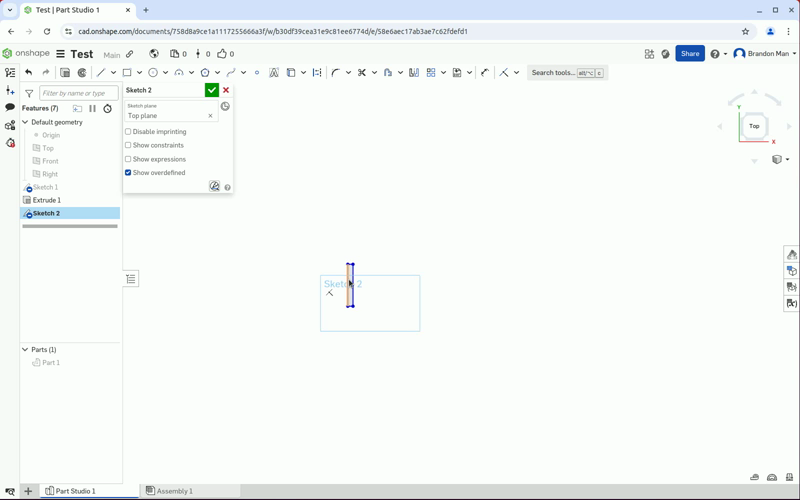
scroll(6)
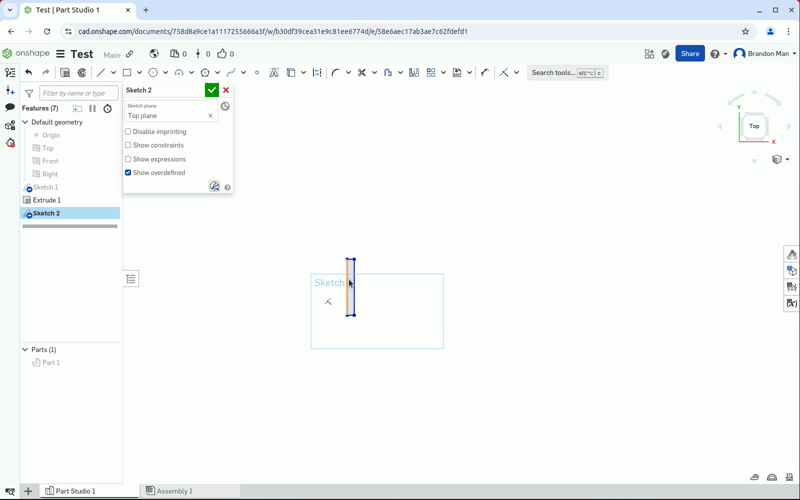
scroll(6)
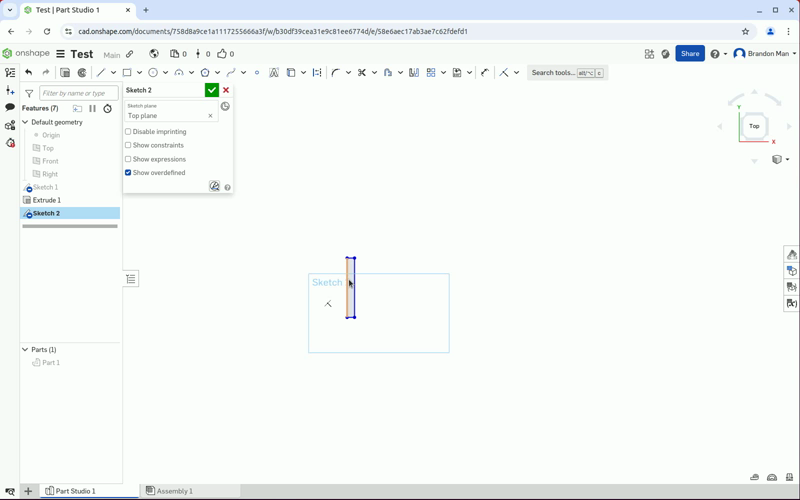
scroll(6)
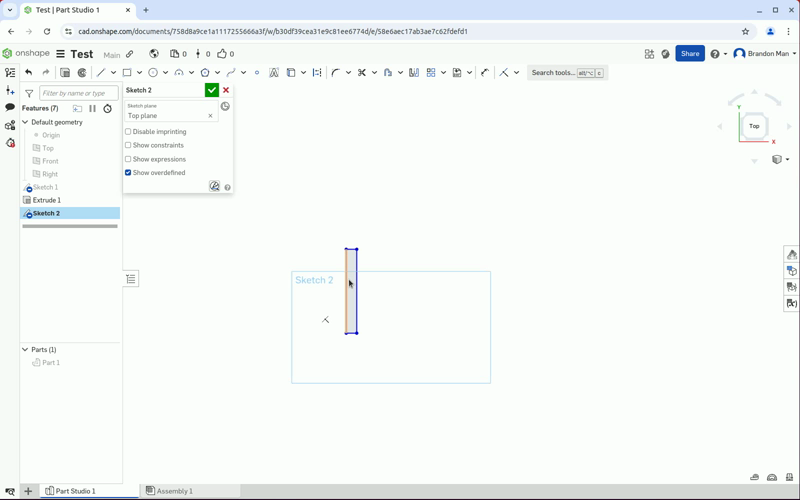
scroll(6)
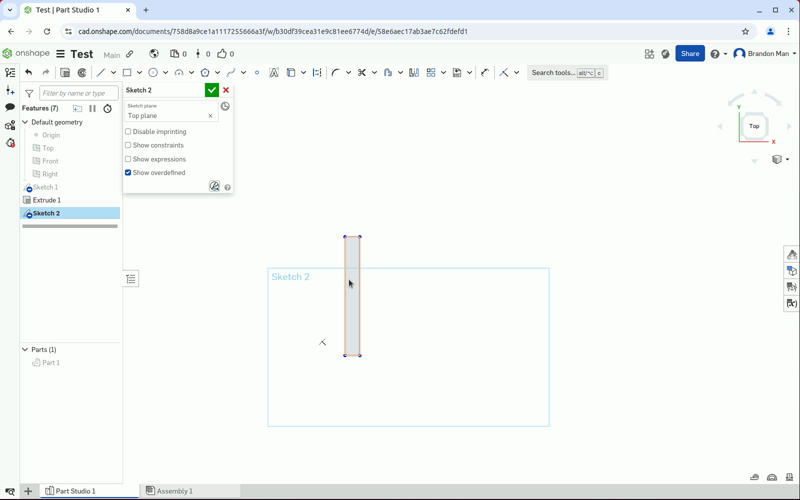
scroll(6)
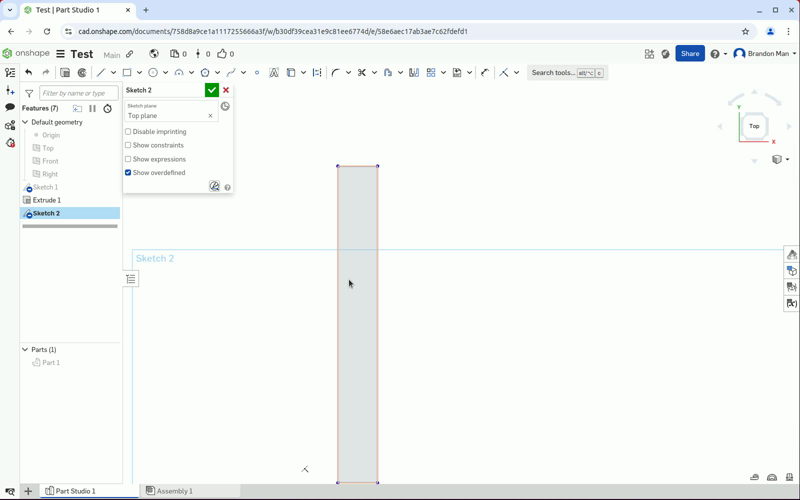
click(349, 279)
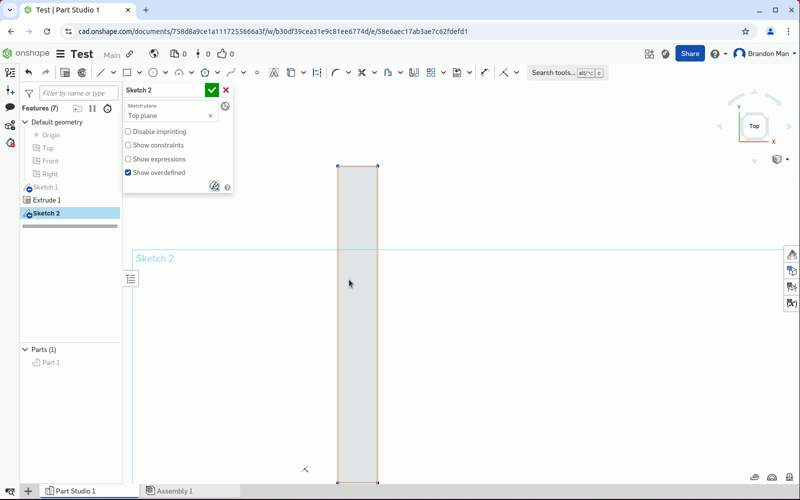
scroll(-6)
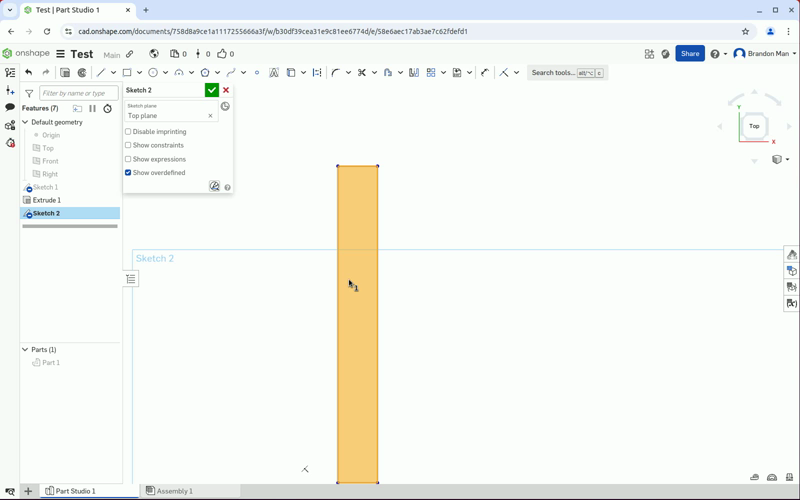
scroll(-6)
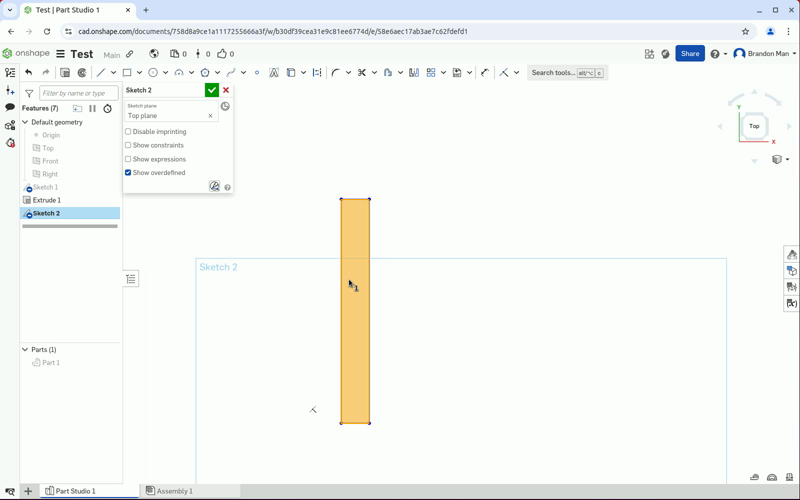
scroll(-6)
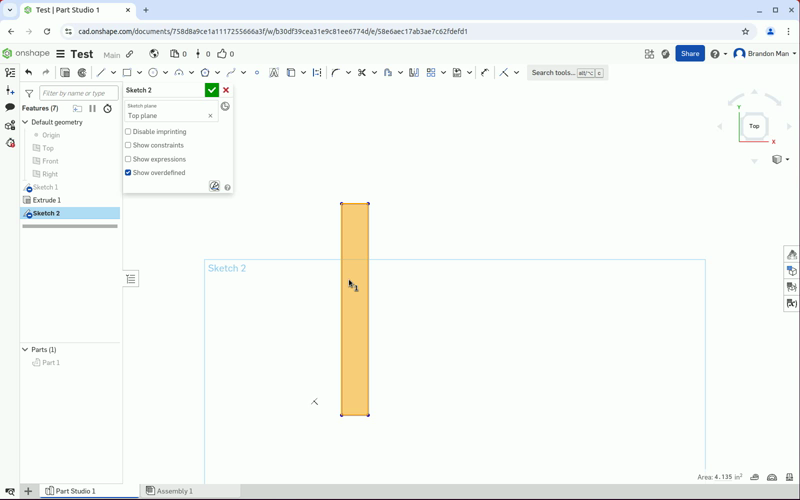
scroll(-6)
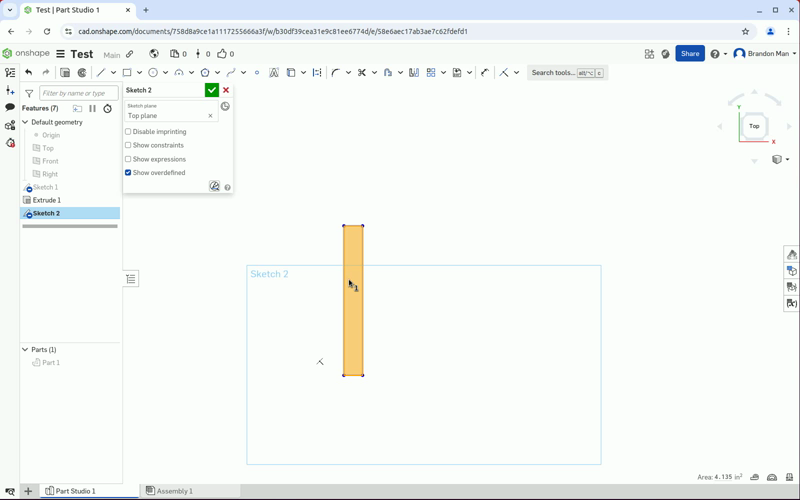
scroll(-6)
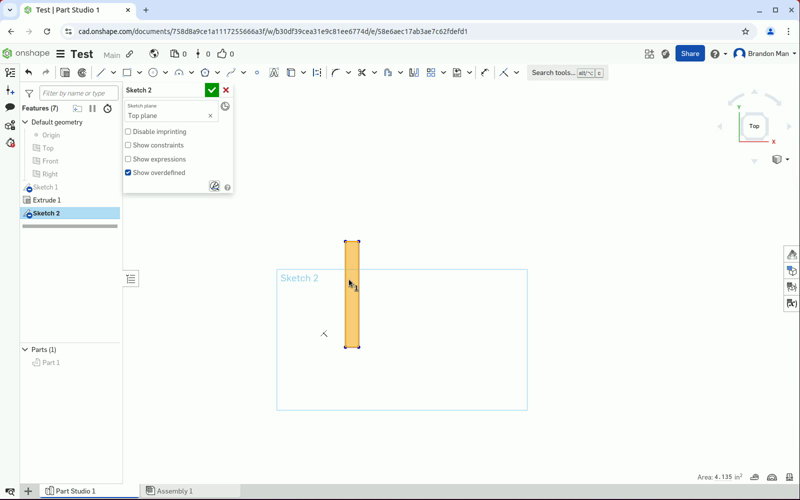
scroll(-6)
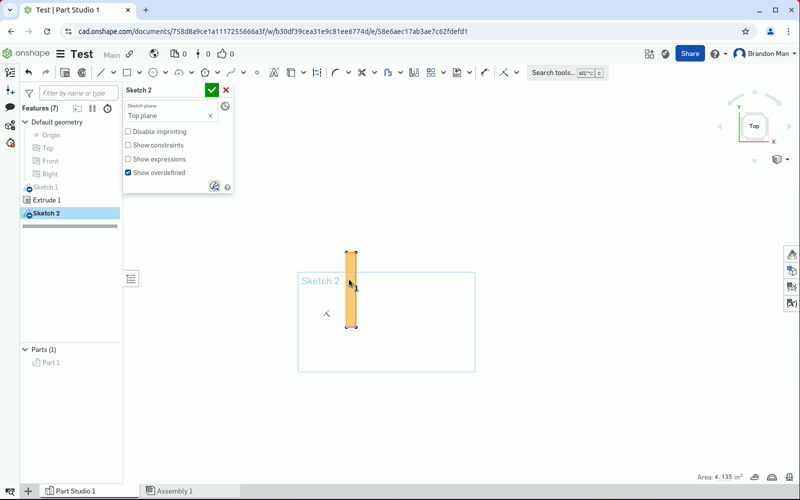
scroll(-6)
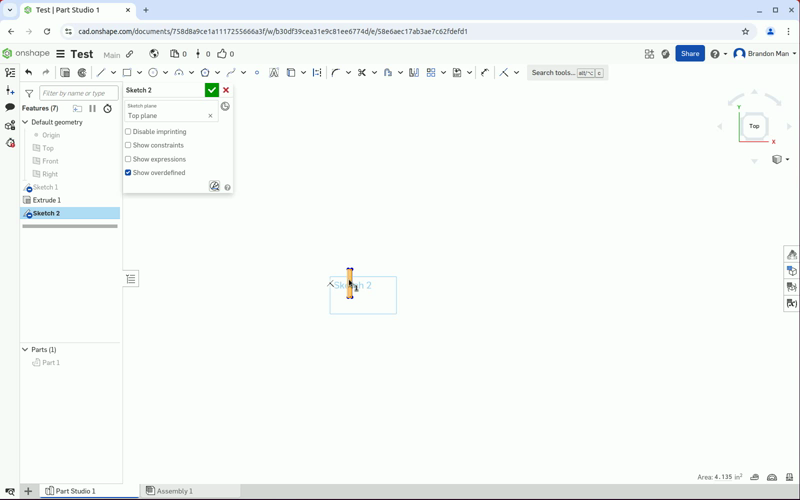
mouse_move(73, 352)
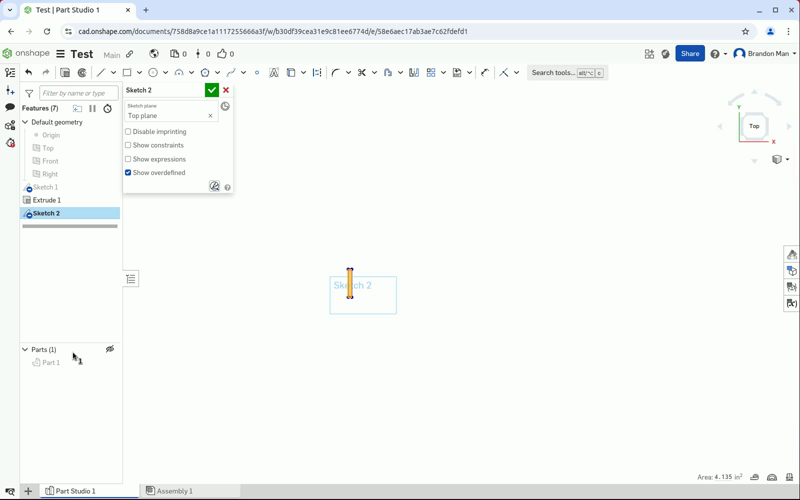
key(shift+y)
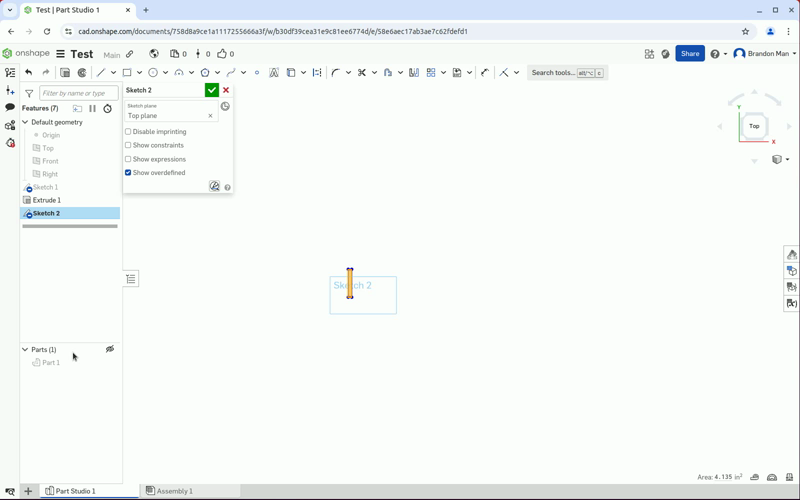
key(shift+e)
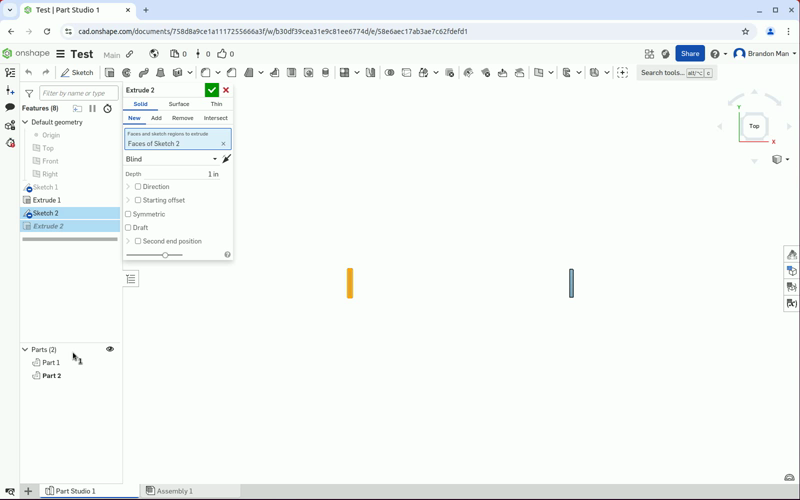
mouse_move(143, 106)
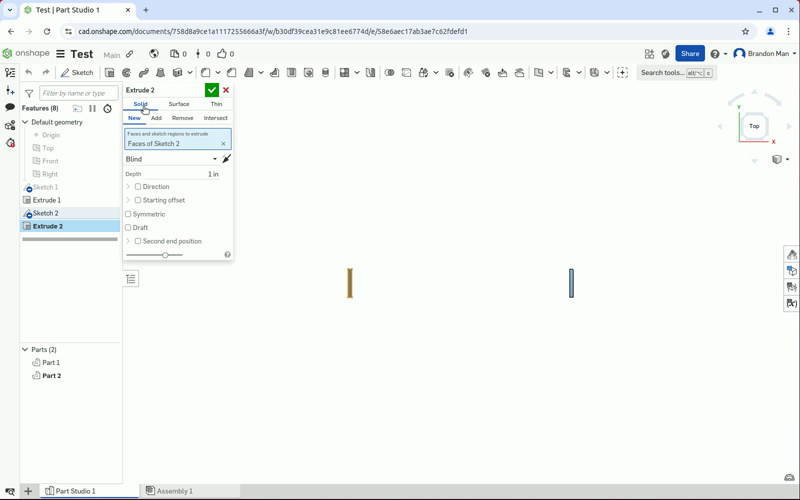
click(143, 106)
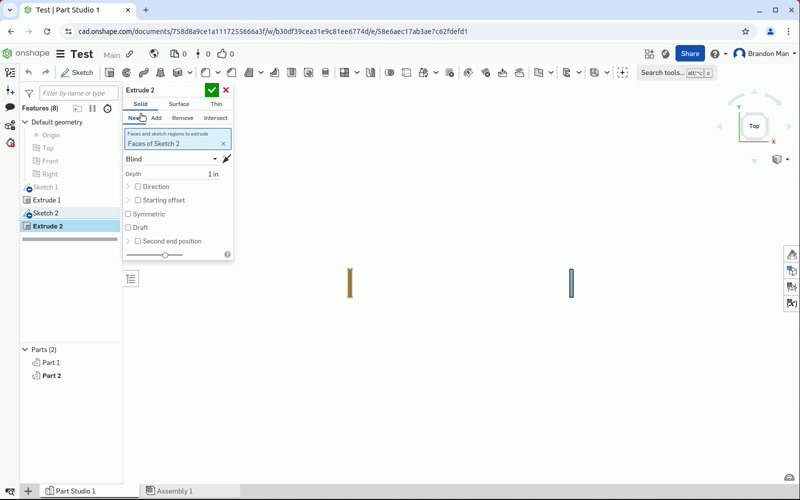
mouse_move(137, 120)
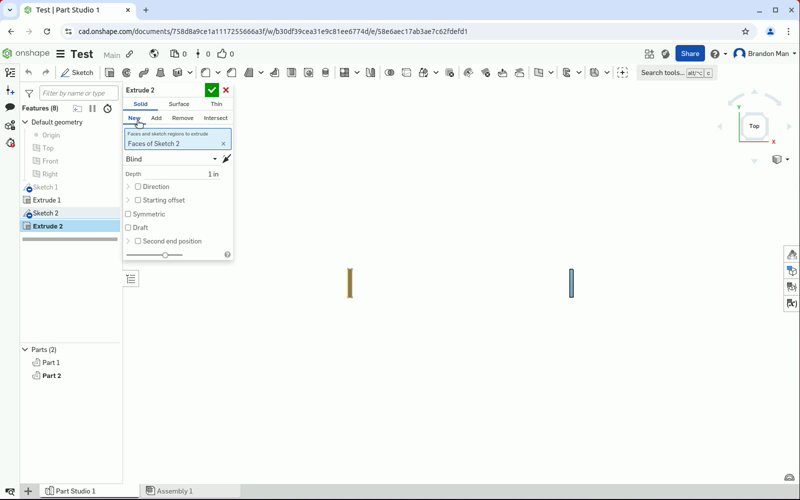
click(137, 120)
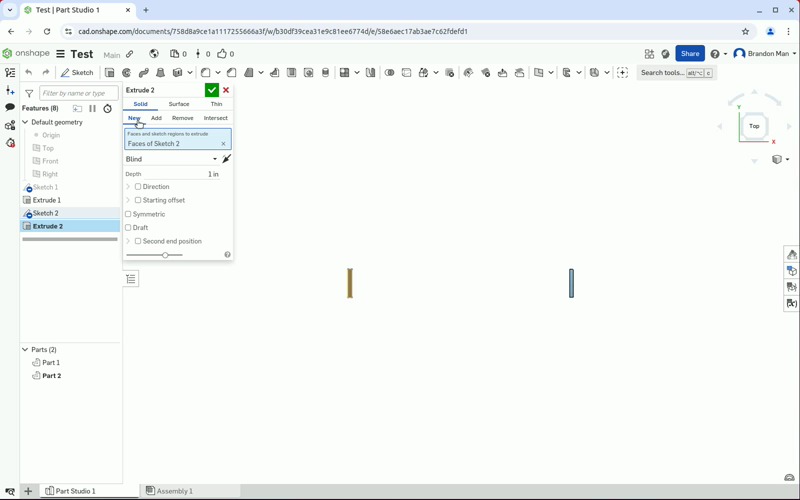
key(tab, 4)
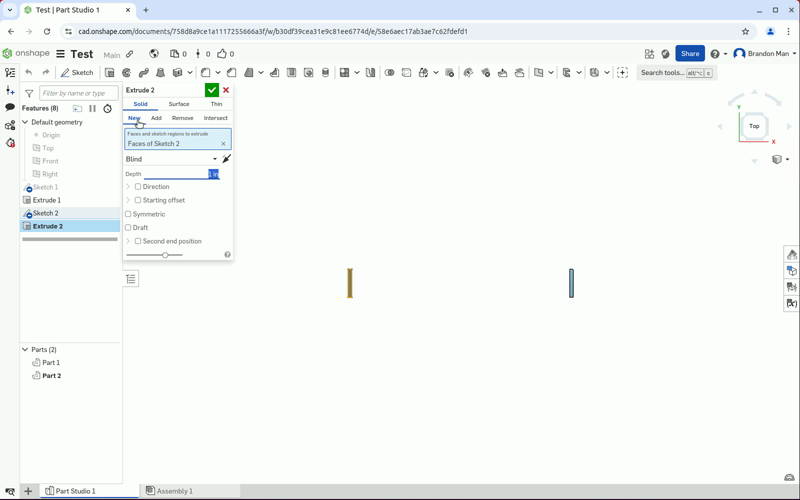
text(0.963)
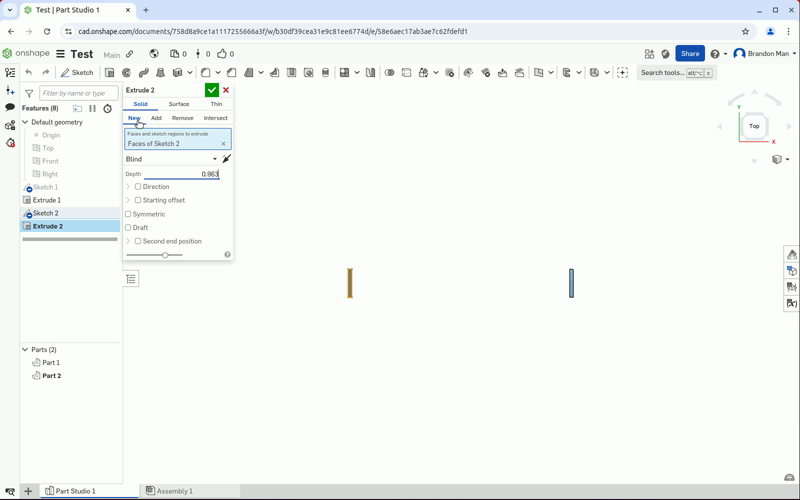
key(enter)
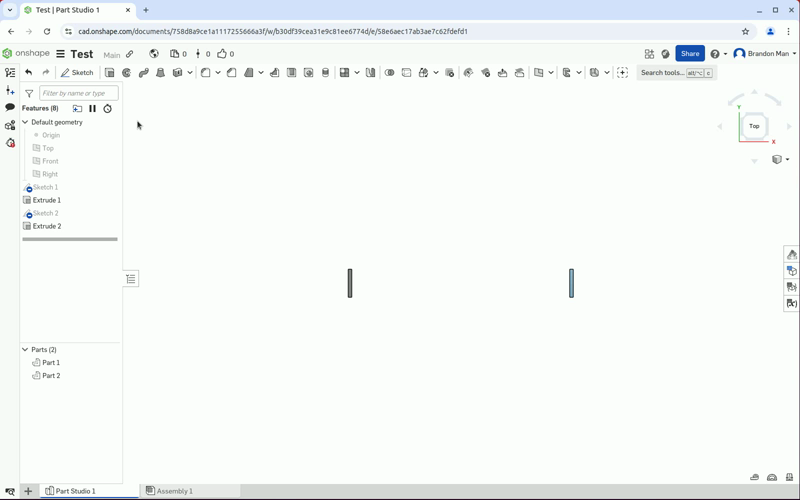
key(shift+h)
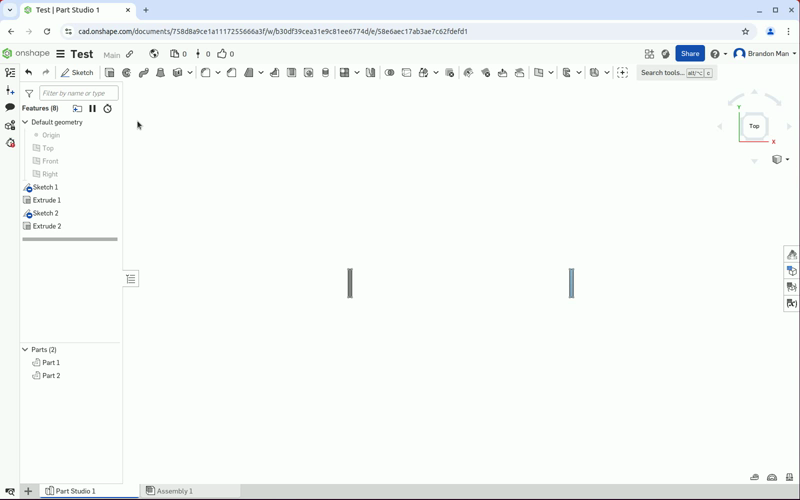
key(shift+h)
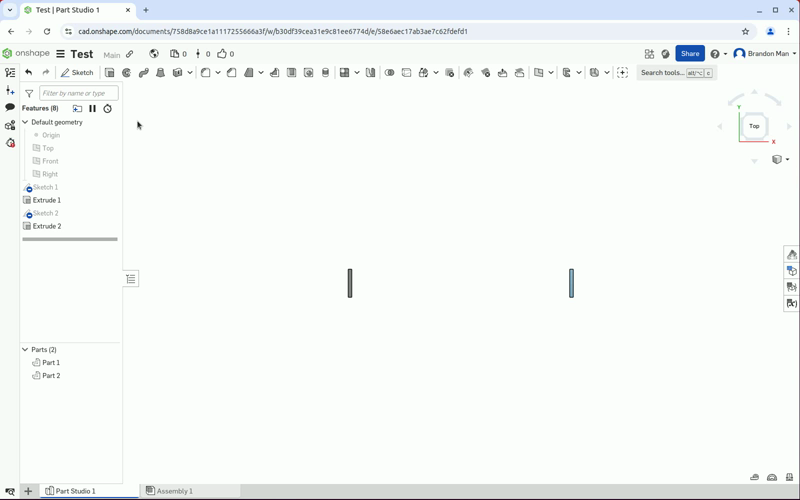
mouse_move(73, 189)
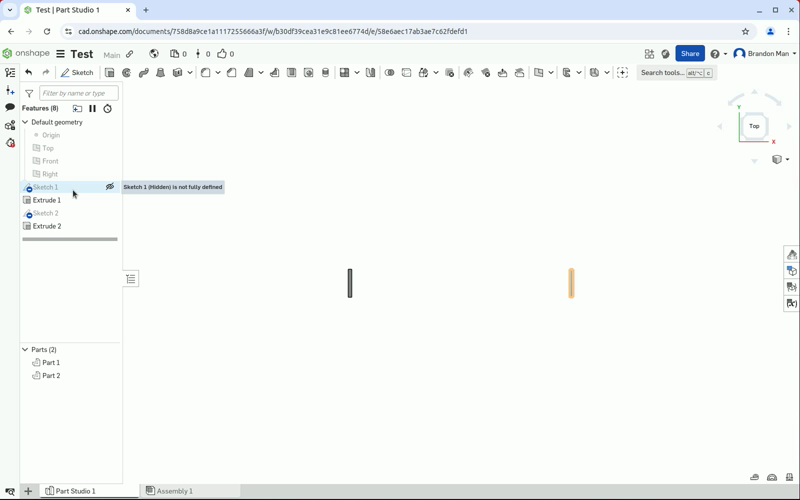
click(73, 189)
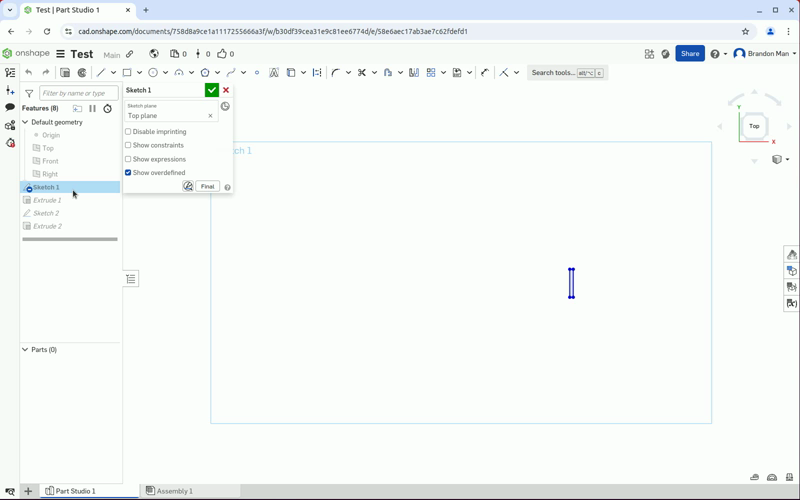
mouse_move(229, 92)
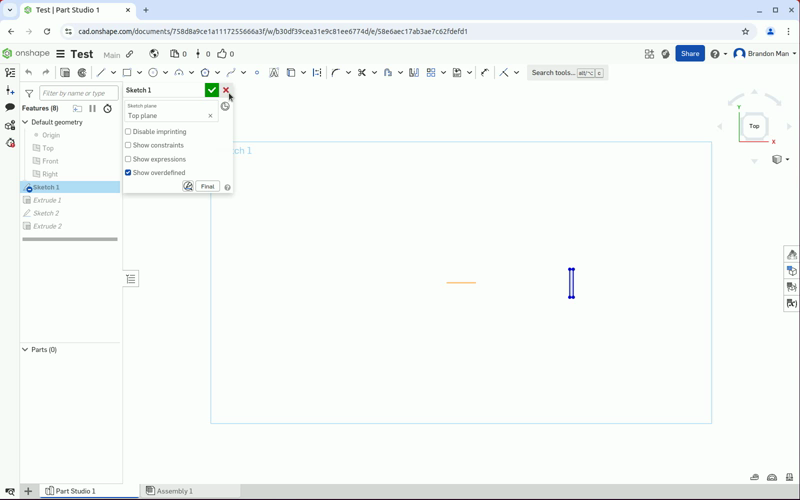
click(229, 92)
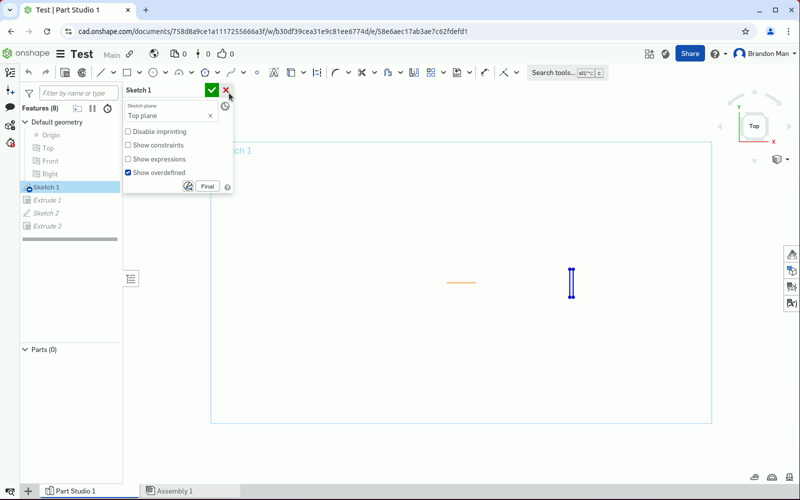
key(shift+s)
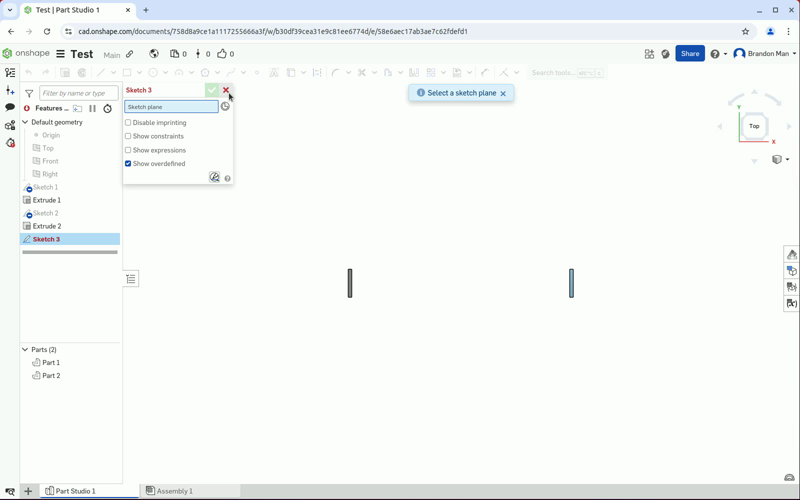
mouse_move(73, 150)
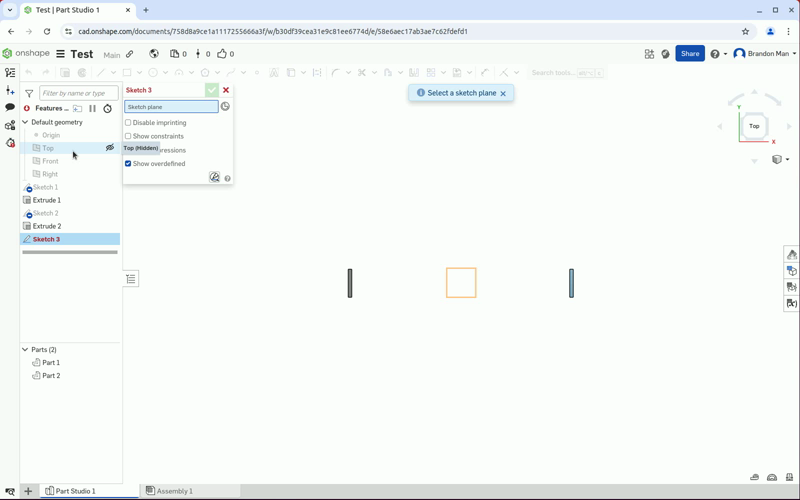
click(73, 150)
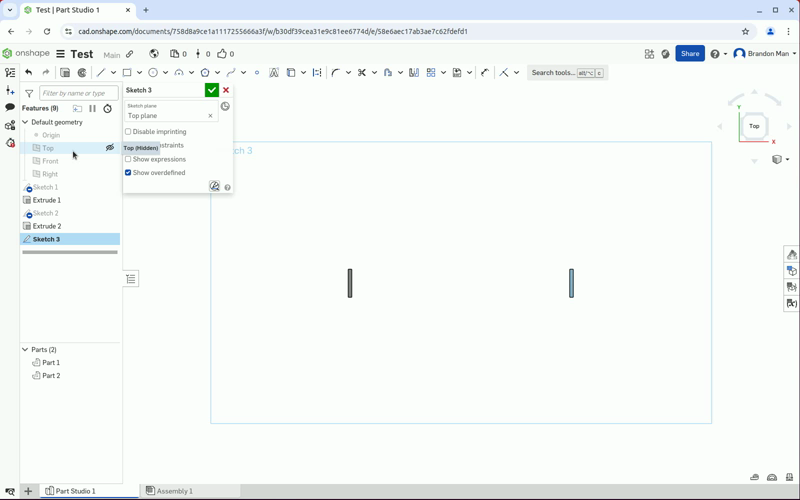
mouse_move(73, 352)
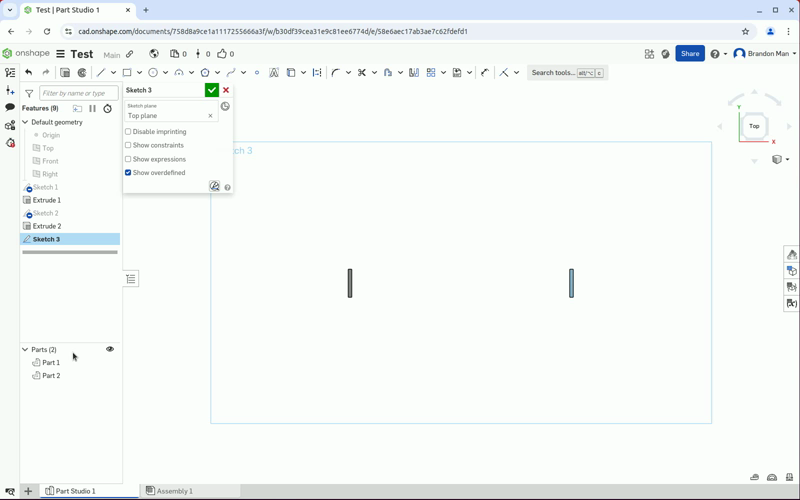
key(y)
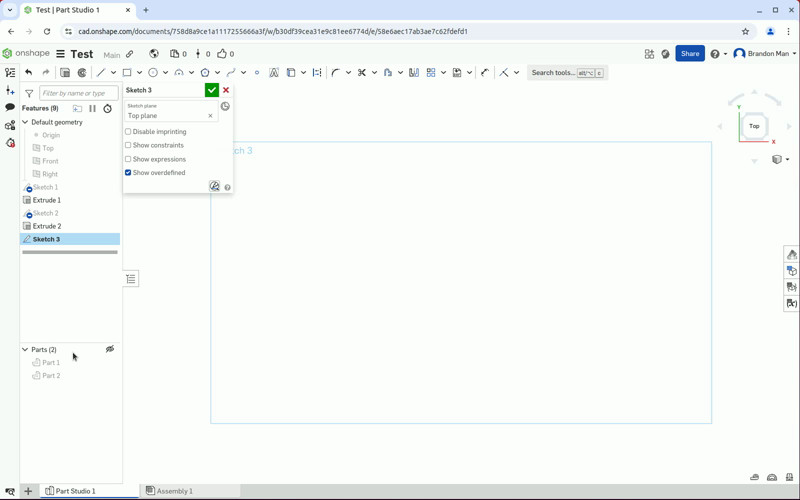
key(l)
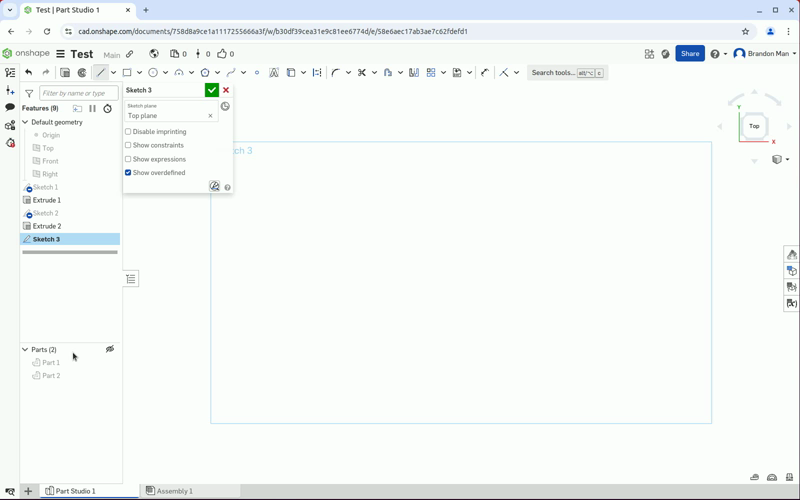
key_down(shift)
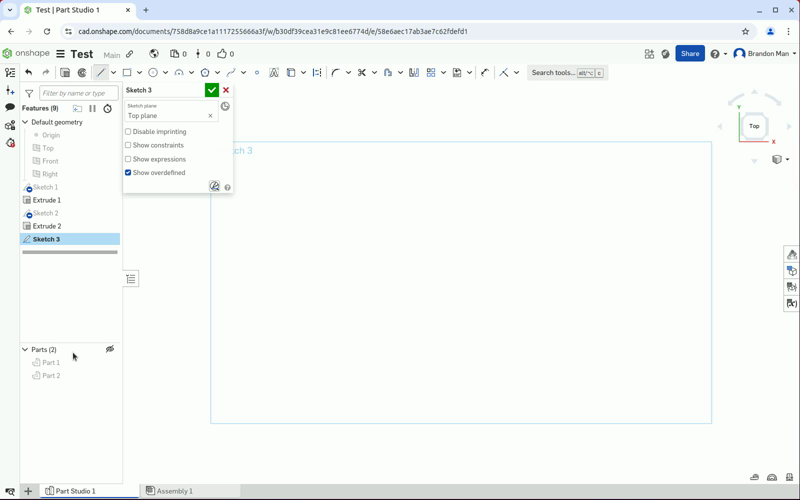
mouse_move(351, 297)
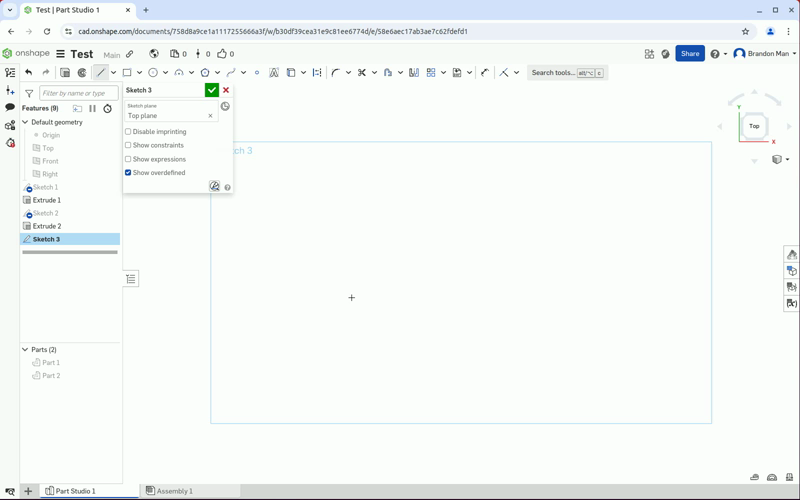
click(351, 297)
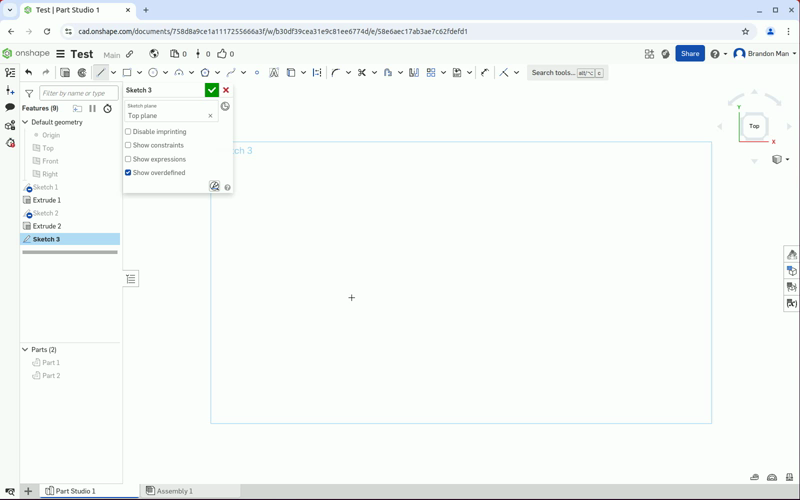
key_up(shift)
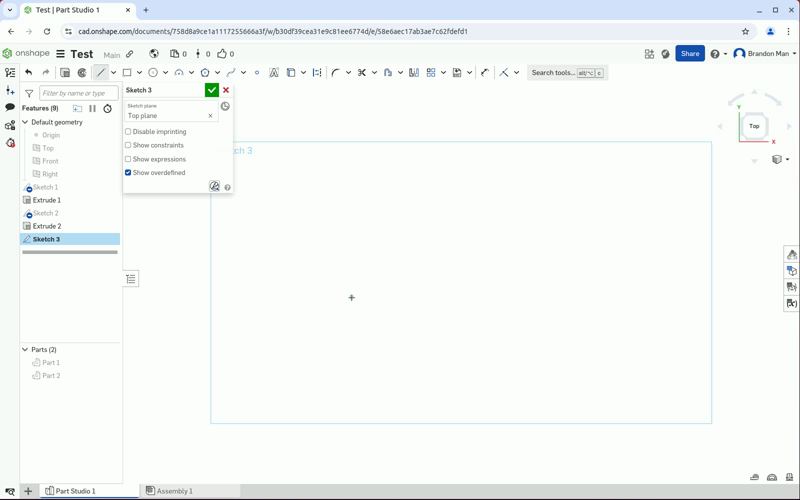
key_down(shift)
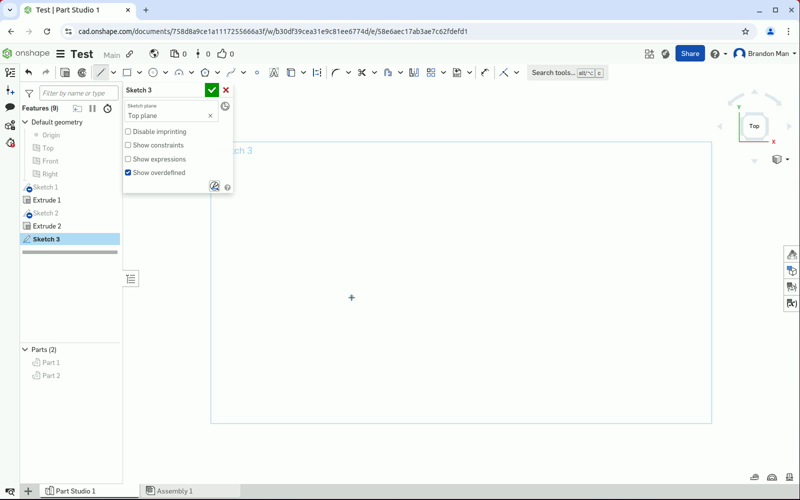
mouse_move(568, 297)
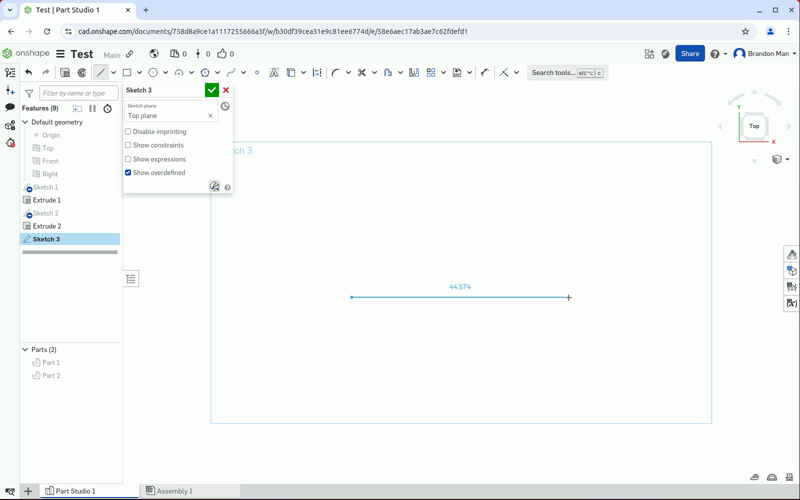
click(568, 297)
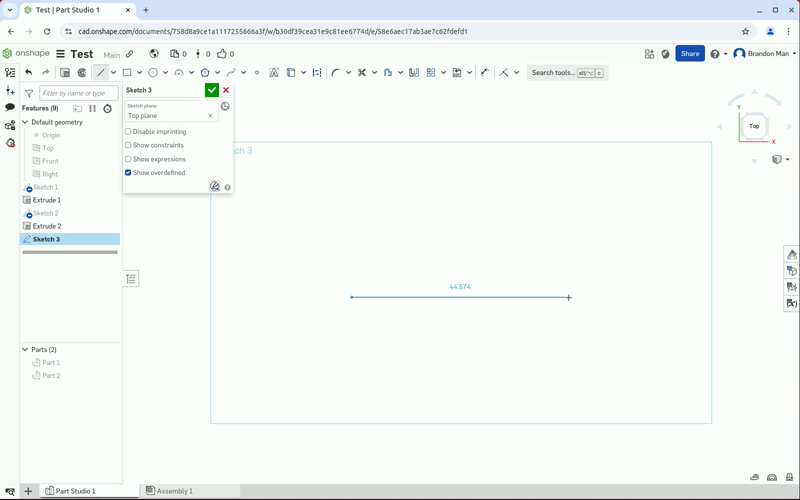
key_up(shift)
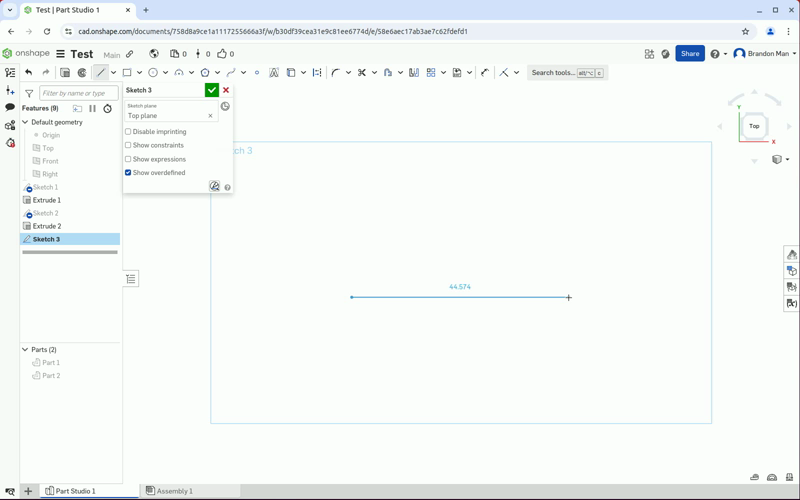
key_down(shift)
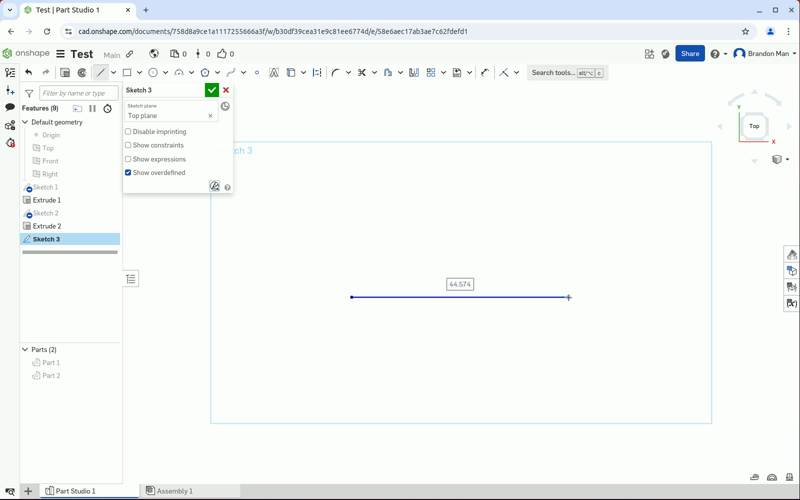
mouse_move(589, 297)
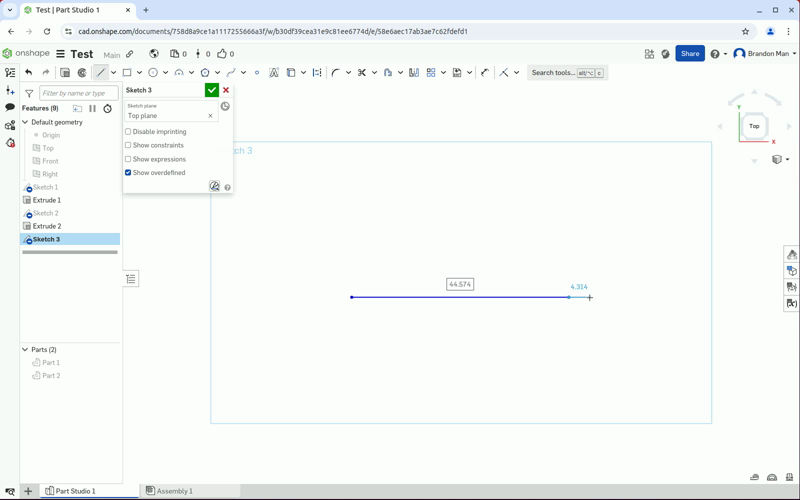
mouse_move(568, 269)
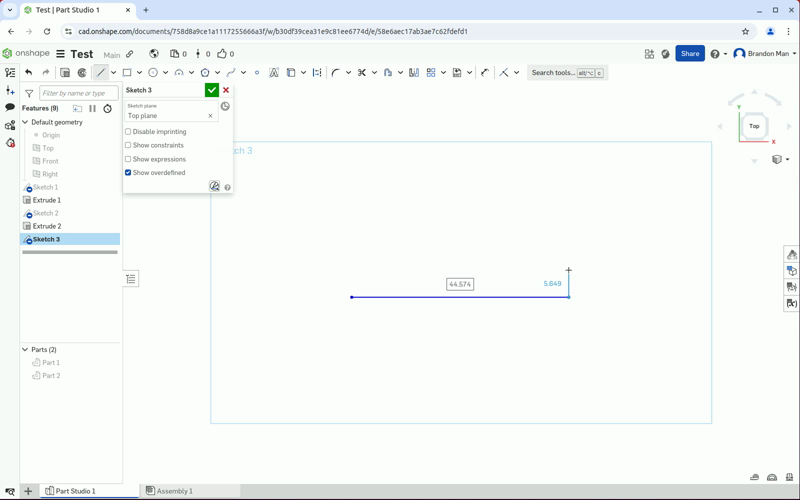
click(568, 269)
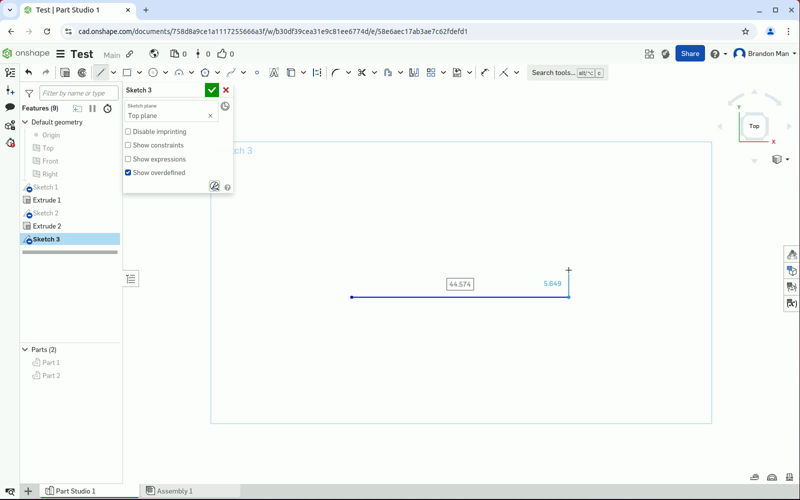
key_up(shift)
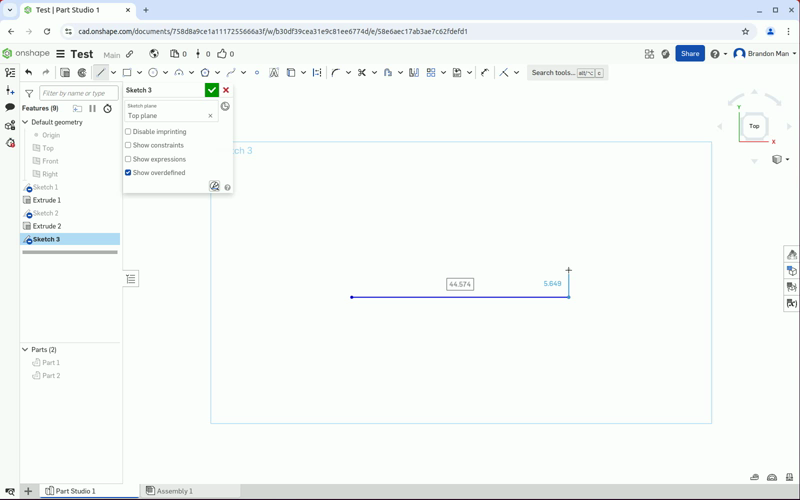
key_down(shift)
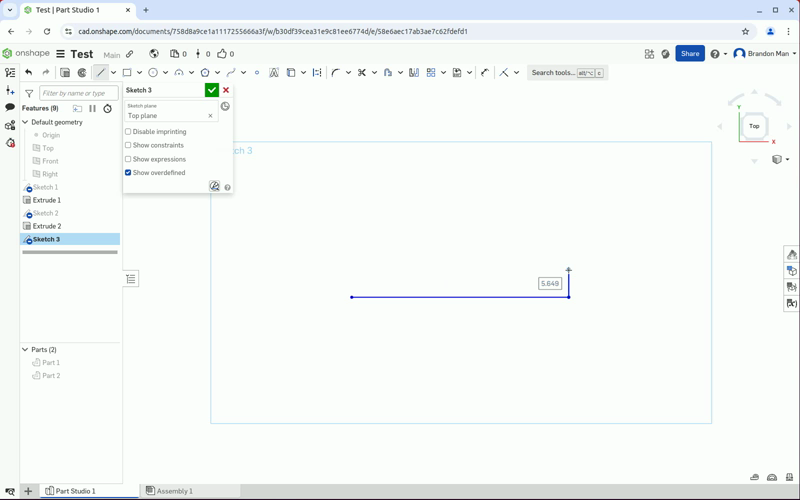
mouse_move(351, 269)
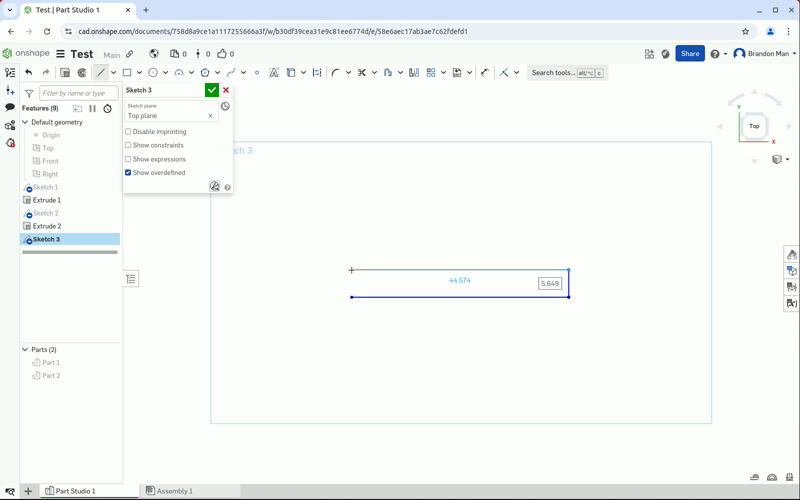
click(351, 269)
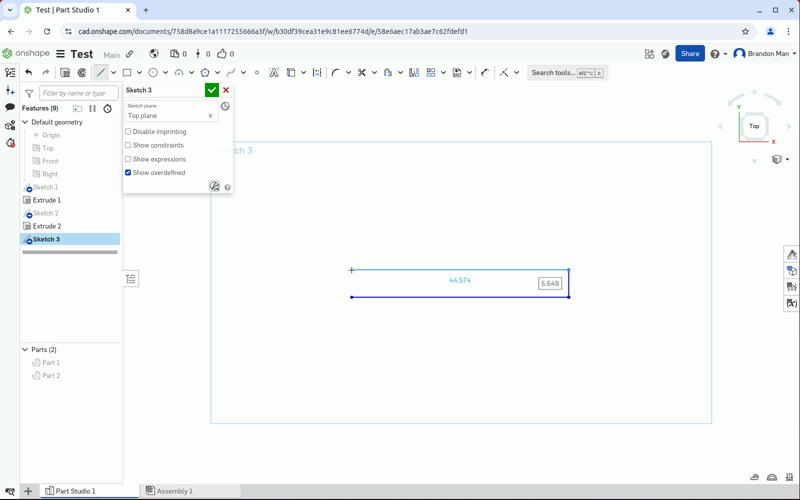
key_up(shift)
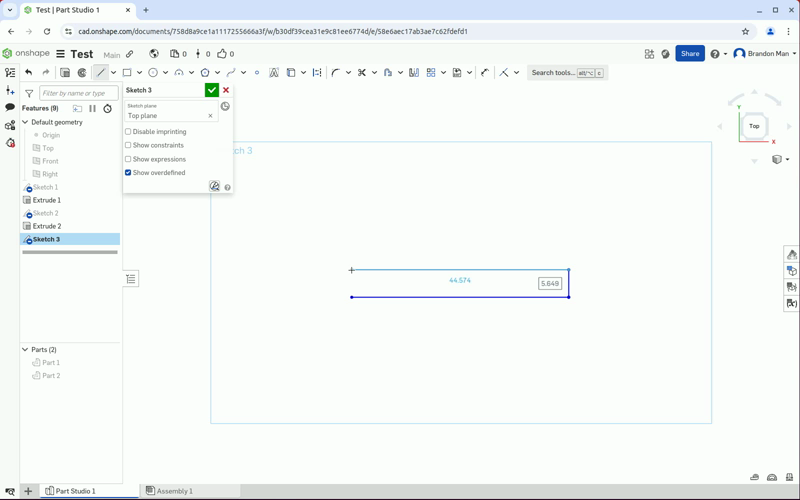
mouse_move(381, 269)
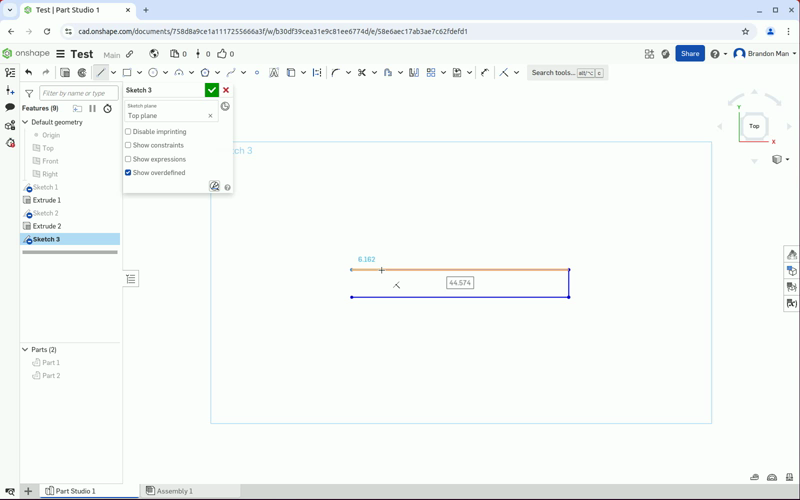
key_down(shift)
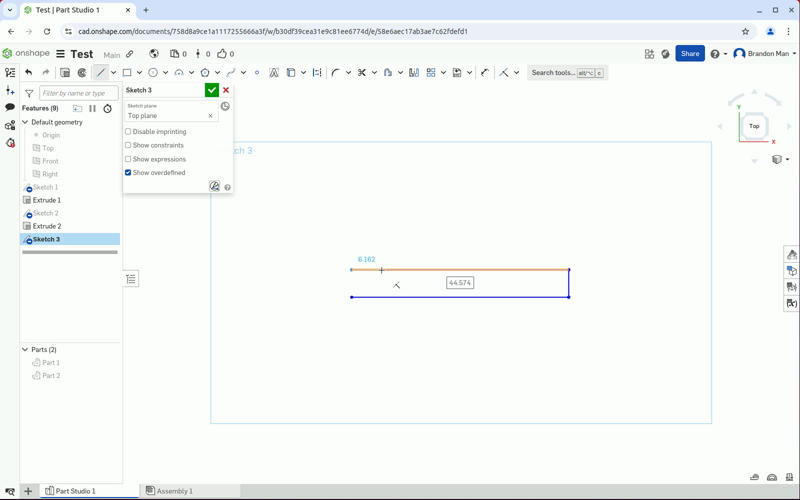
mouse_move(351, 297)
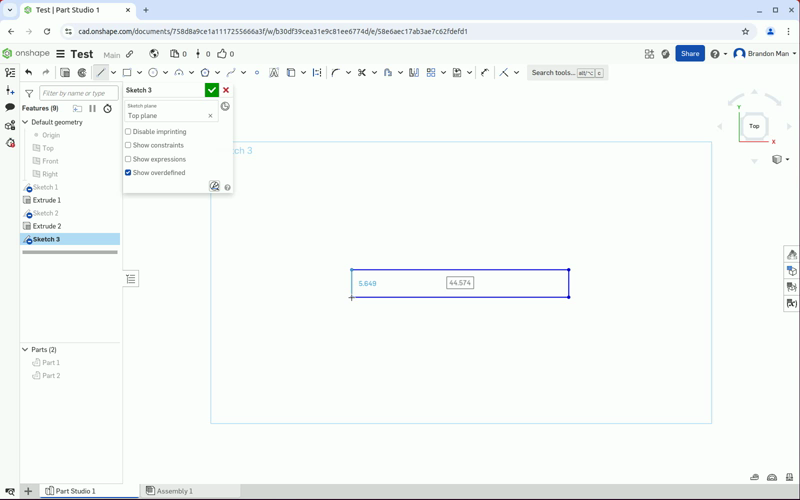
key_up(shift)
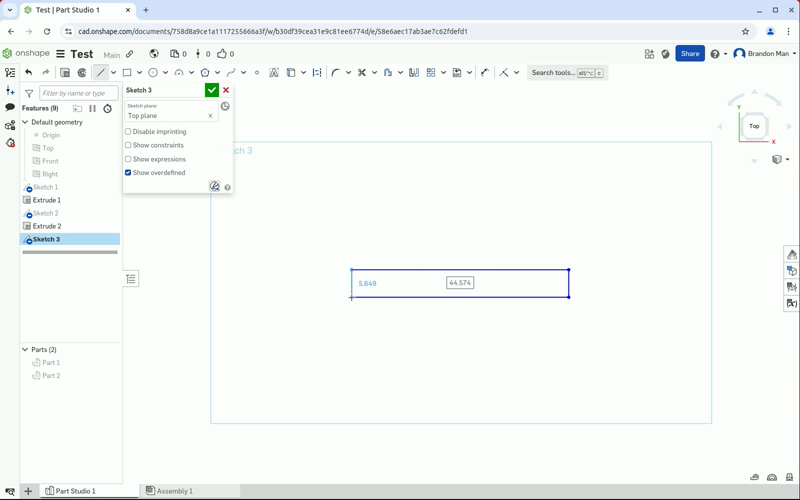
click(351, 297)
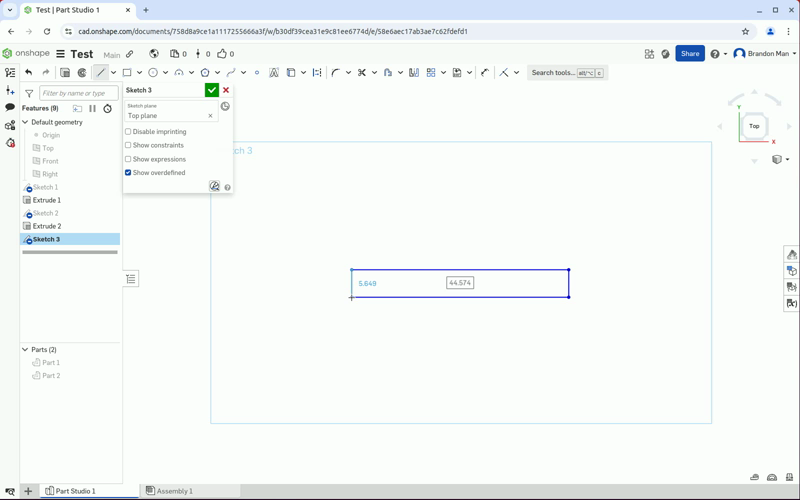
key(esc)
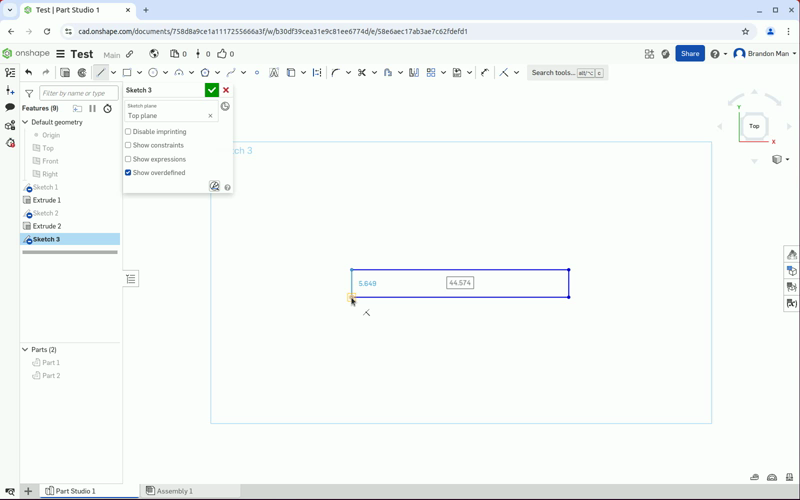
mouse_move(528, 291)
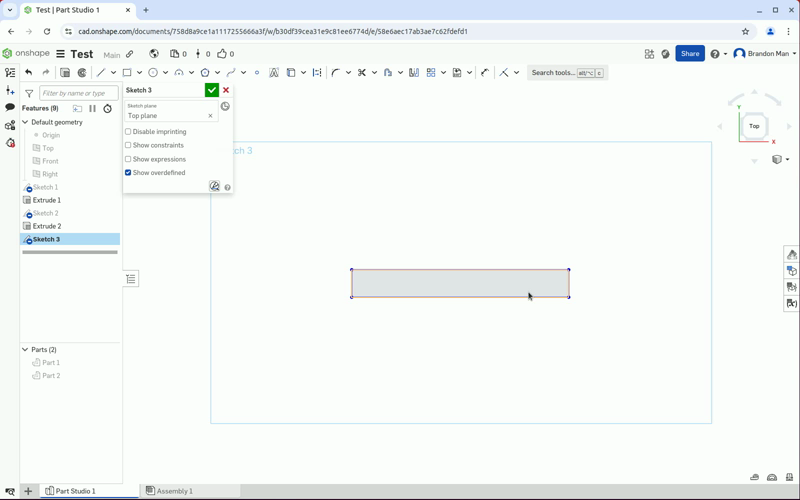
click(528, 291)
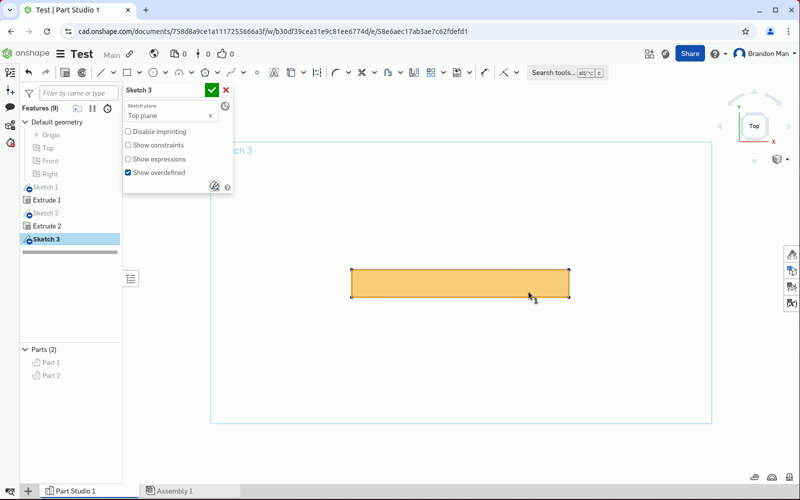
mouse_move(73, 352)
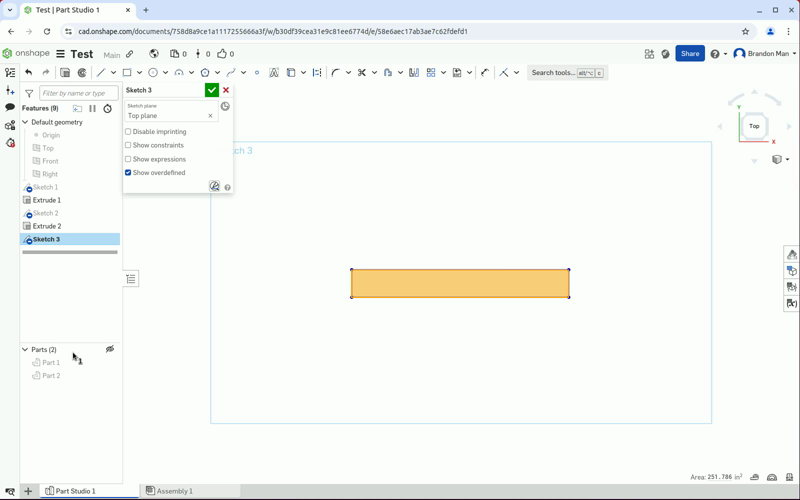
key(shift+y)
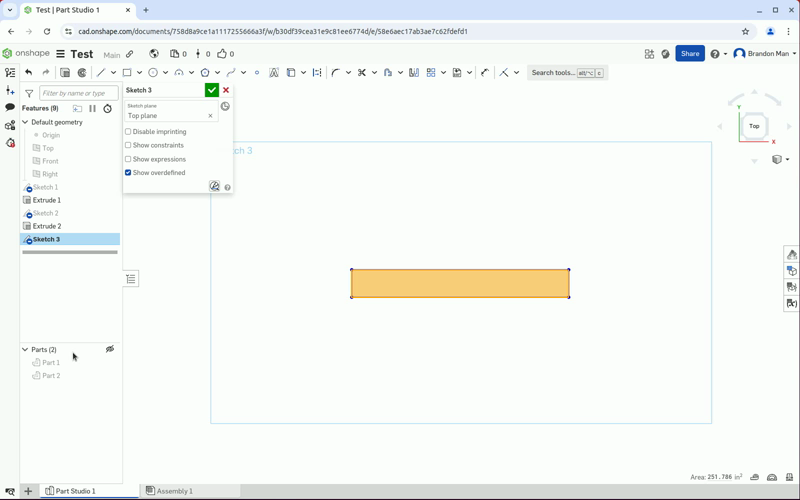
key(shift+e)
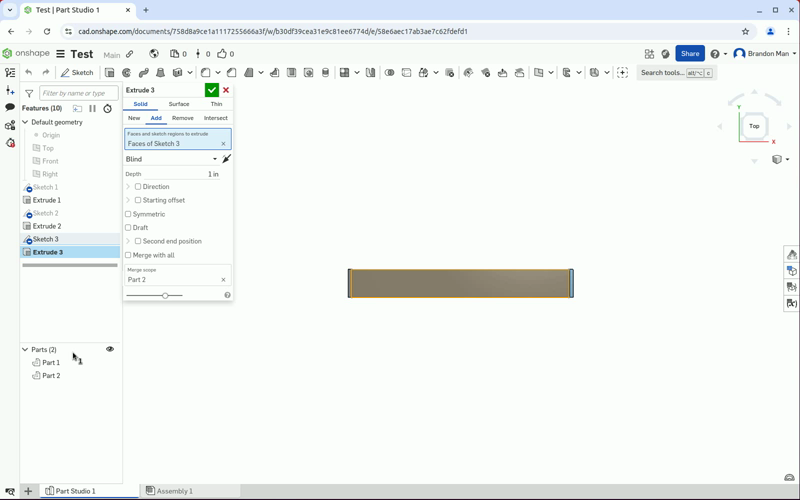
mouse_move(143, 106)
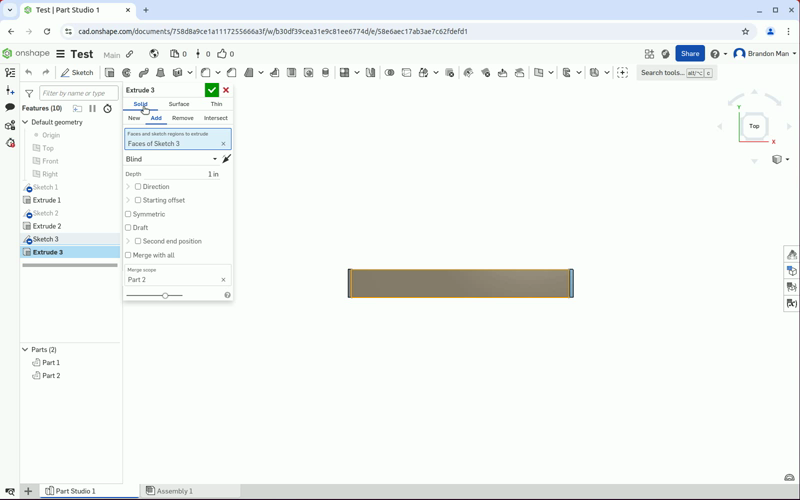
click(143, 106)
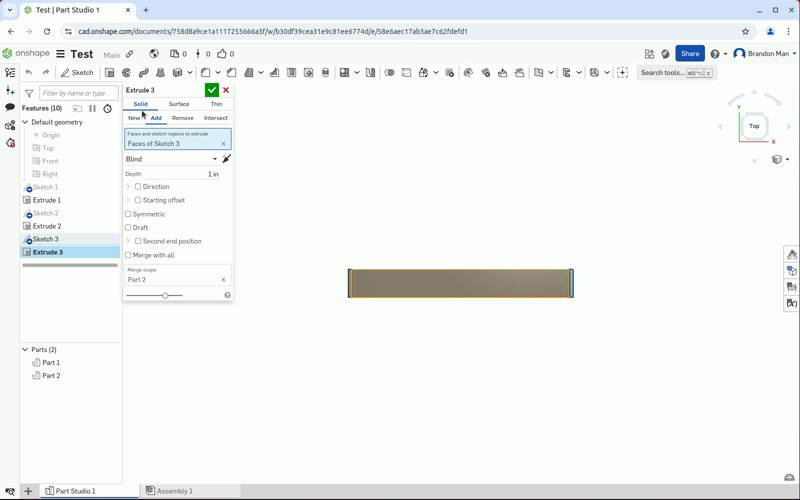
mouse_move(137, 120)
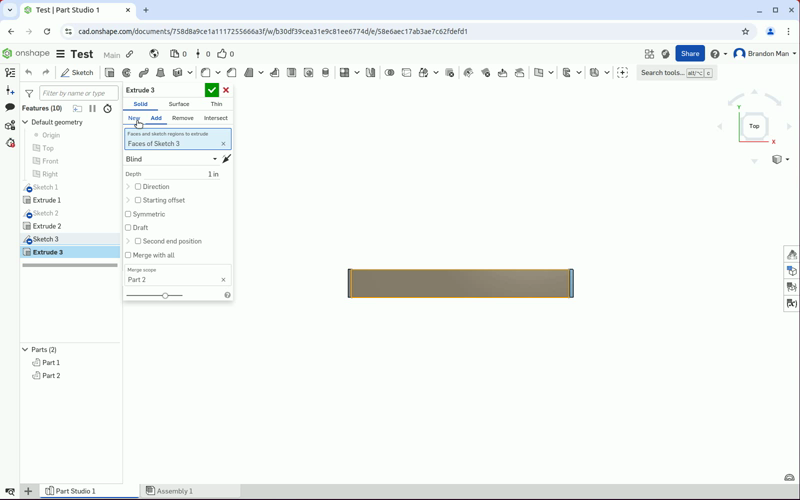
click(137, 120)
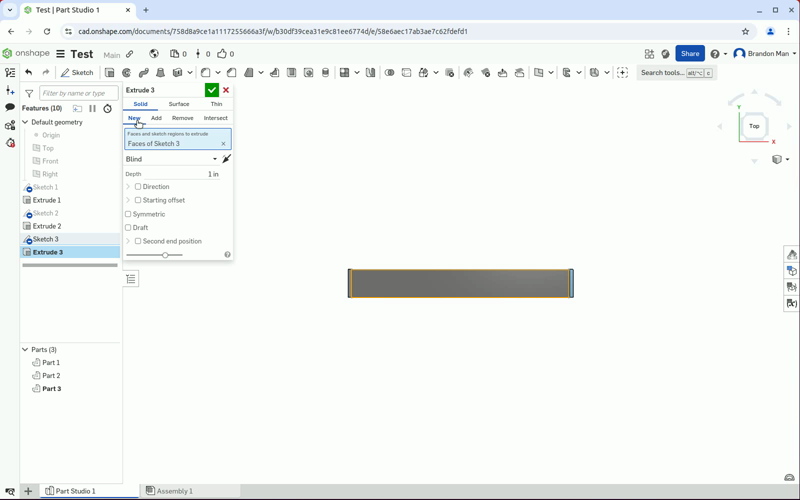
key(tab, 4)
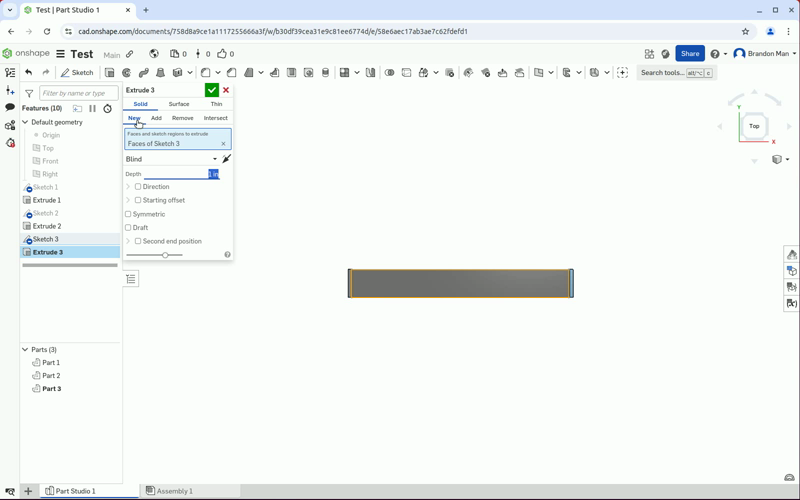
text(0.963)
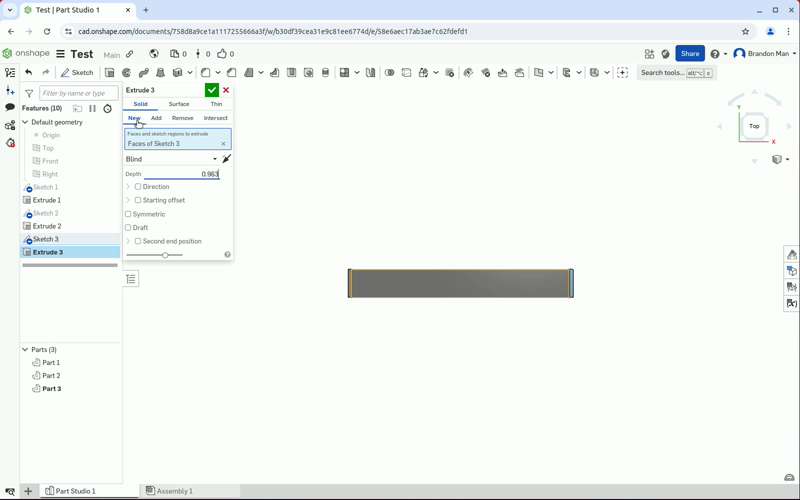
key(enter)
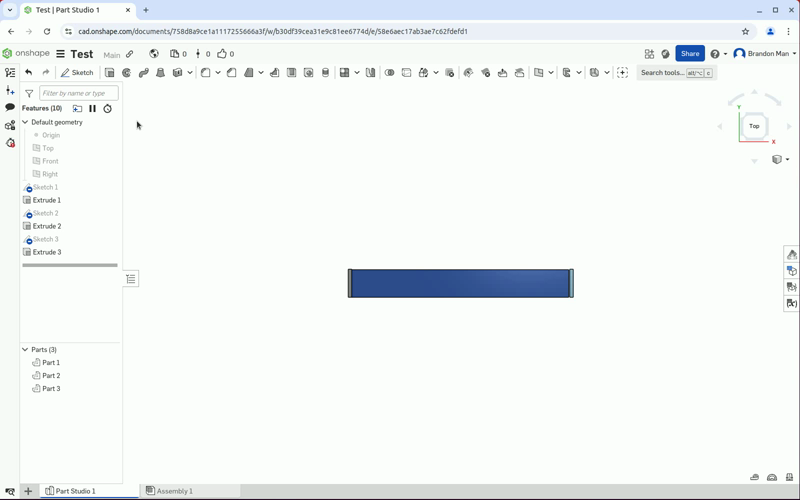
key(shift+h)
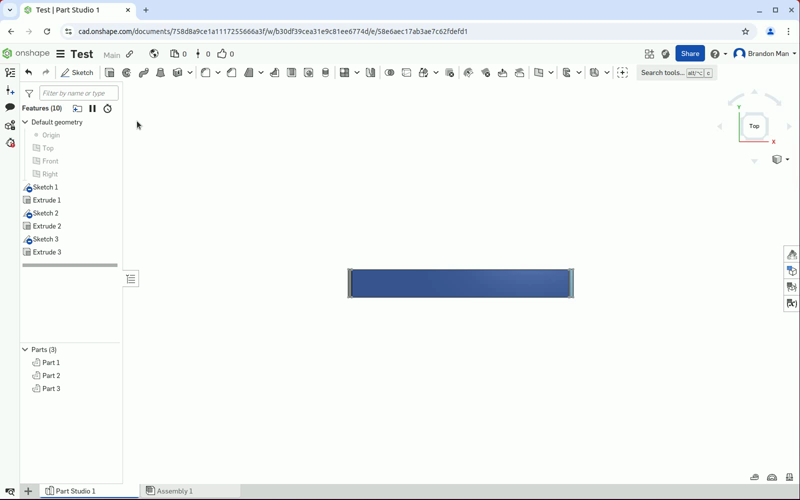
key(shift+h)
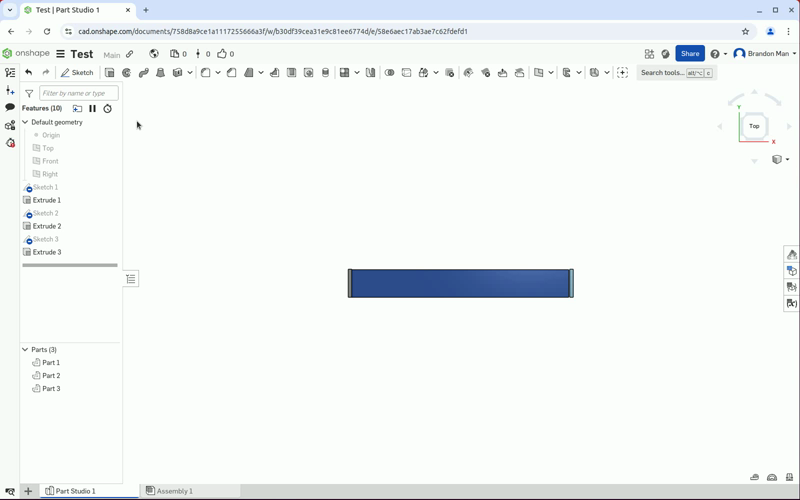
mouse_move(73, 189)
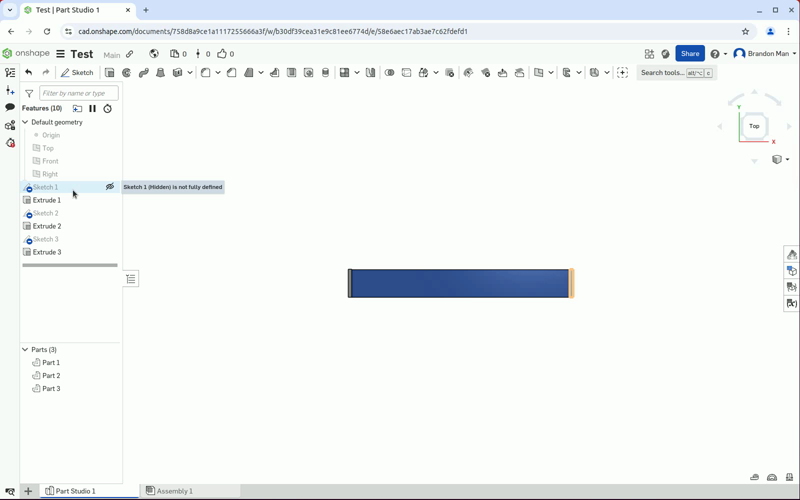
click(73, 189)
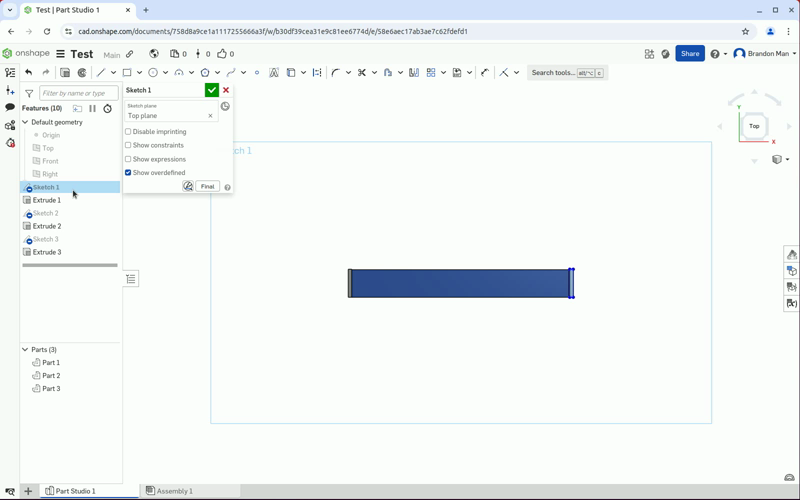
mouse_move(229, 92)
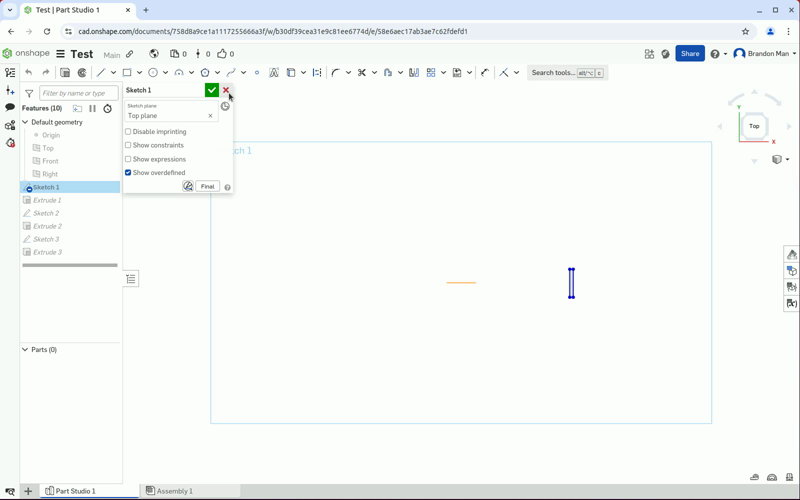
click(229, 92)
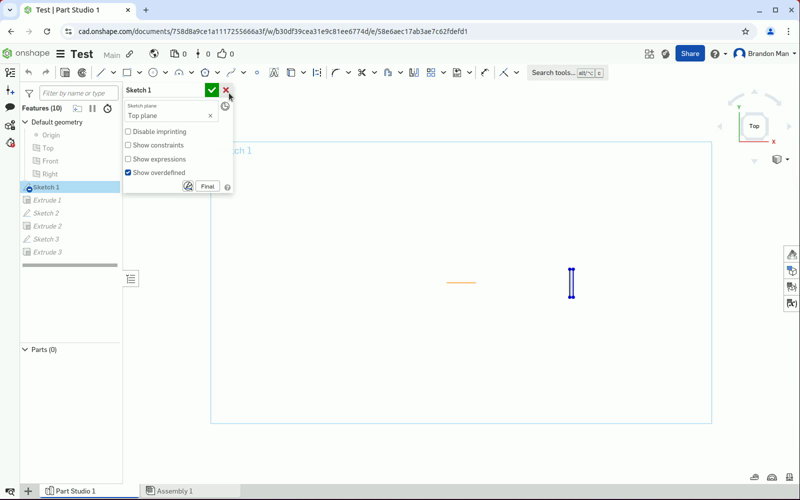
key(shift+s)
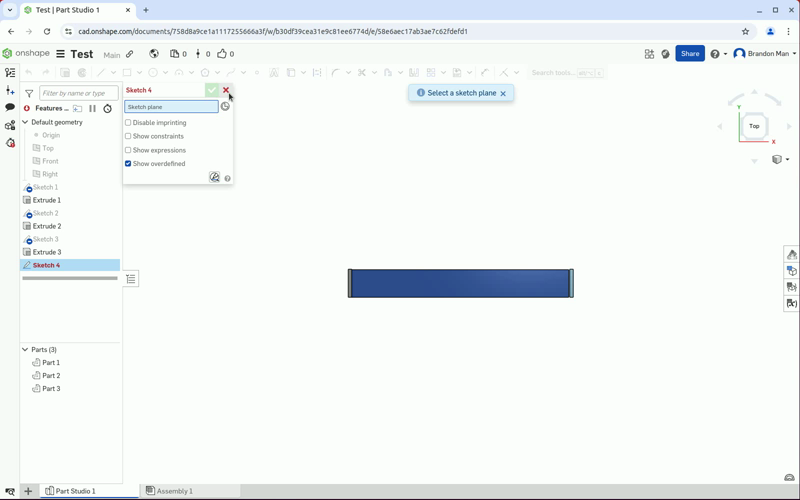
mouse_move(73, 150)
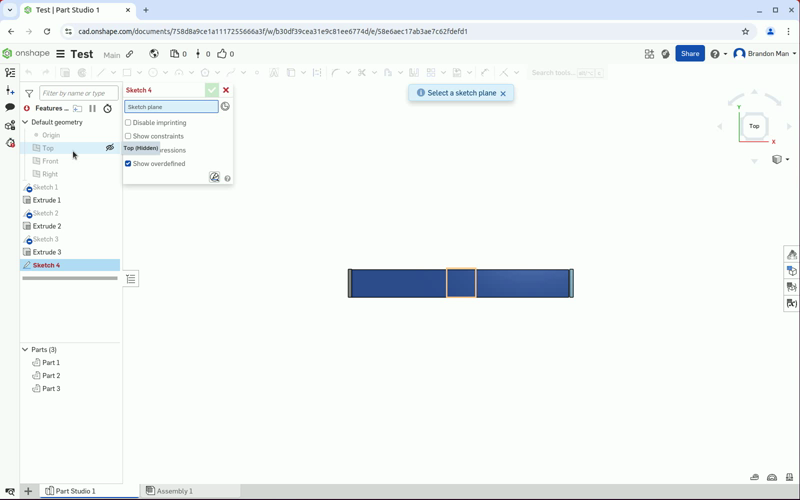
click(73, 150)
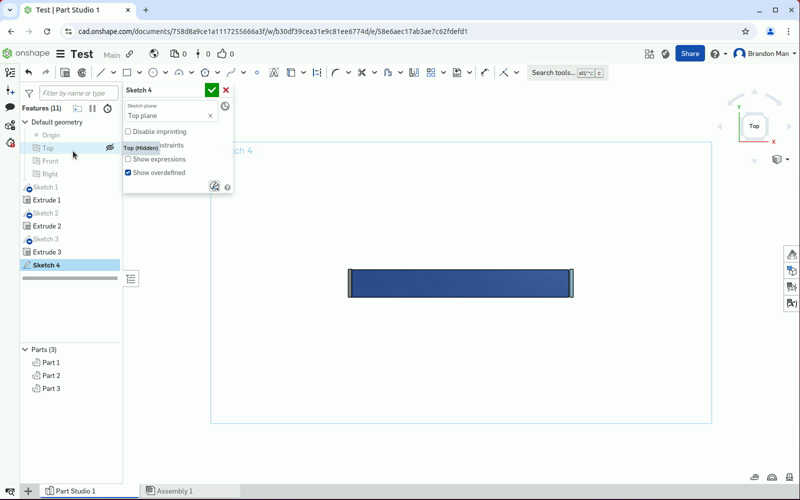
mouse_move(73, 352)
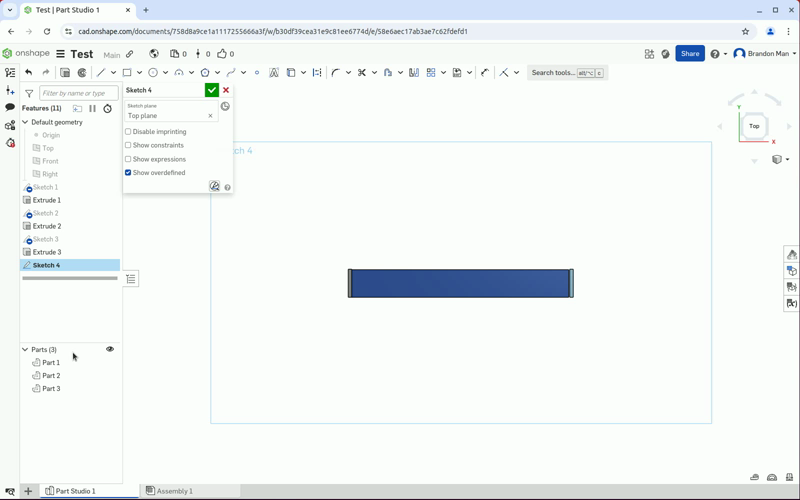
key(y)
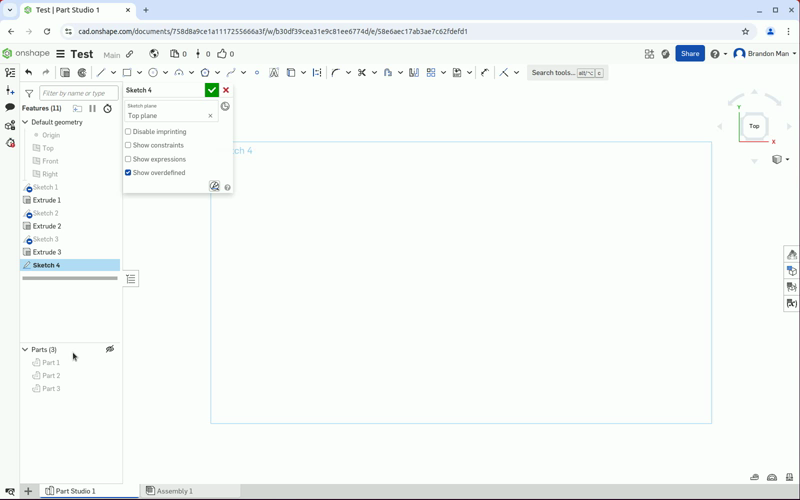
key(l)
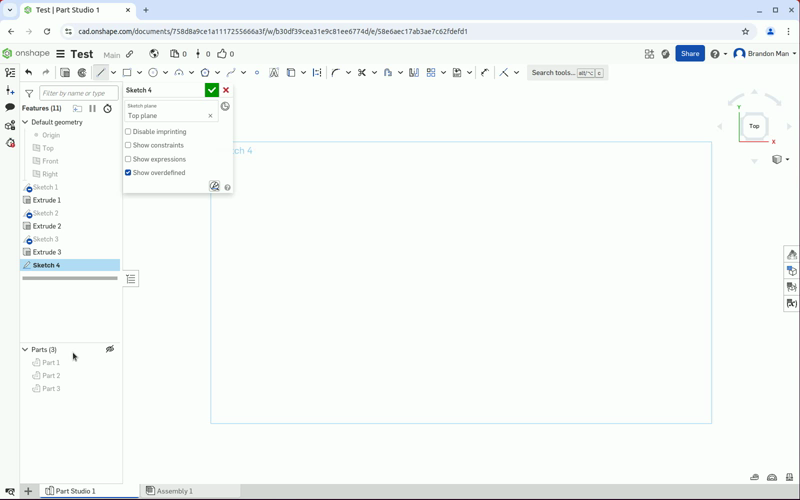
key_down(shift)
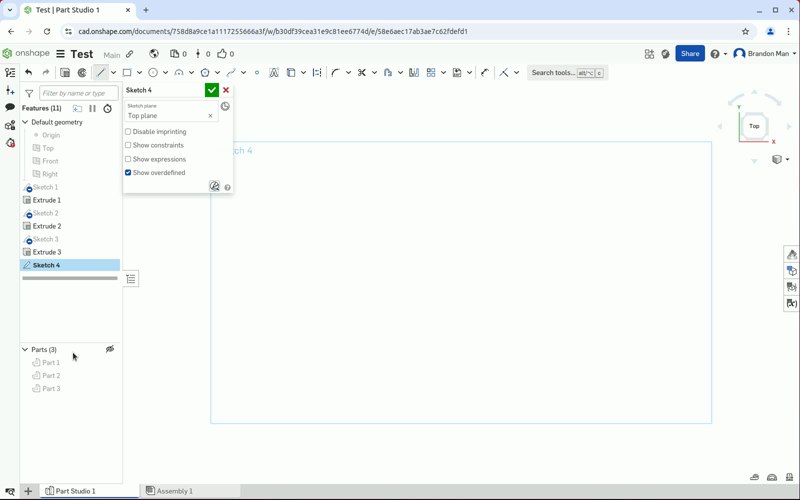
mouse_move(348, 297)
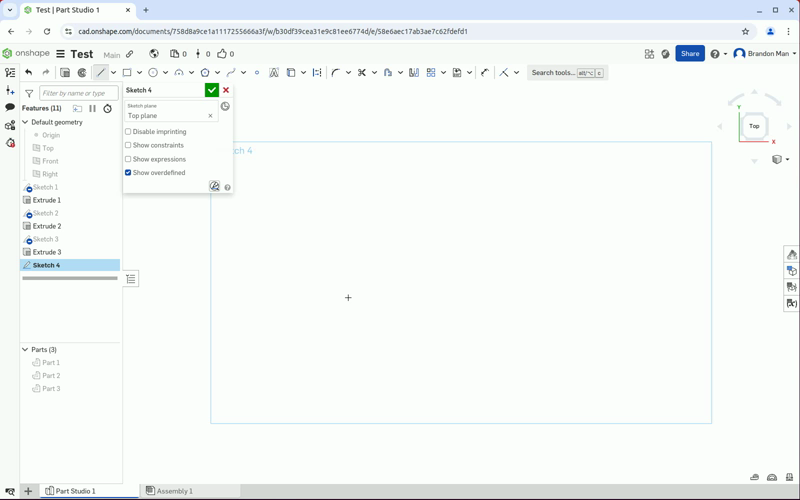
click(348, 297)
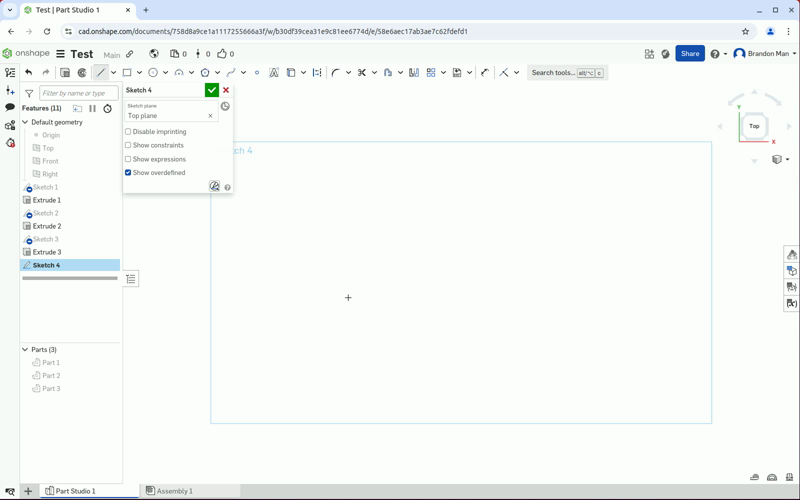
key_up(shift)
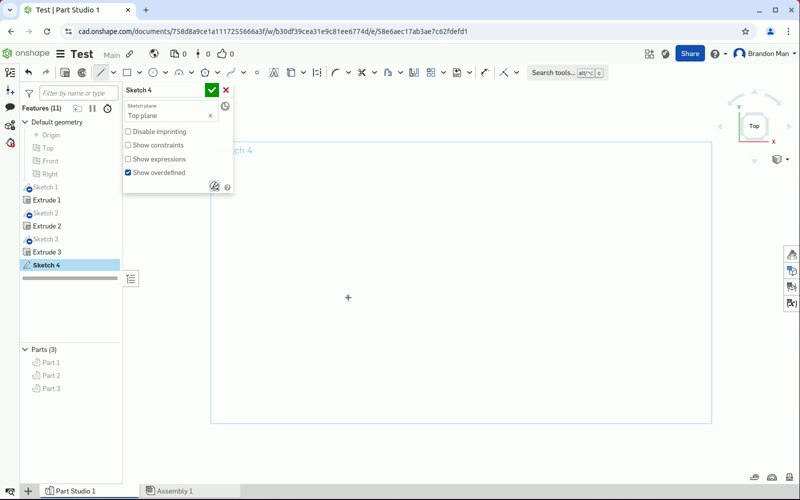
key_down(shift)
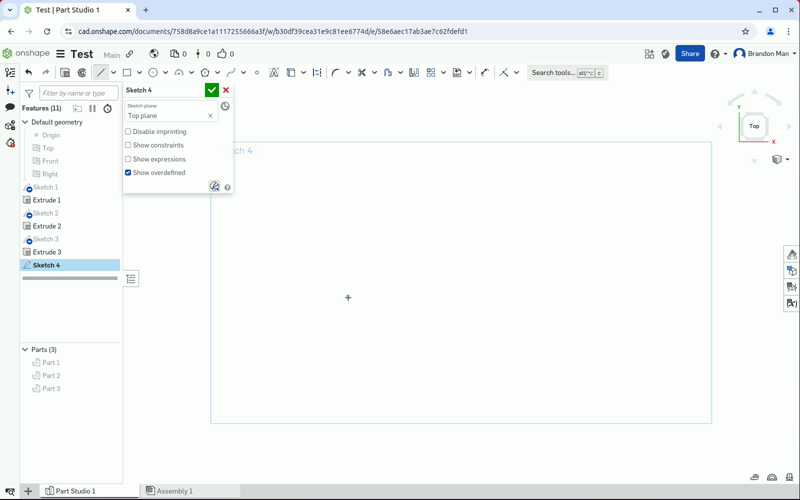
mouse_move(378, 297)
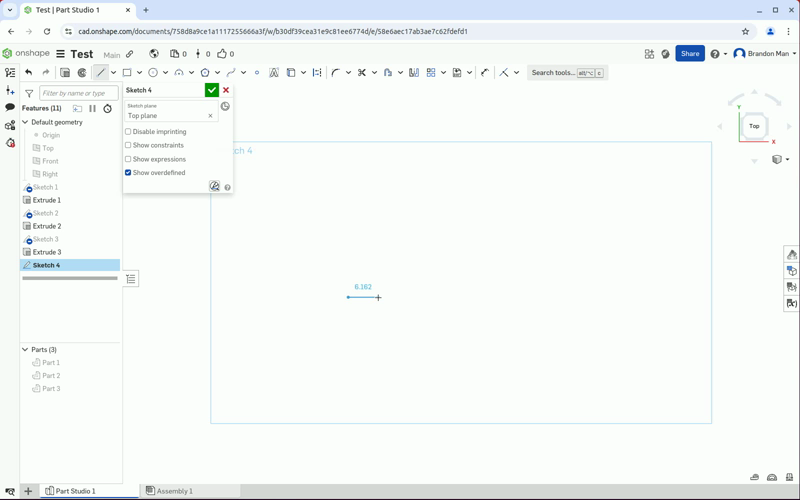
mouse_move(351, 297)
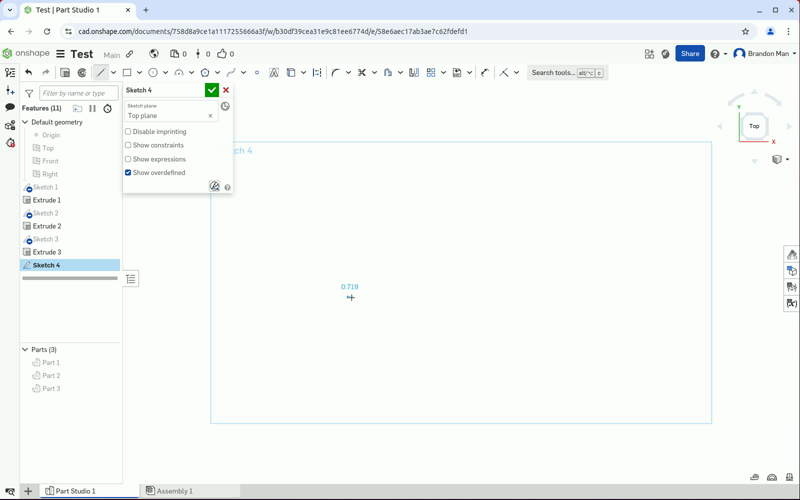
scroll(6)
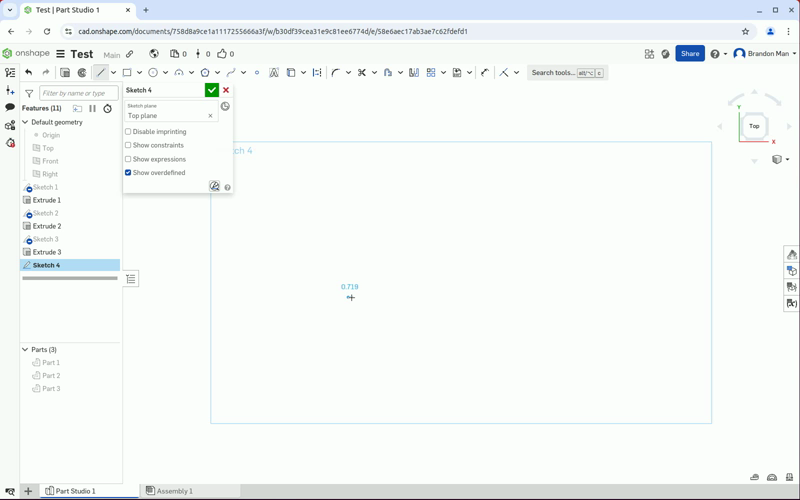
scroll(6)
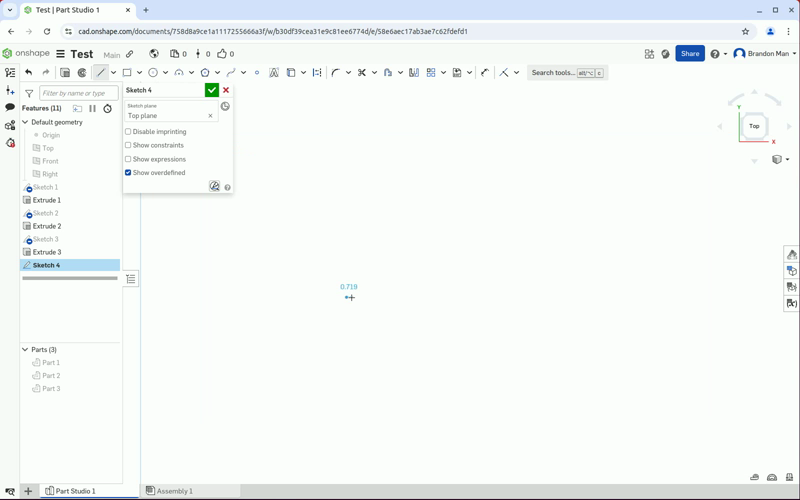
scroll(6)
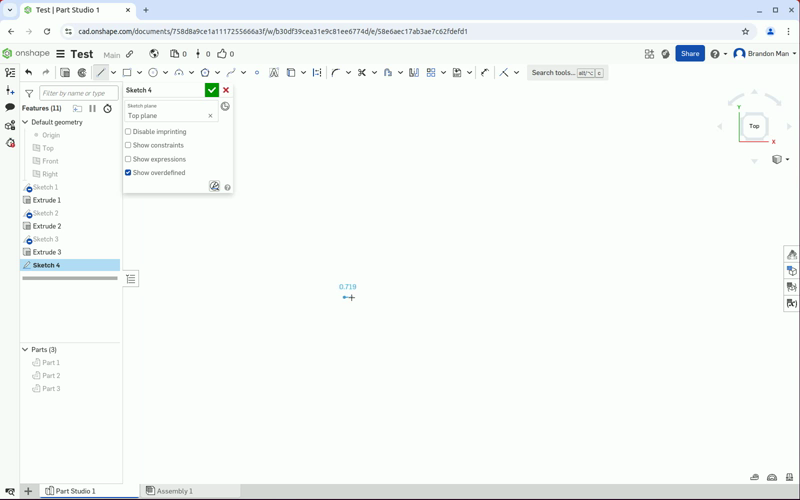
scroll(6)
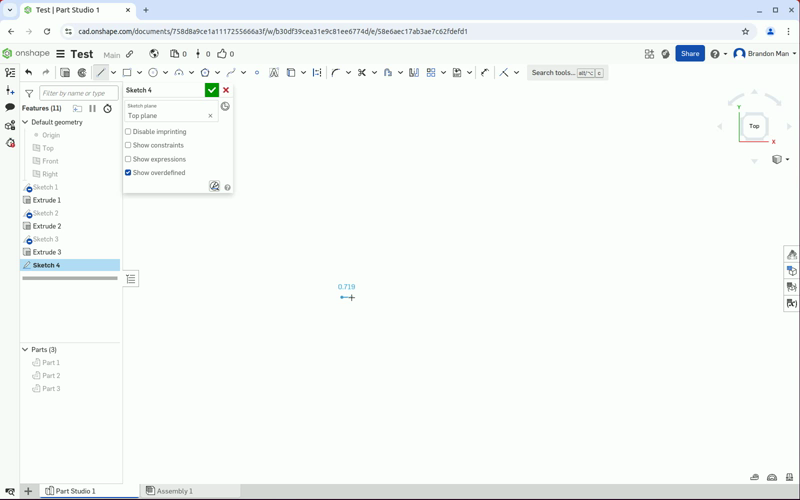
scroll(6)
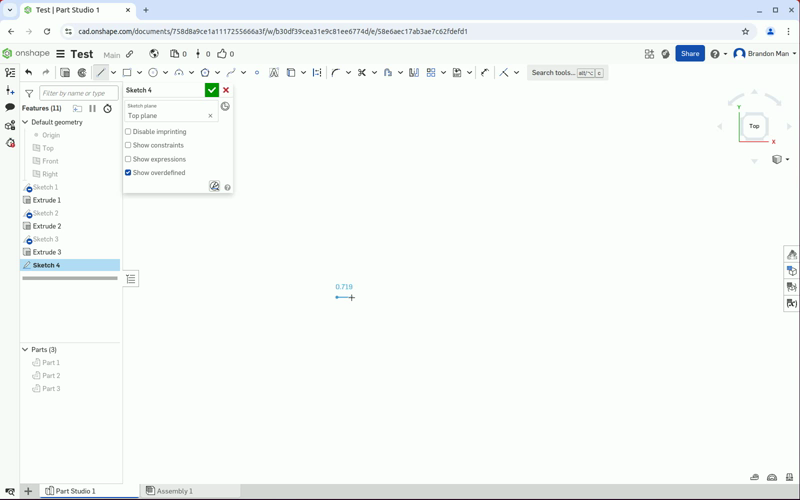
scroll(6)
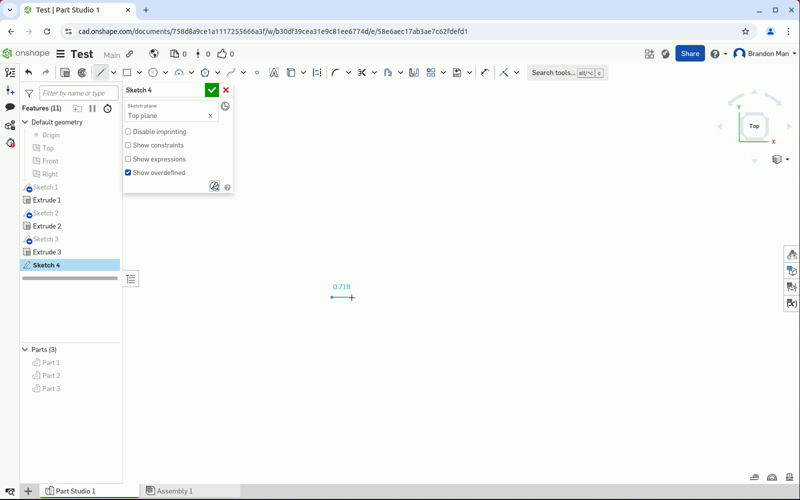
scroll(6)
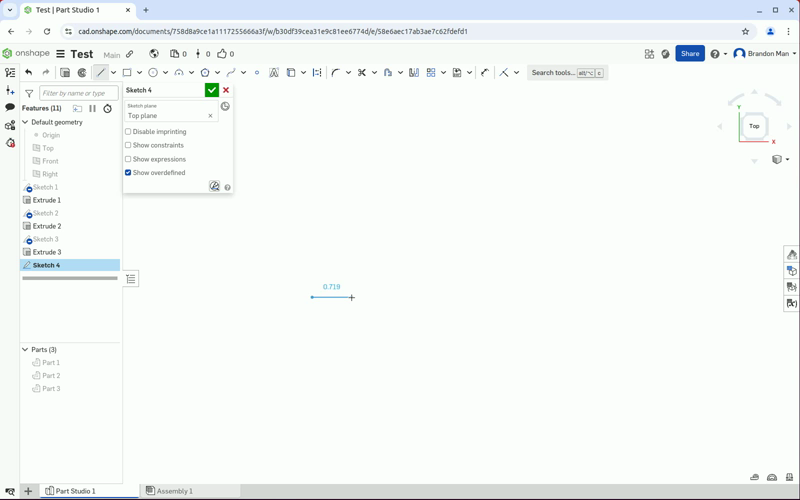
click(351, 297)
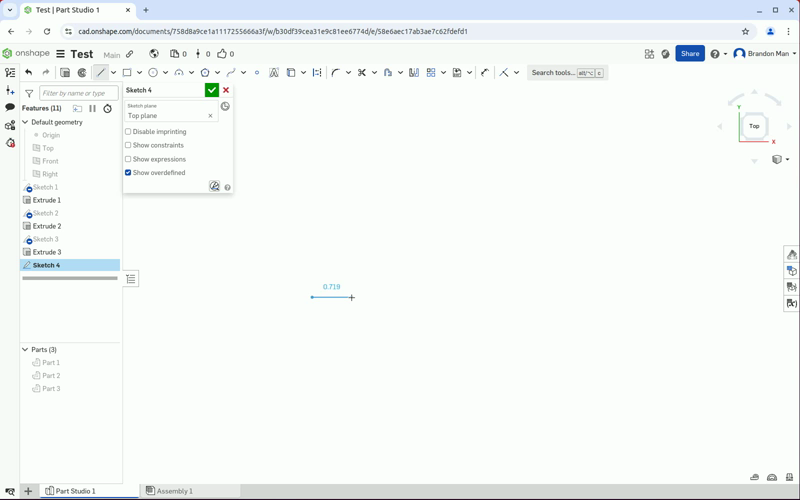
scroll(-6)
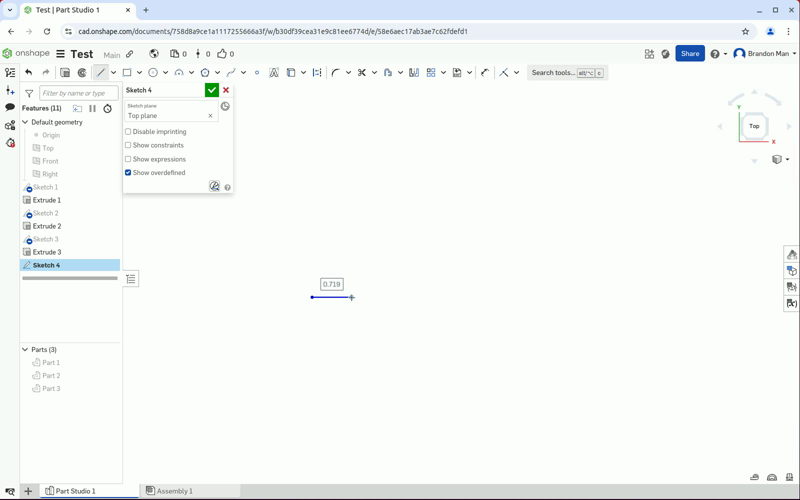
scroll(-6)
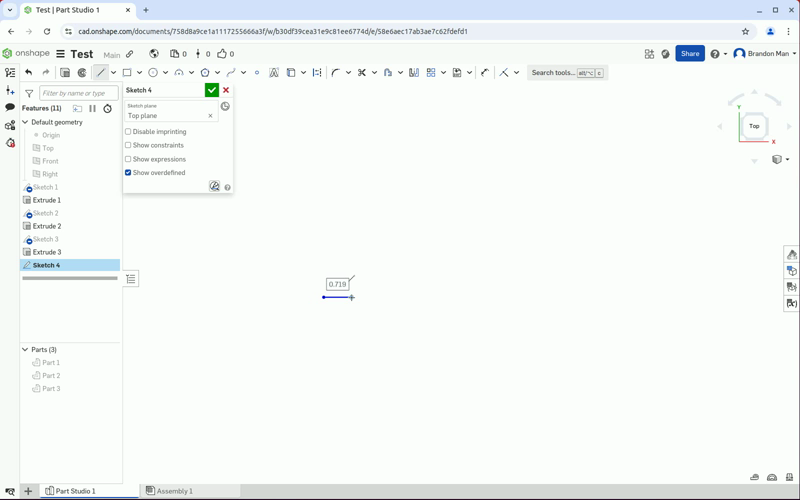
scroll(-6)
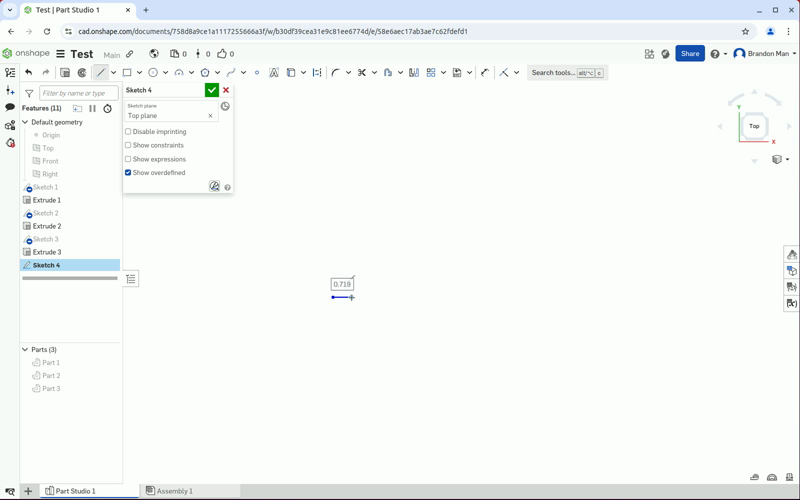
scroll(-6)
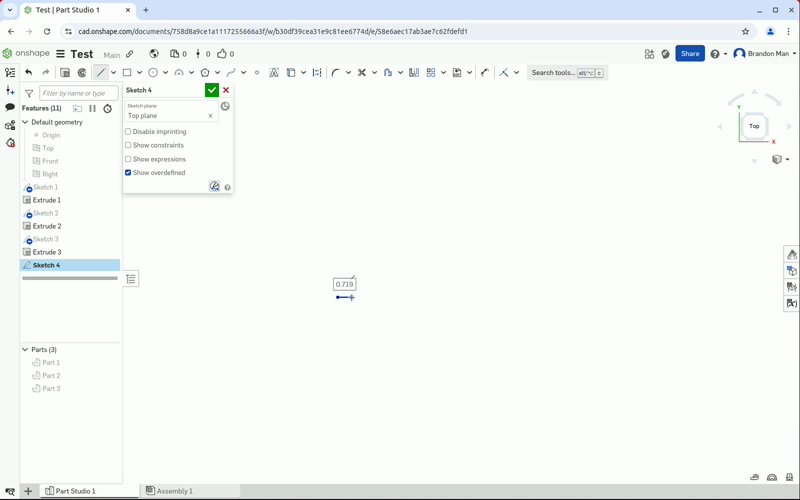
scroll(-6)
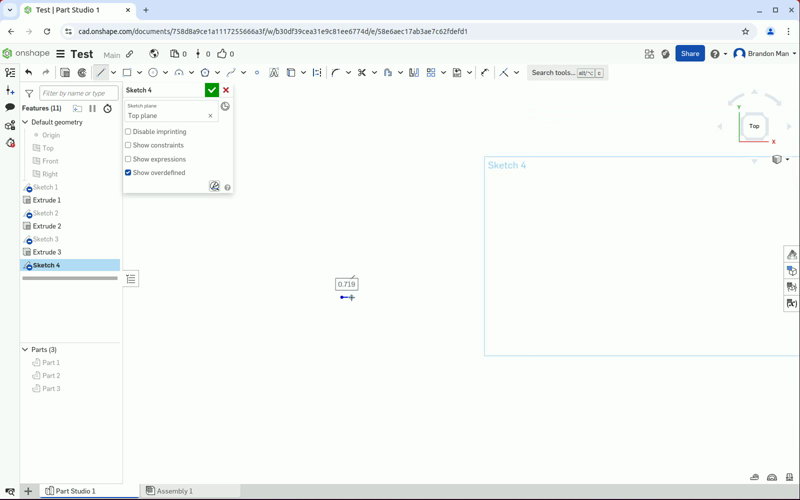
scroll(-6)
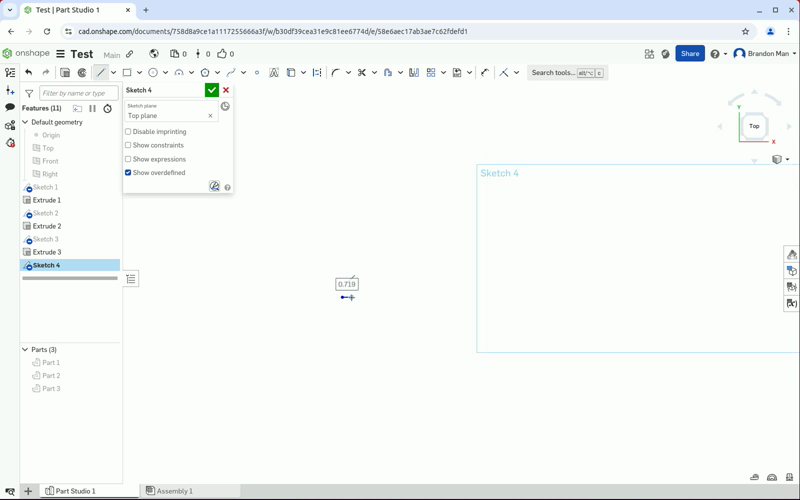
scroll(-6)
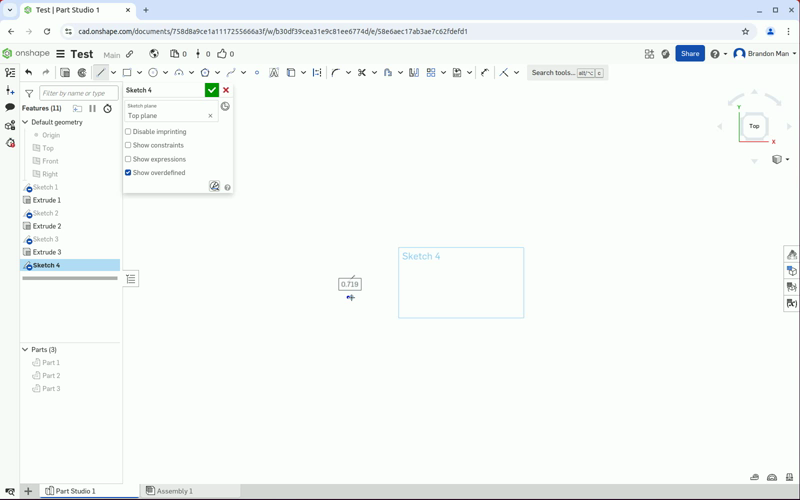
key_up(shift)
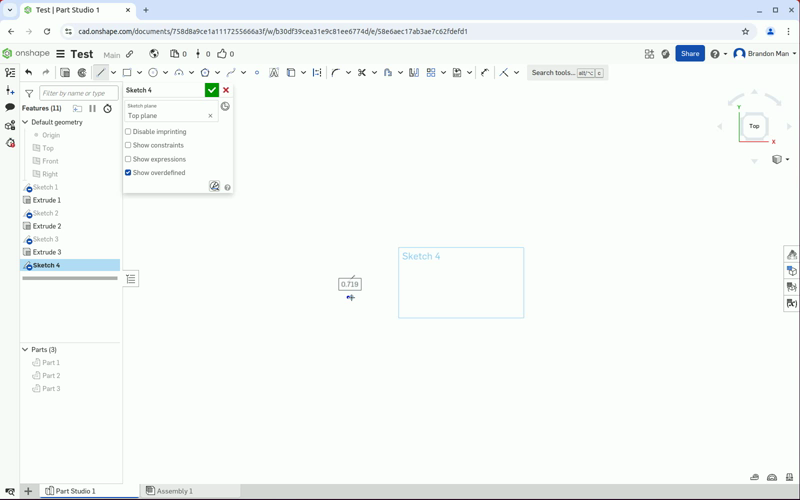
key_down(shift)
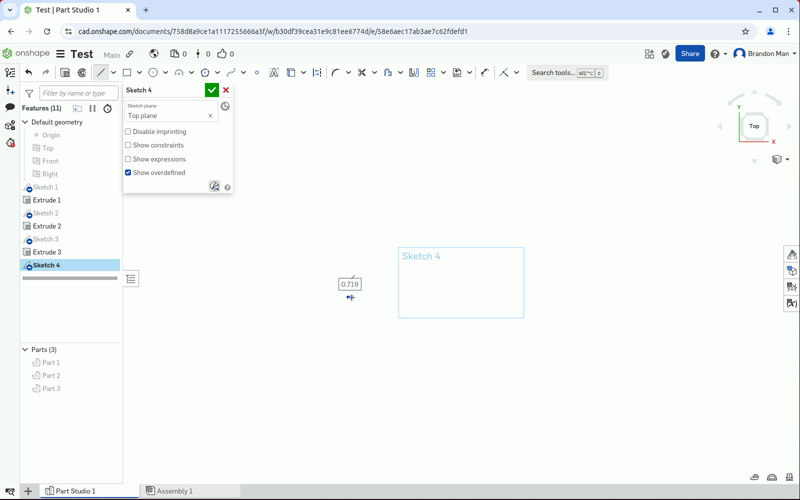
mouse_move(381, 297)
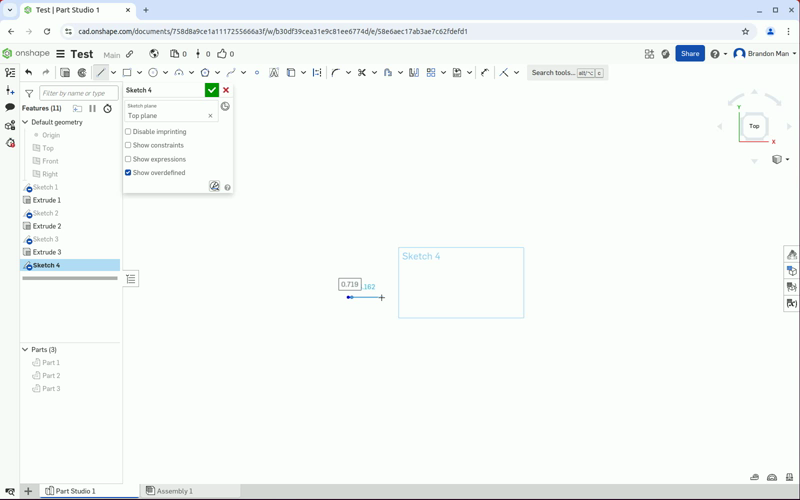
mouse_move(351, 269)
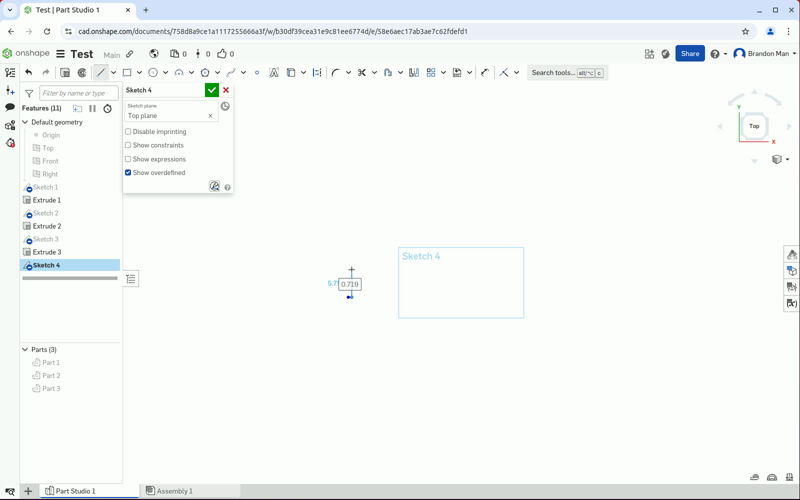
click(351, 269)
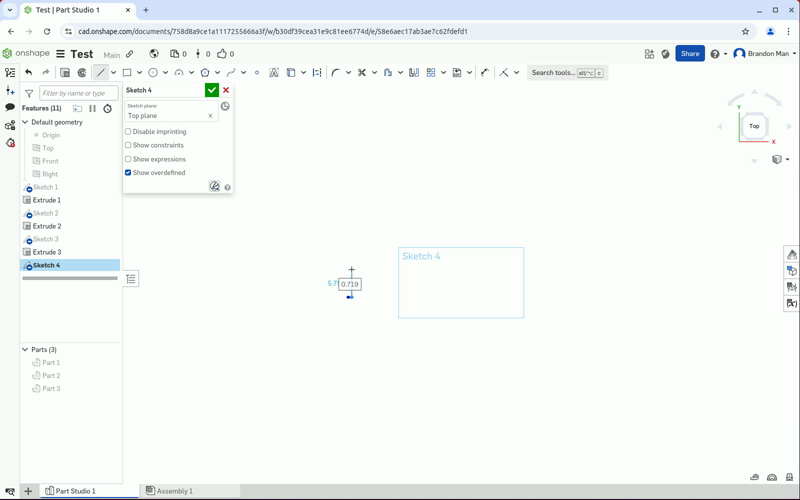
key_up(shift)
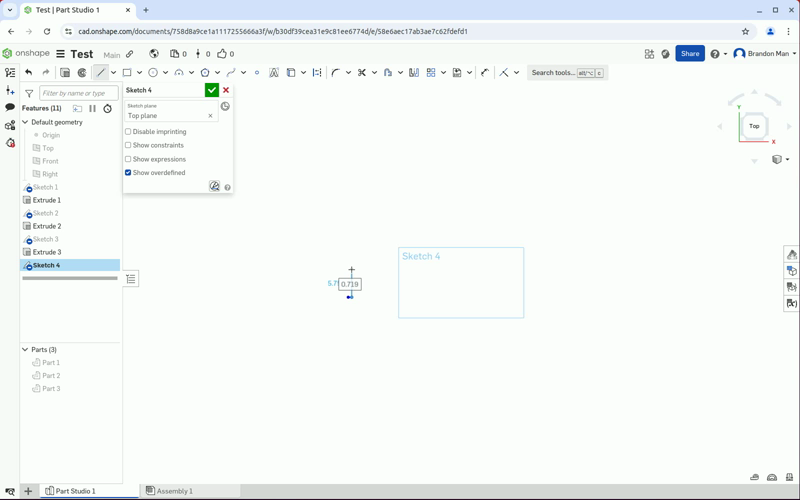
key_down(shift)
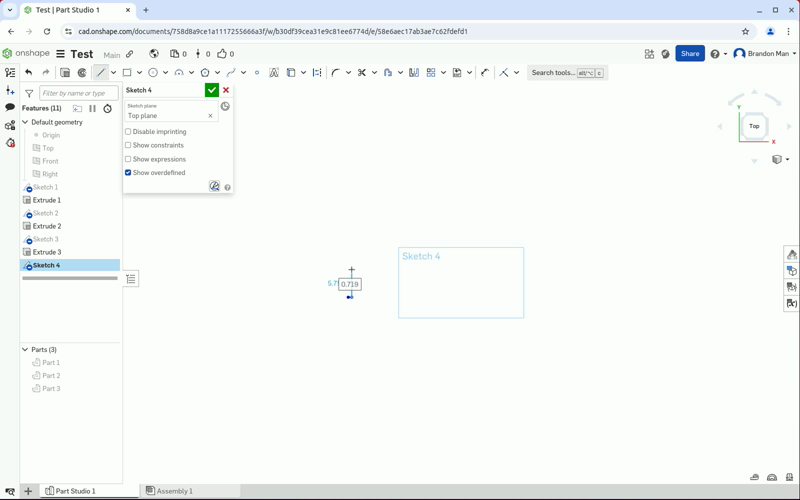
mouse_move(381, 269)
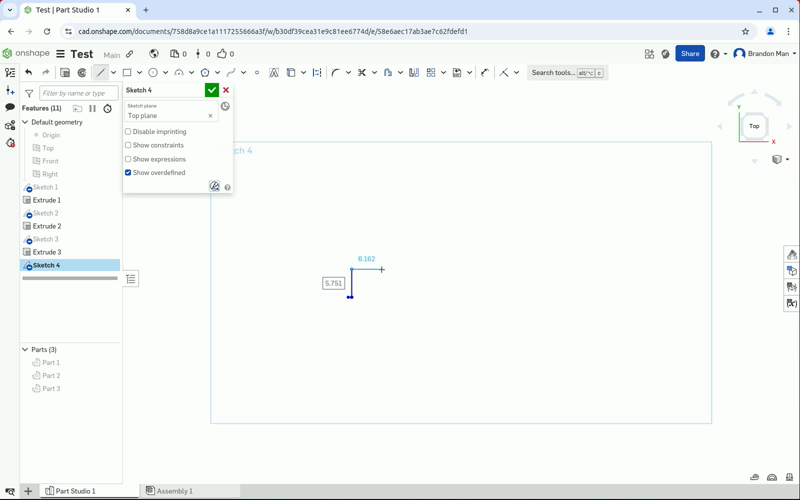
mouse_move(348, 269)
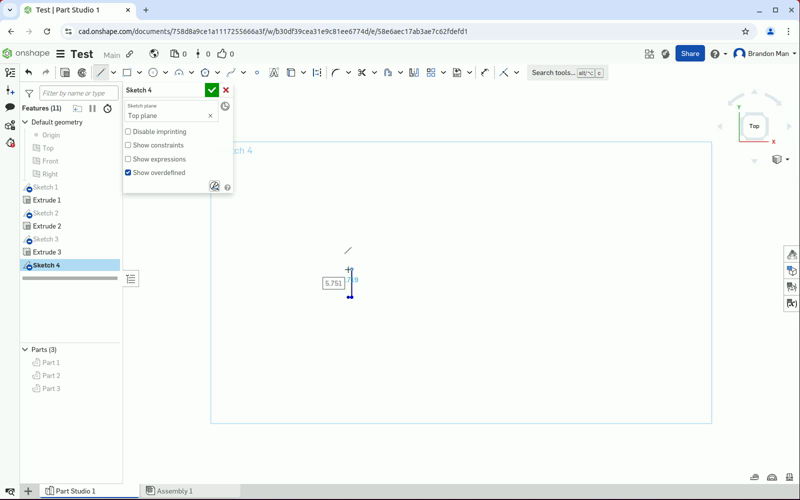
scroll(6)
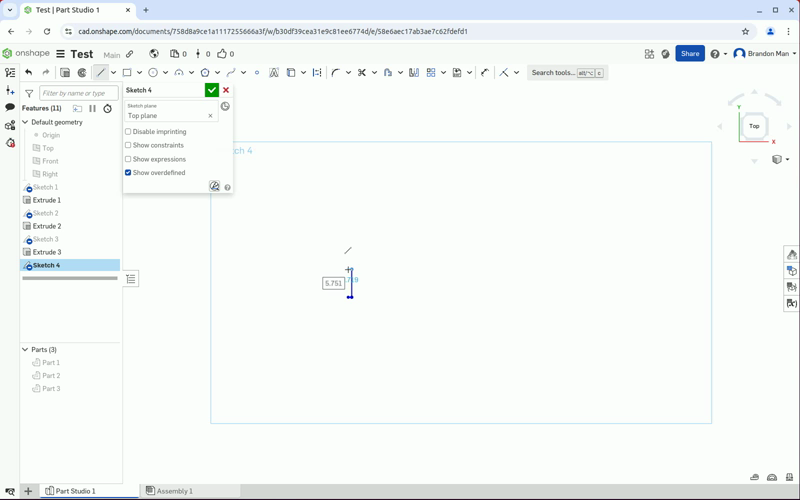
scroll(6)
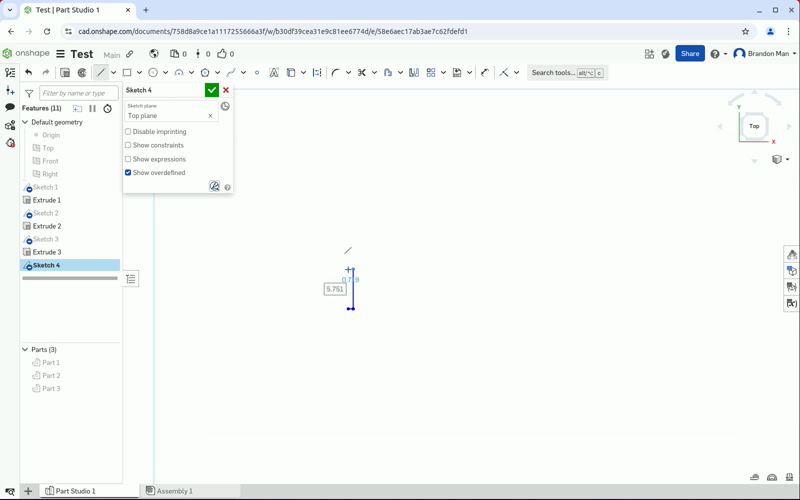
scroll(6)
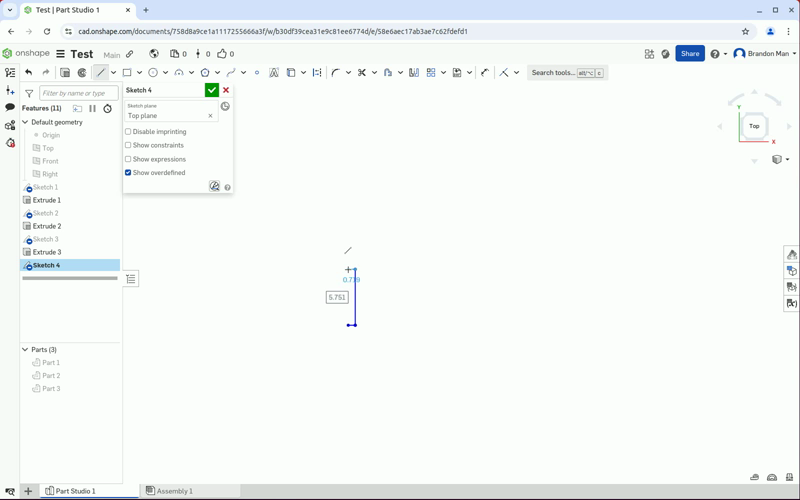
scroll(6)
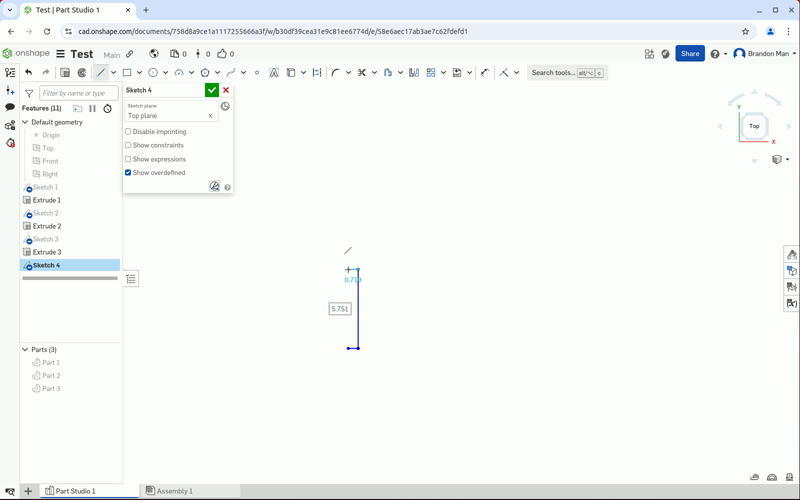
scroll(6)
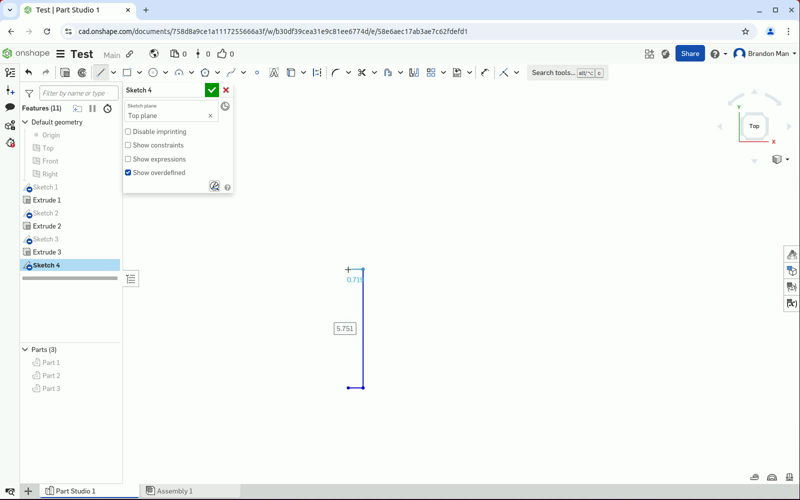
scroll(6)
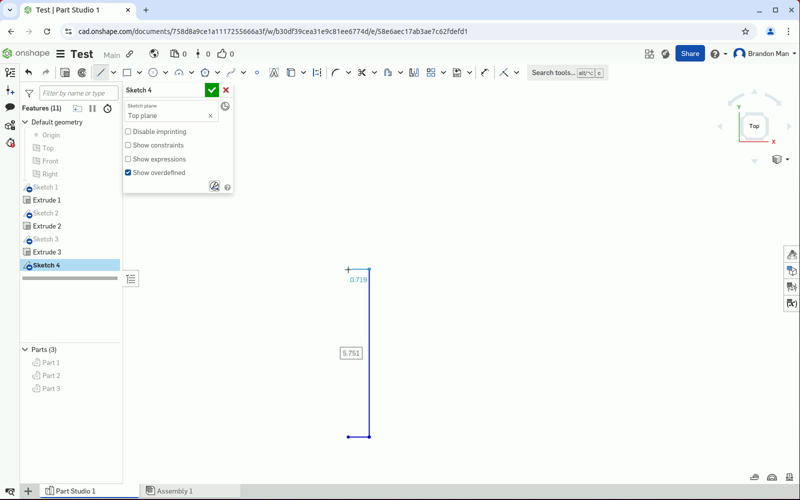
scroll(6)
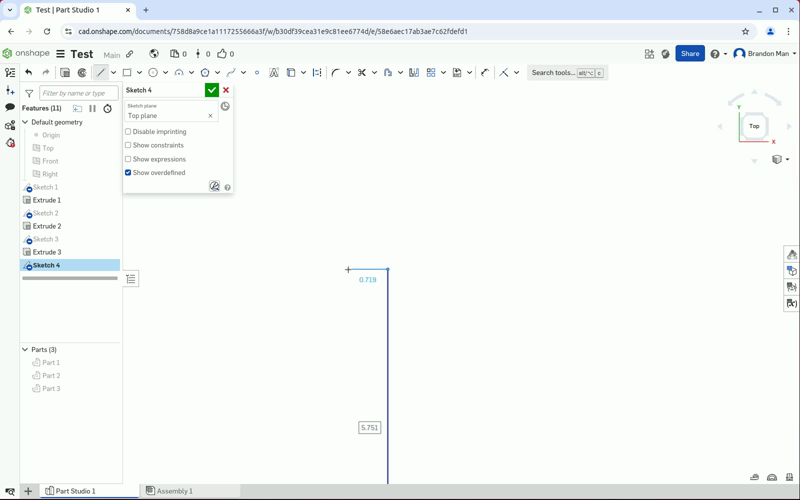
click(348, 269)
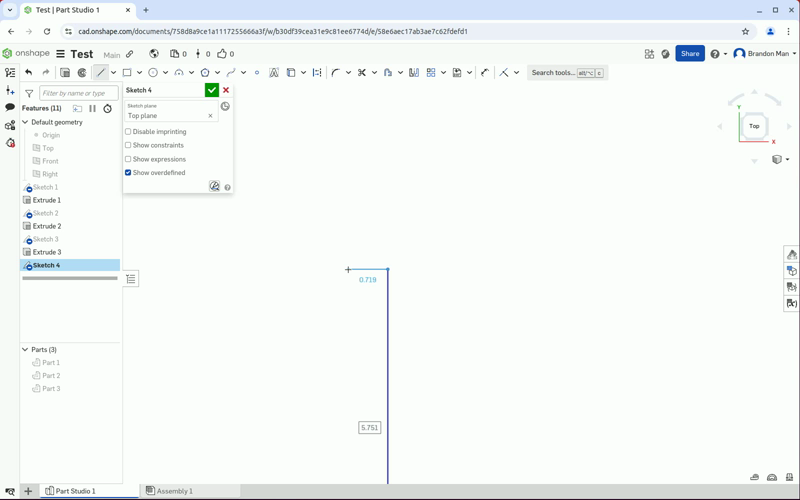
scroll(-6)
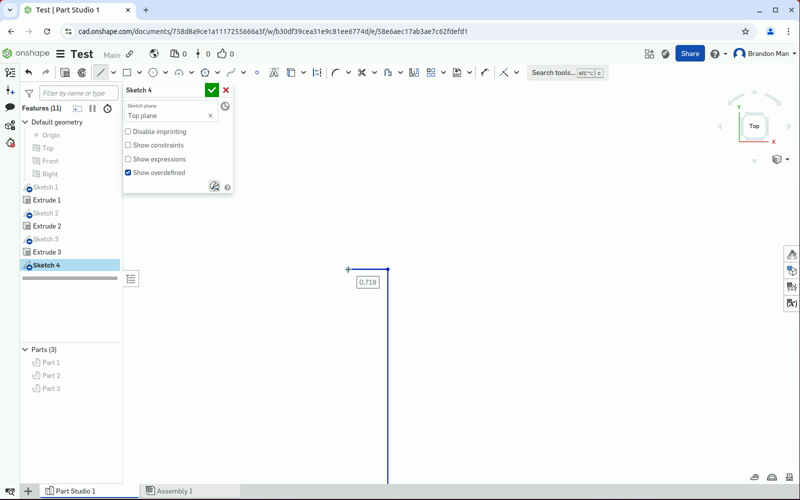
scroll(-6)
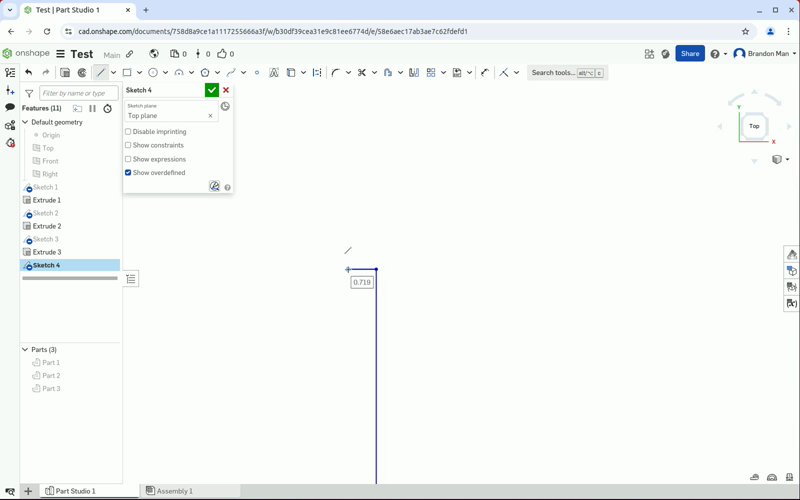
scroll(-6)
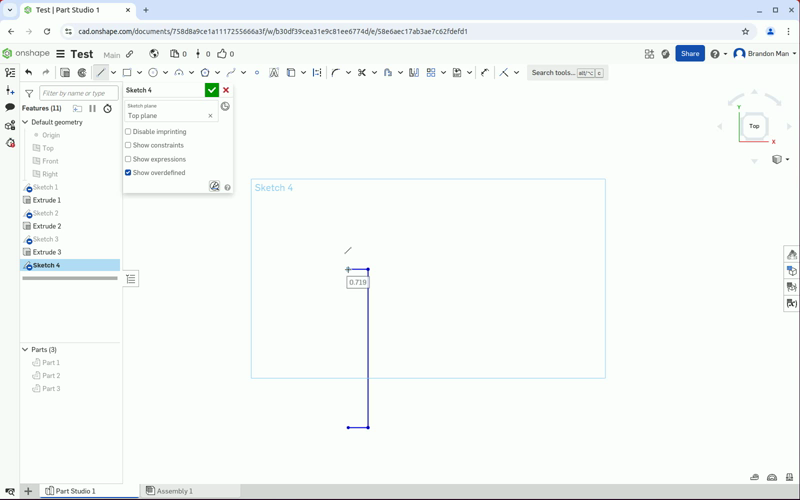
scroll(-6)
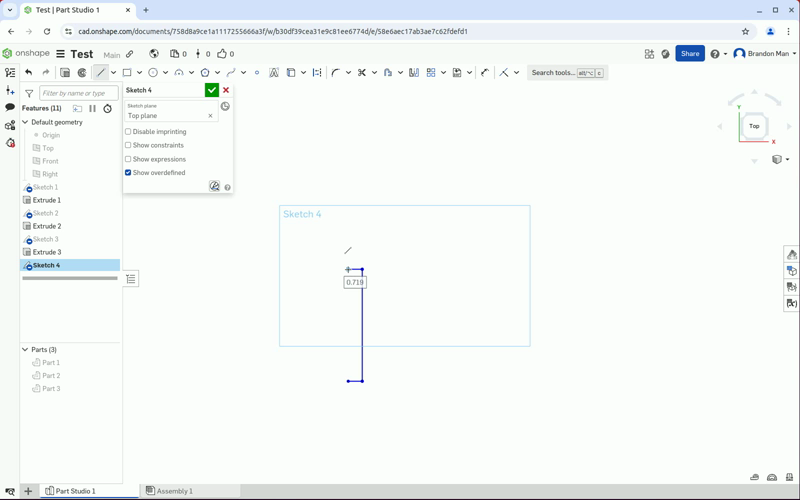
scroll(-6)
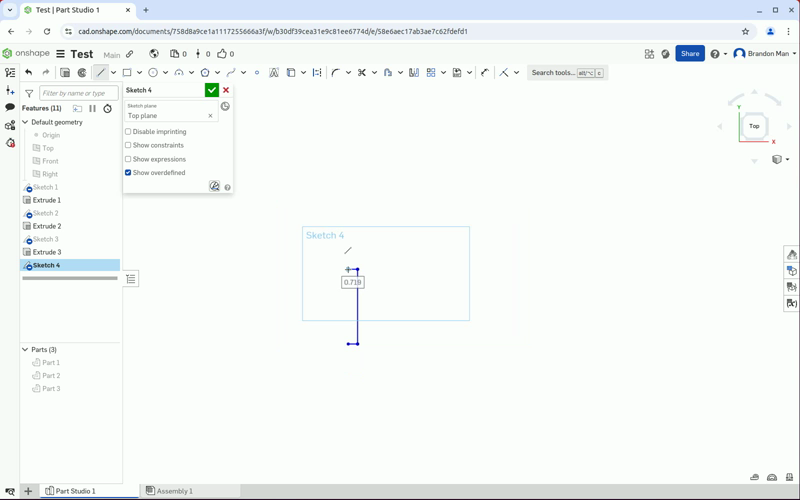
scroll(-6)
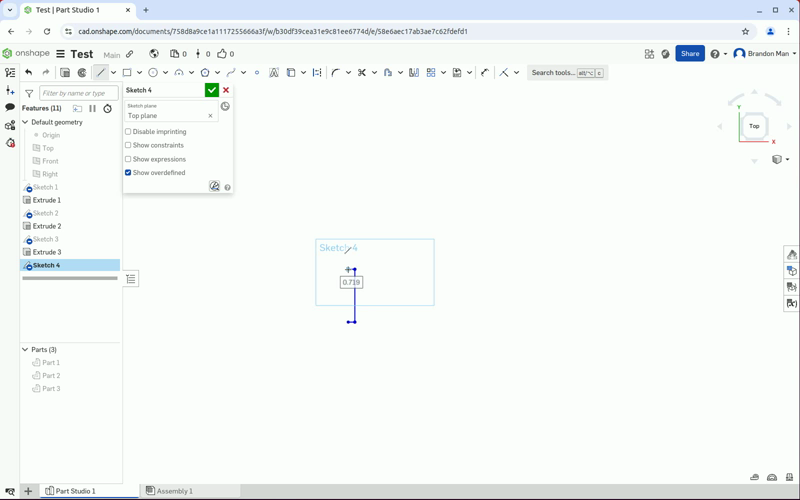
scroll(-6)
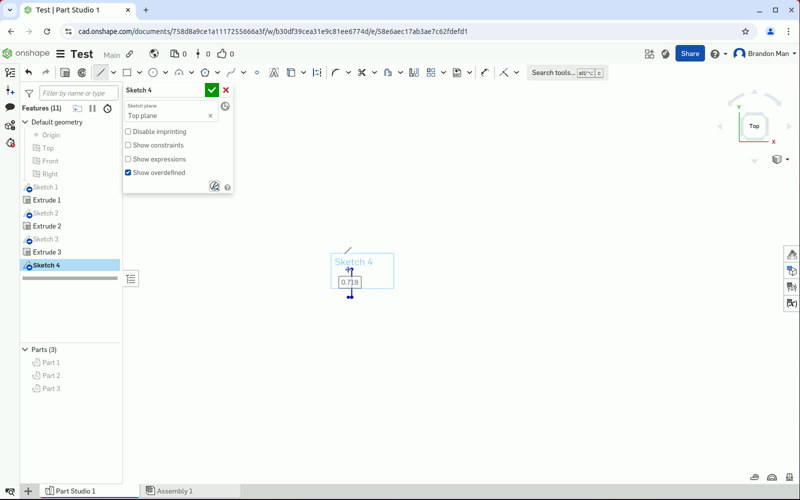
key_up(shift)
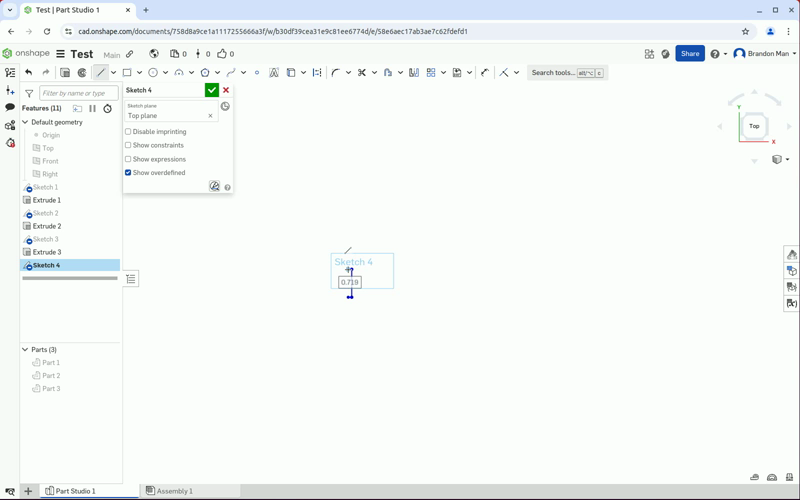
mouse_move(378, 269)
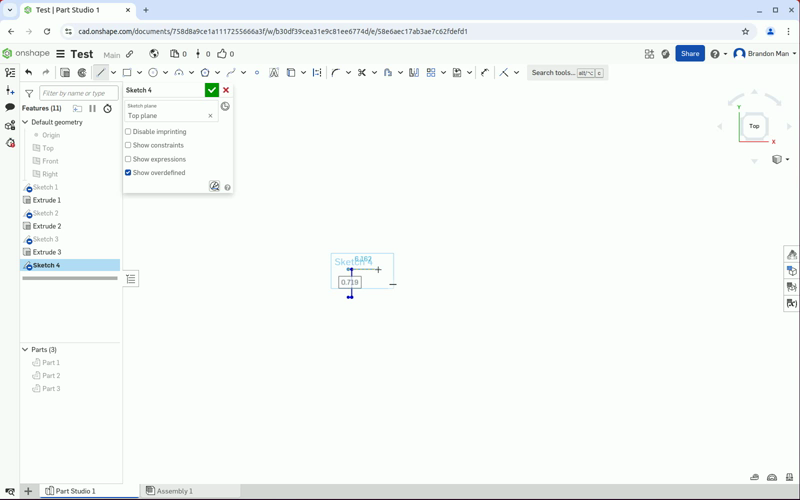
key_down(shift)
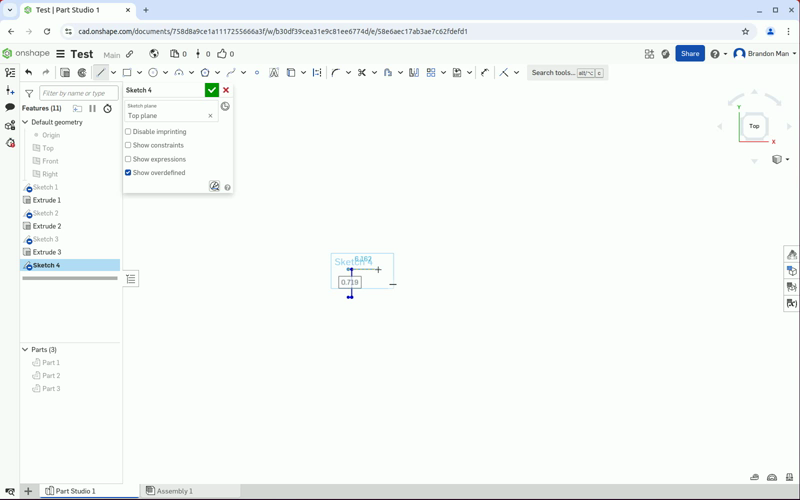
mouse_move(348, 297)
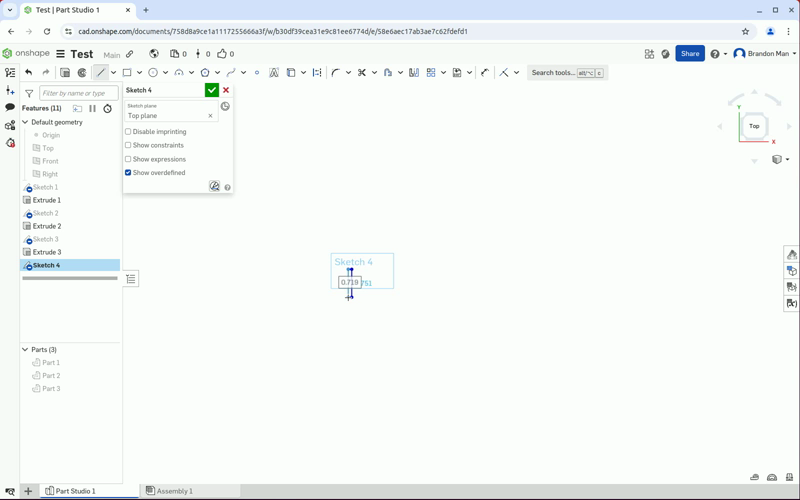
scroll(6)
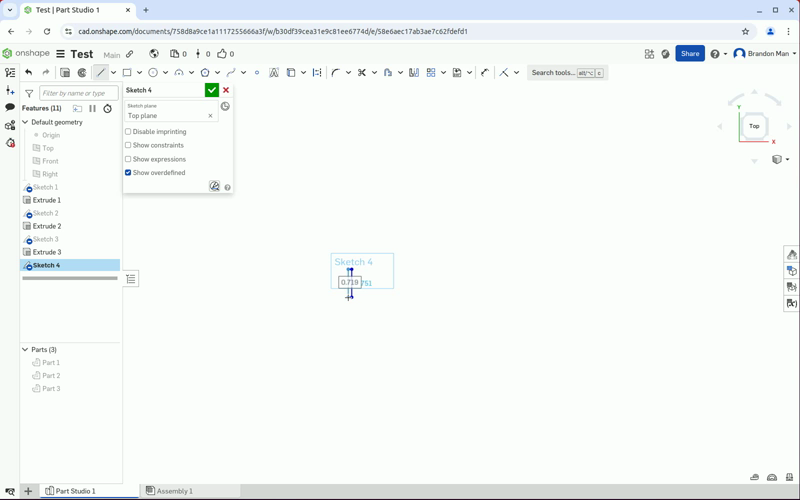
scroll(6)
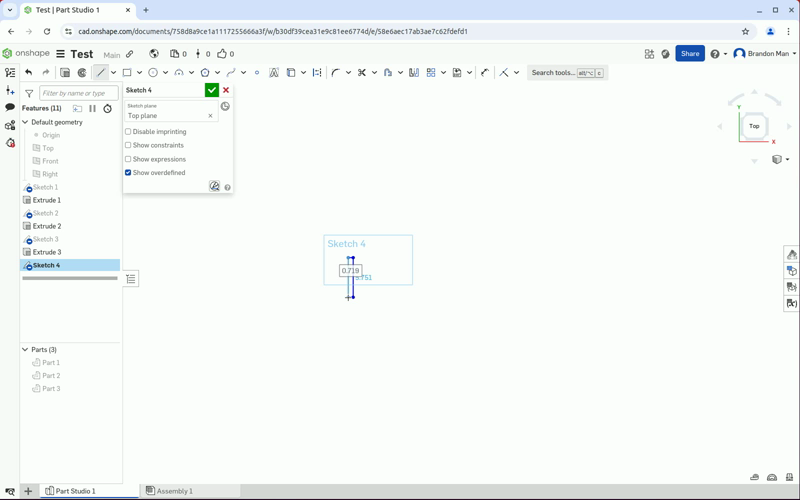
scroll(6)
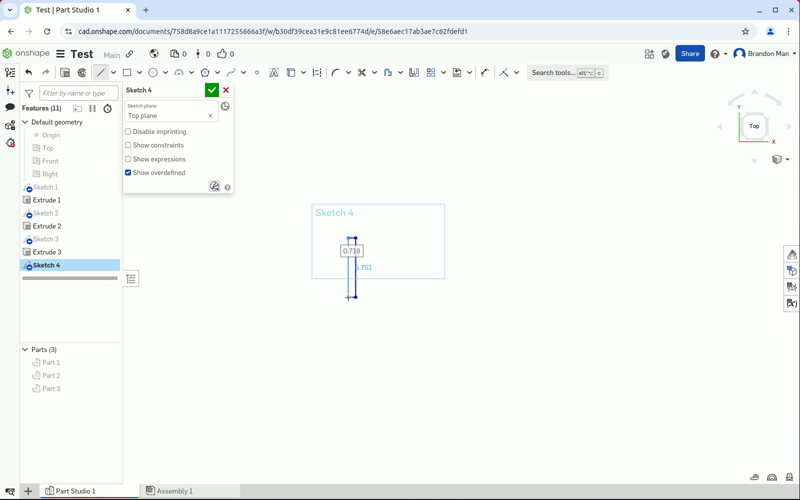
scroll(6)
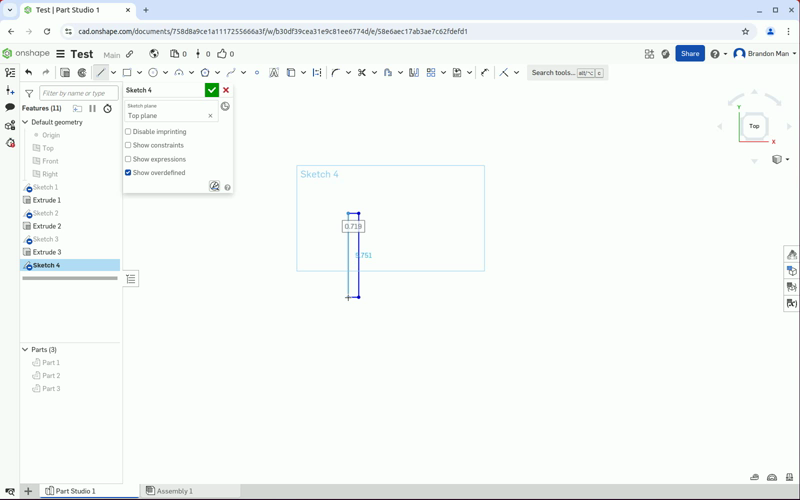
scroll(6)
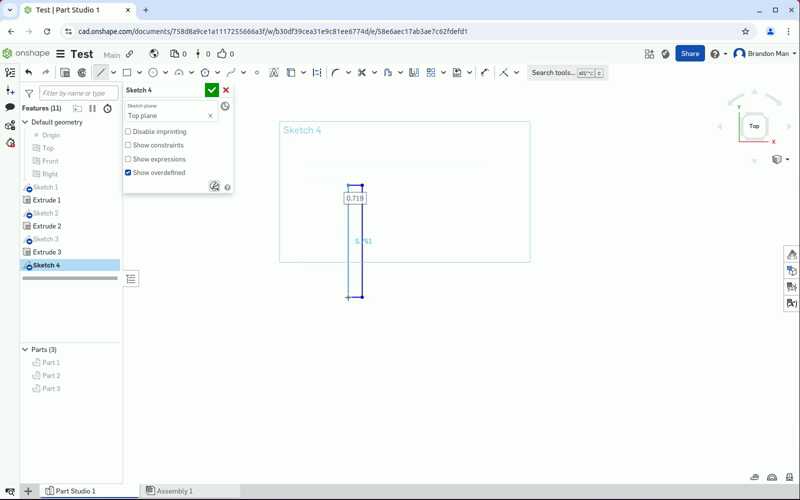
scroll(6)
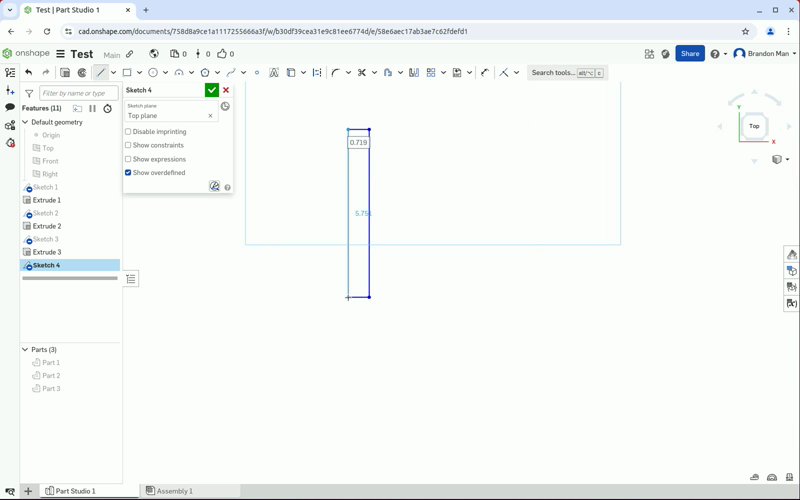
scroll(6)
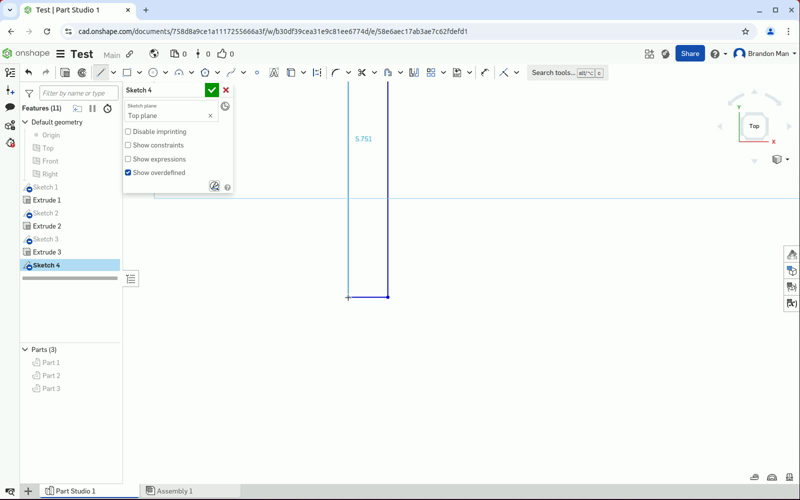
key_up(shift)
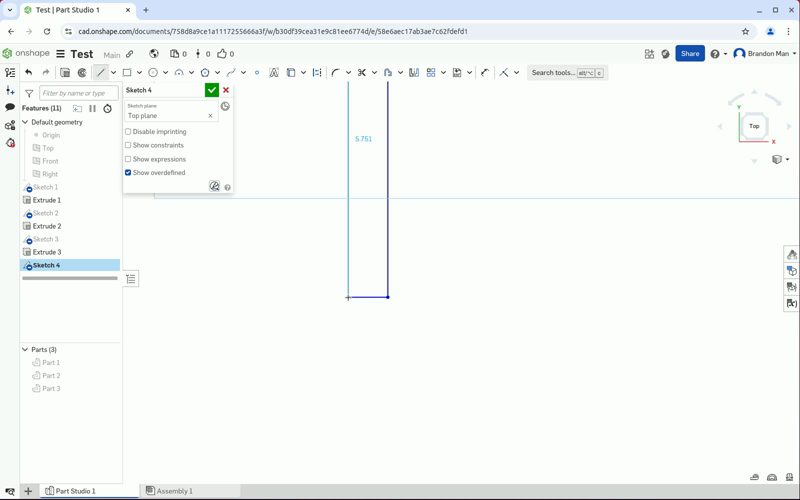
click(348, 297)
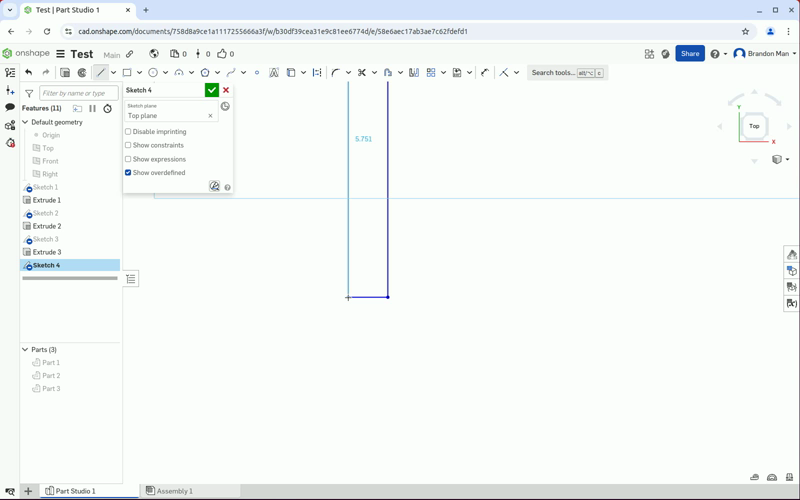
scroll(-6)
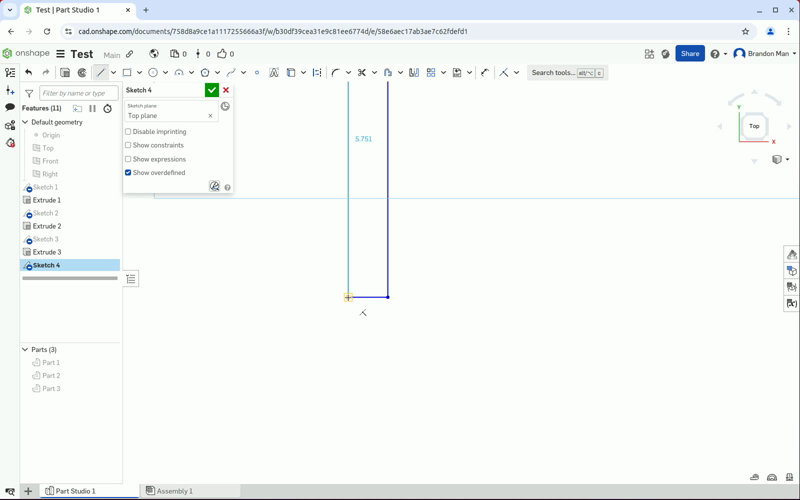
scroll(-6)
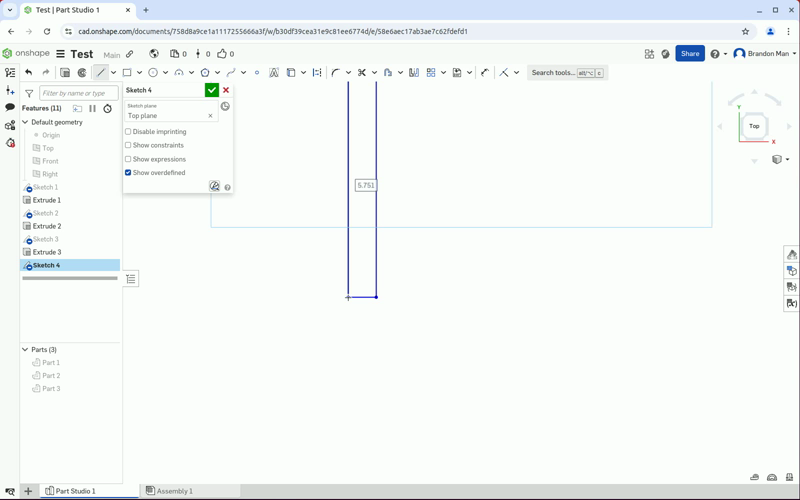
scroll(-6)
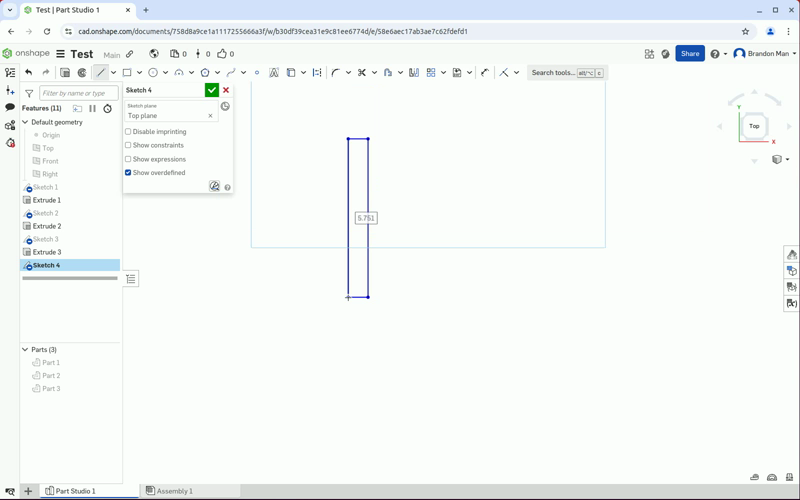
scroll(-6)
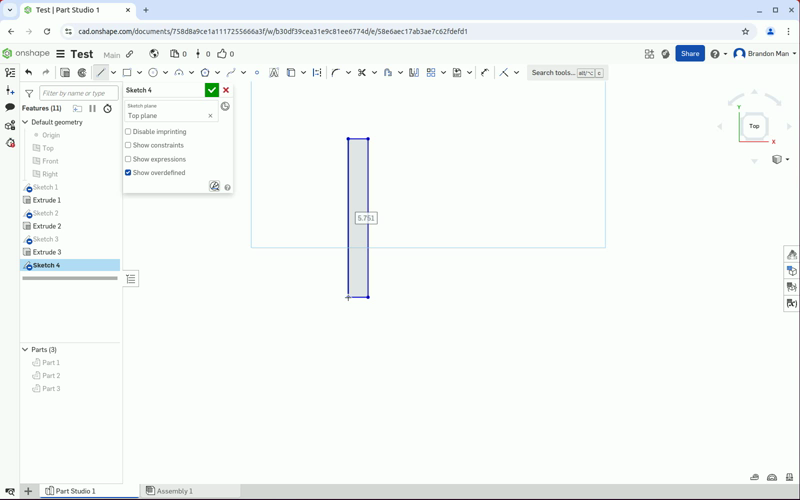
scroll(-6)
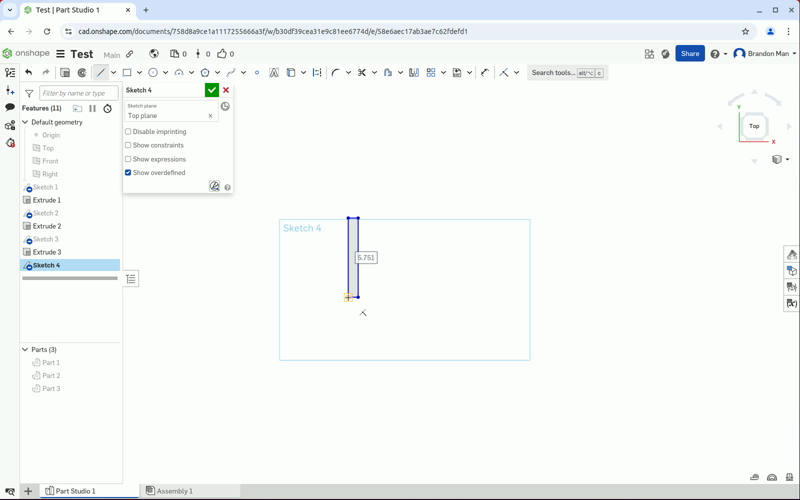
scroll(-6)
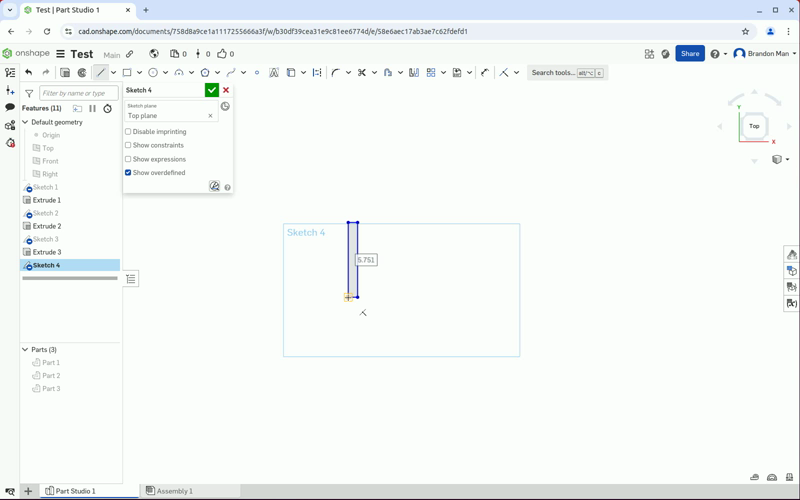
scroll(-6)
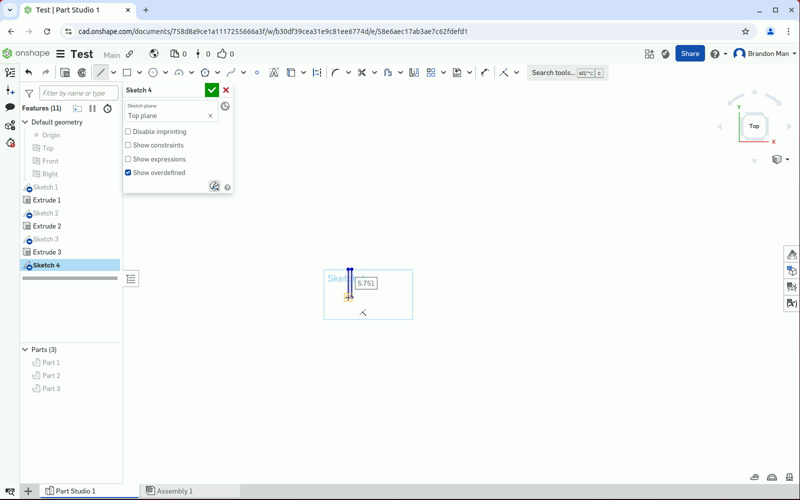
key(esc)
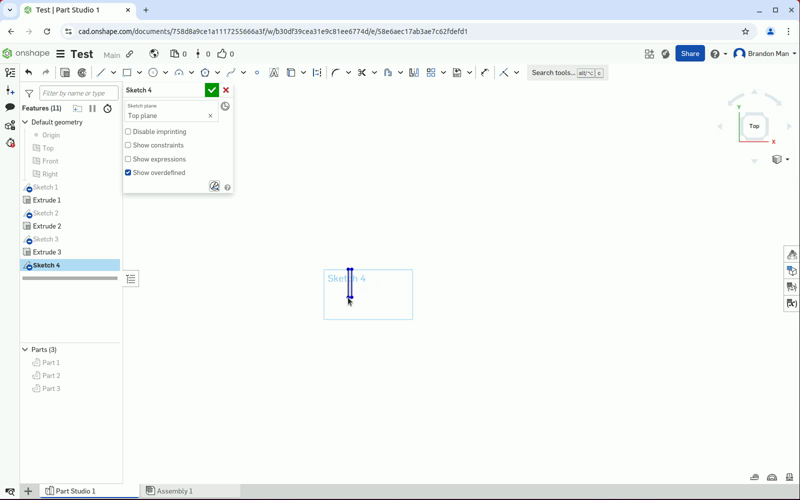
mouse_move(350, 284)
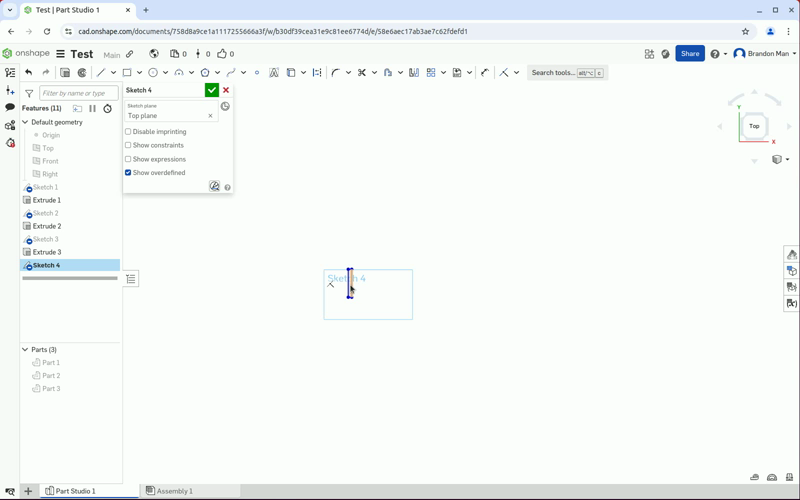
scroll(6)
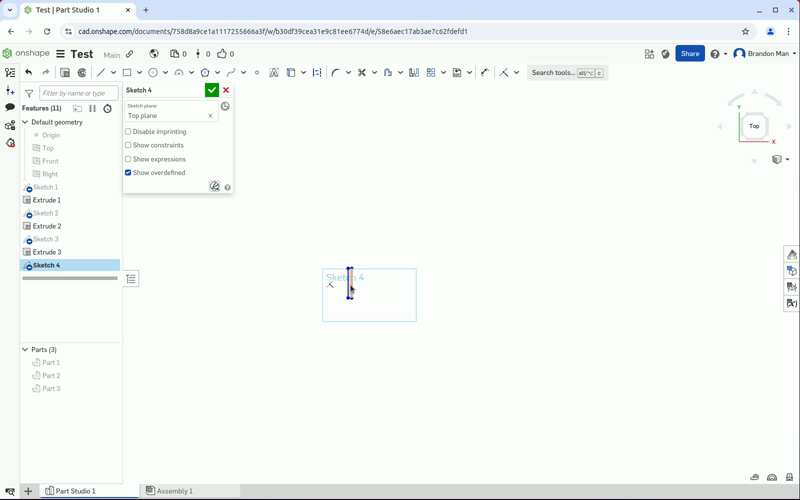
scroll(6)
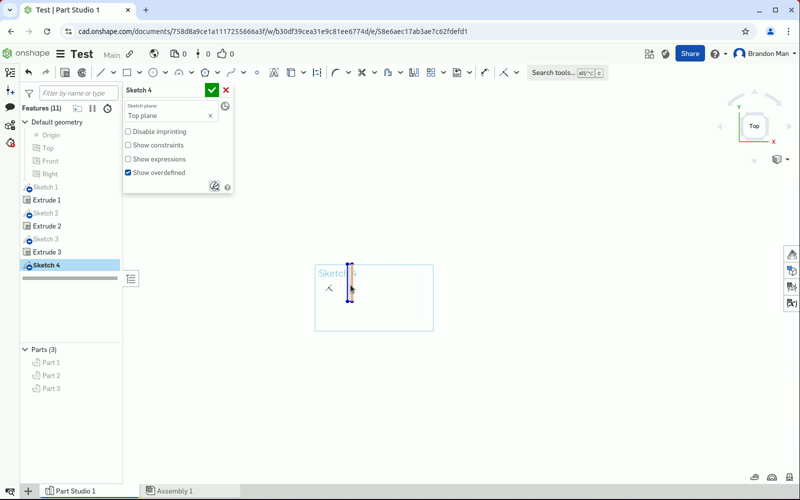
scroll(6)
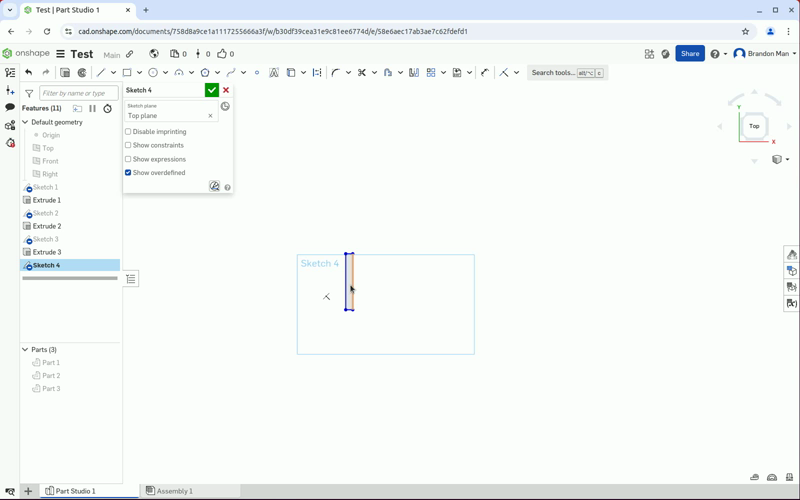
scroll(6)
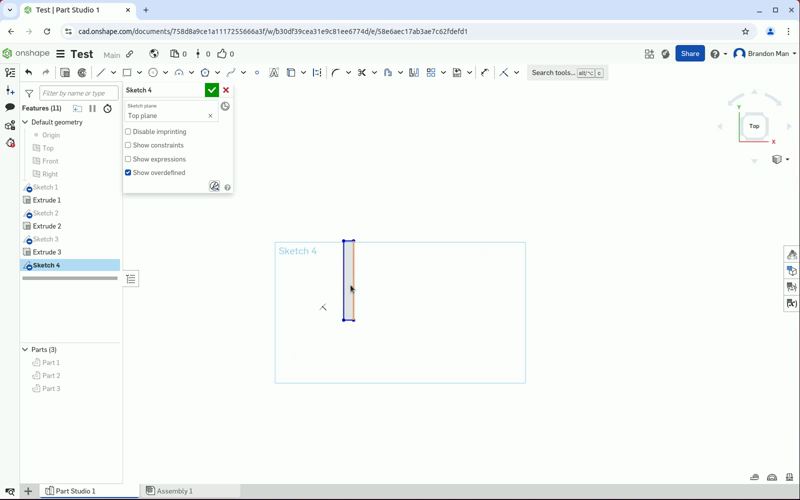
scroll(6)
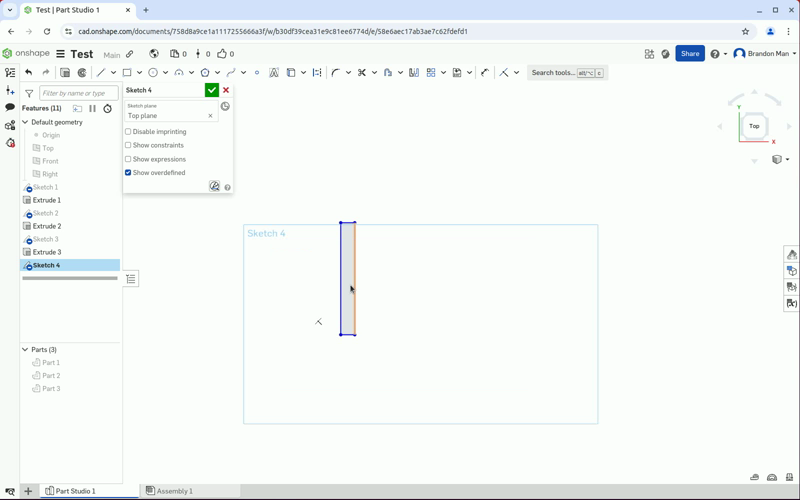
scroll(6)
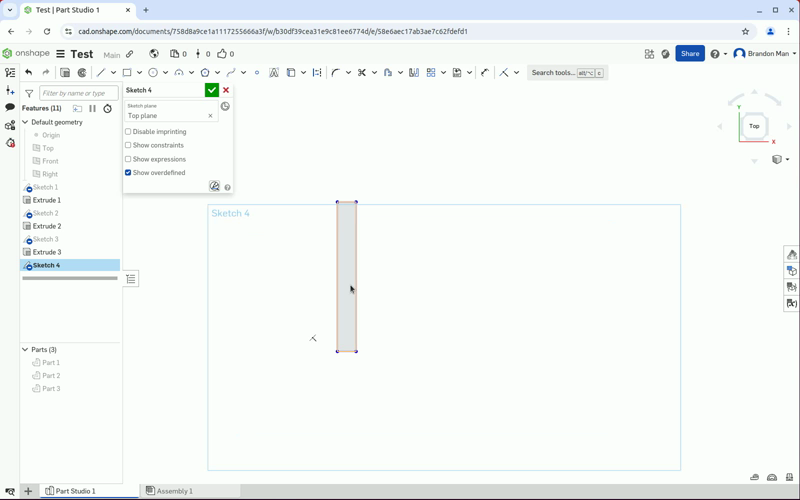
scroll(6)
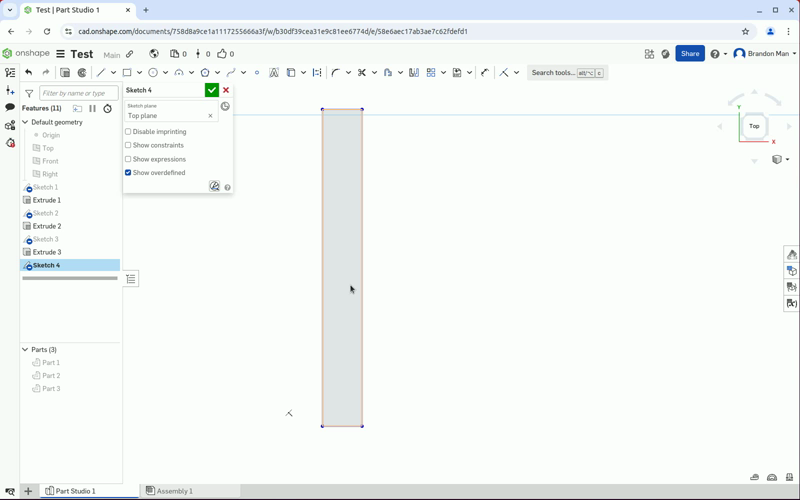
click(350, 284)
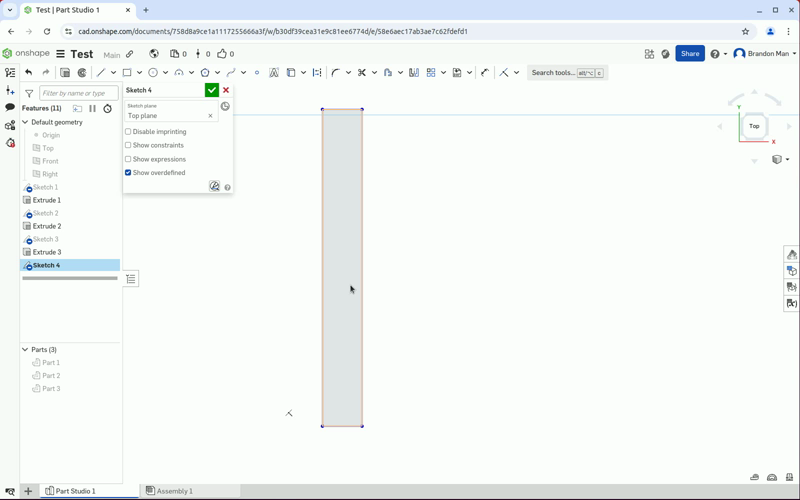
scroll(-6)
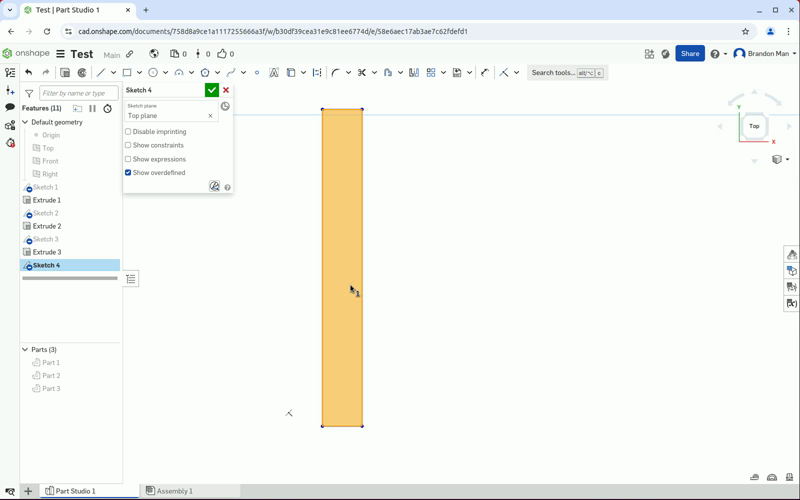
scroll(-6)
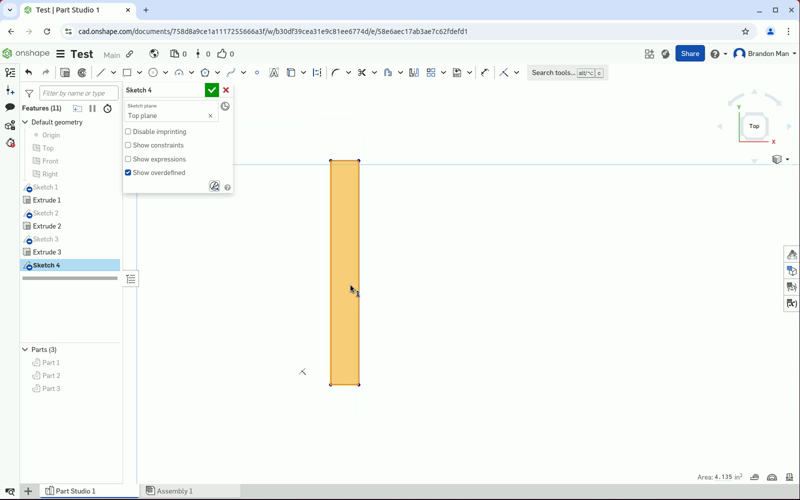
scroll(-6)
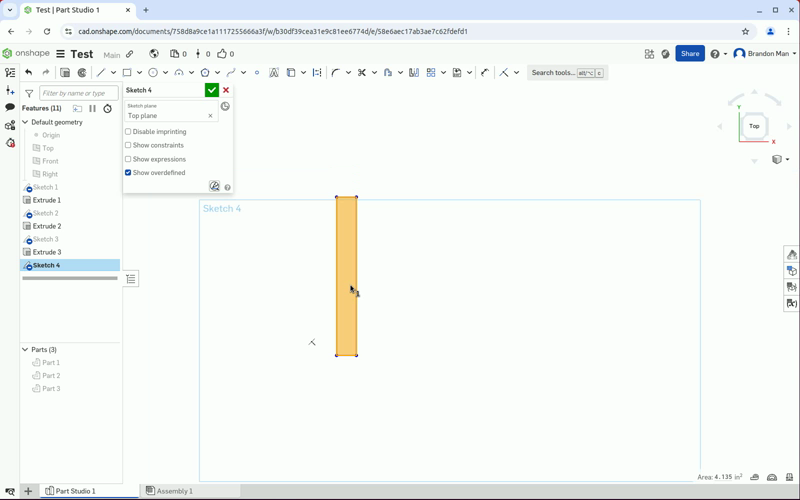
scroll(-6)
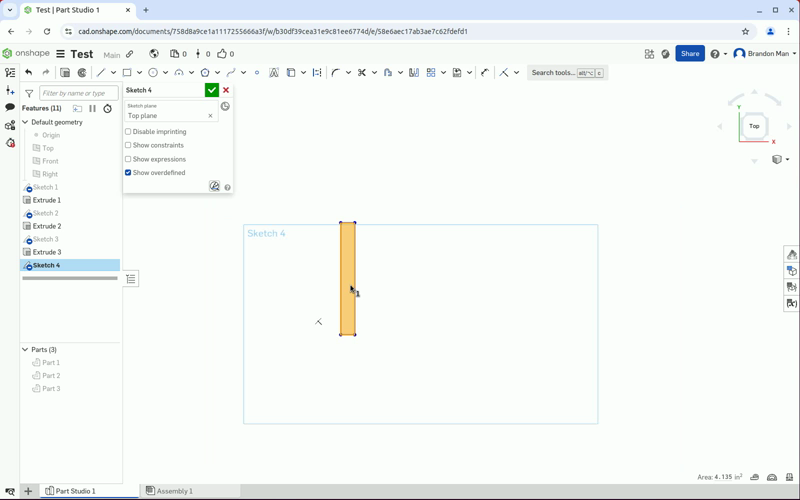
scroll(-6)
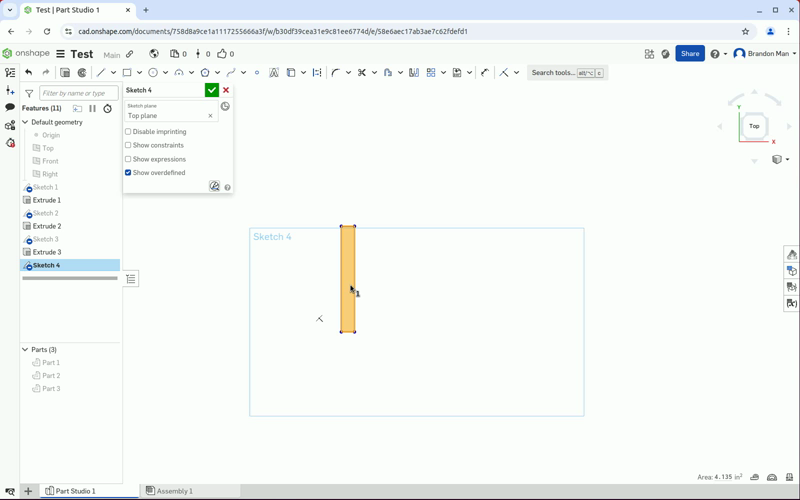
scroll(-6)
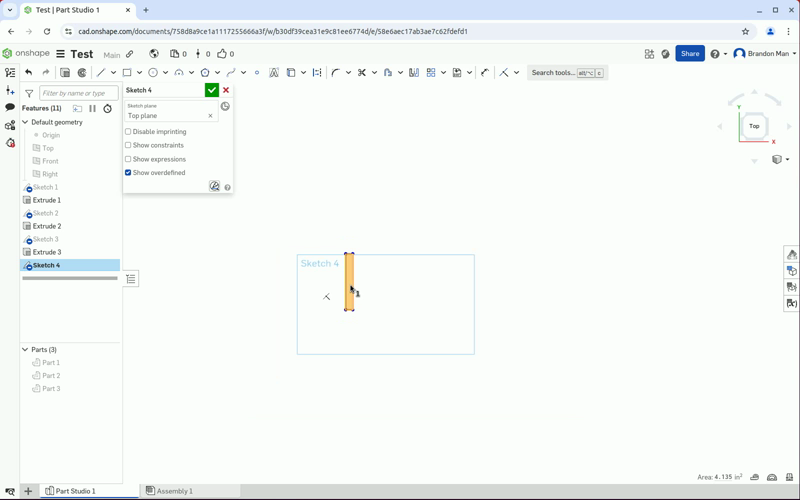
scroll(-6)
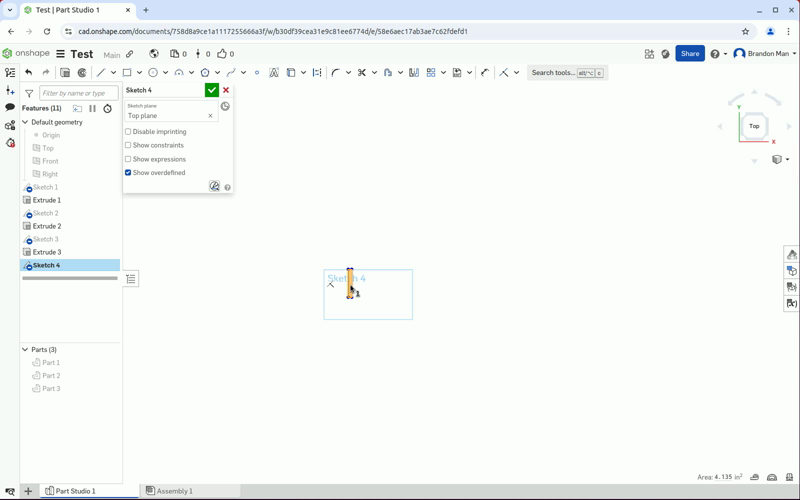
mouse_move(73, 352)
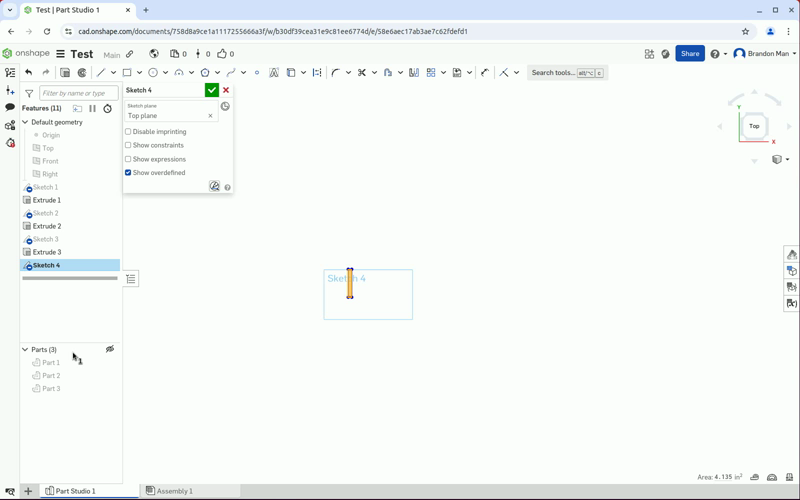
key(shift+y)
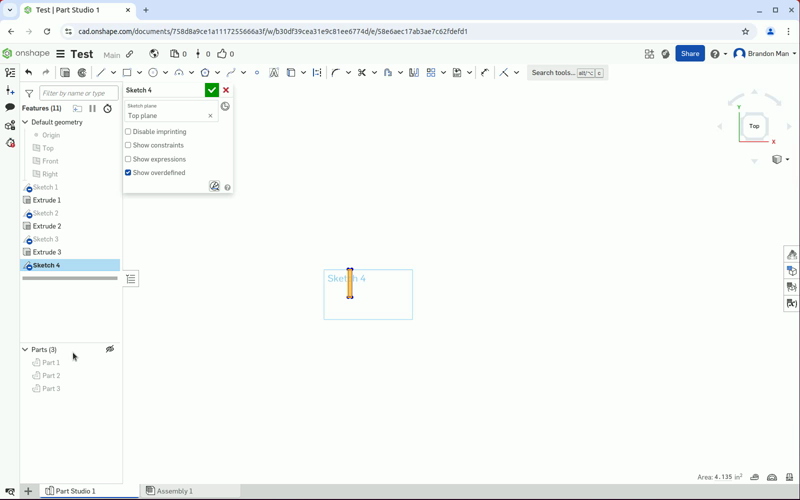
key(shift+e)
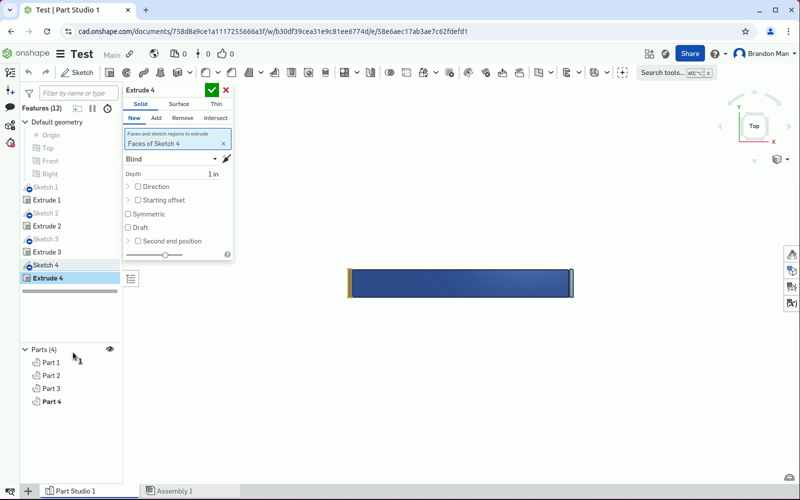
mouse_move(143, 106)
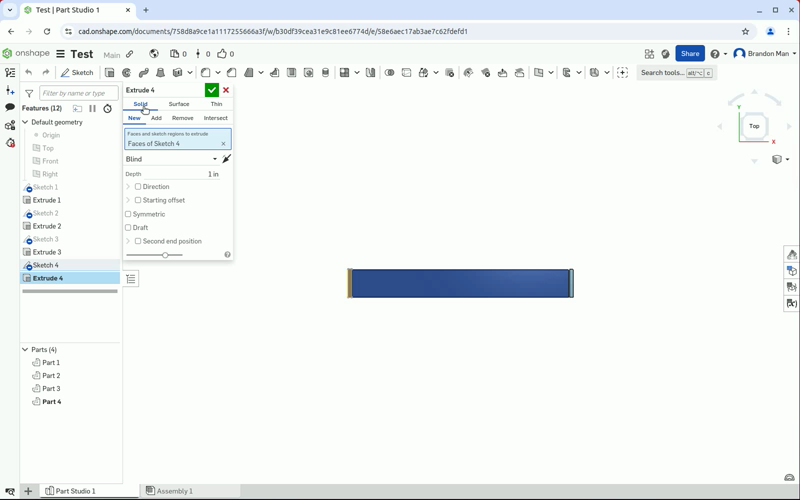
click(143, 106)
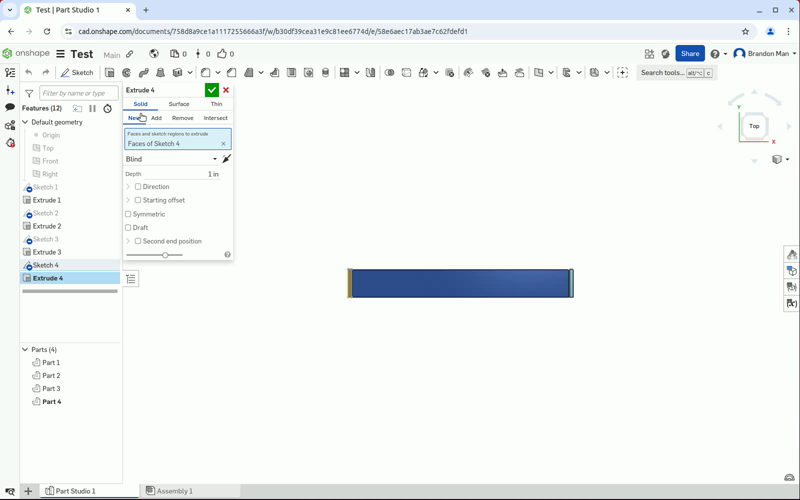
mouse_move(137, 120)
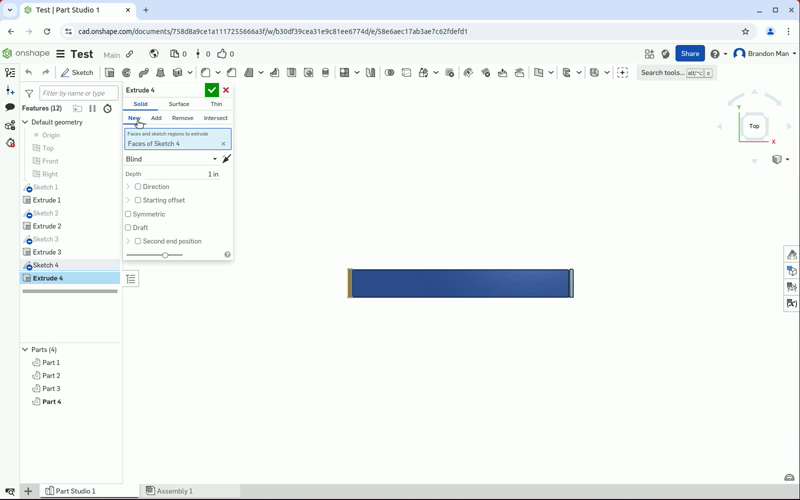
click(137, 120)
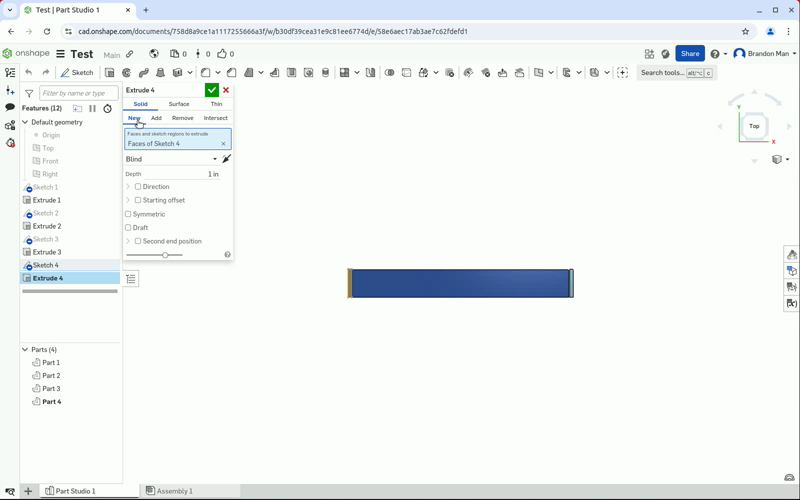
key(tab, 4)
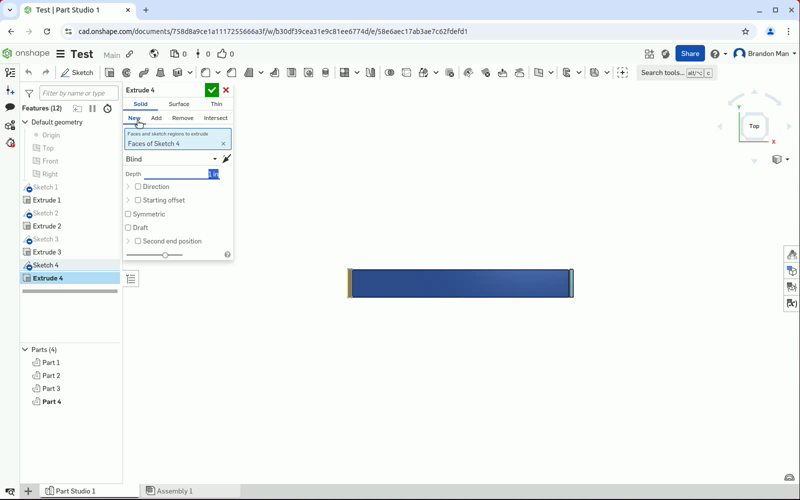
text(-2.166)
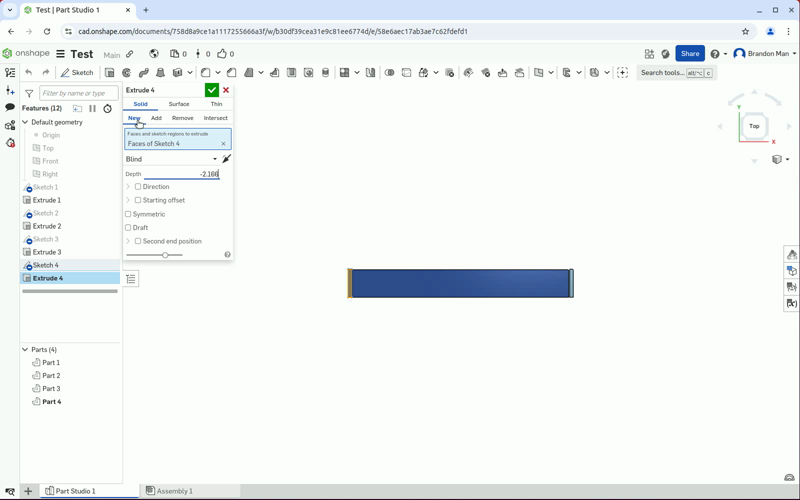
key(enter)
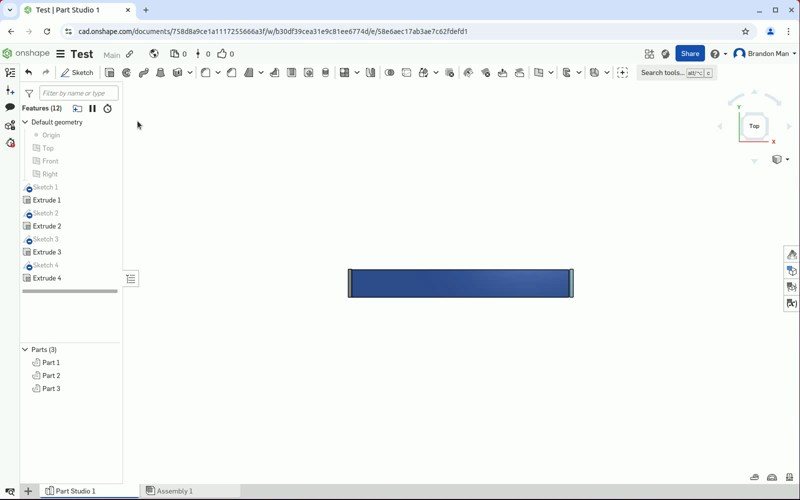
key(shift+h)
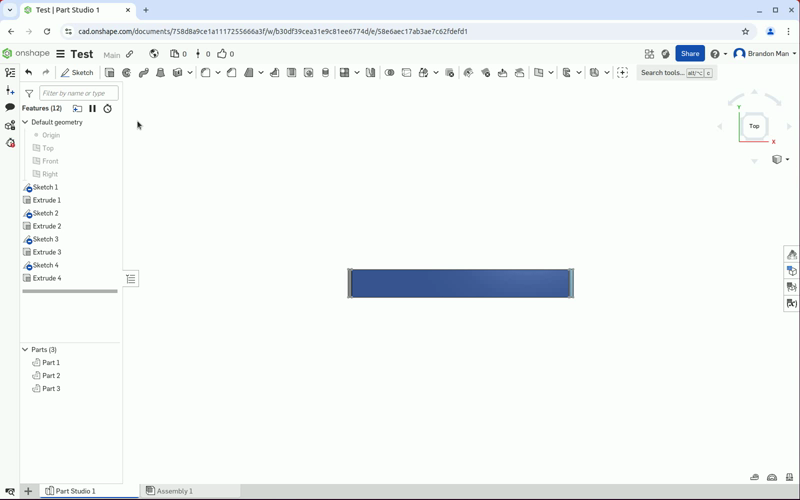
key(shift+h)
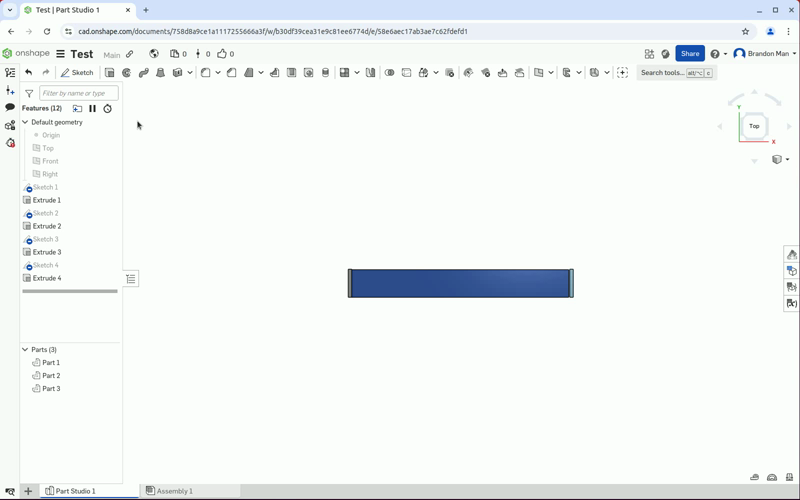
mouse_move(73, 189)
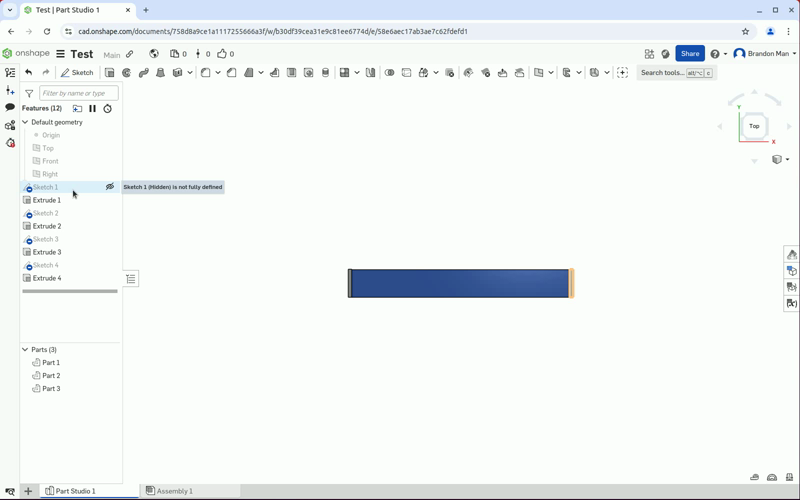
click(73, 189)
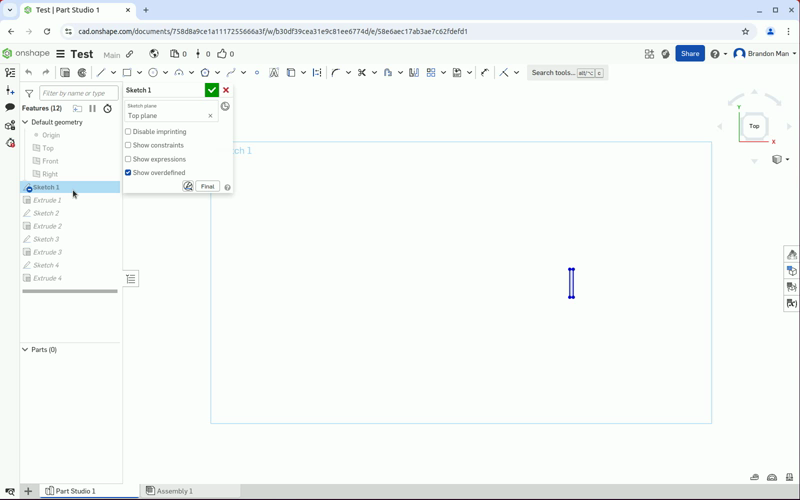
mouse_move(229, 92)
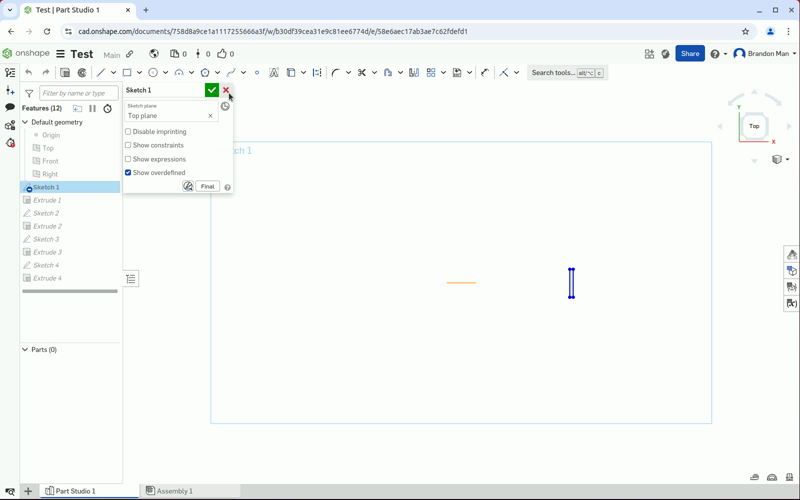
click(229, 92)
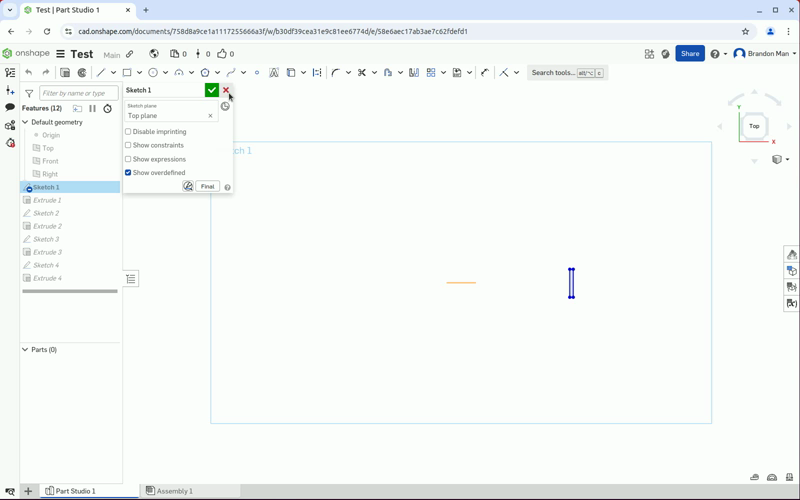
key(shift+s)
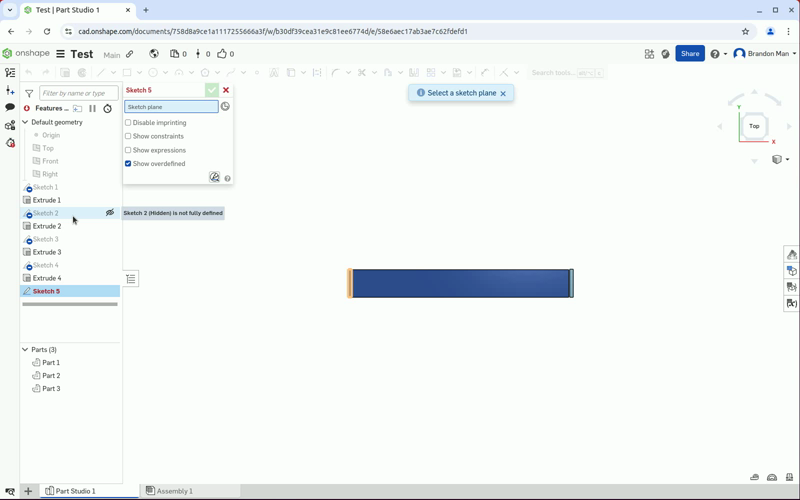
scroll(3)
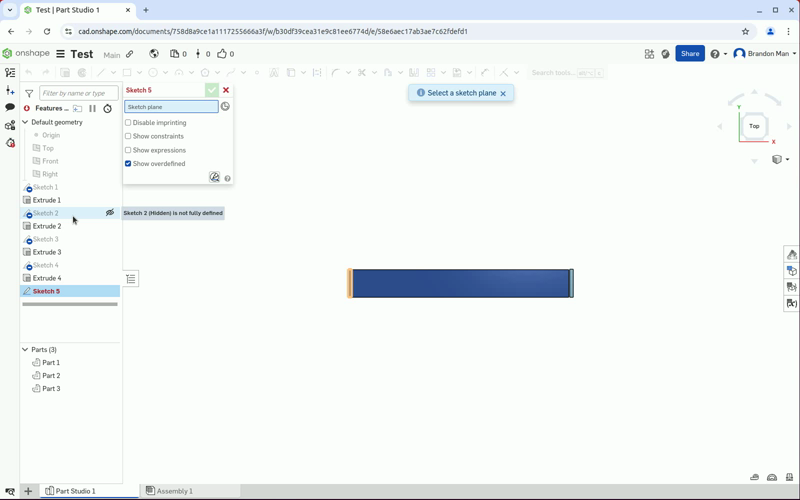
mouse_move(73, 150)
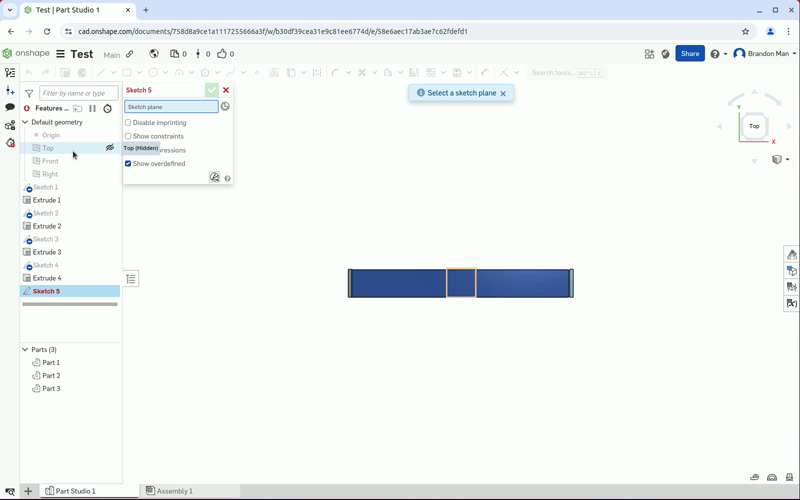
click(73, 150)
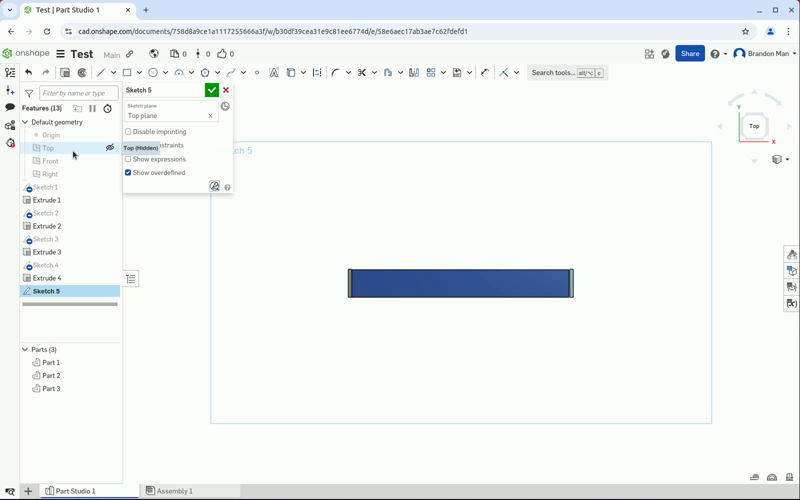
mouse_move(73, 352)
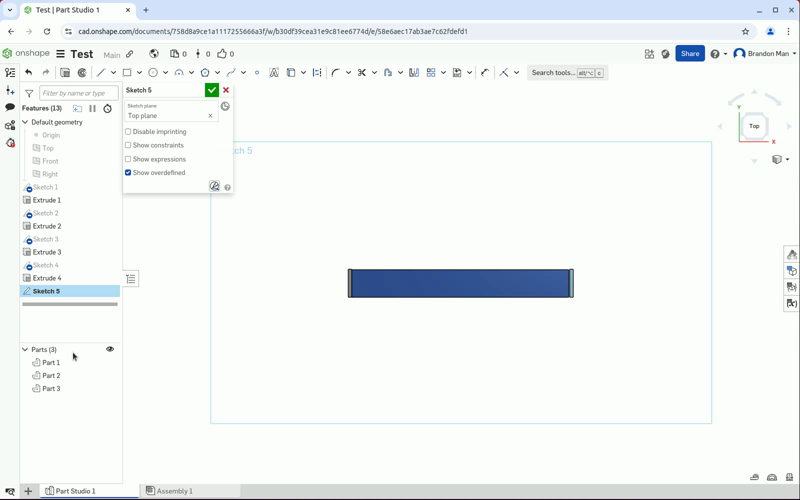
key(y)
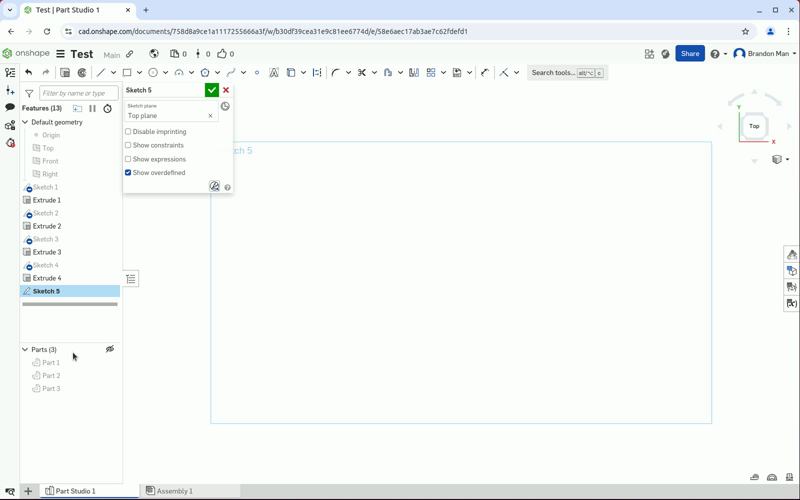
key(l)
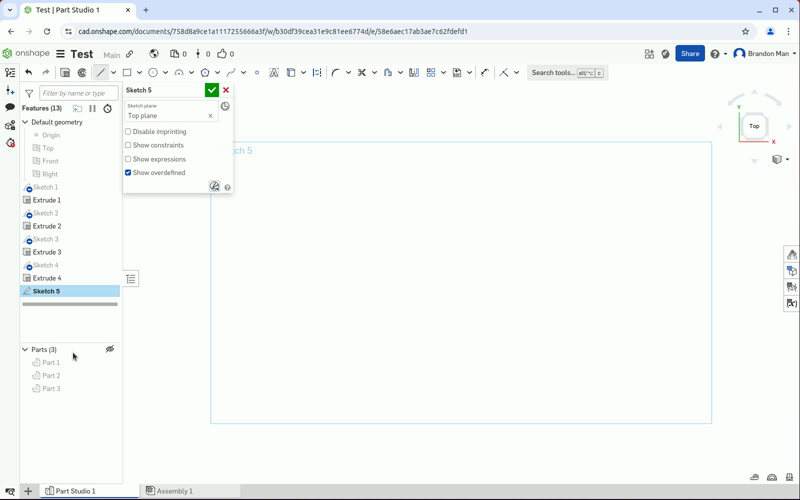
key_down(shift)
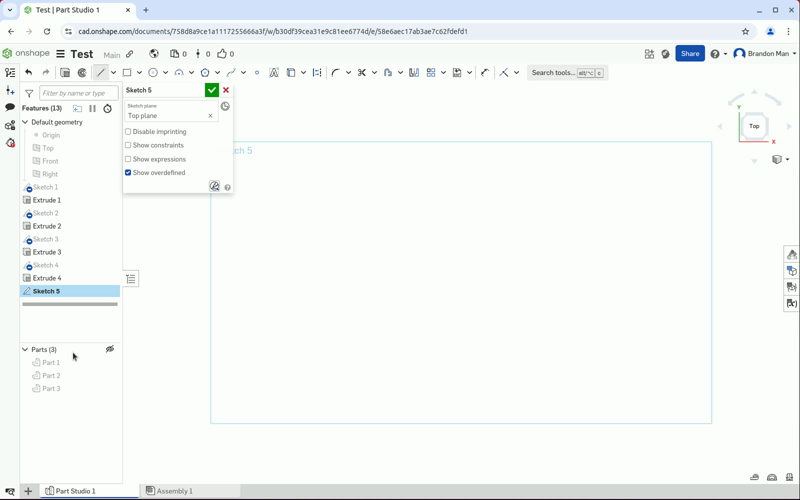
mouse_move(569, 297)
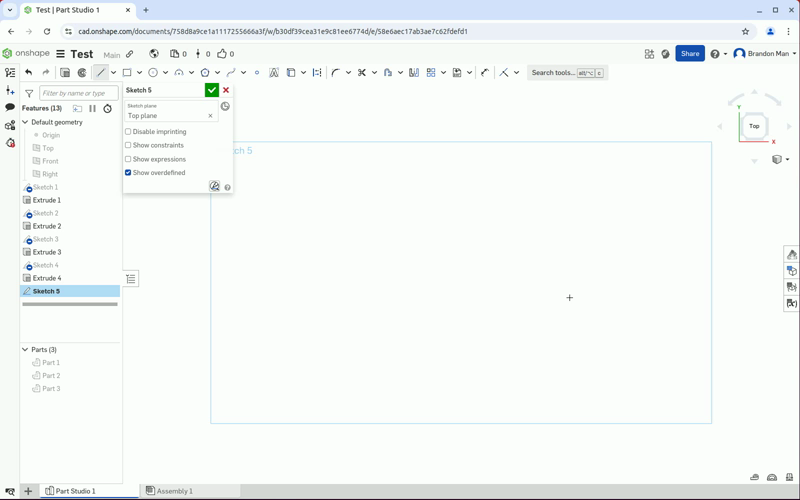
click(569, 297)
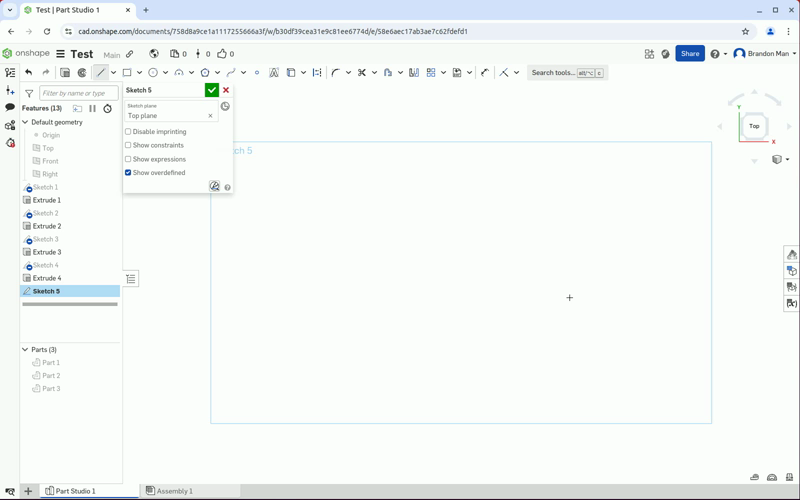
key_up(shift)
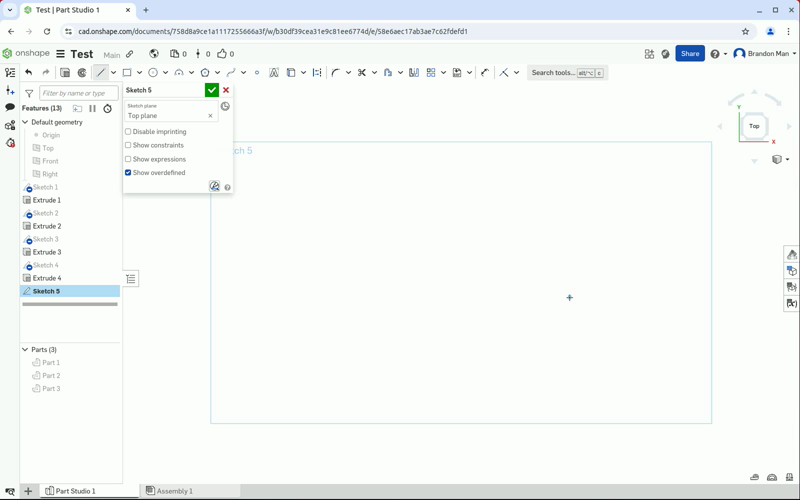
key_down(shift)
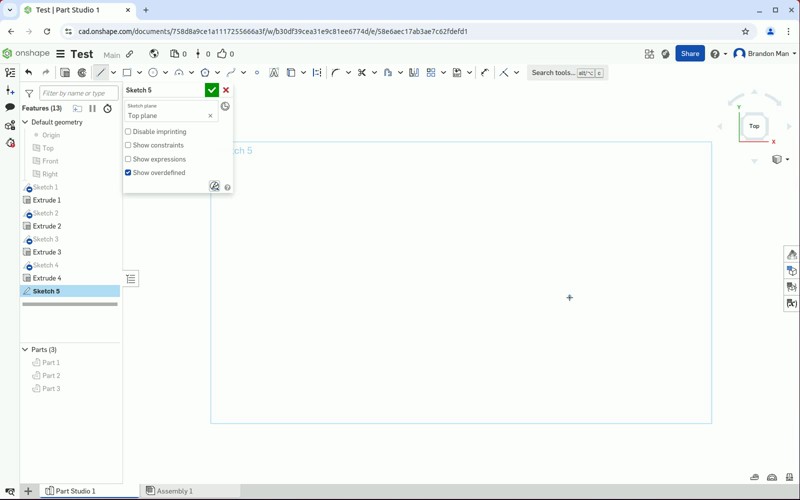
mouse_move(589, 297)
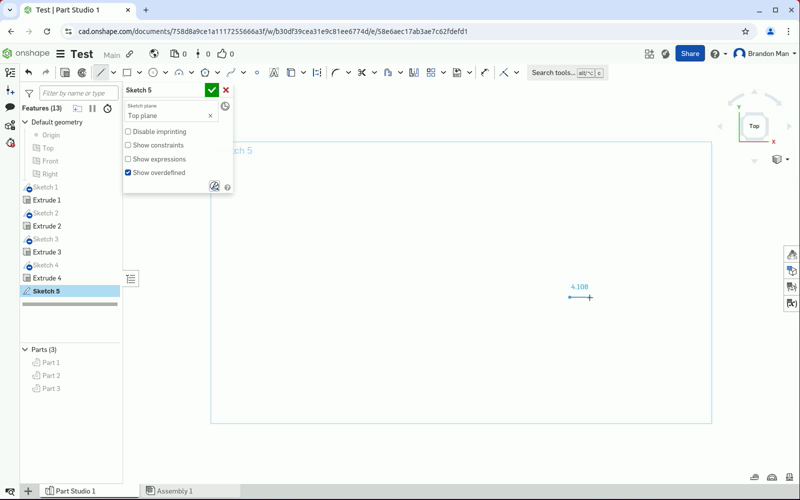
mouse_move(573, 297)
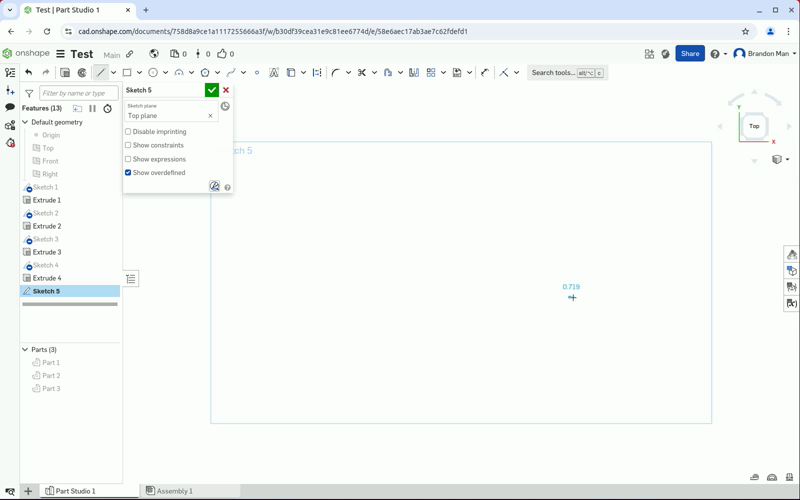
scroll(6)
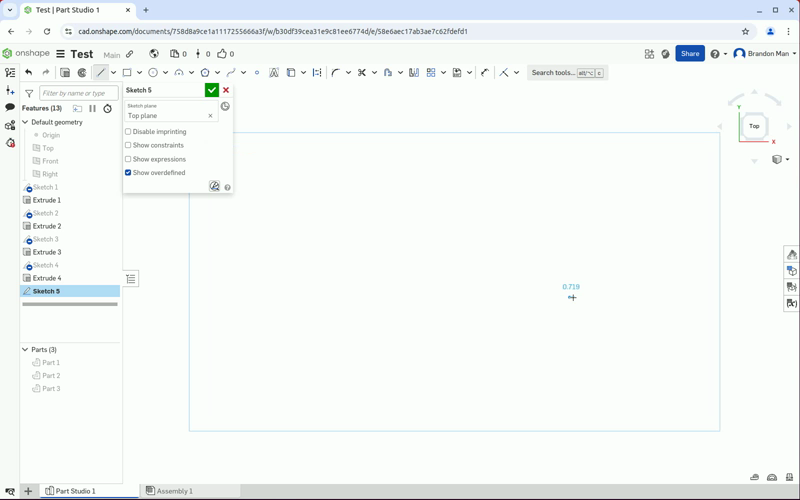
scroll(6)
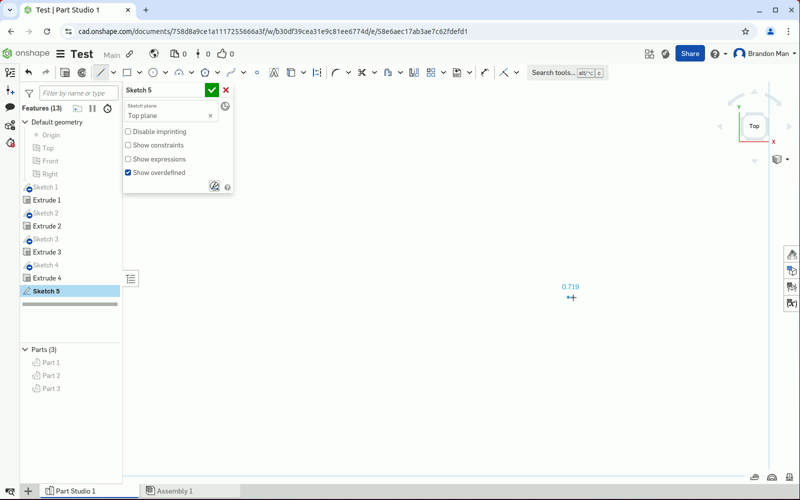
scroll(6)
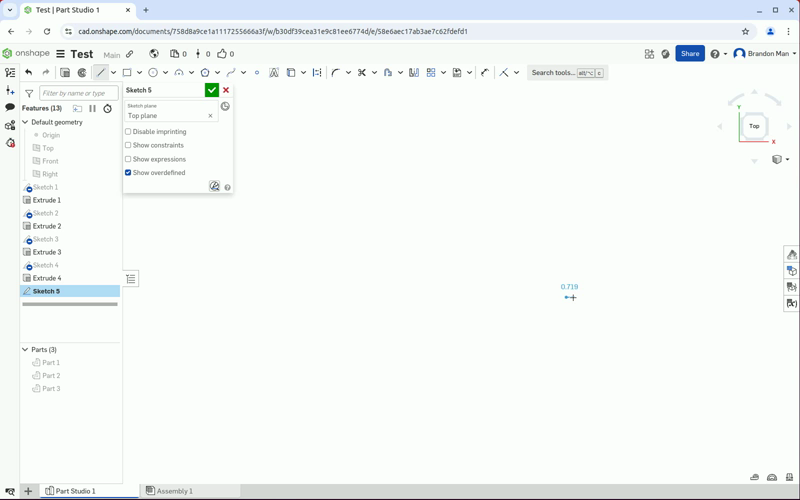
scroll(6)
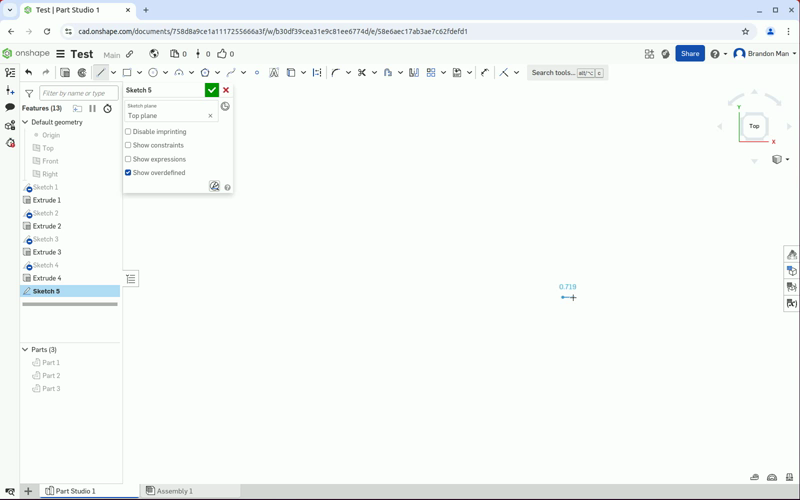
scroll(6)
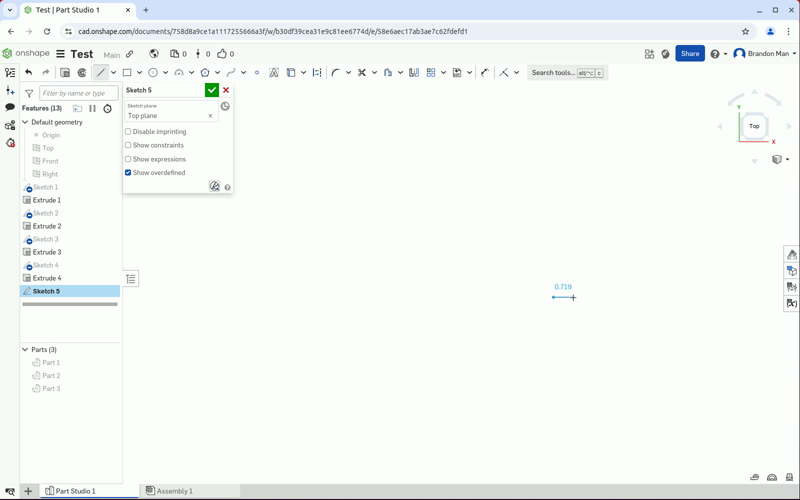
scroll(6)
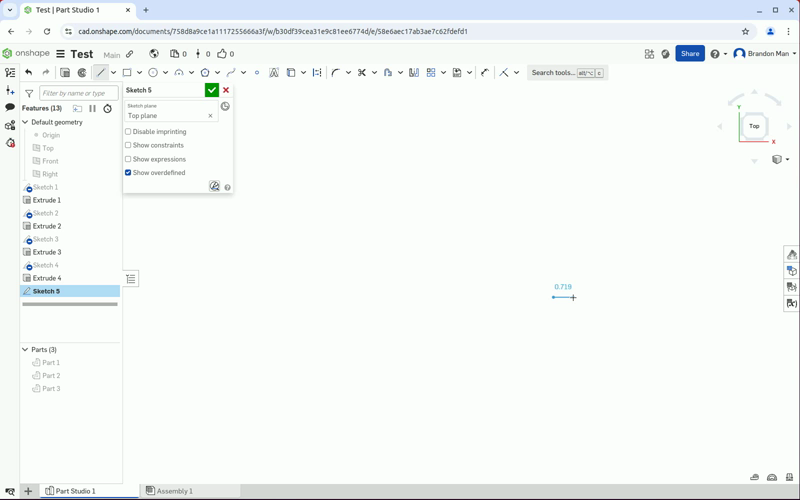
scroll(6)
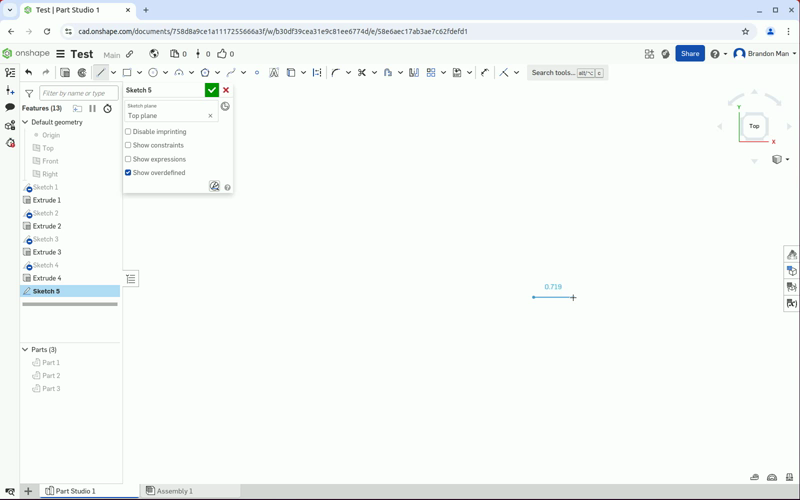
click(573, 297)
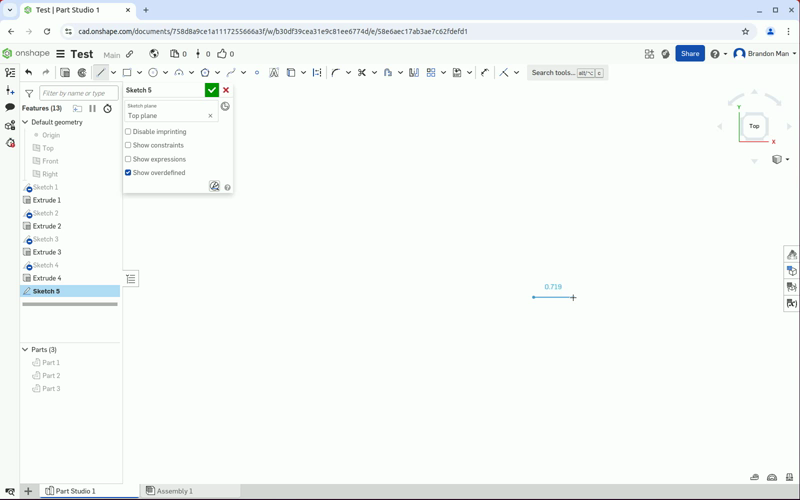
scroll(-6)
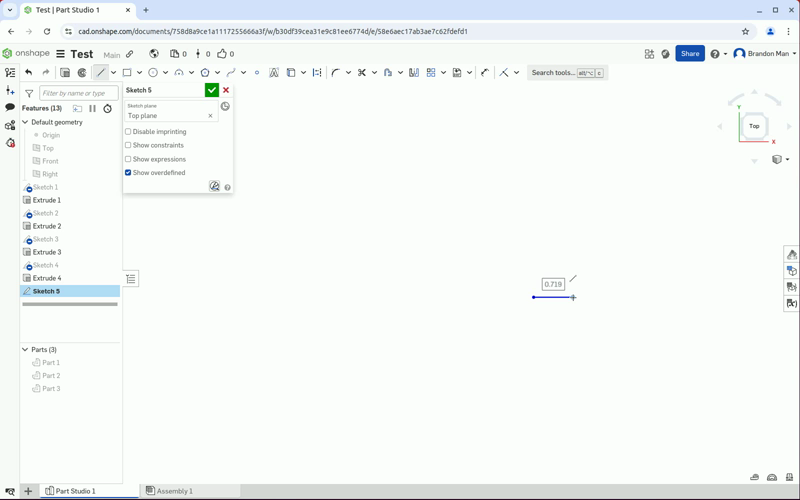
scroll(-6)
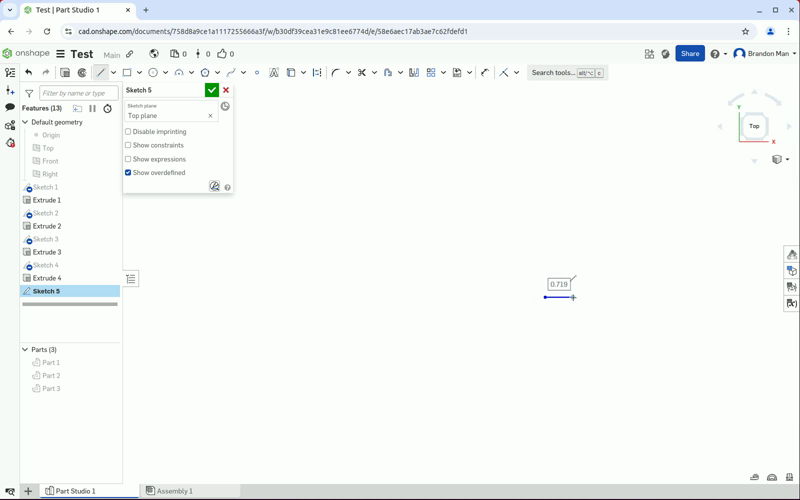
scroll(-6)
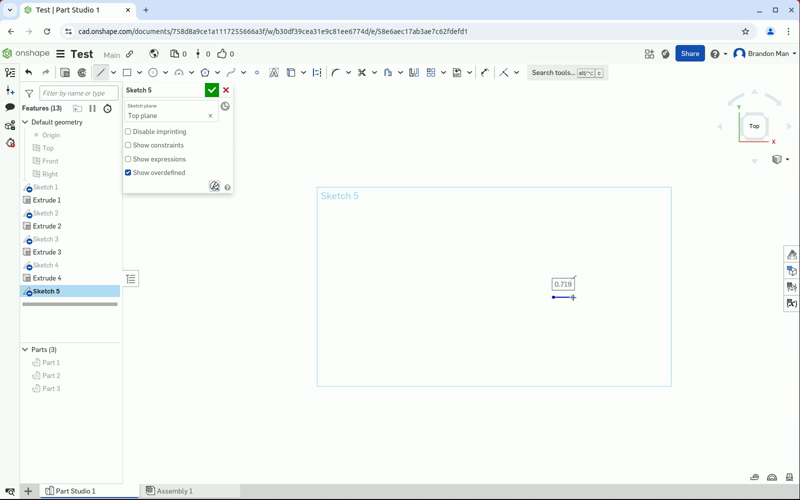
scroll(-6)
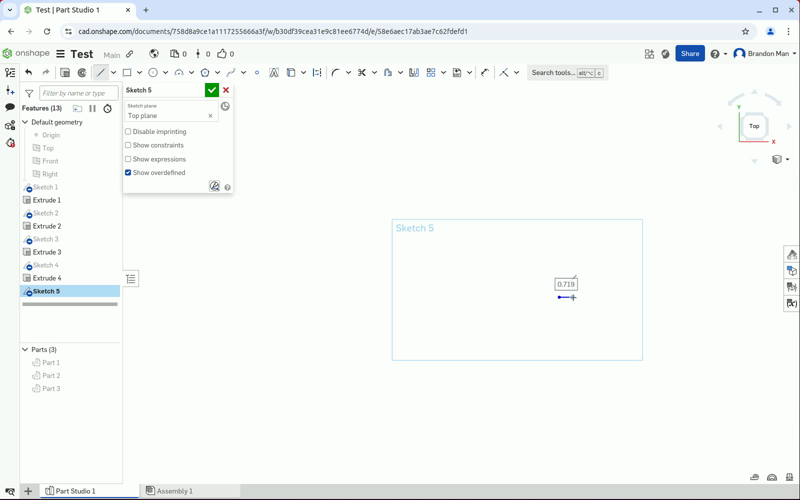
scroll(-6)
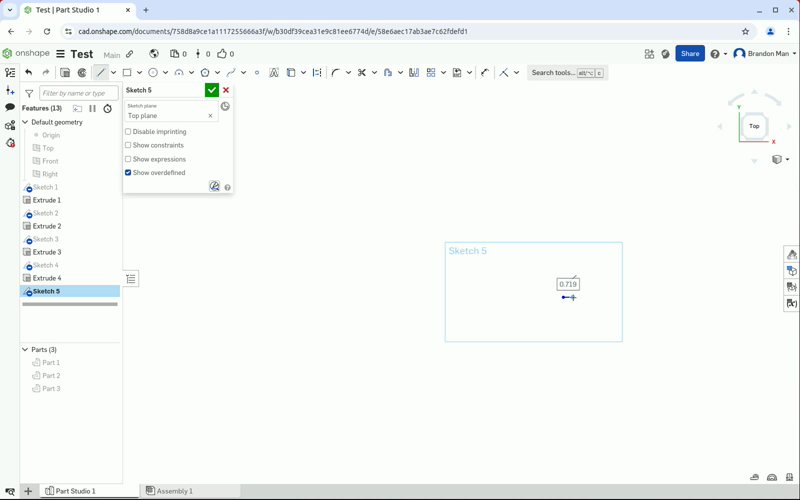
scroll(-6)
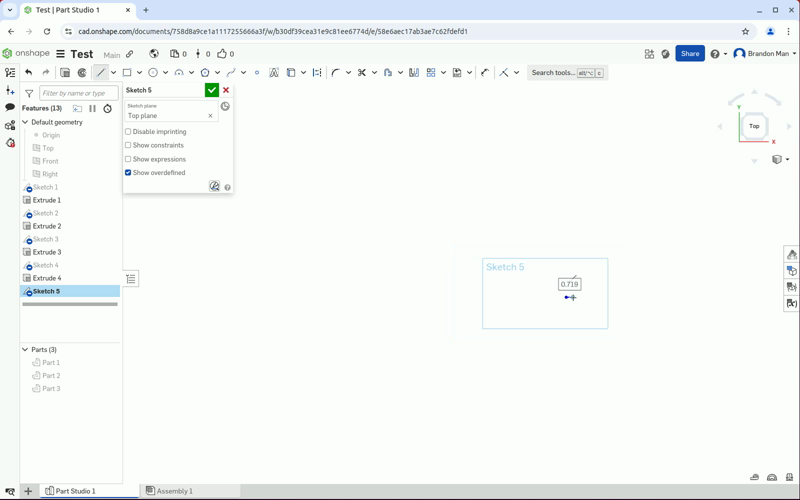
scroll(-6)
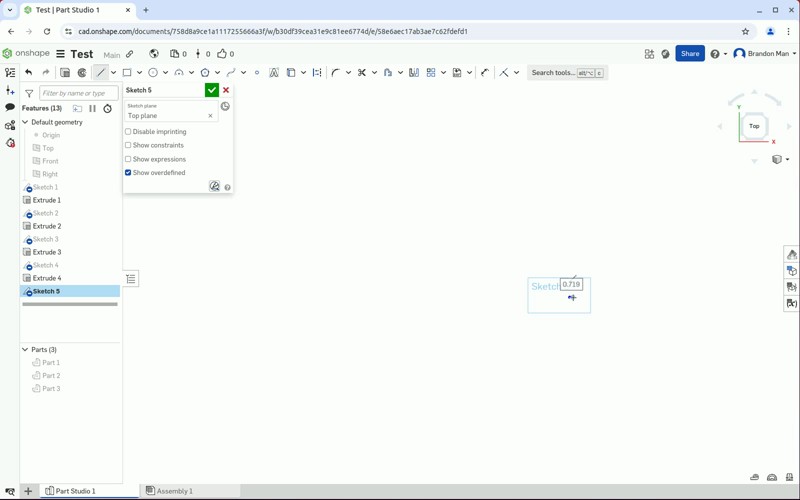
key_up(shift)
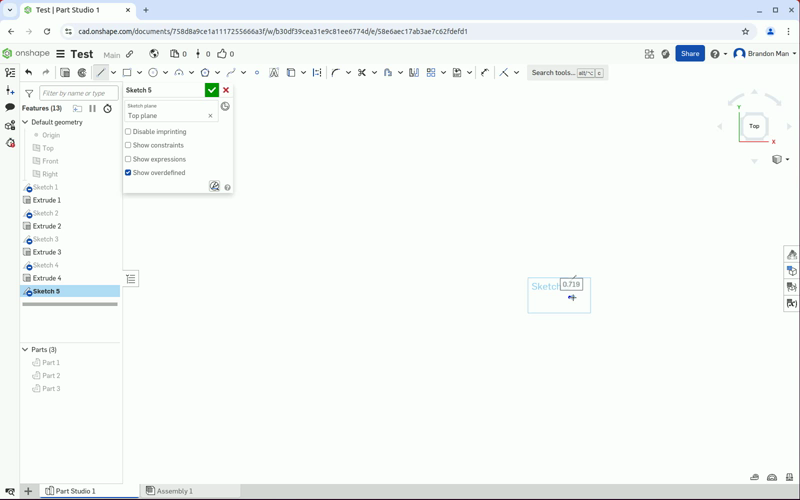
key_down(shift)
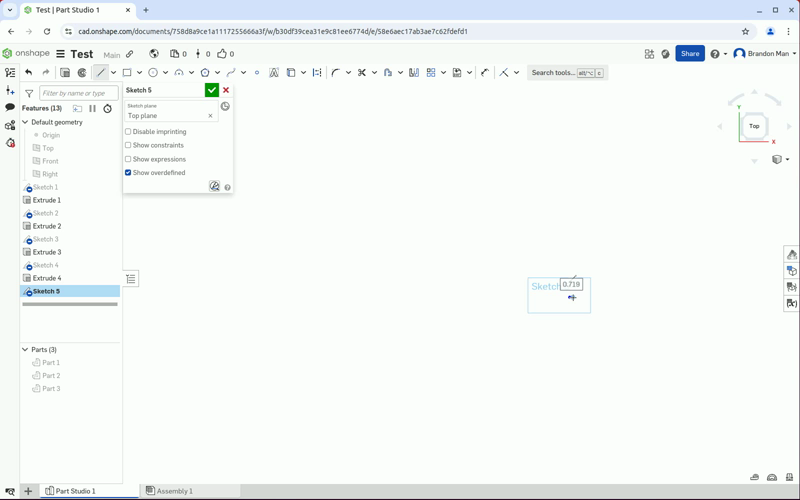
mouse_move(589, 297)
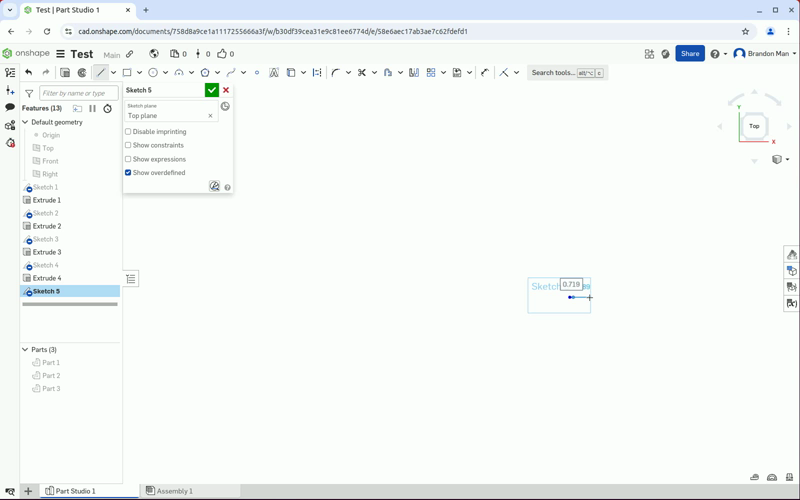
mouse_move(573, 269)
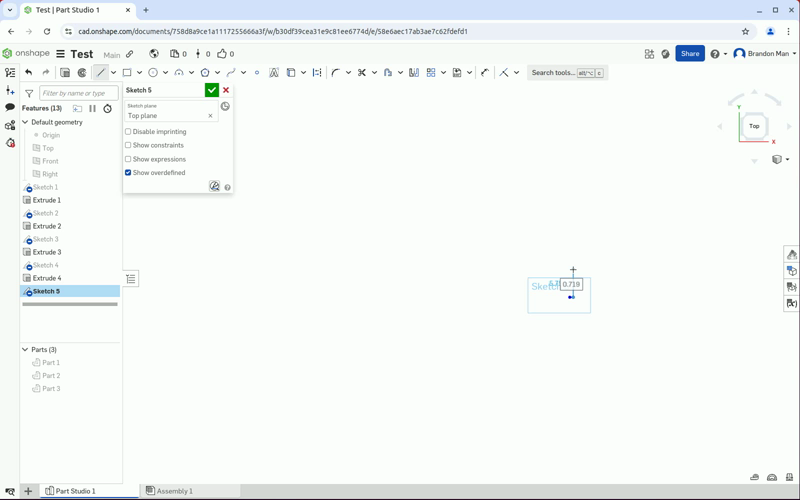
click(573, 269)
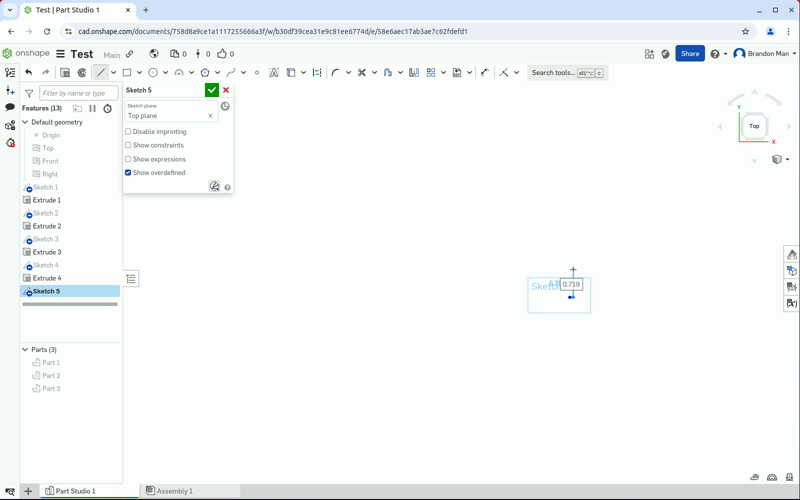
key_up(shift)
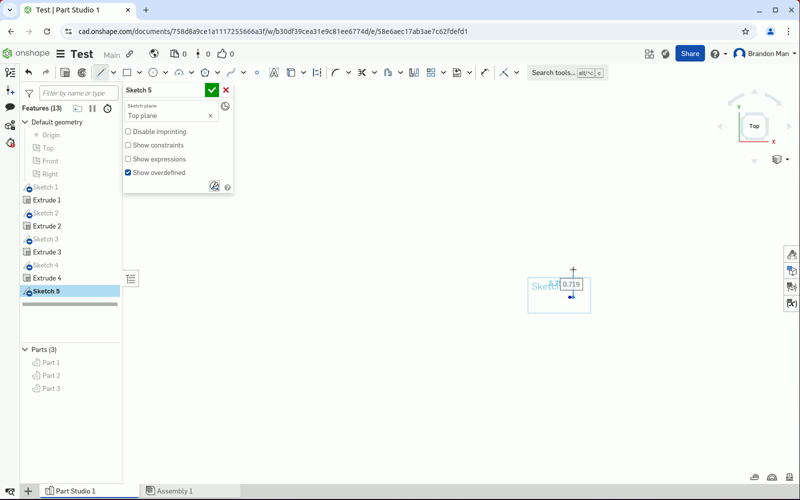
key_down(shift)
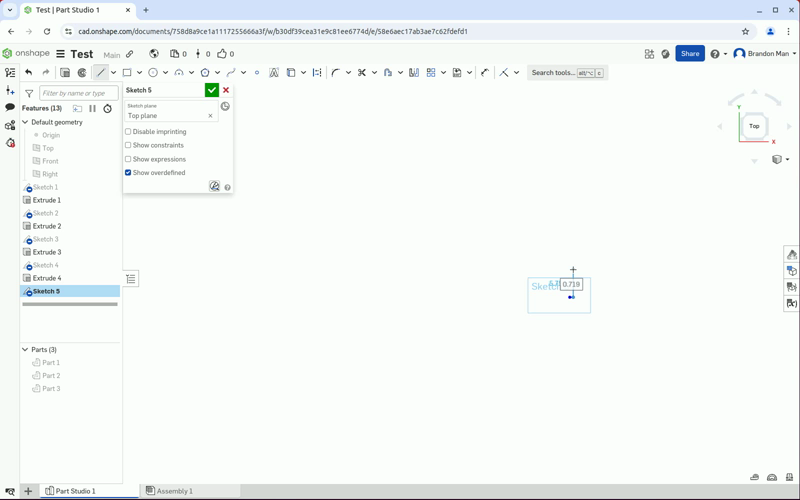
mouse_move(589, 269)
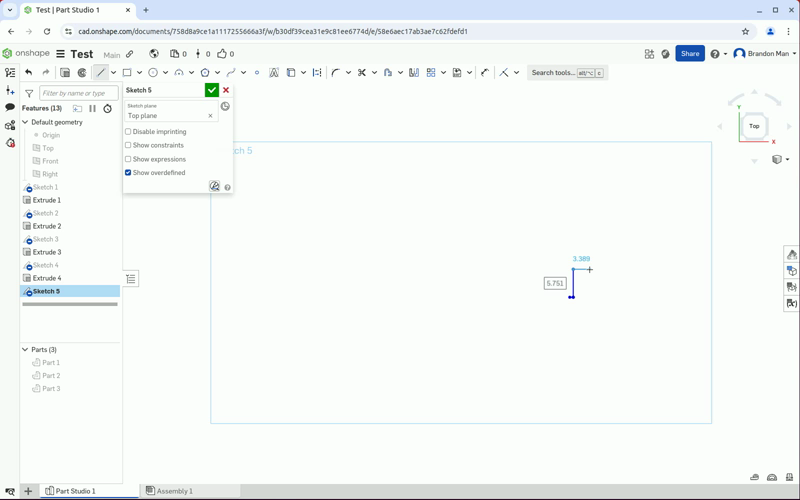
mouse_move(569, 269)
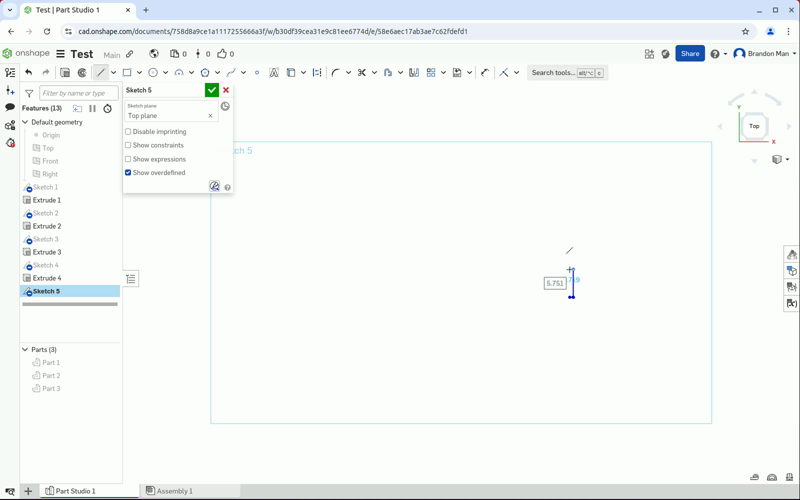
scroll(6)
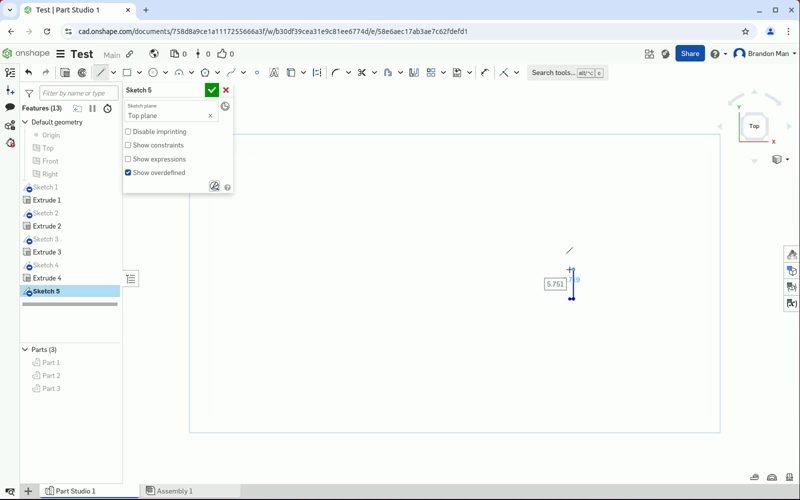
scroll(6)
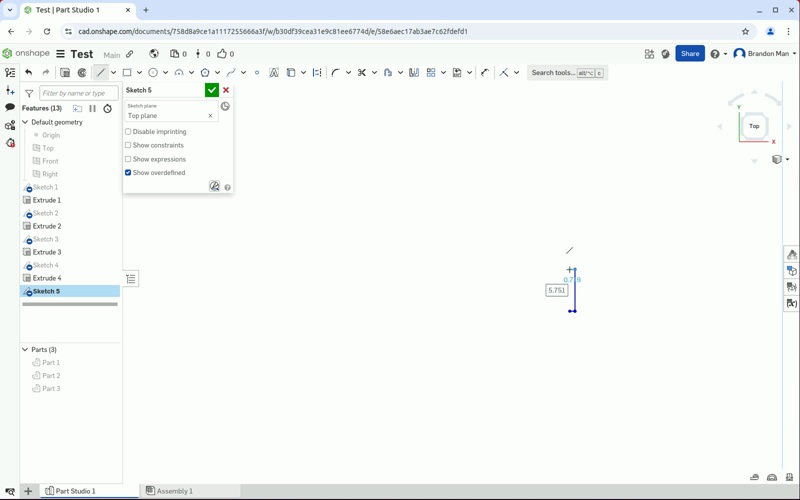
scroll(6)
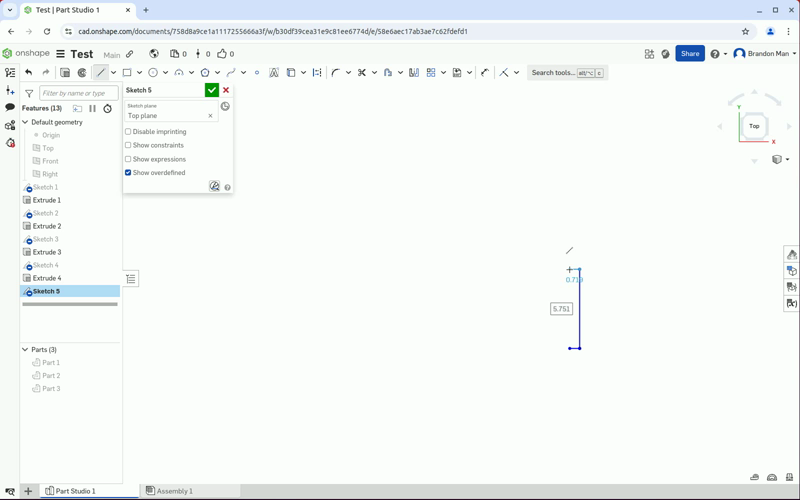
scroll(6)
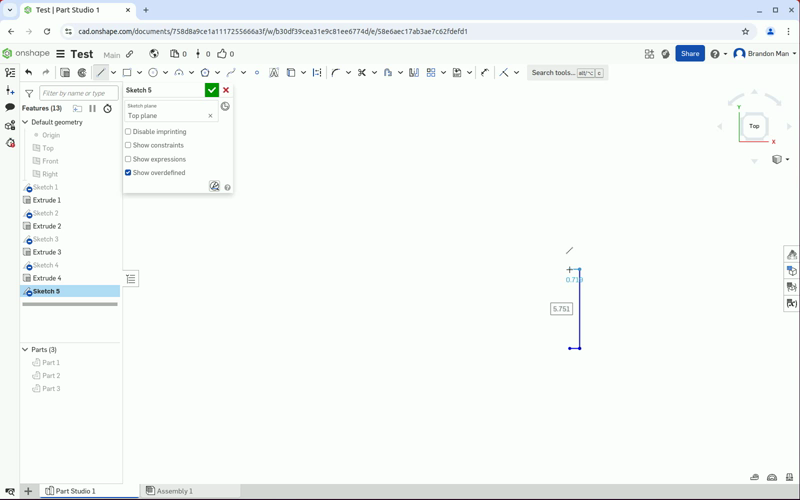
scroll(6)
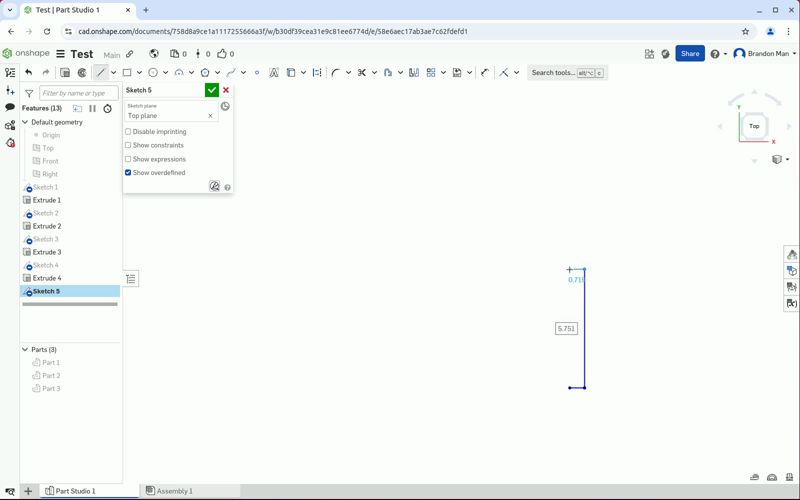
scroll(6)
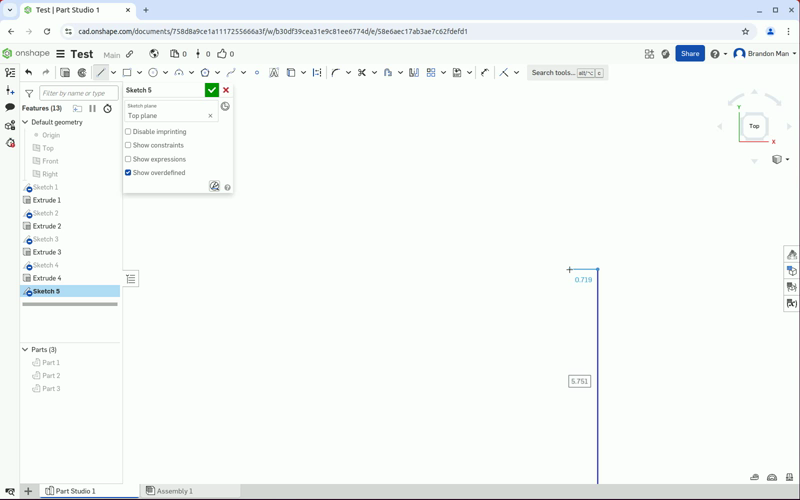
scroll(6)
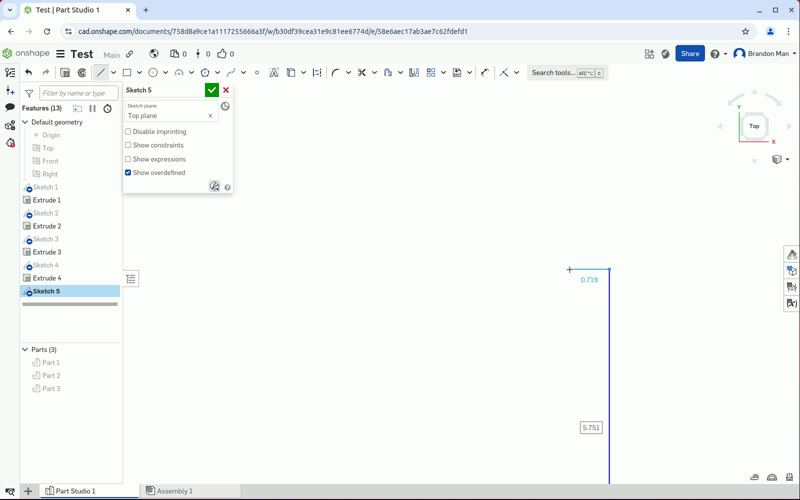
click(569, 269)
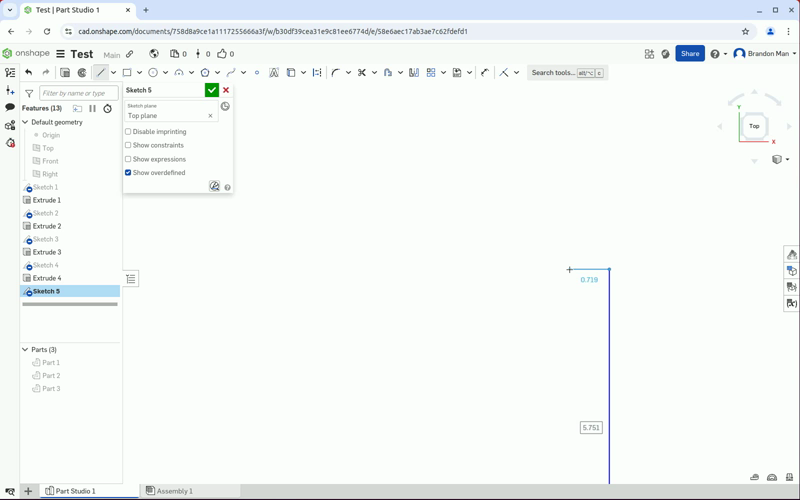
scroll(-6)
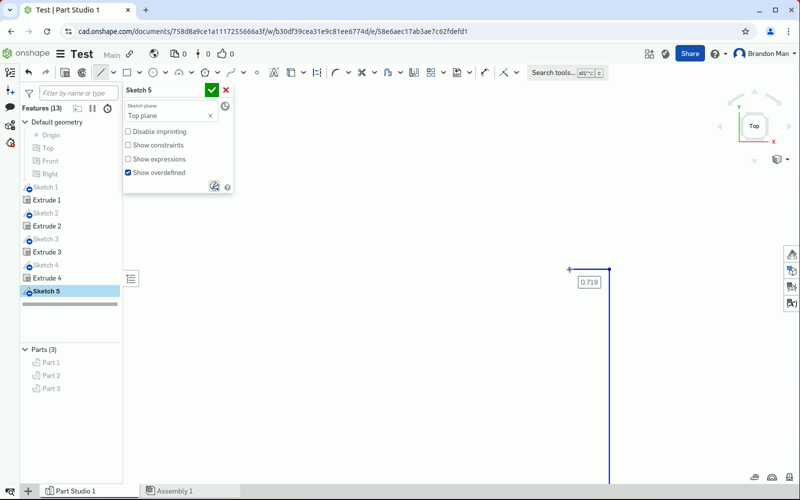
scroll(-6)
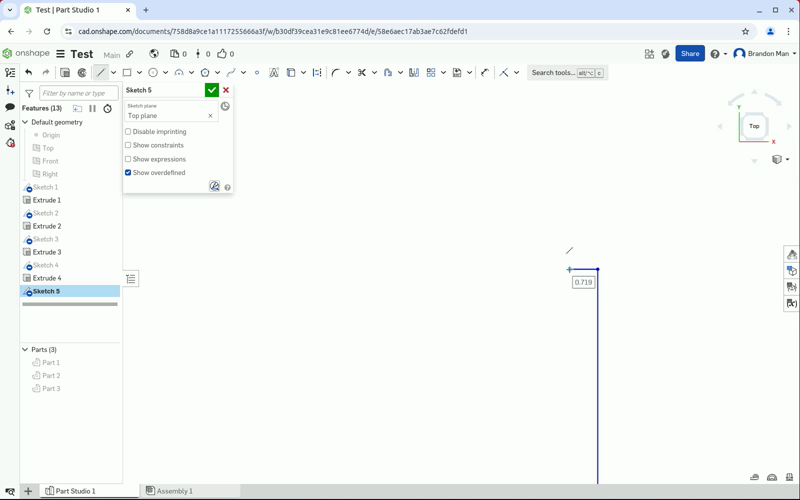
scroll(-6)
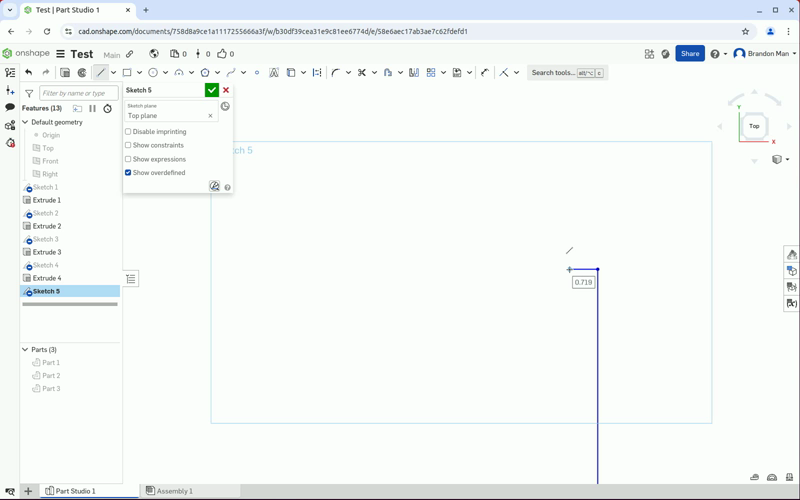
scroll(-6)
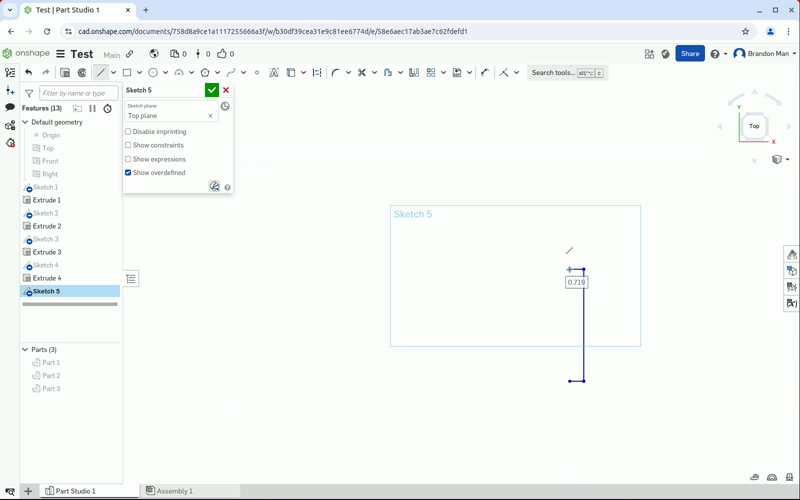
scroll(-6)
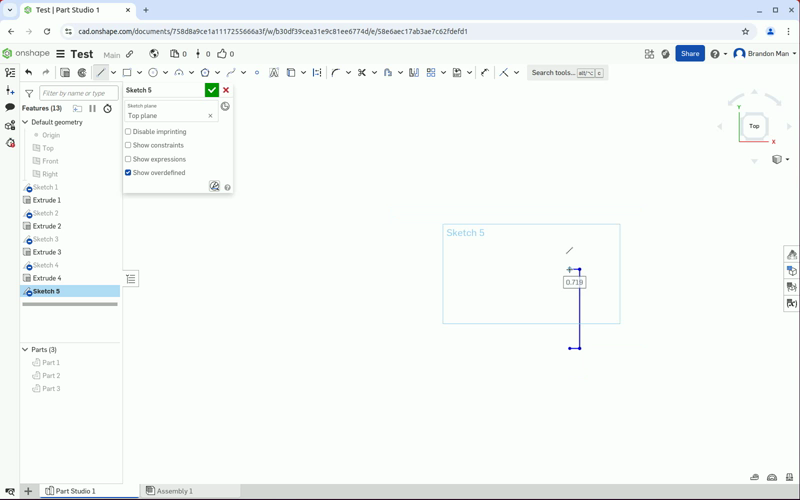
scroll(-6)
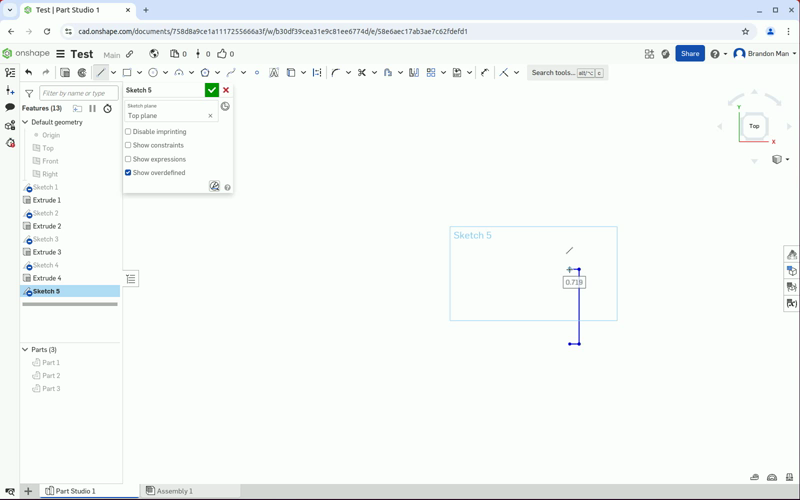
scroll(-6)
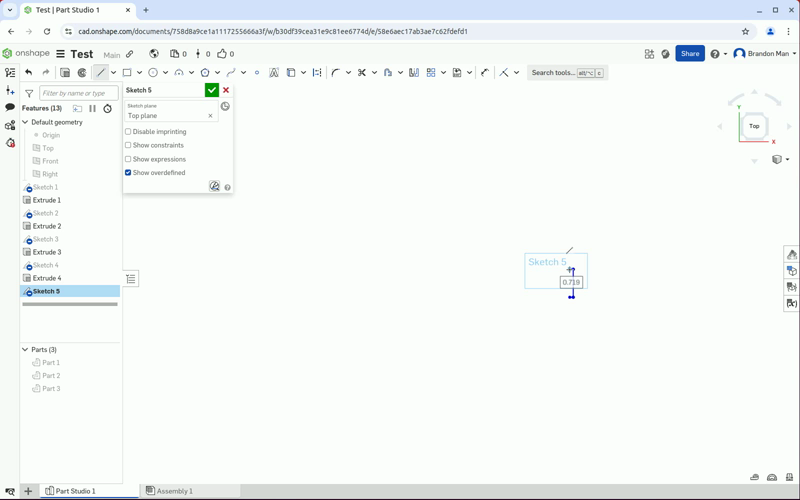
key_up(shift)
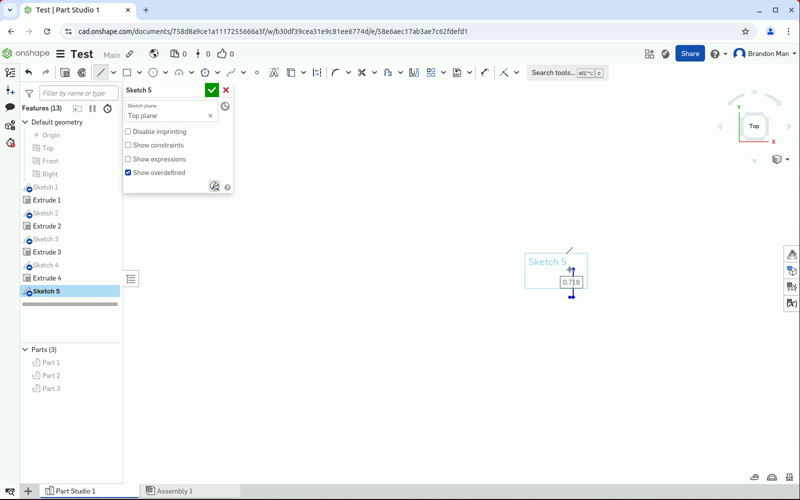
mouse_move(589, 269)
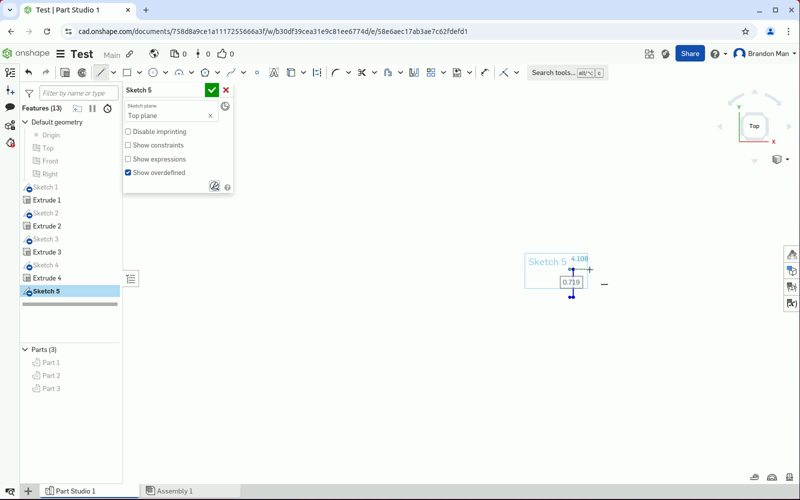
key_down(shift)
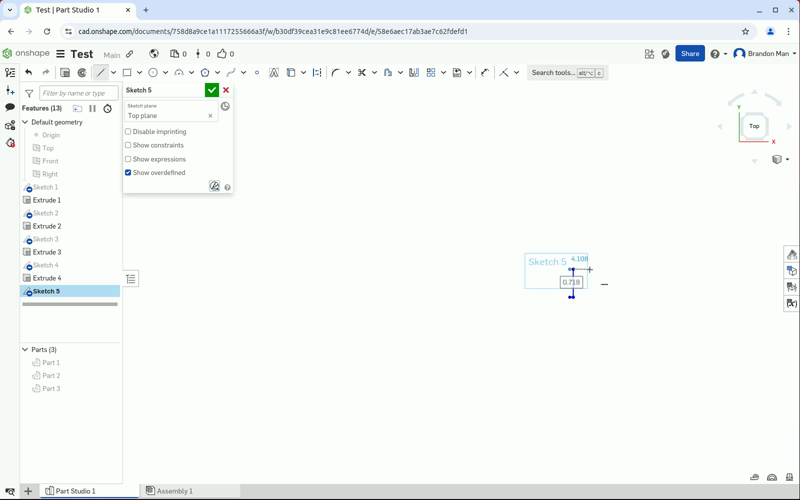
mouse_move(569, 297)
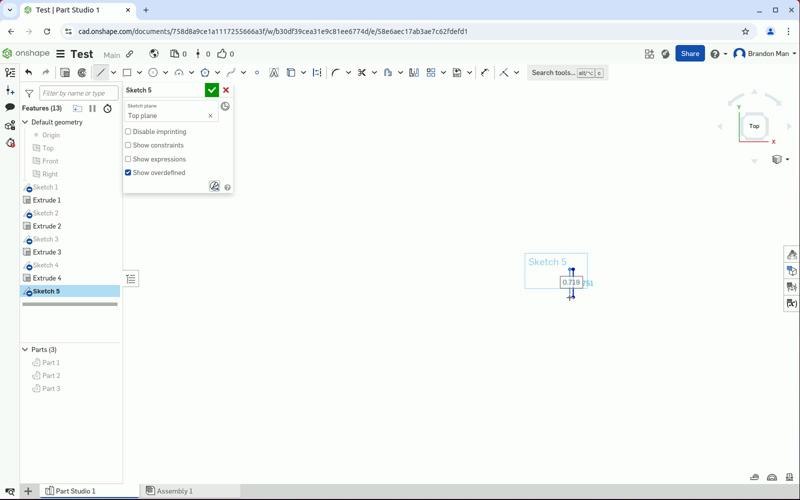
scroll(6)
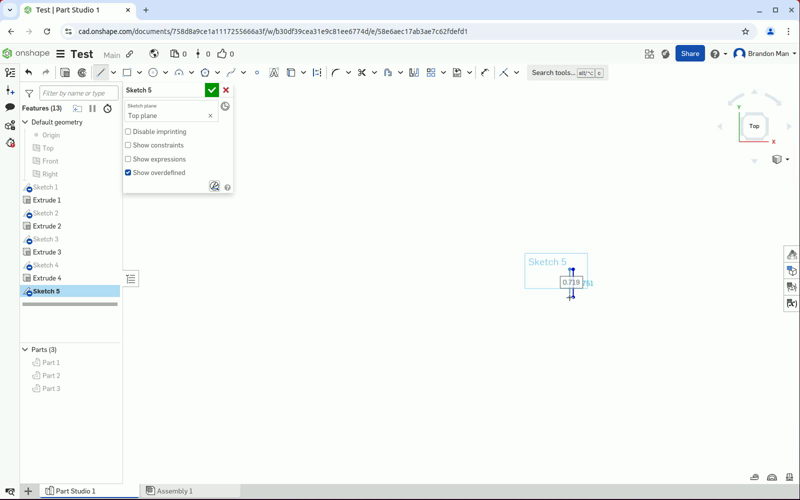
scroll(6)
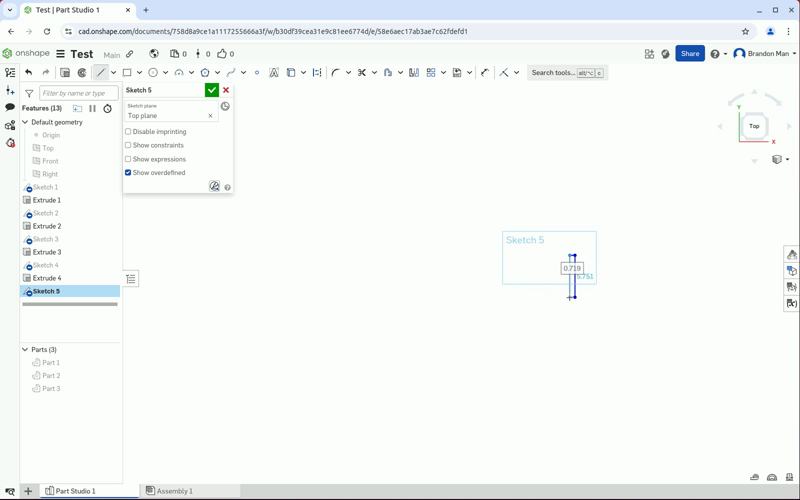
scroll(6)
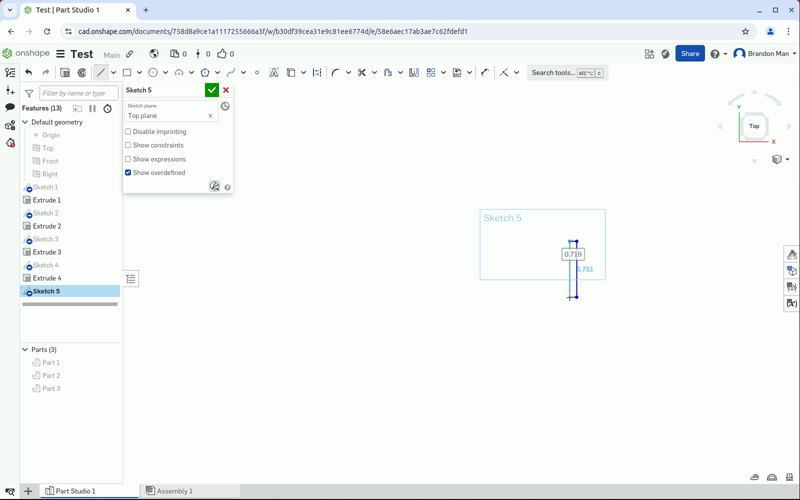
scroll(6)
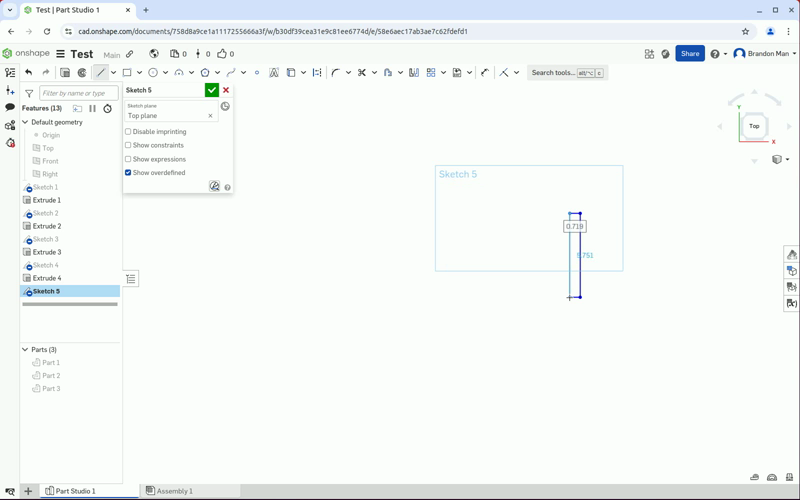
scroll(6)
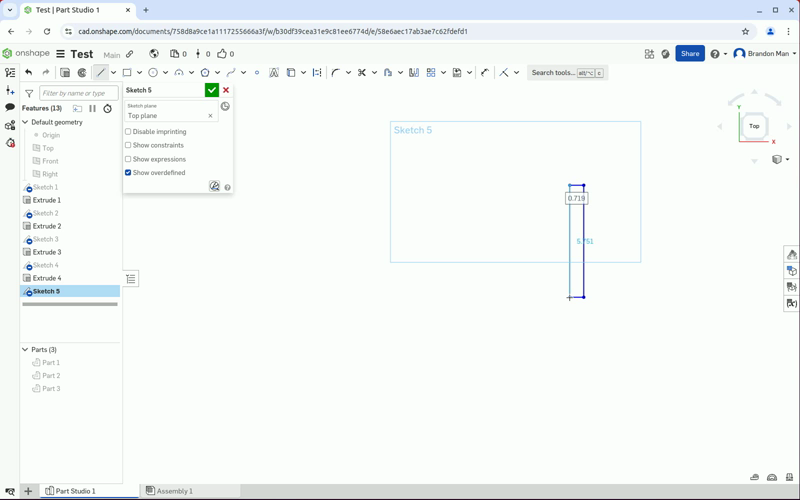
scroll(6)
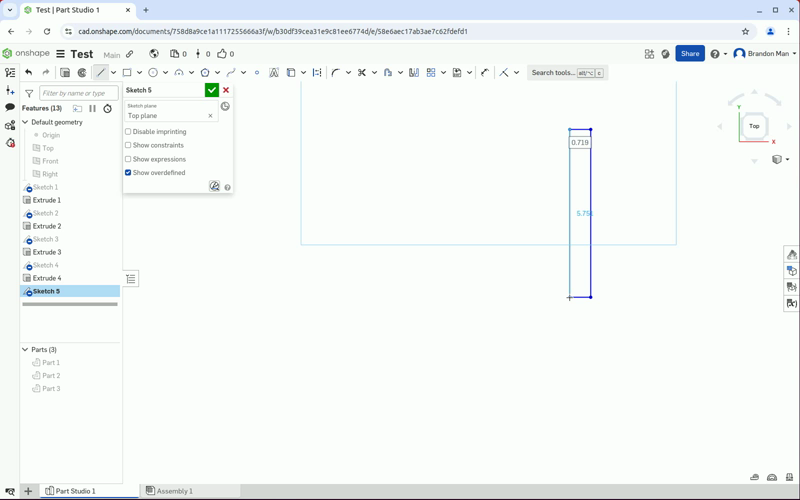
scroll(6)
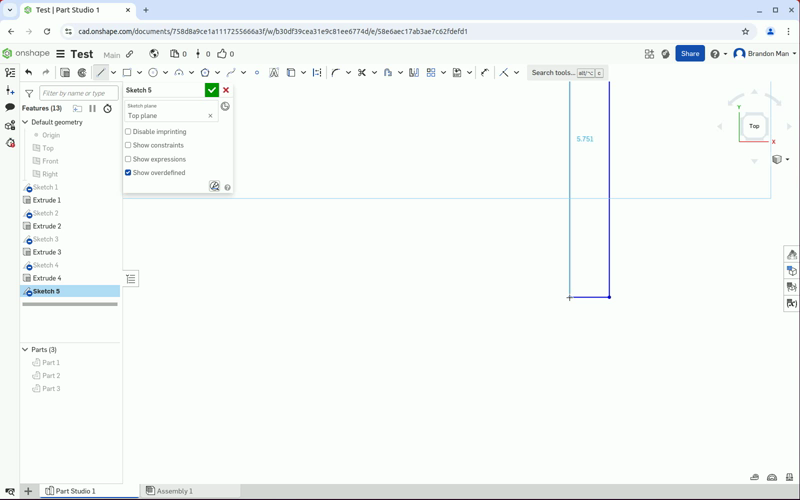
key_up(shift)
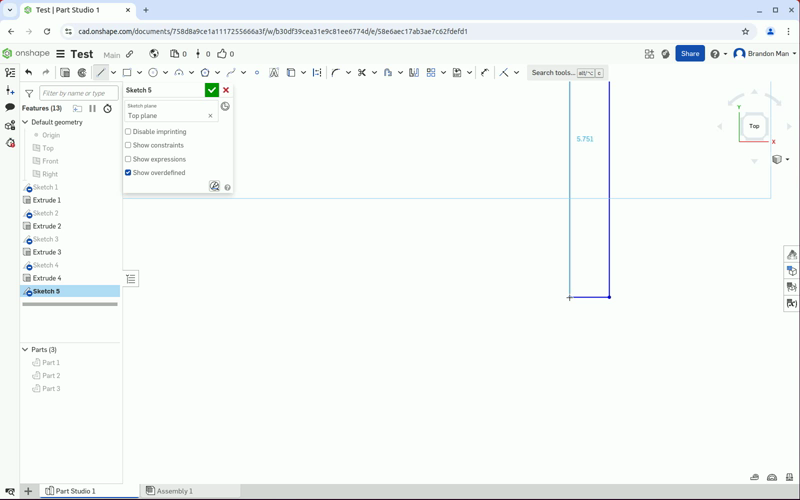
click(569, 297)
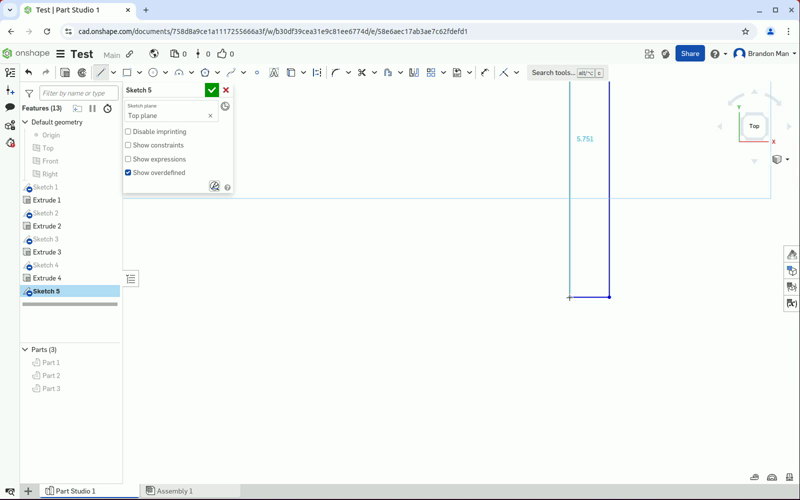
scroll(-6)
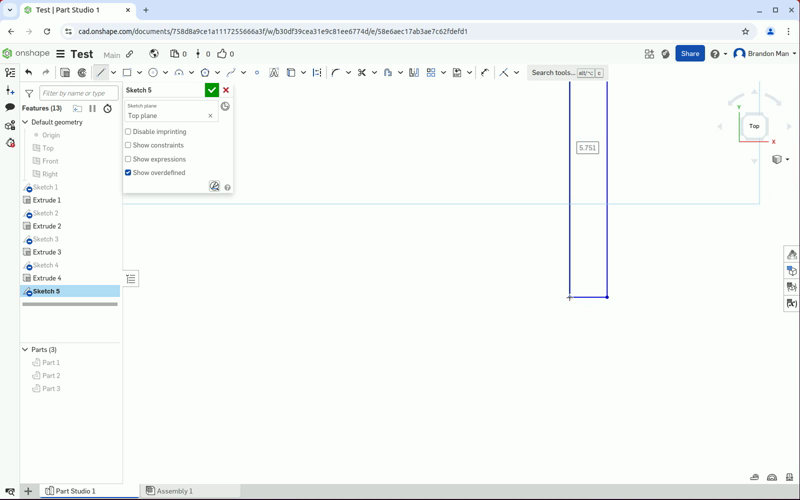
scroll(-6)
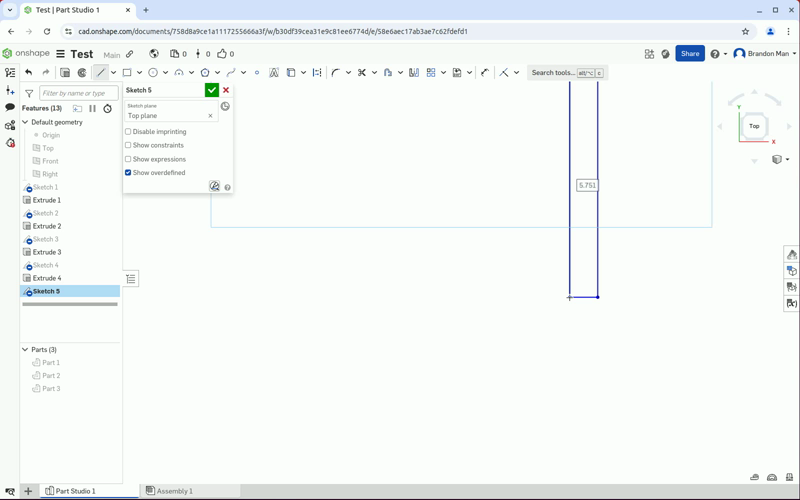
scroll(-6)
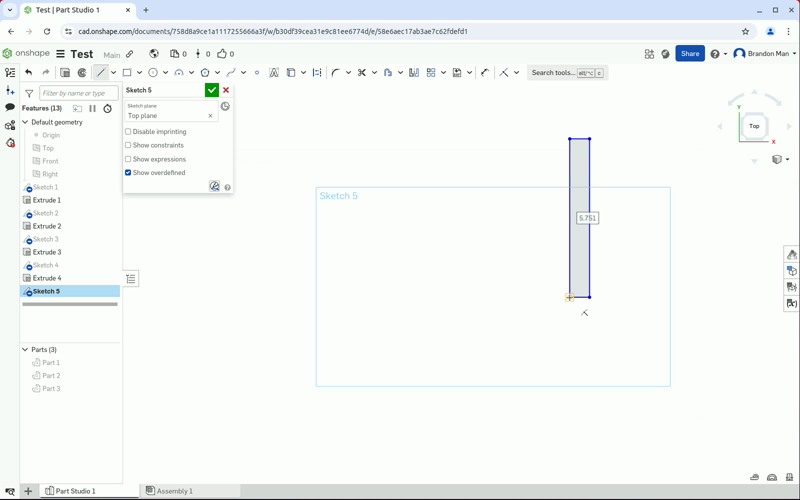
scroll(-6)
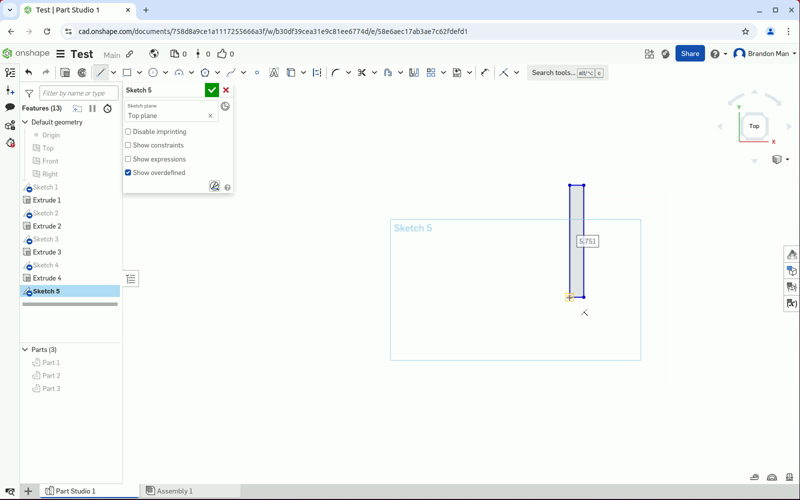
scroll(-6)
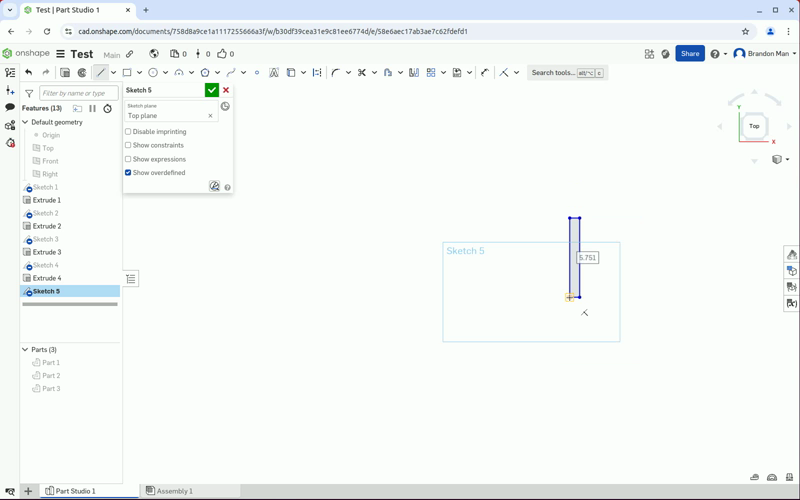
scroll(-6)
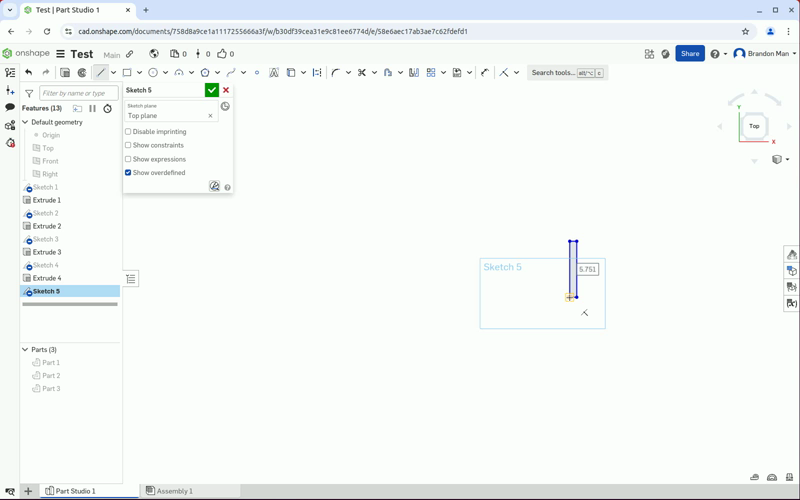
scroll(-6)
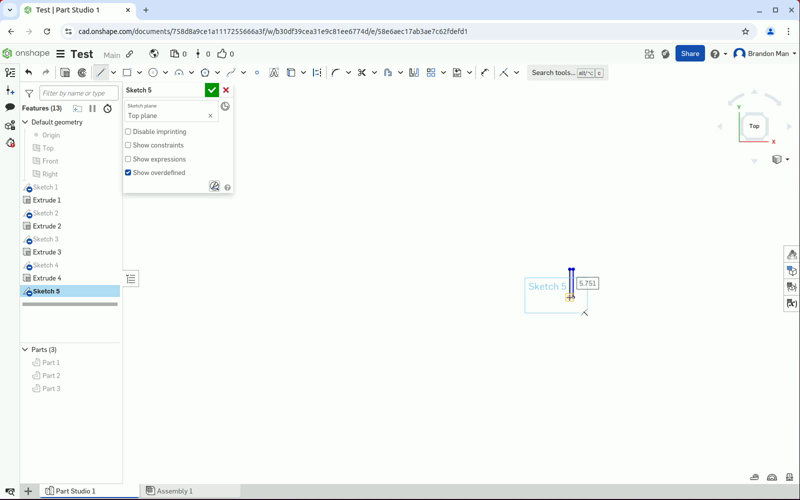
key(esc)
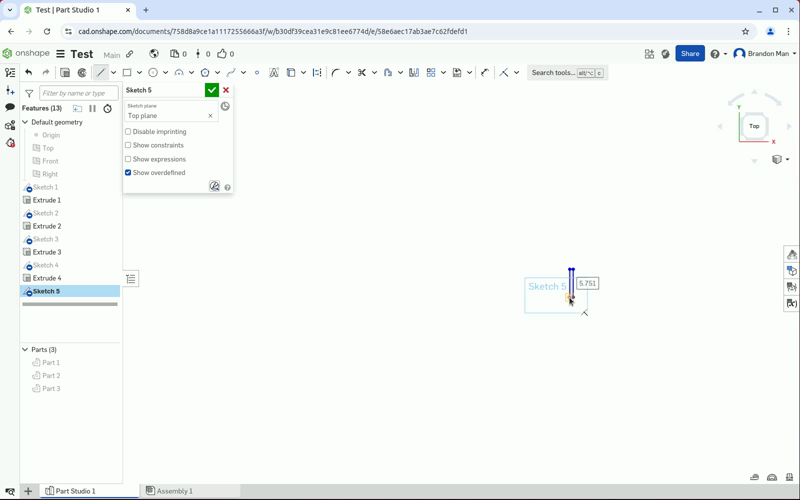
mouse_move(571, 294)
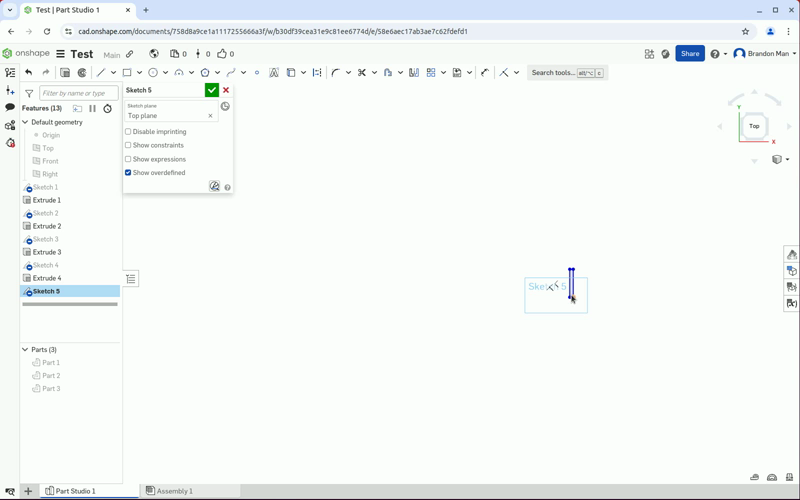
scroll(6)
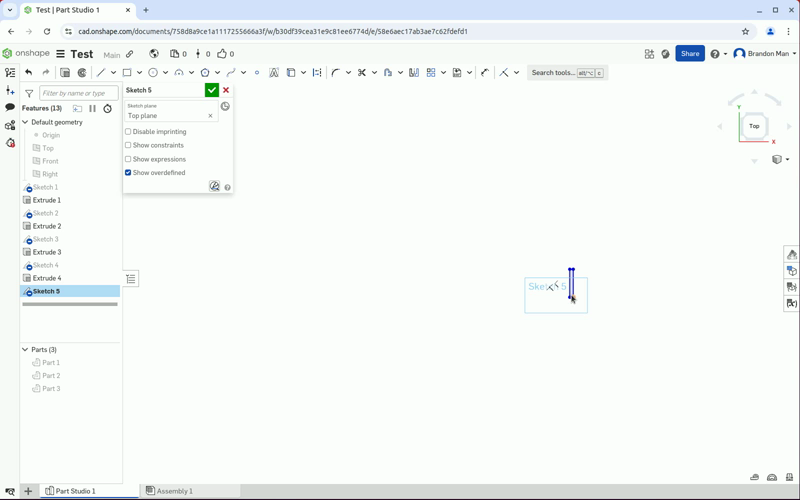
scroll(6)
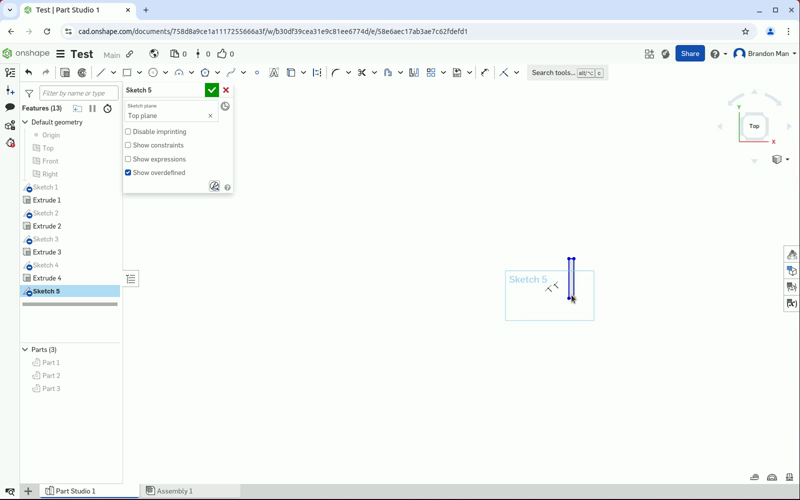
scroll(6)
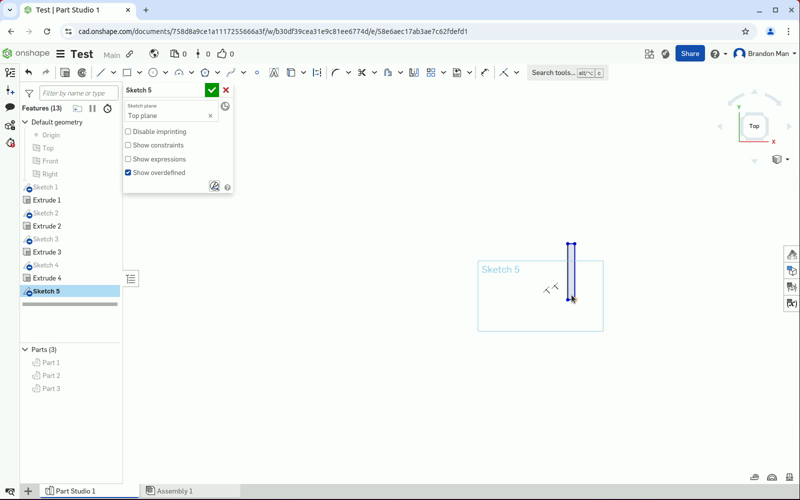
scroll(6)
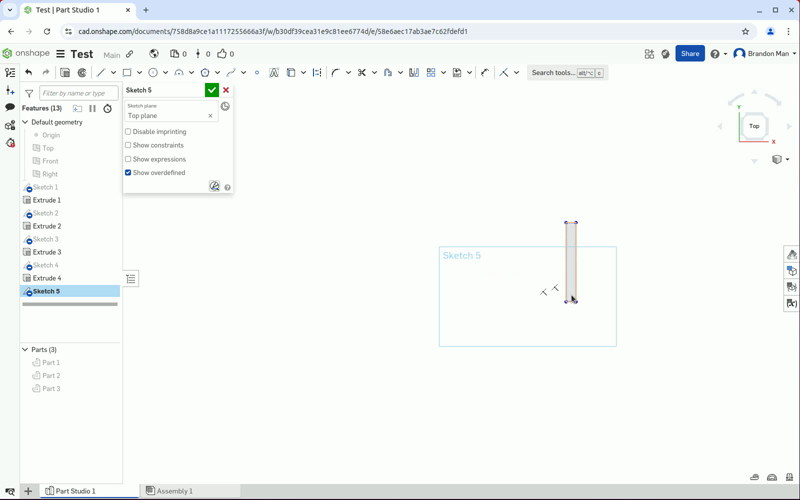
scroll(6)
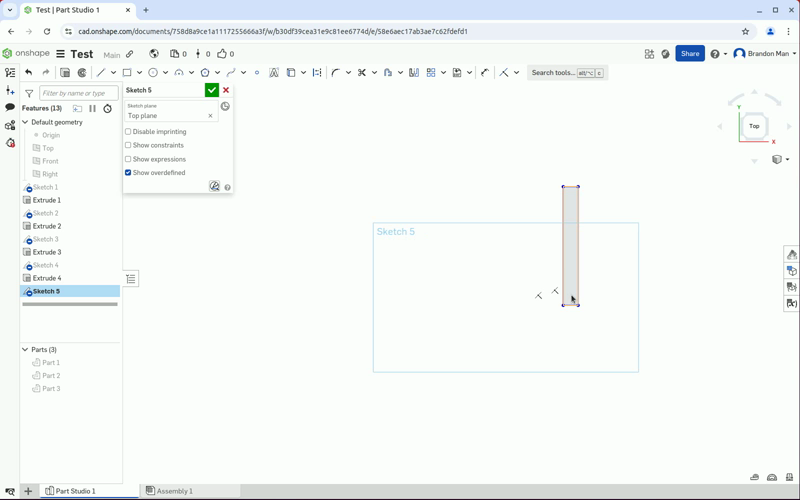
scroll(6)
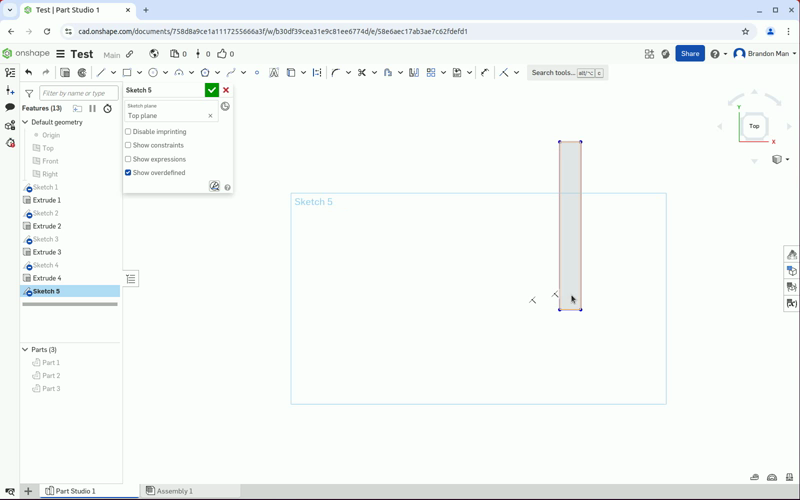
scroll(6)
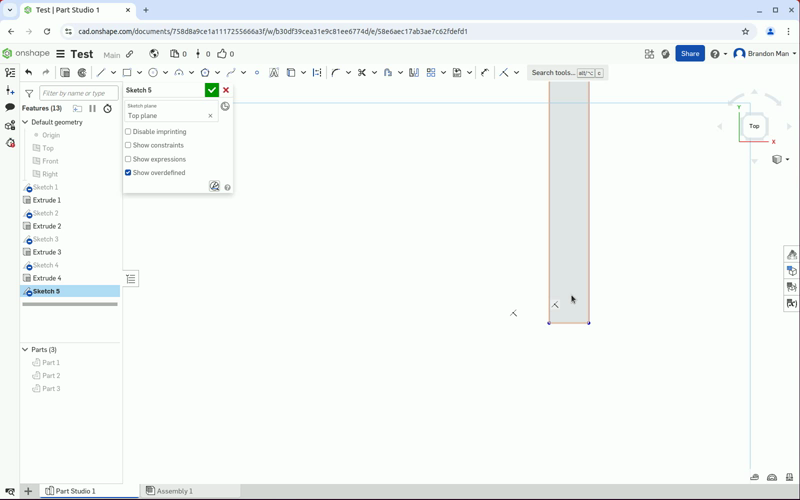
click(571, 294)
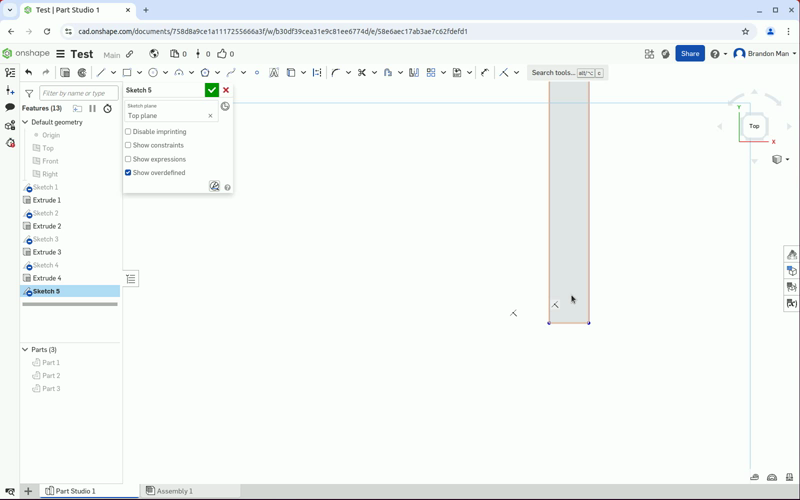
scroll(-6)
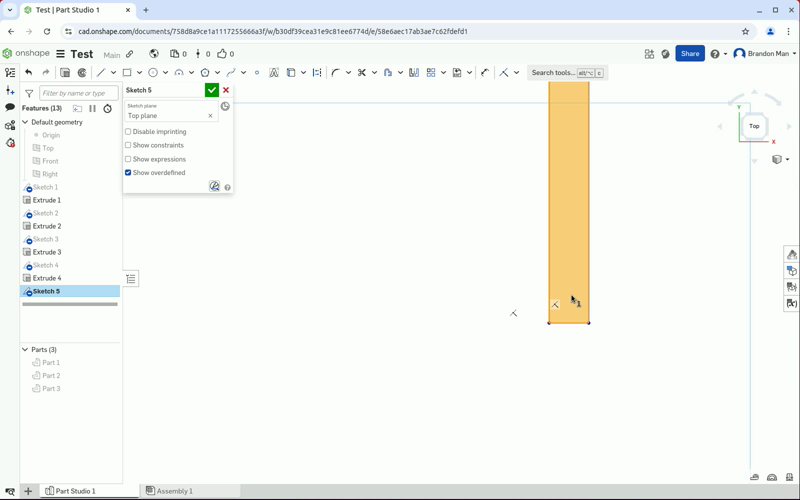
scroll(-6)
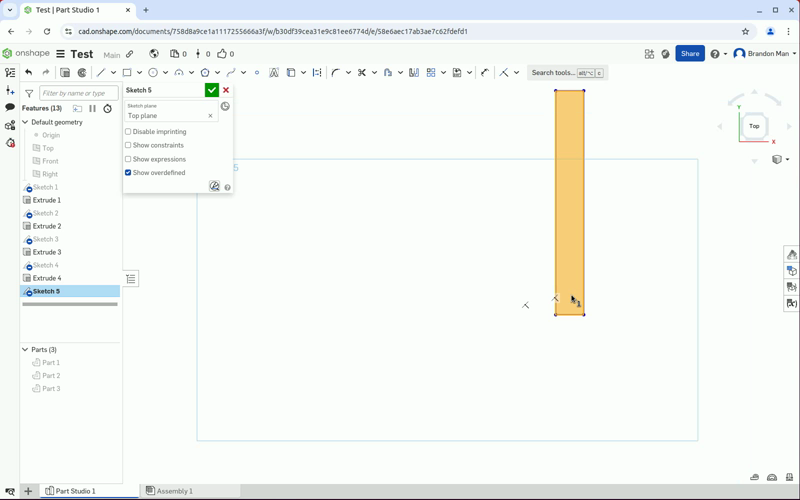
scroll(-6)
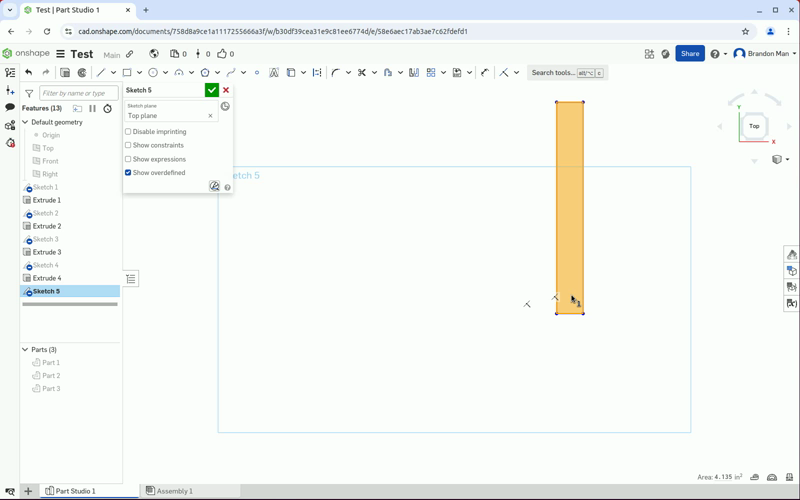
scroll(-6)
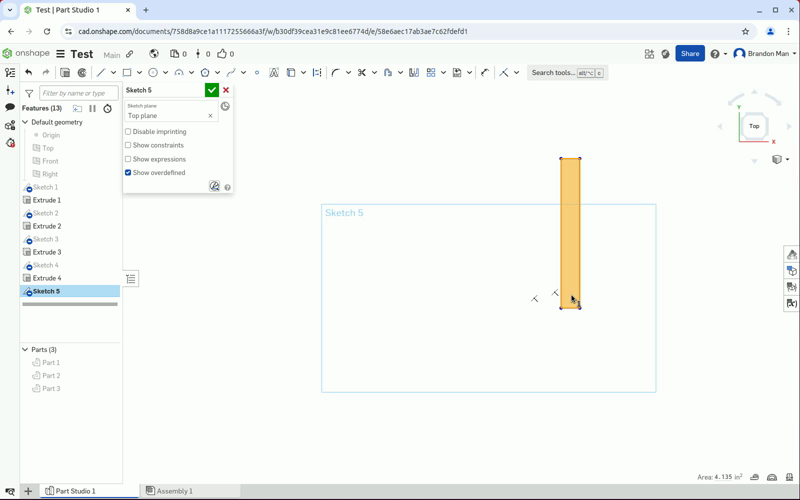
scroll(-6)
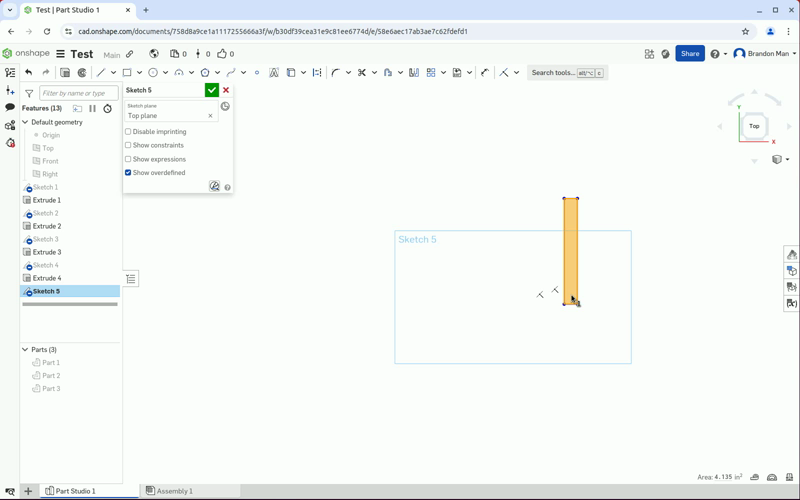
scroll(-6)
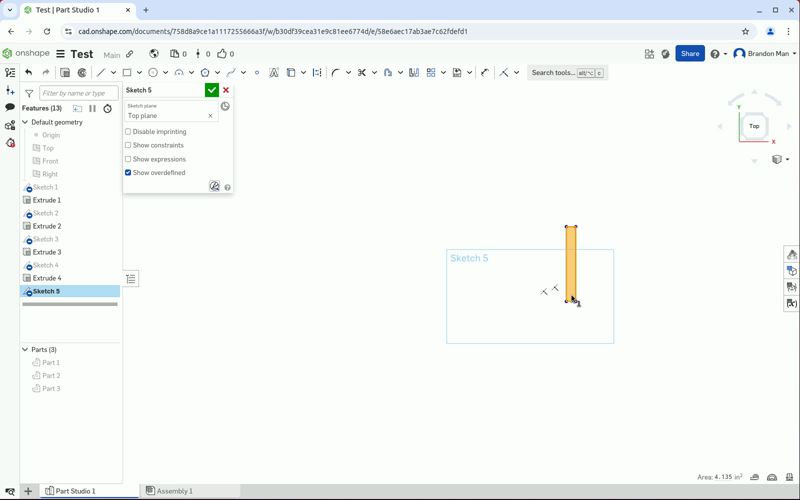
scroll(-6)
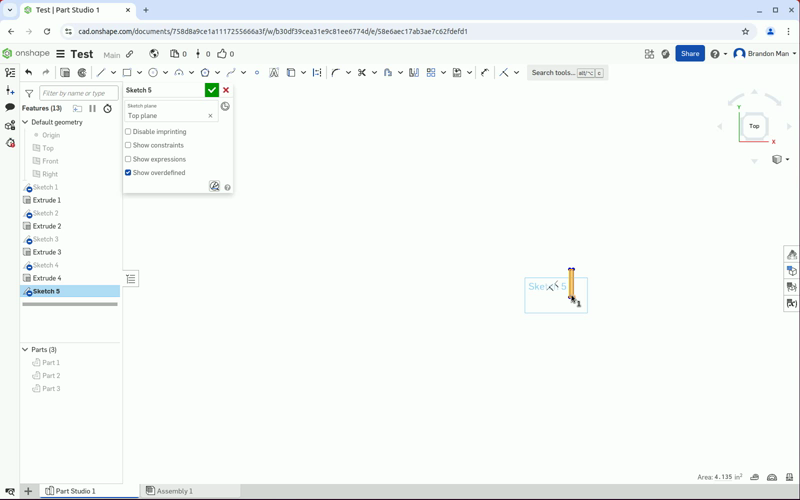
mouse_move(73, 352)
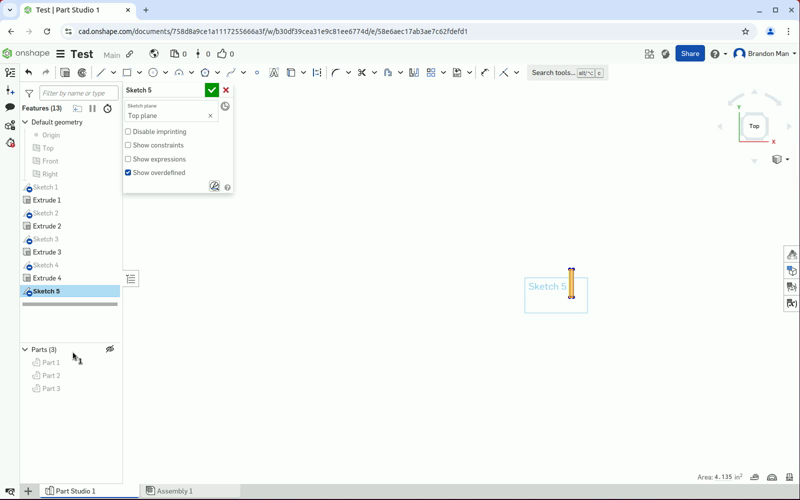
key(shift+y)
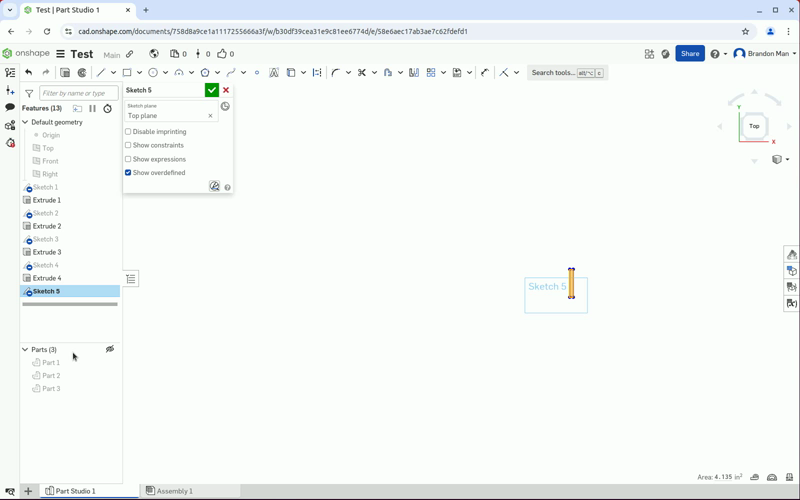
key(shift+e)
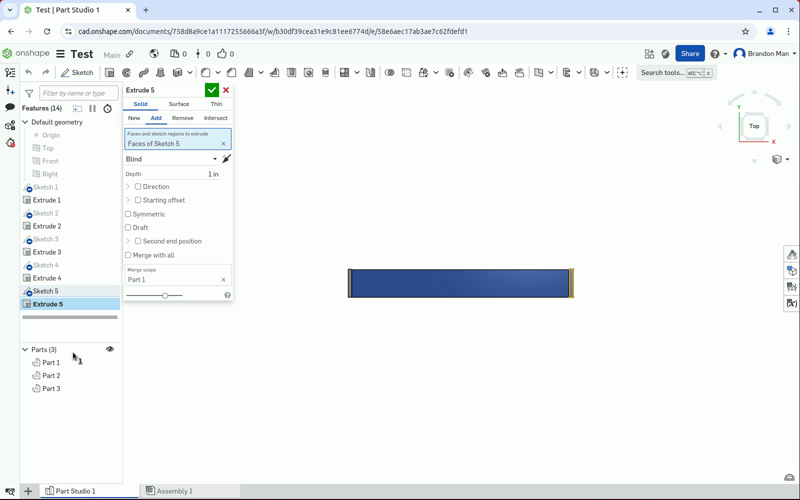
mouse_move(143, 106)
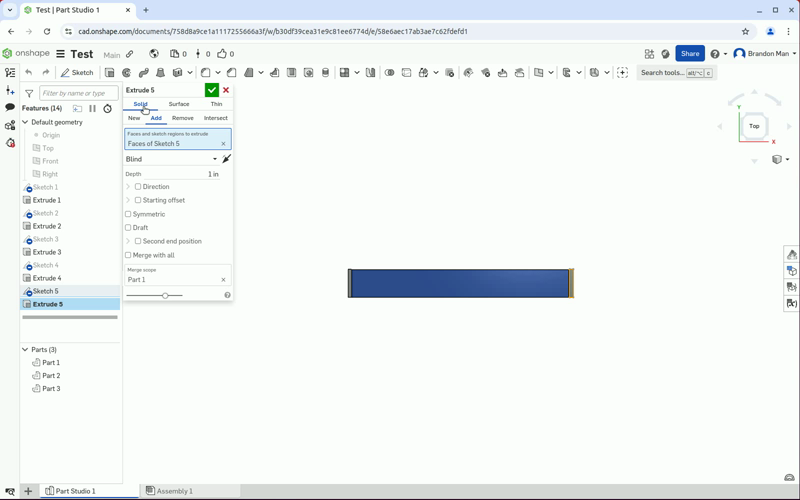
click(143, 106)
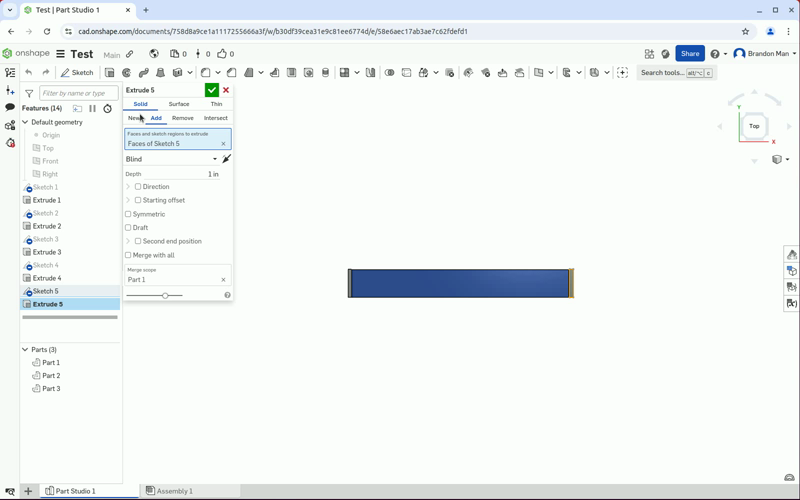
mouse_move(137, 120)
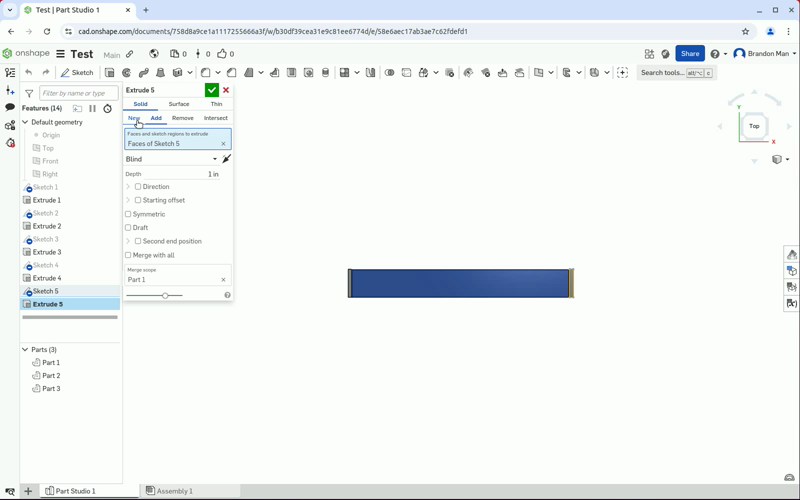
click(137, 120)
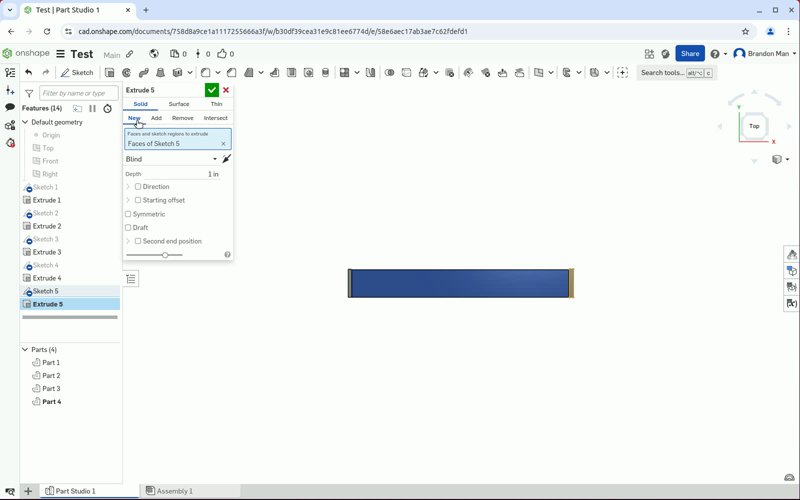
key(tab, 4)
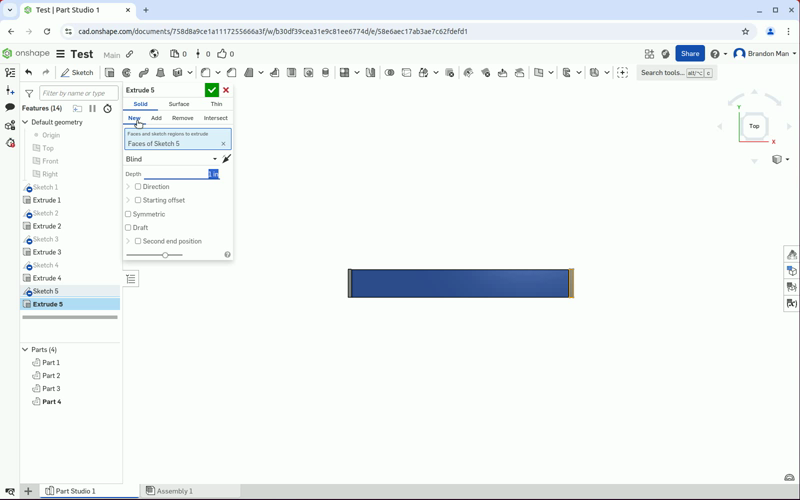
text(-2.166)
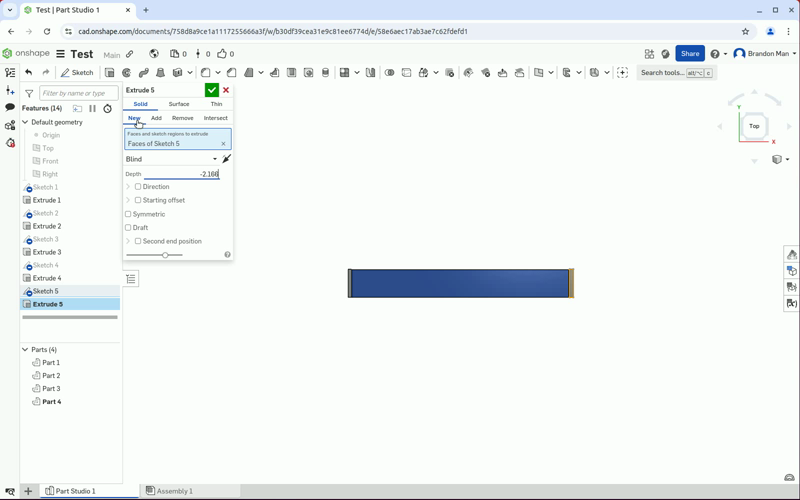
key(enter)
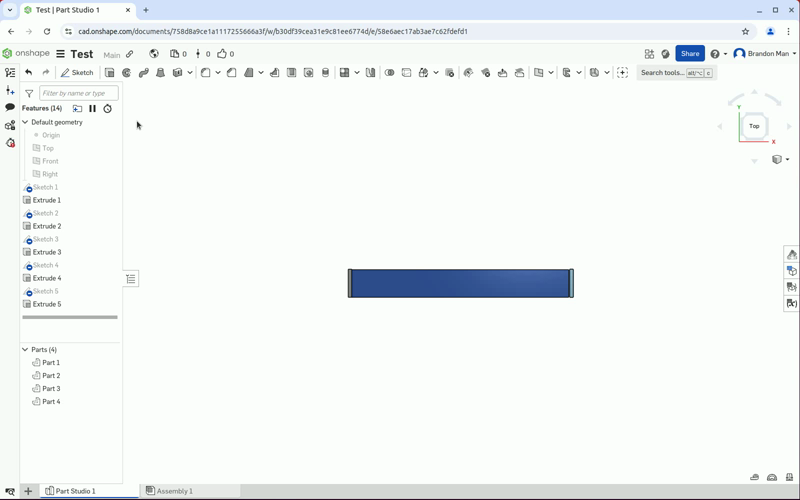
key(shift+h)
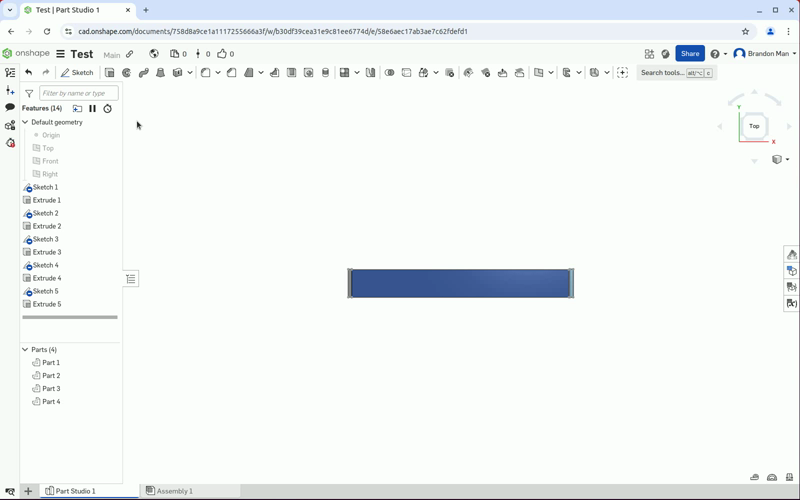
key(shift+h)
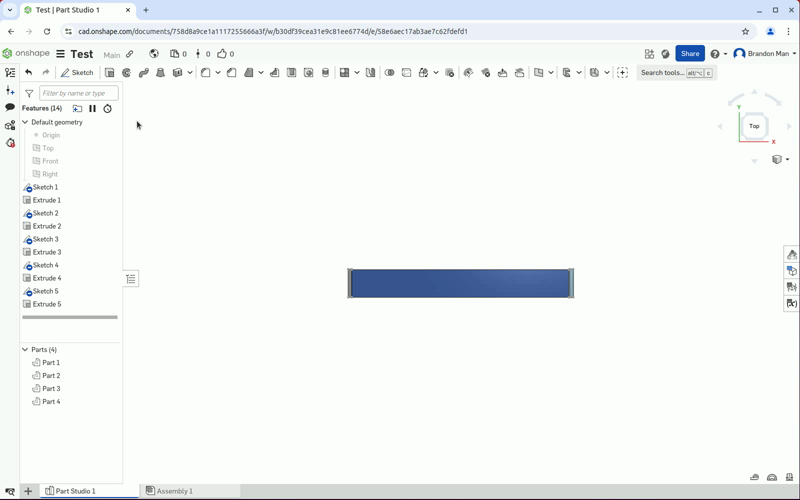
key(shift+7)
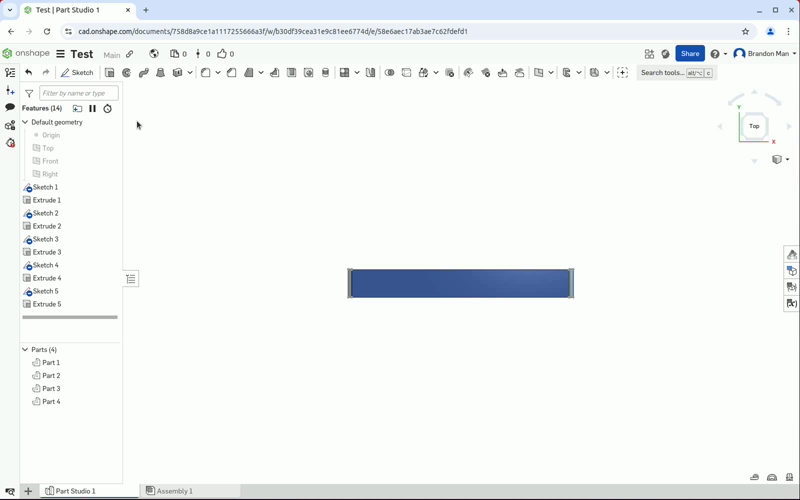
key(up, 3)
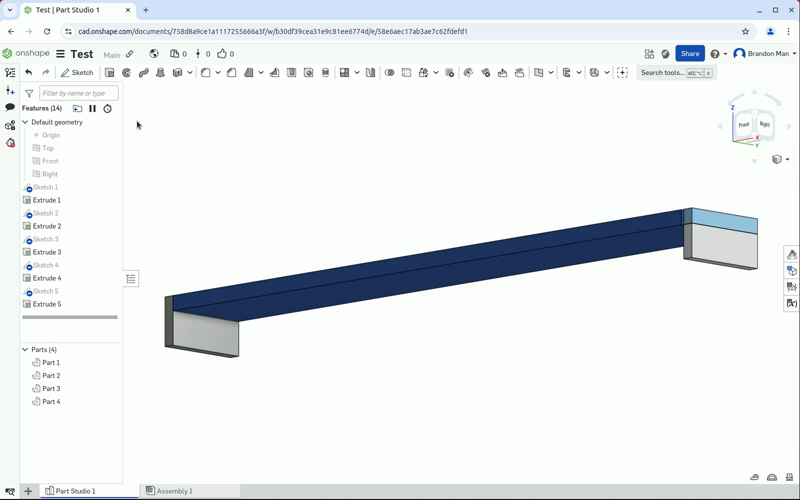
key(left, 3)
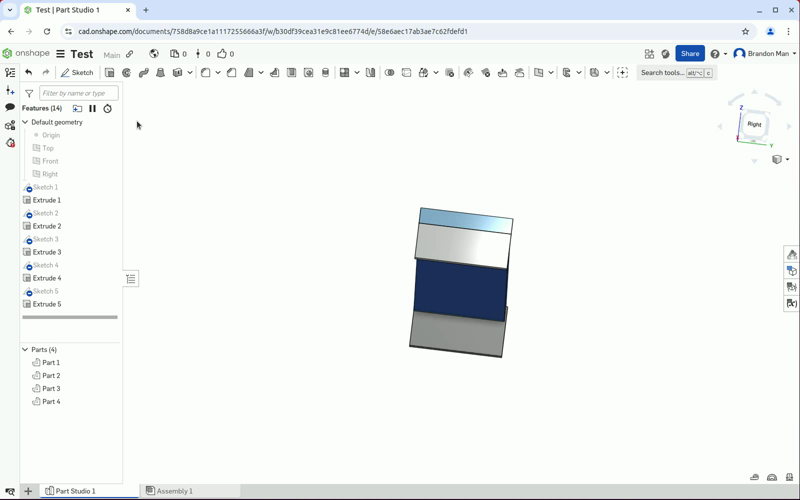
key(right, 3)
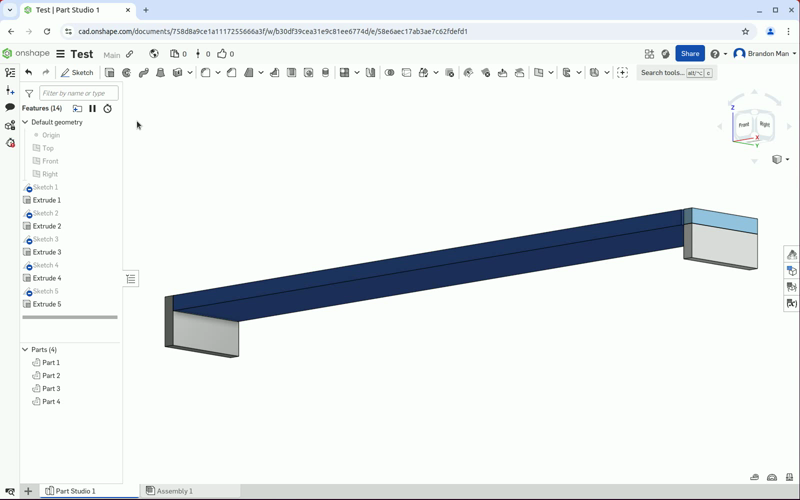
key(down, 3)
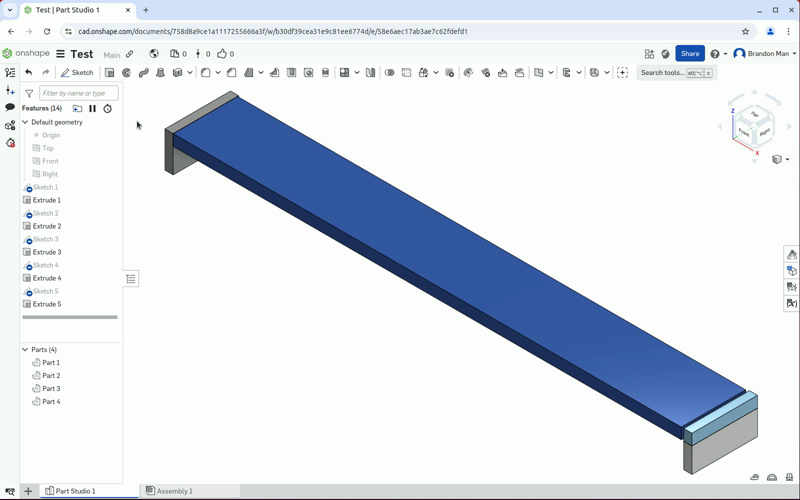
mouse_move(73, 189)
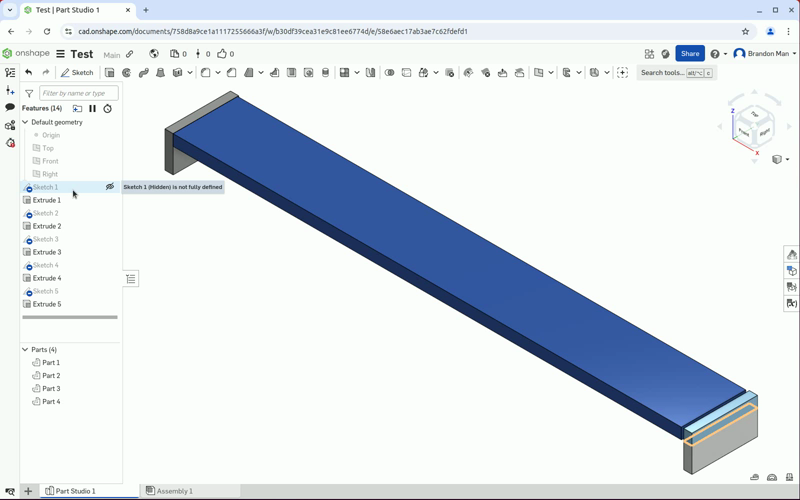
click(73, 189)